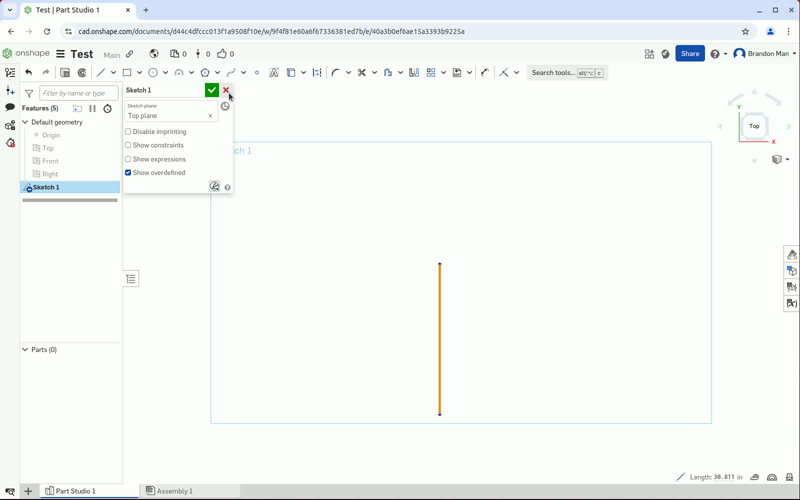
key(shift+h)
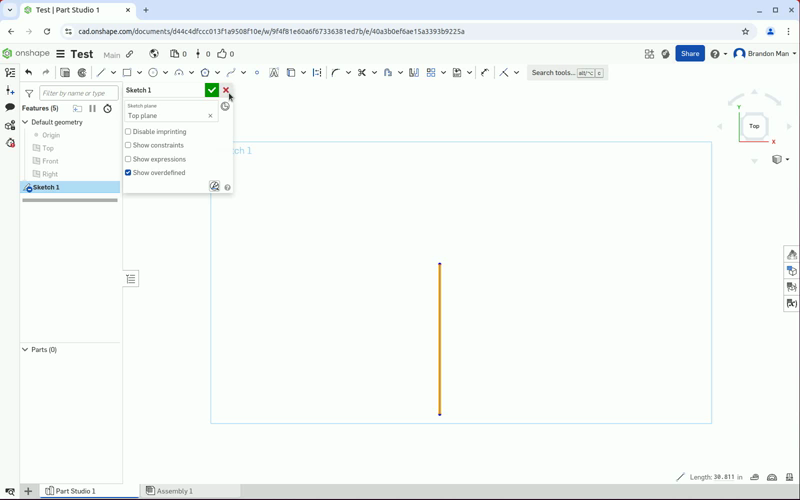
key(shift+s)
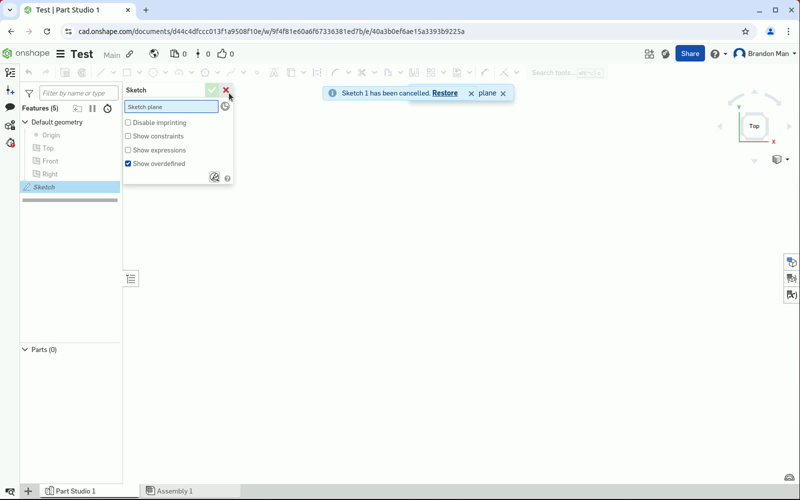
mouse_move(73, 150)
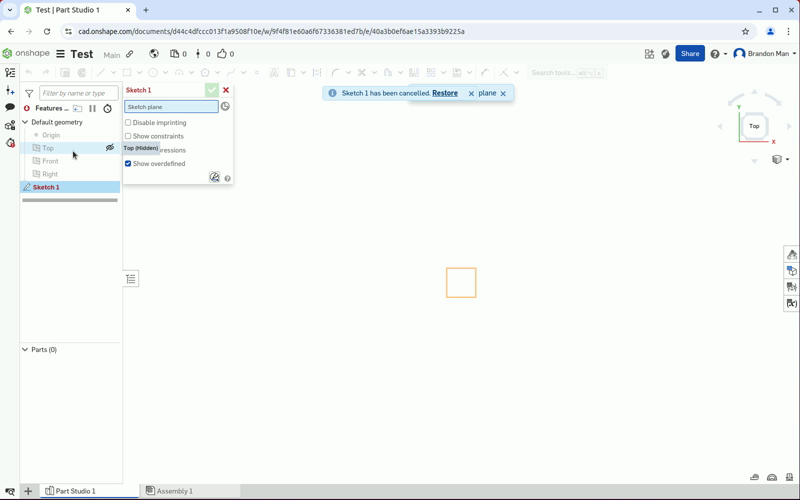
click(73, 150)
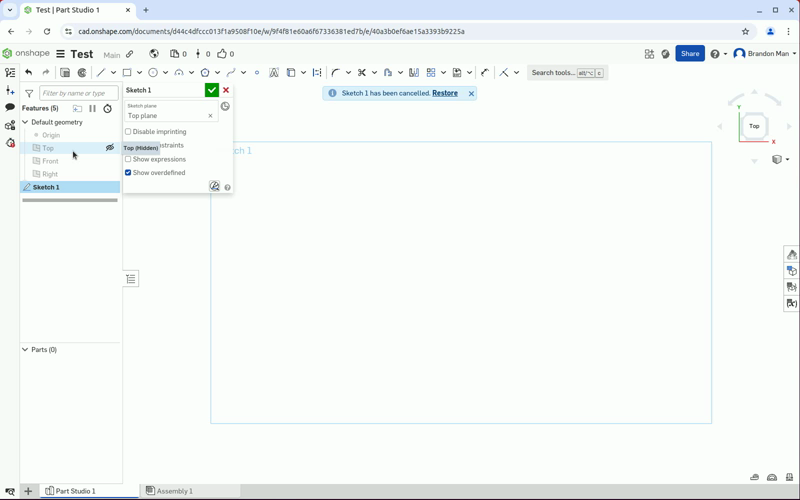
mouse_move(73, 352)
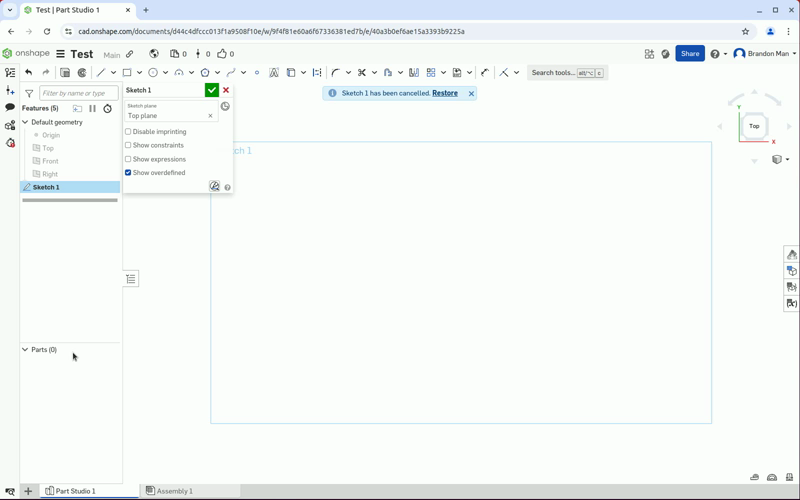
key(y)
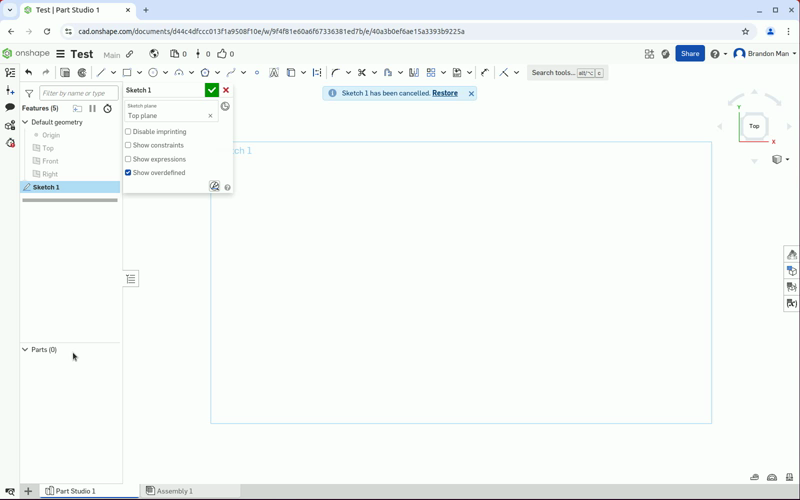
key(a)
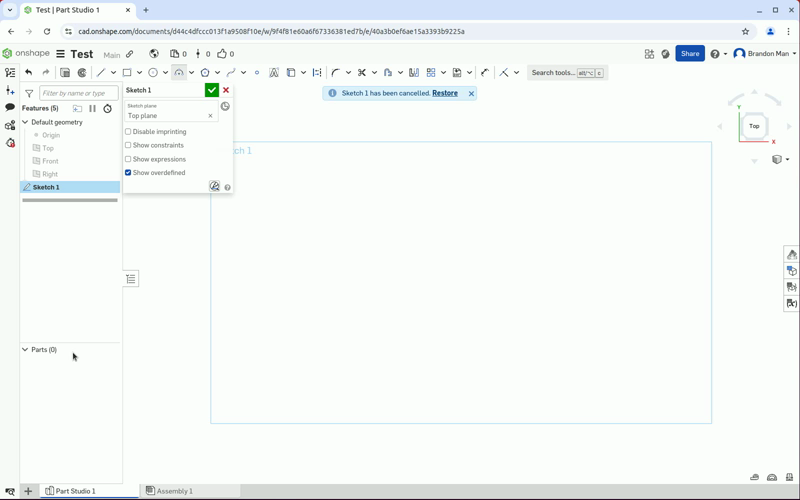
key_down(shift)
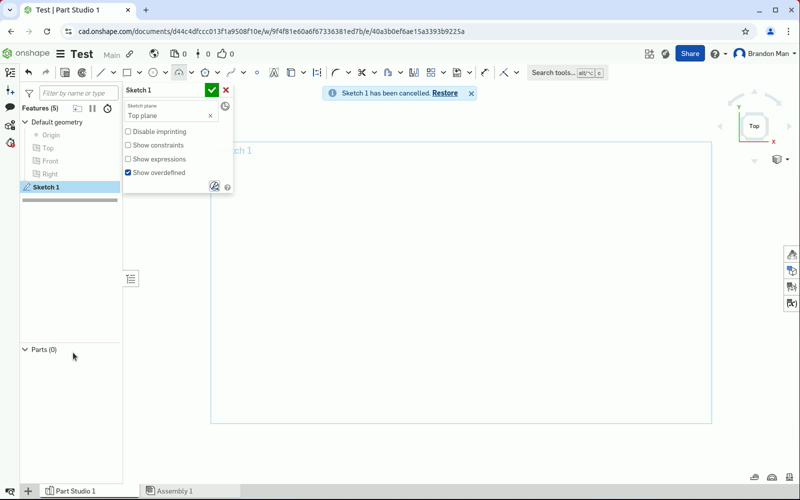
mouse_move(416, 309)
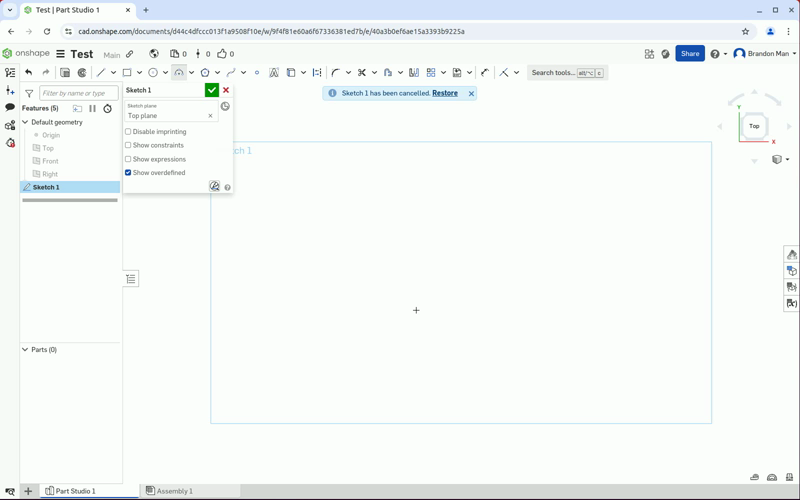
click(416, 309)
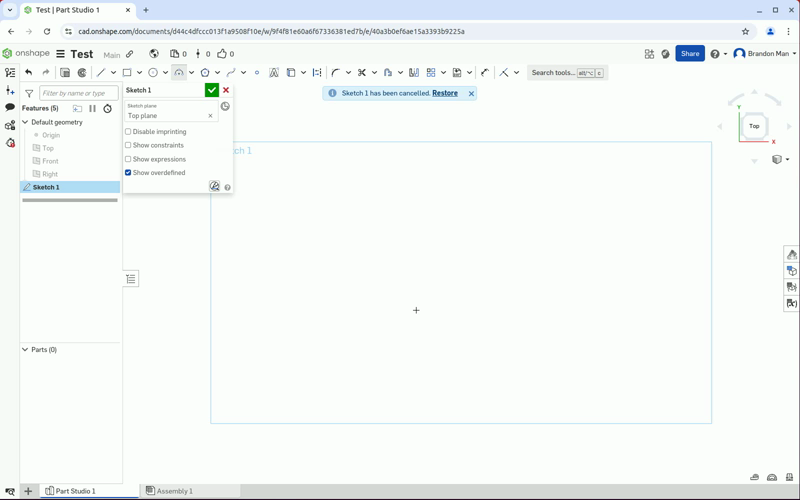
key_up(shift)
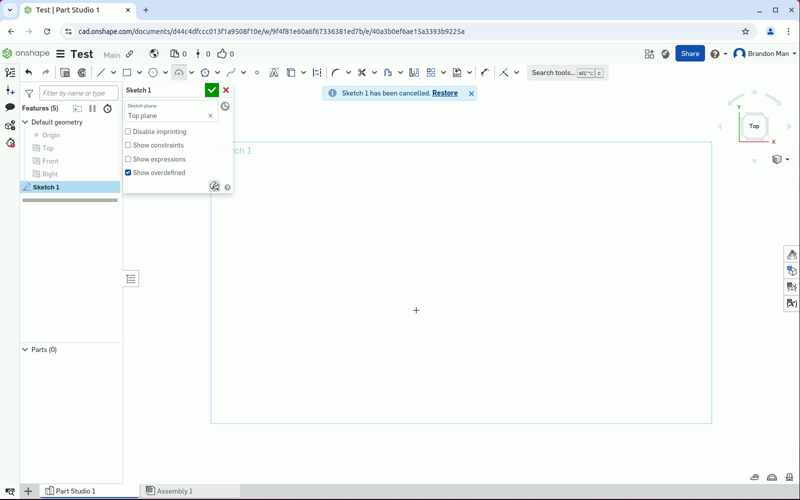
key_down(shift)
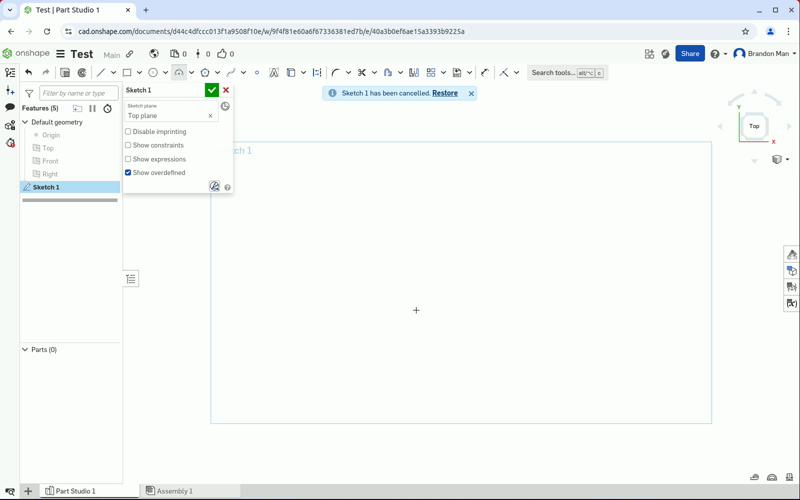
mouse_move(432, 311)
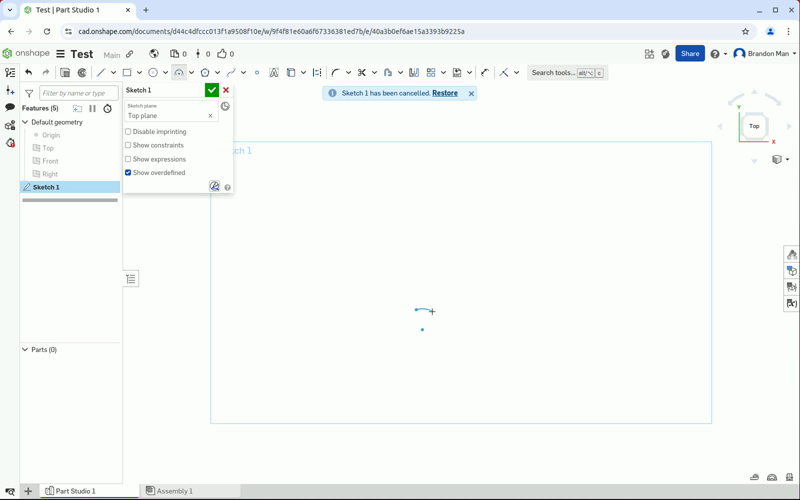
click(432, 311)
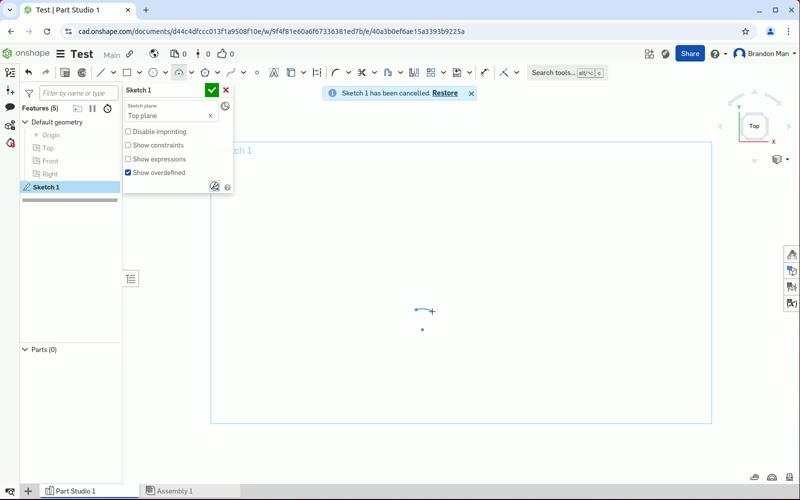
mouse_move(424, 311)
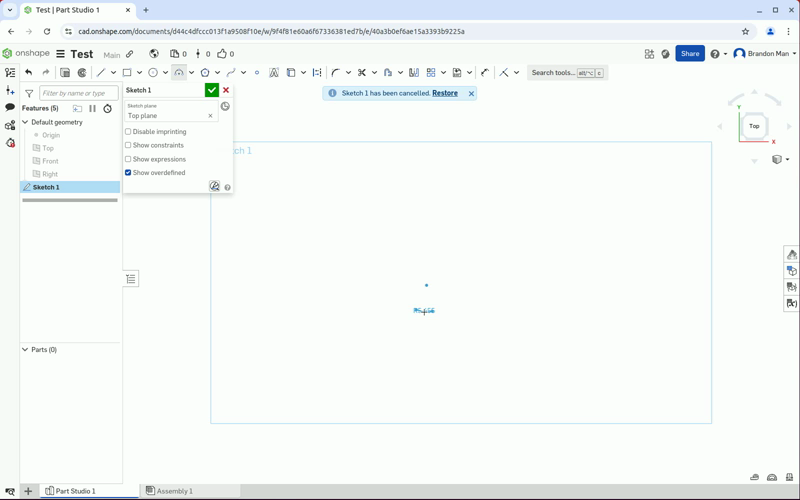
click(424, 311)
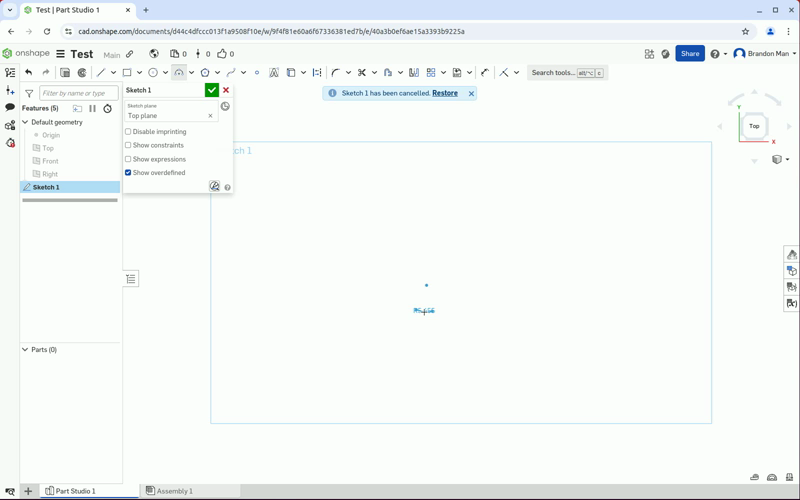
key_up(shift)
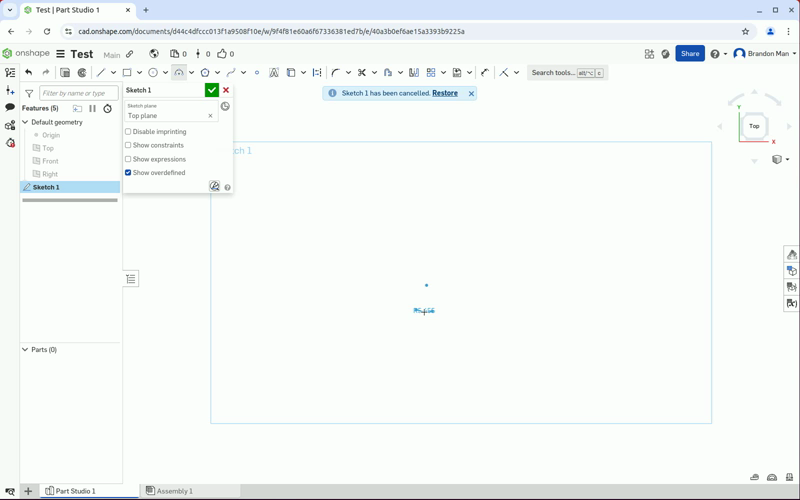
key(esc)
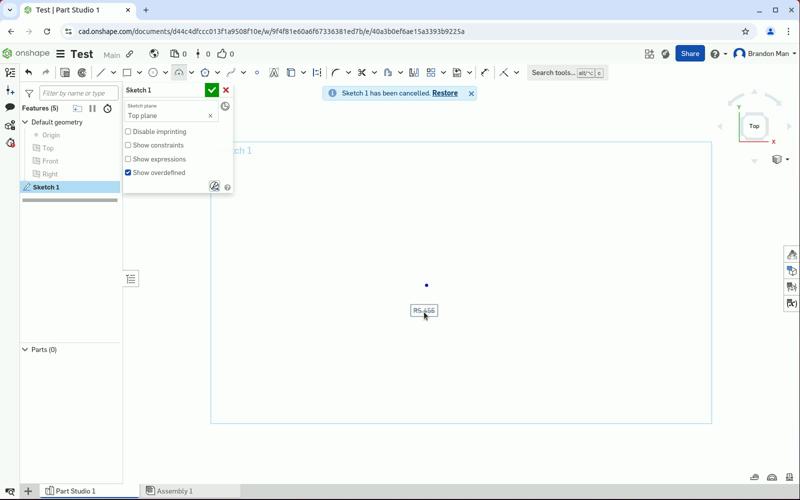
key(l)
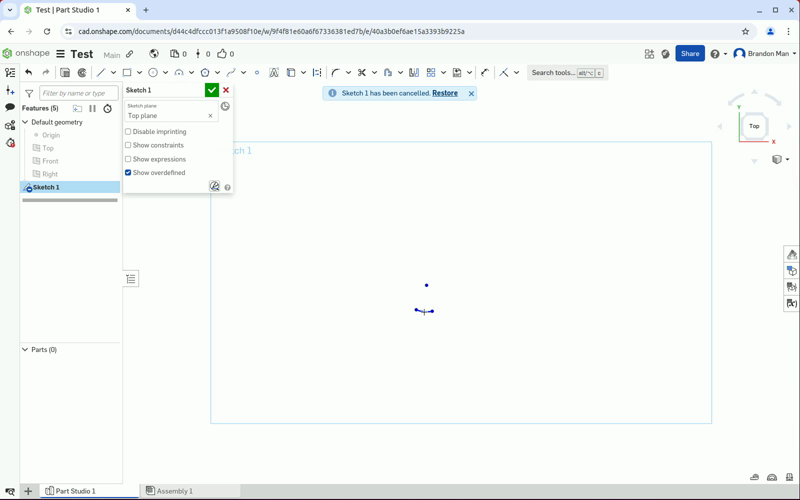
mouse_move(432, 311)
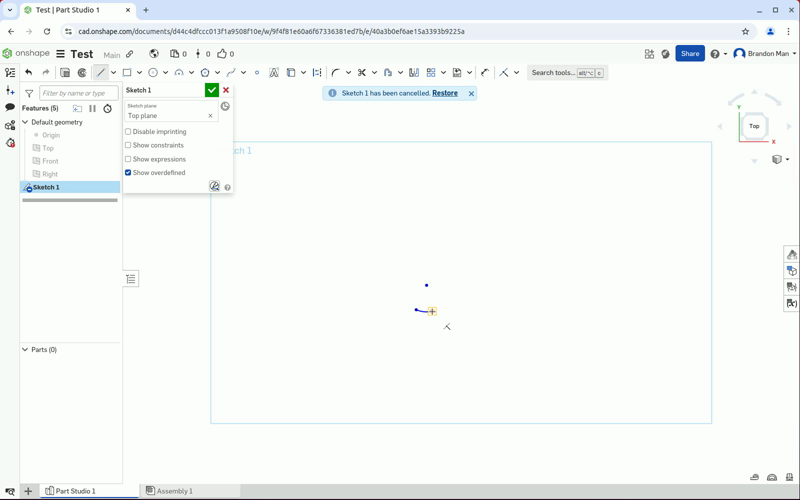
click(432, 311)
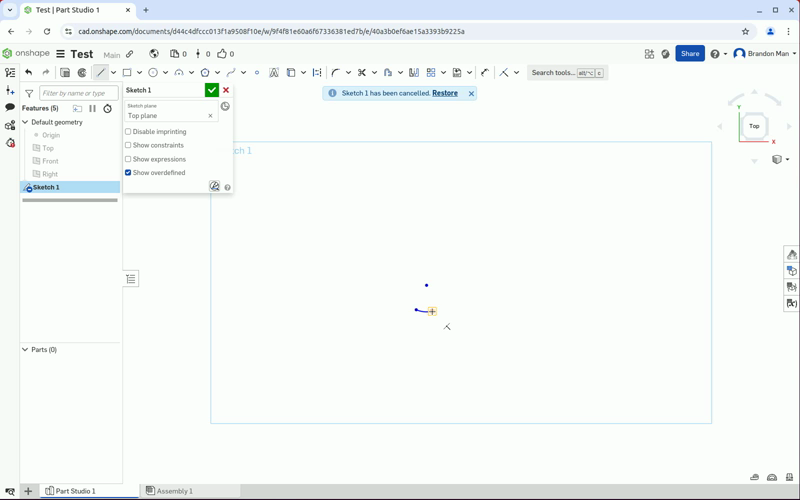
key_down(shift)
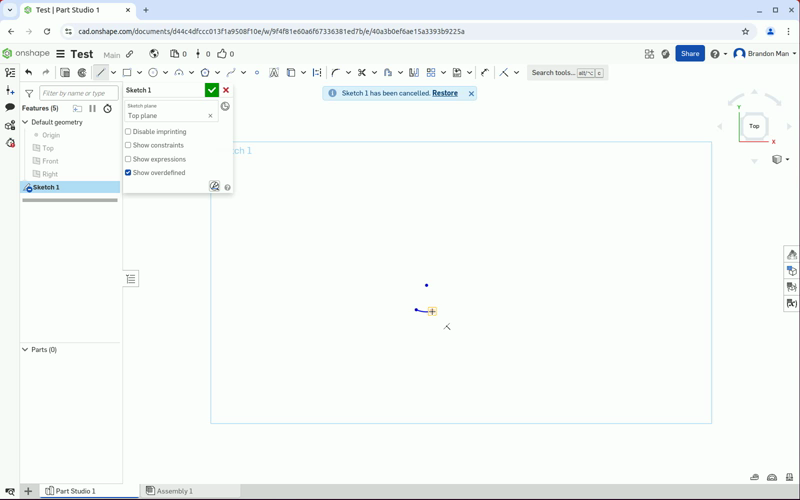
mouse_move(462, 311)
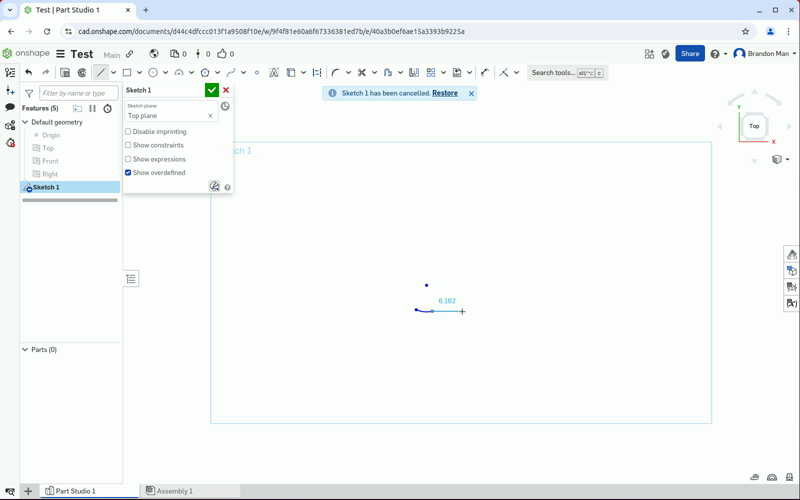
mouse_move(432, 302)
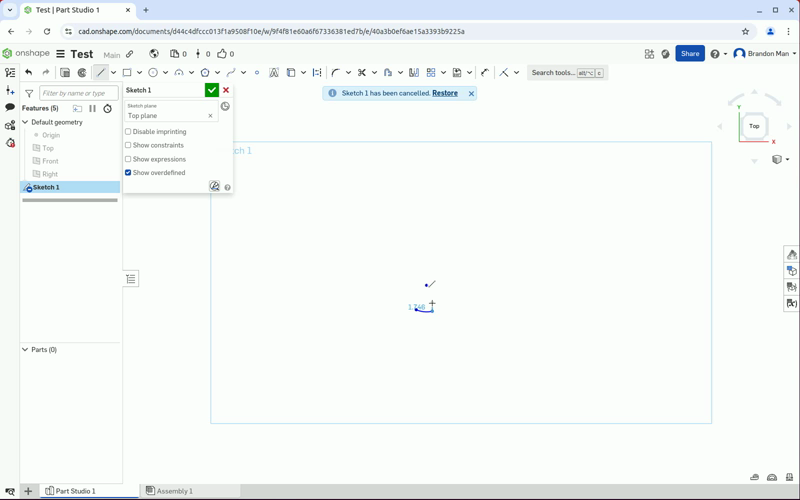
click(432, 302)
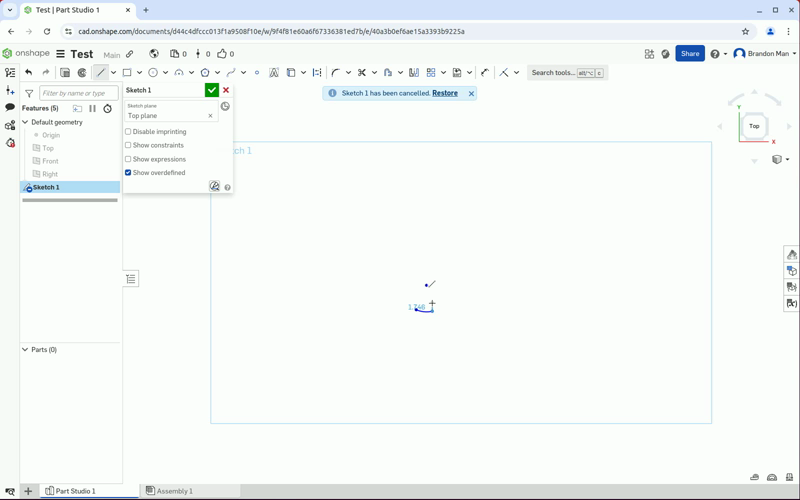
key_up(shift)
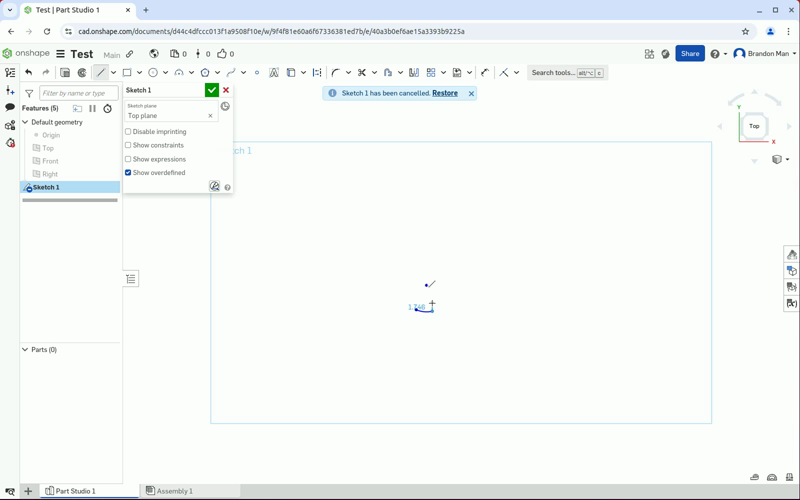
key(esc)
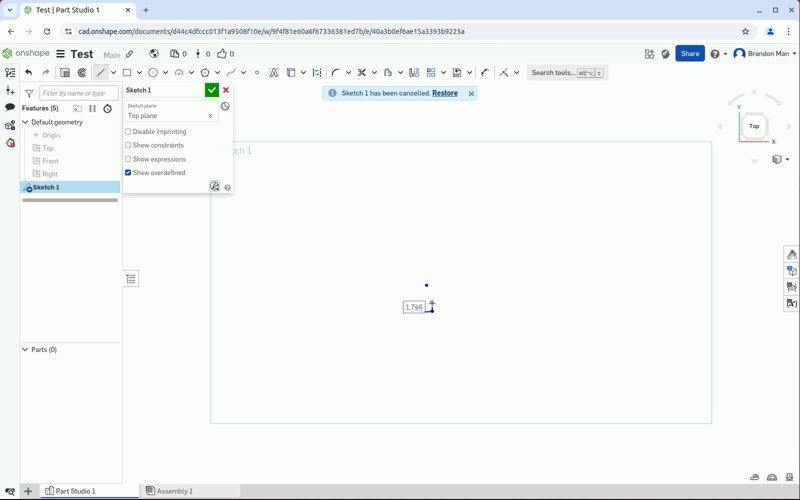
key(a)
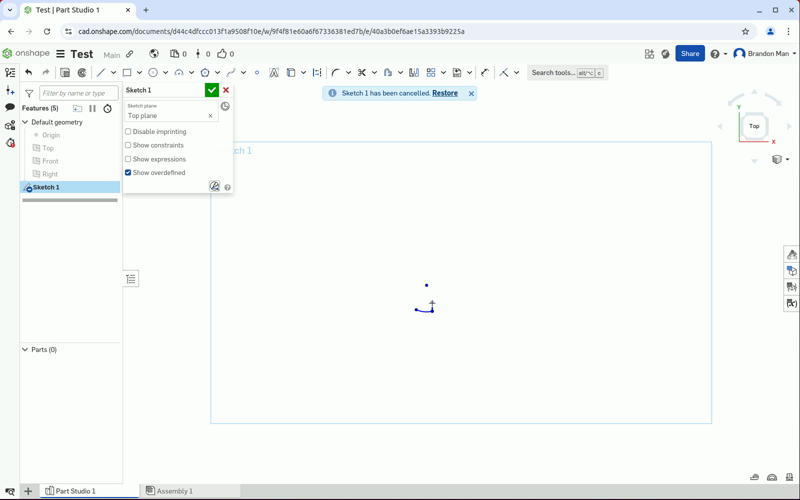
mouse_move(432, 302)
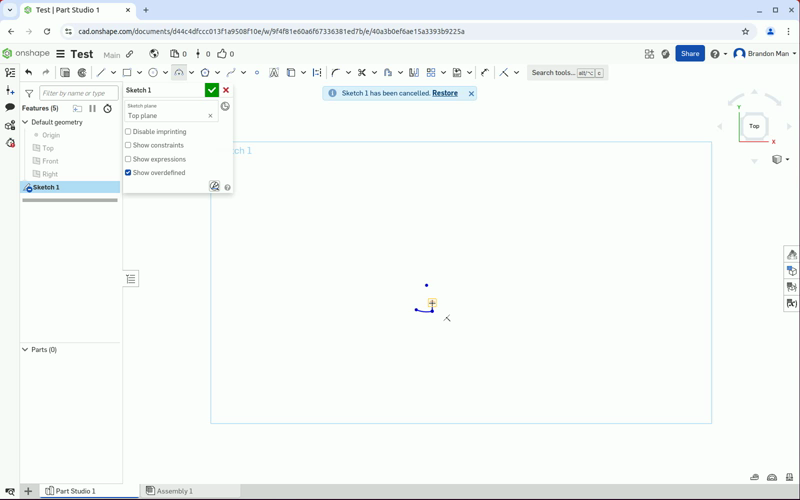
click(432, 302)
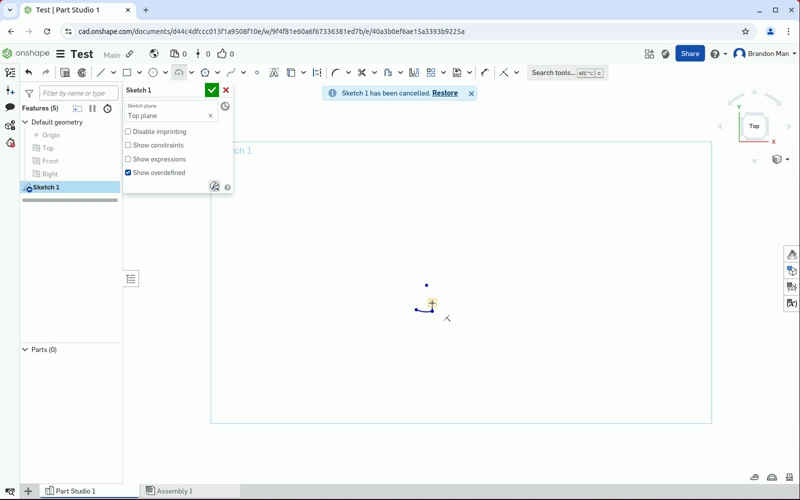
key_down(shift)
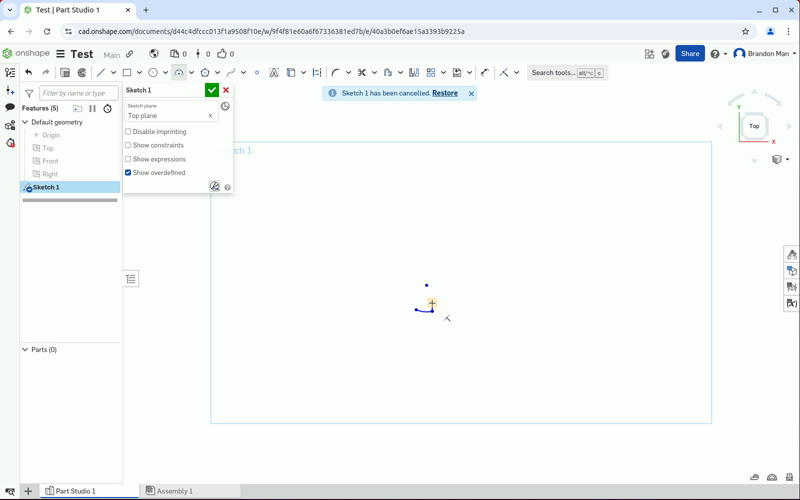
mouse_move(436, 302)
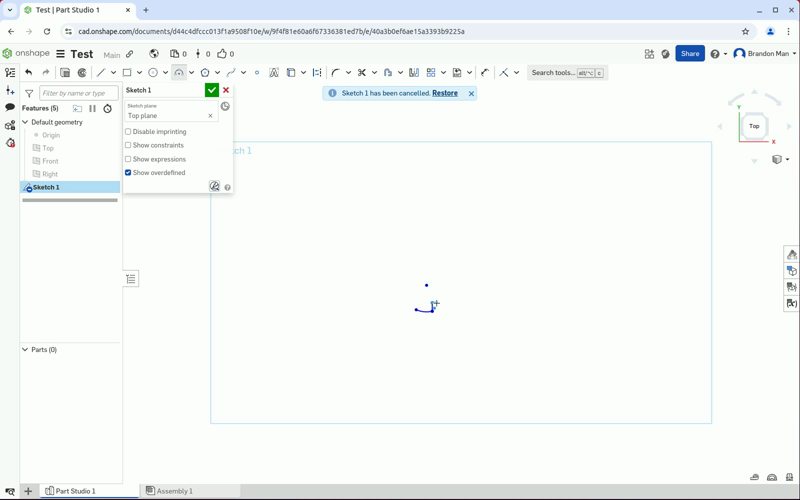
scroll(6)
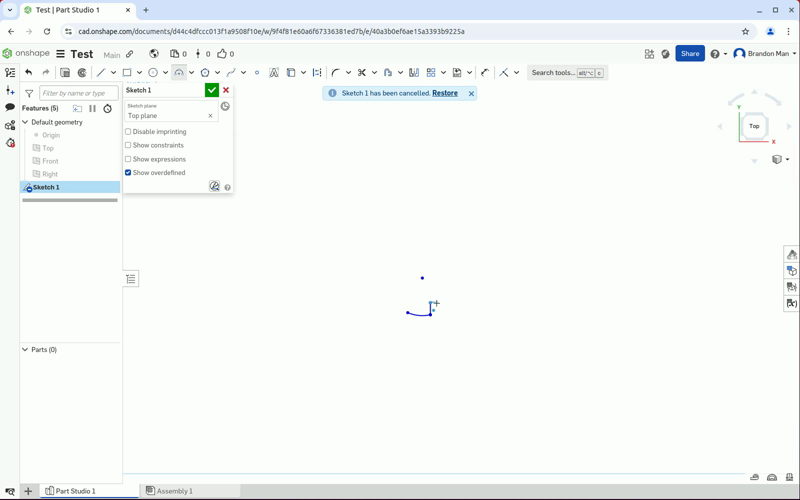
scroll(6)
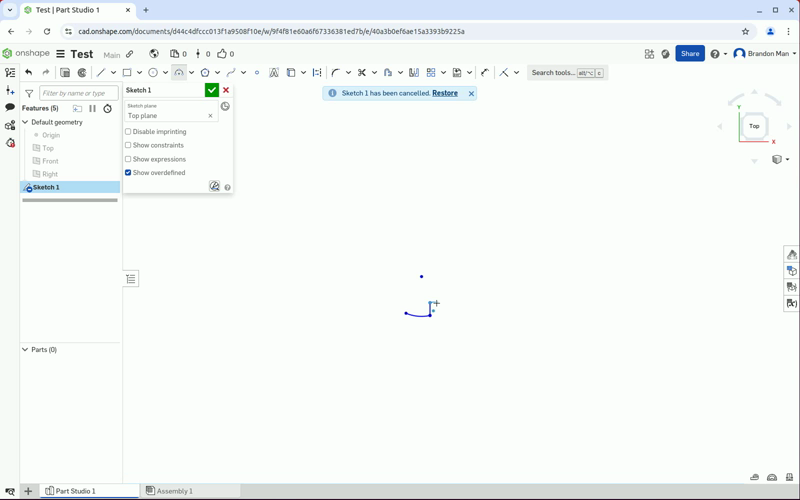
scroll(6)
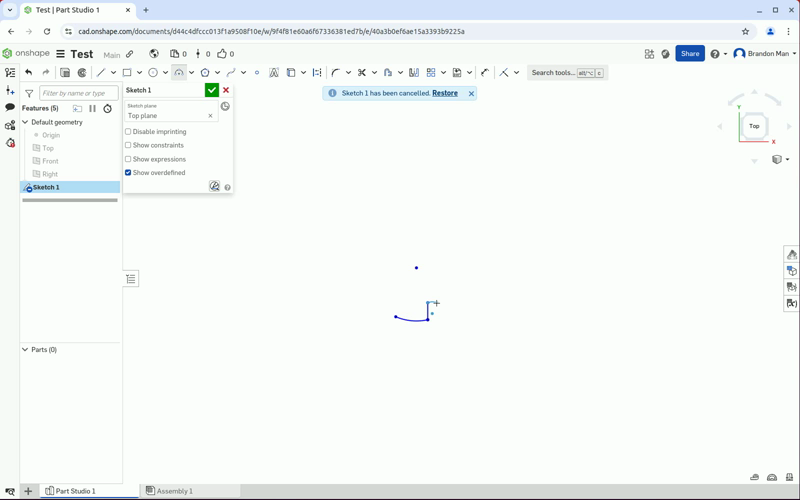
scroll(6)
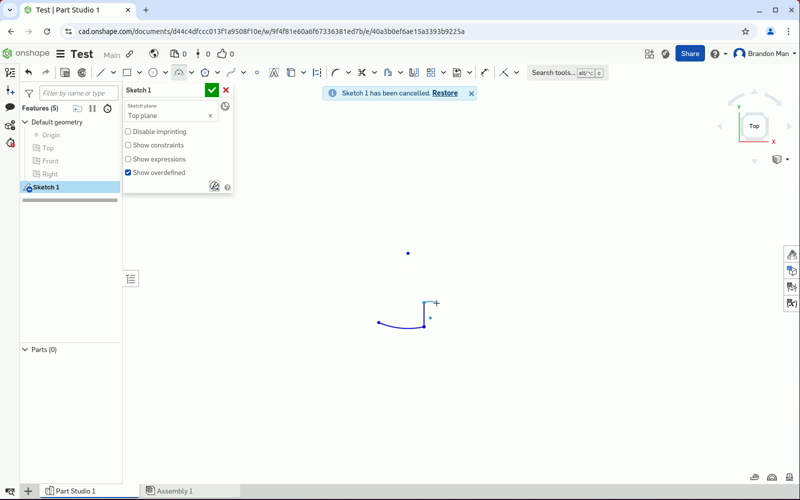
scroll(6)
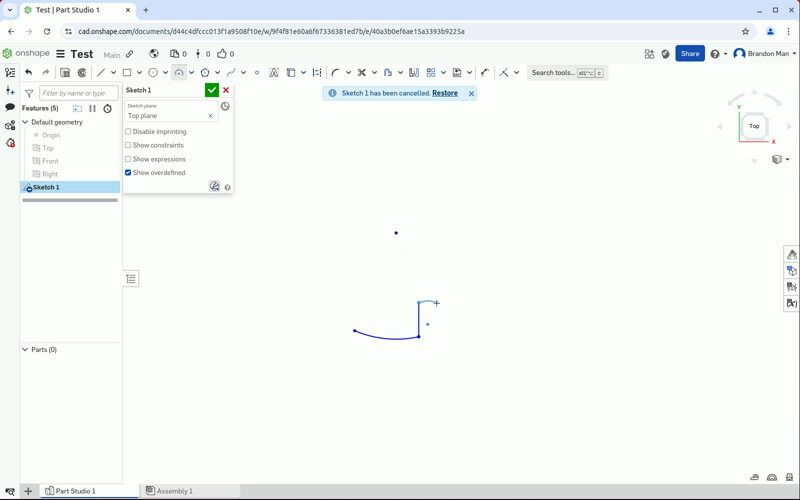
scroll(6)
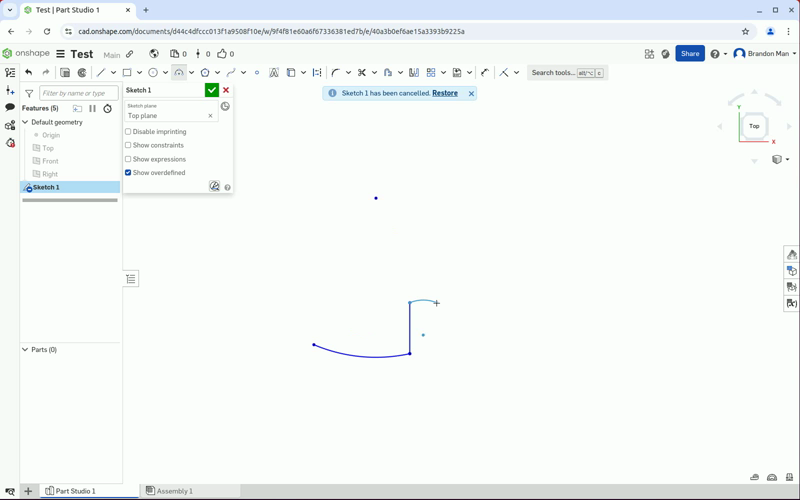
scroll(6)
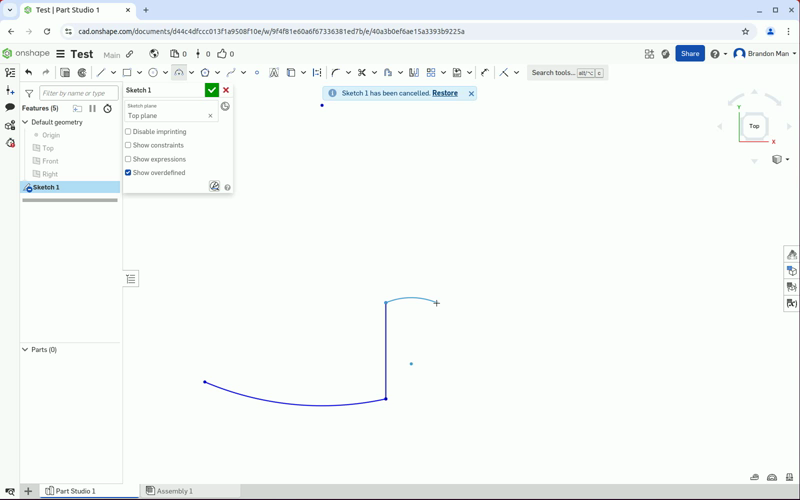
click(436, 302)
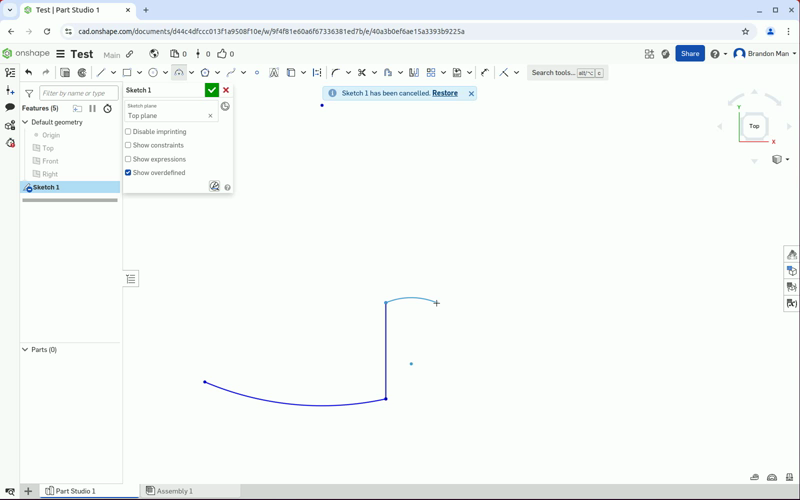
scroll(-6)
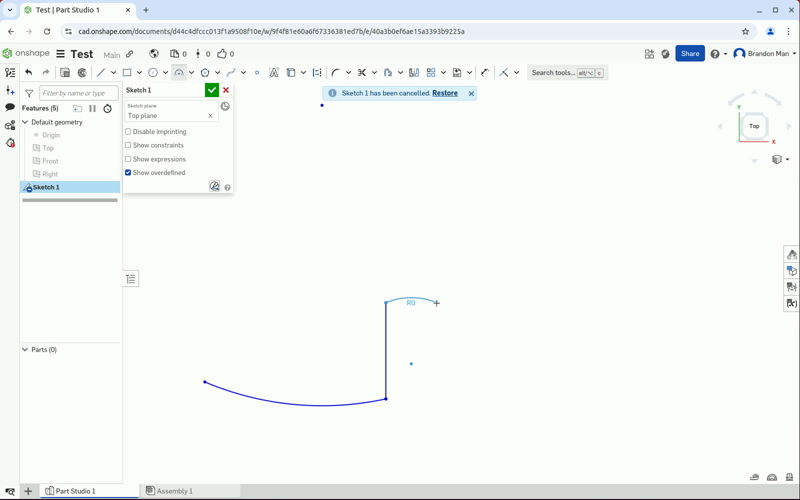
scroll(-6)
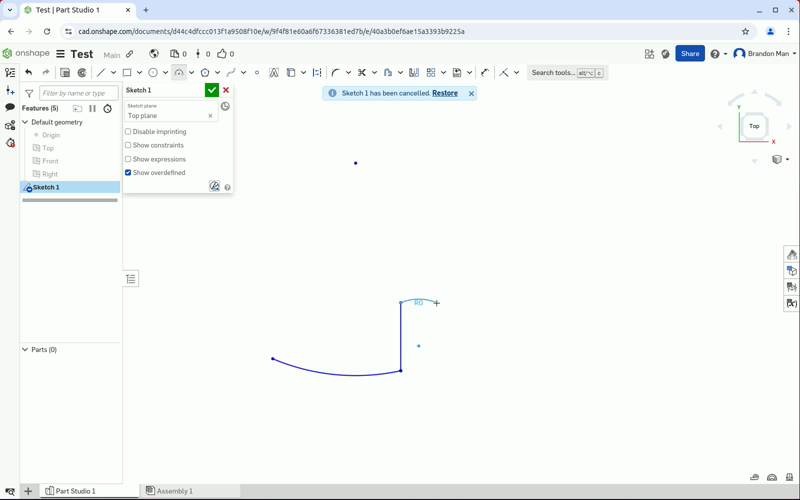
scroll(-6)
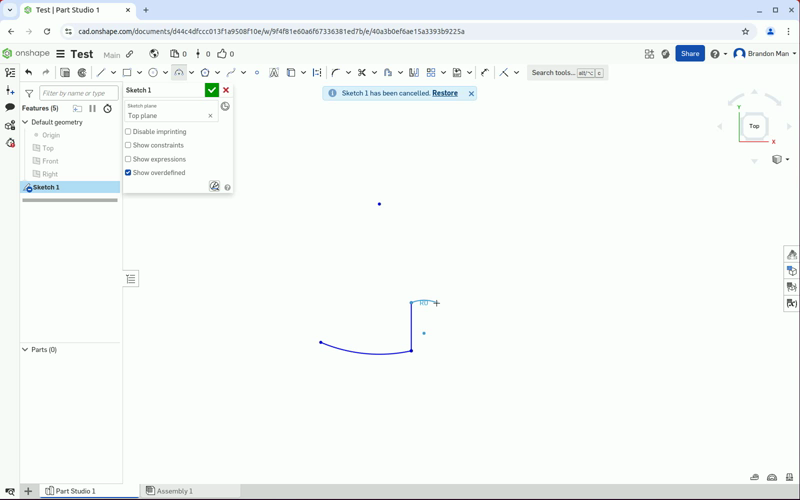
scroll(-6)
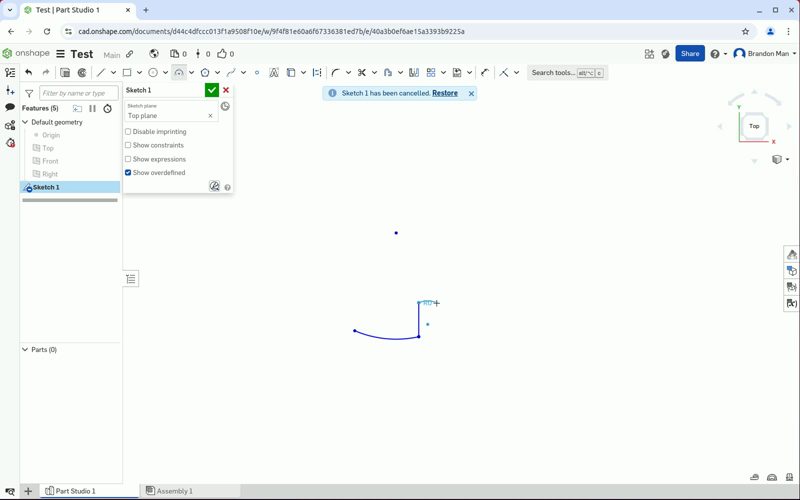
scroll(-6)
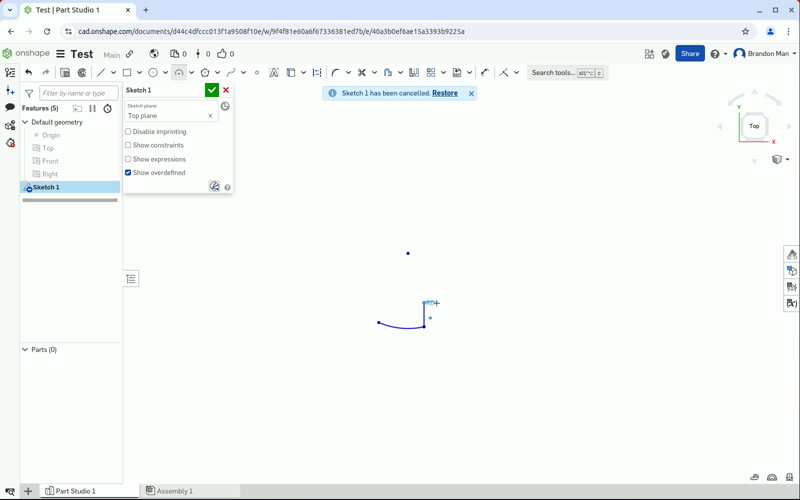
scroll(-6)
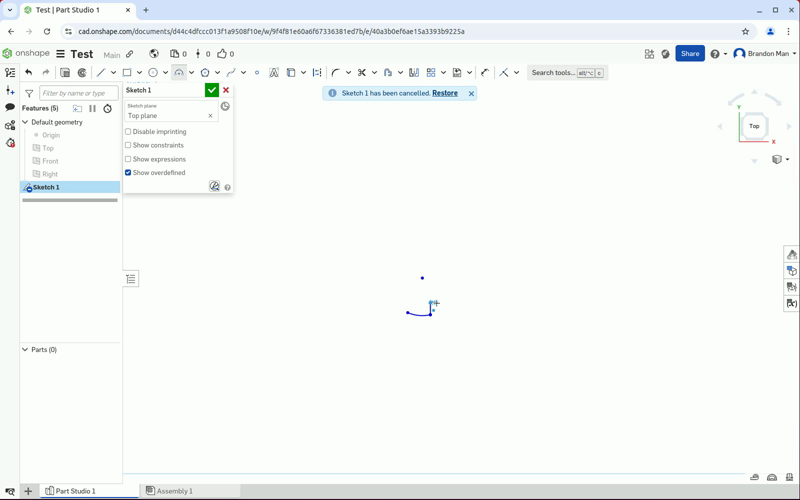
scroll(-6)
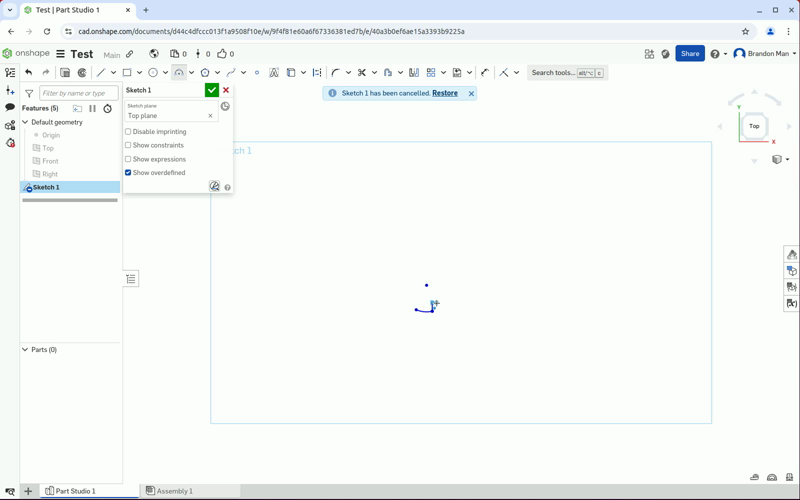
mouse_move(434, 303)
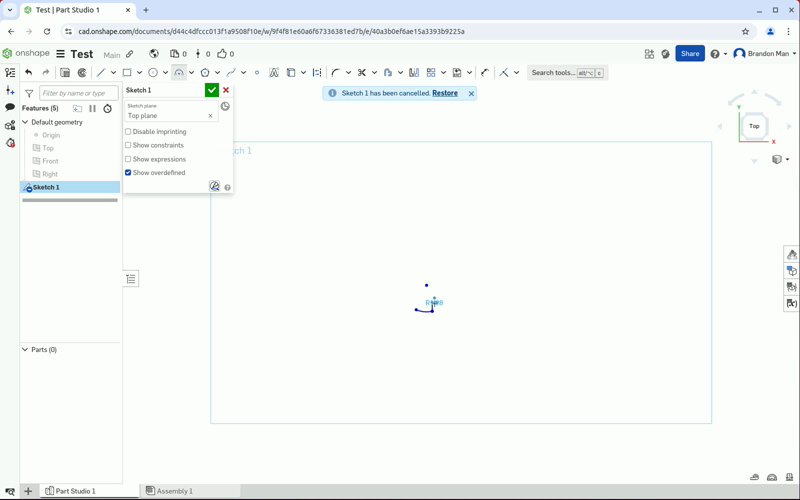
scroll(6)
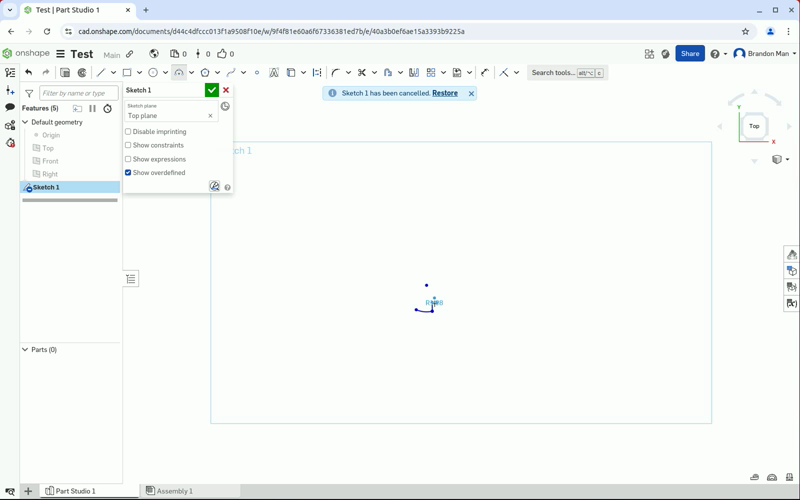
scroll(6)
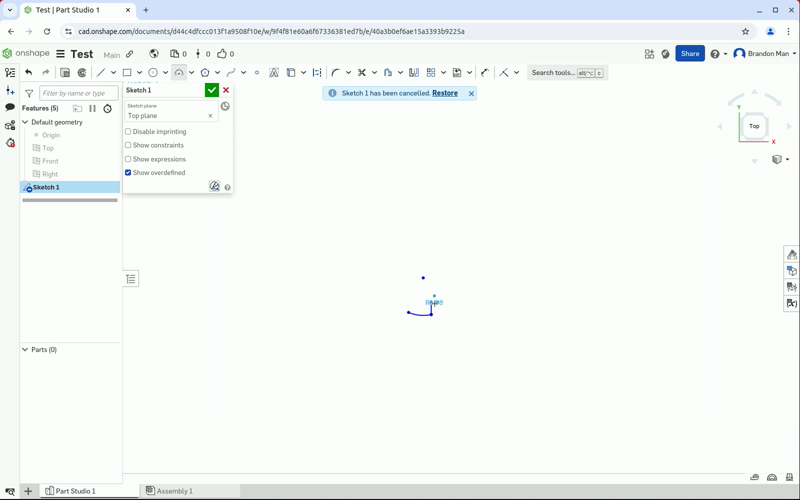
scroll(6)
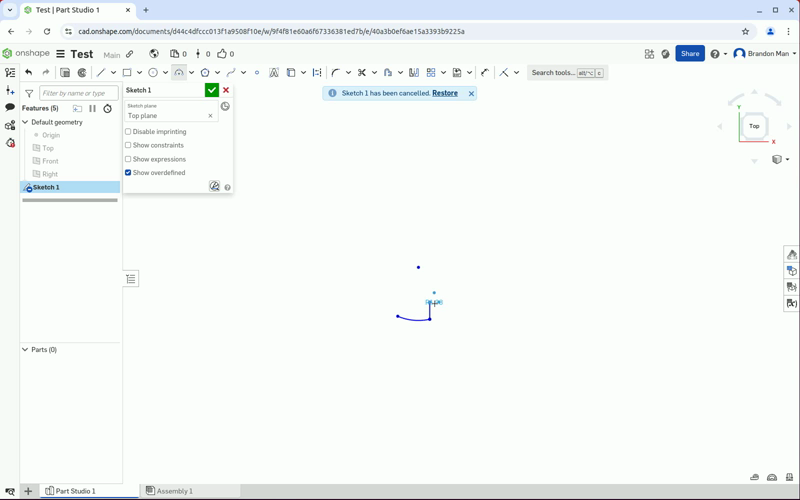
scroll(6)
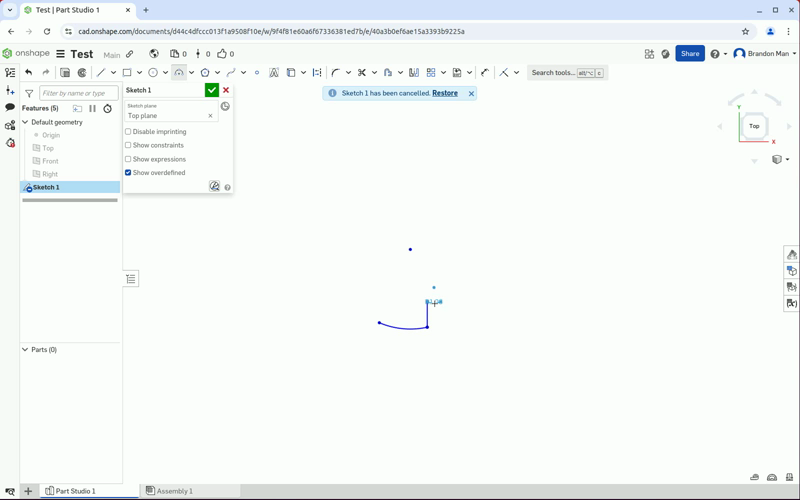
scroll(6)
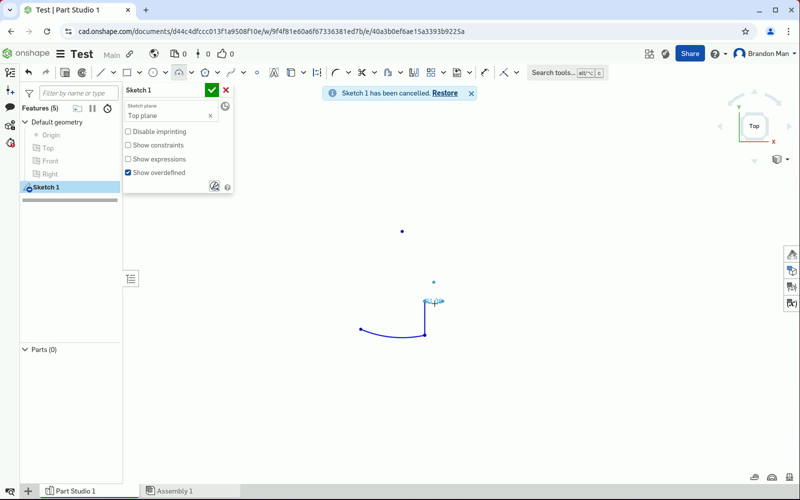
scroll(6)
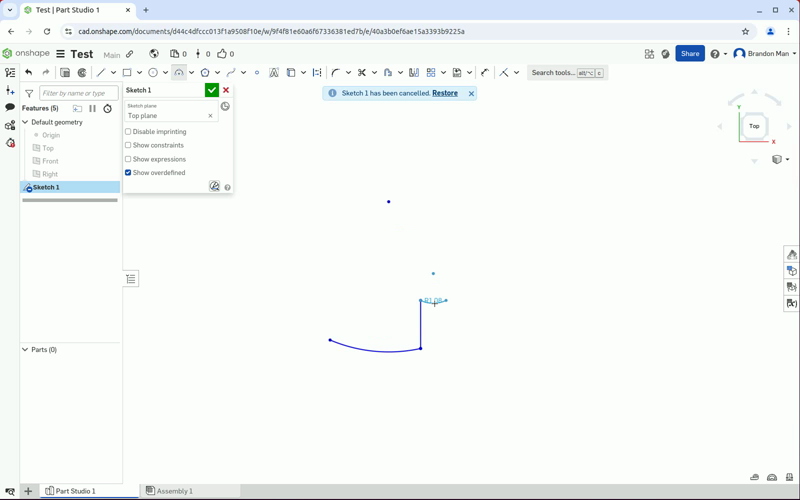
scroll(6)
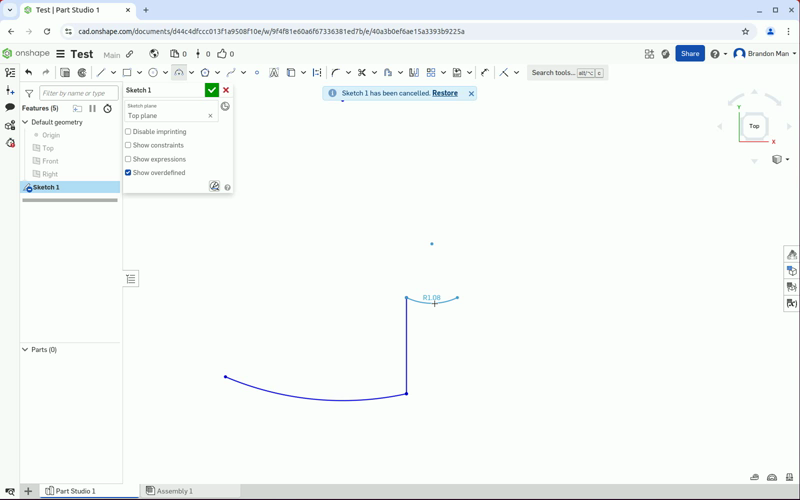
click(434, 303)
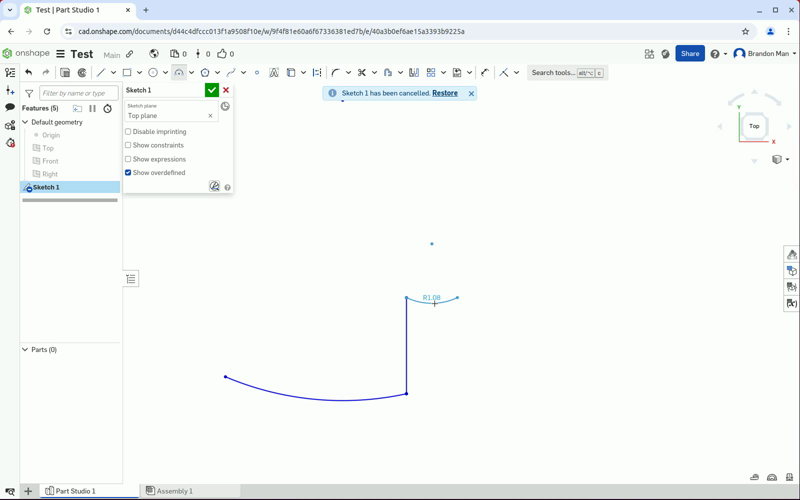
scroll(-6)
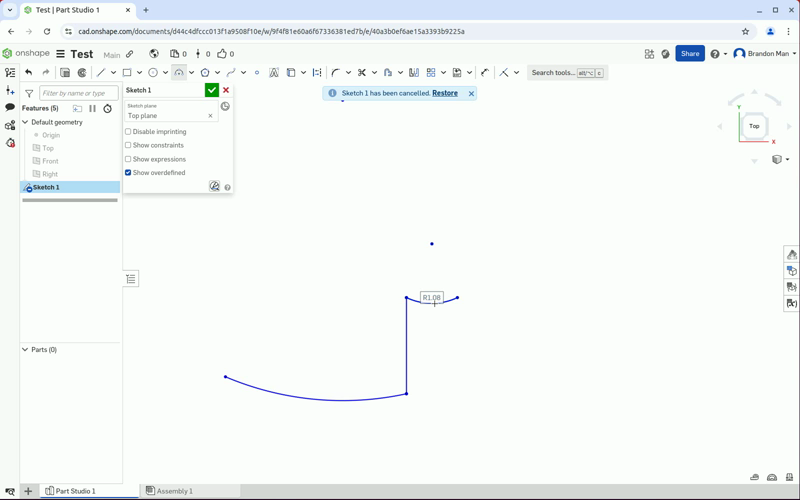
scroll(-6)
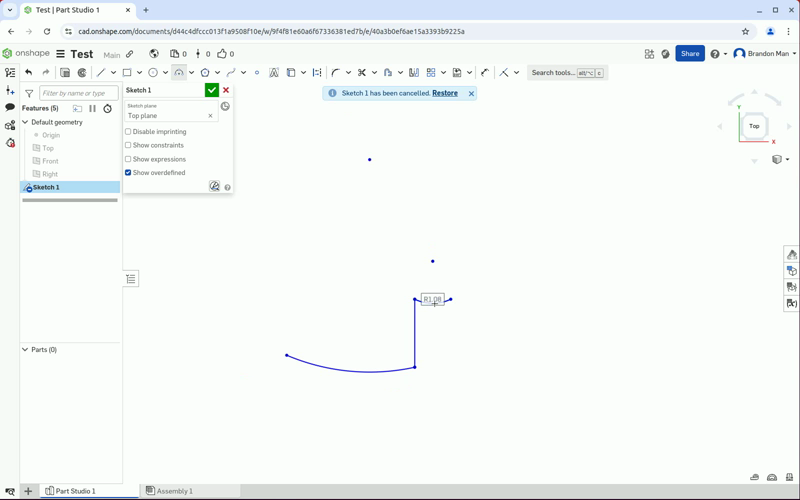
scroll(-6)
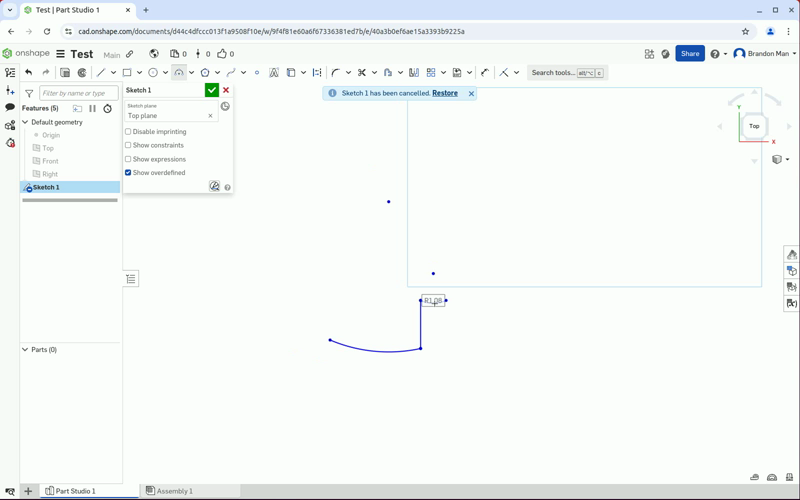
scroll(-6)
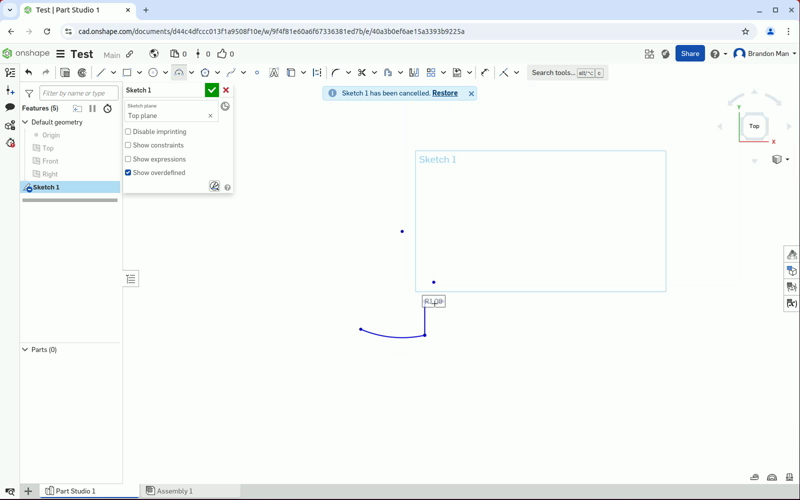
scroll(-6)
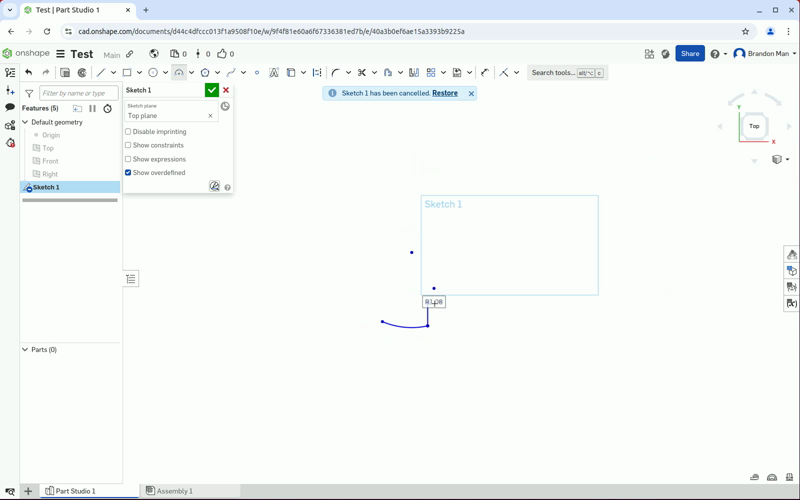
scroll(-6)
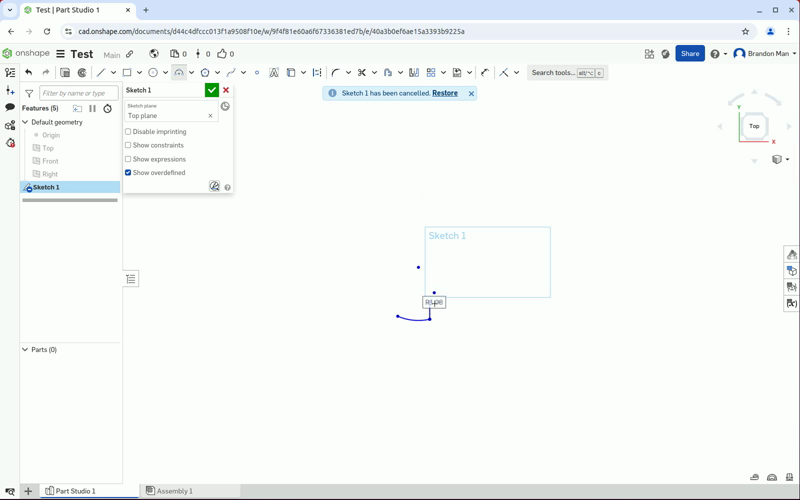
scroll(-6)
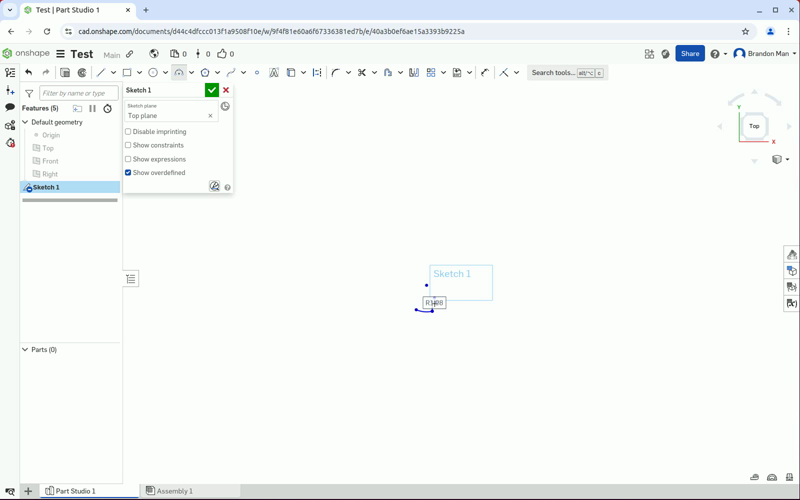
key_up(shift)
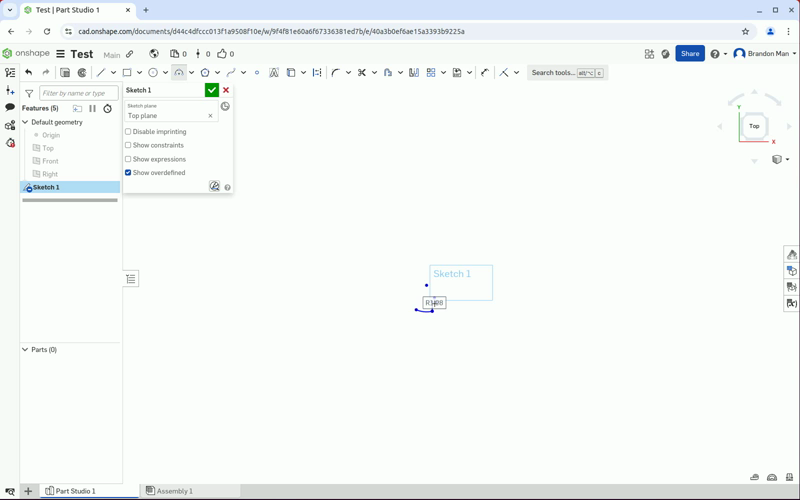
key(esc)
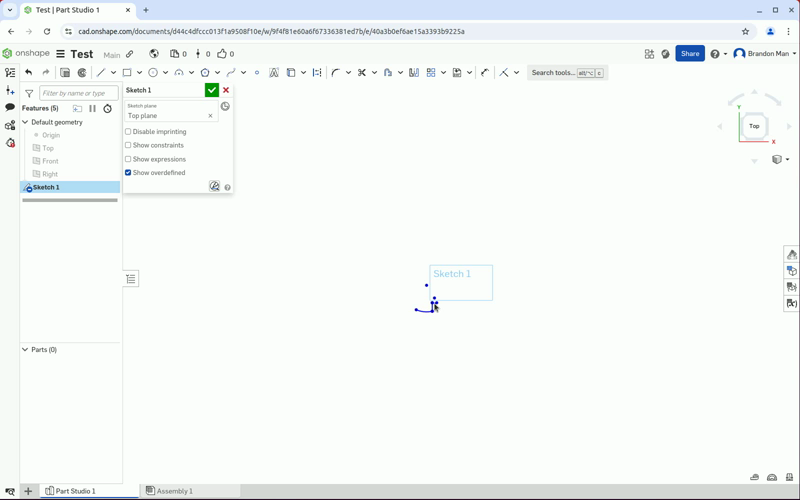
key(l)
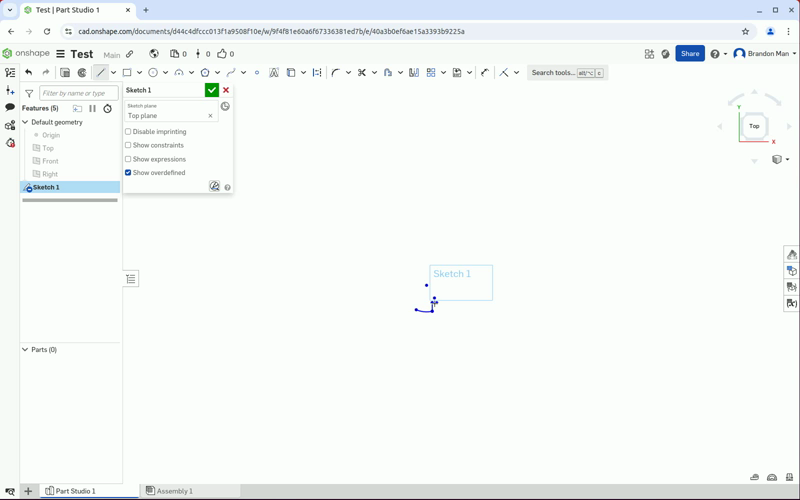
mouse_move(436, 302)
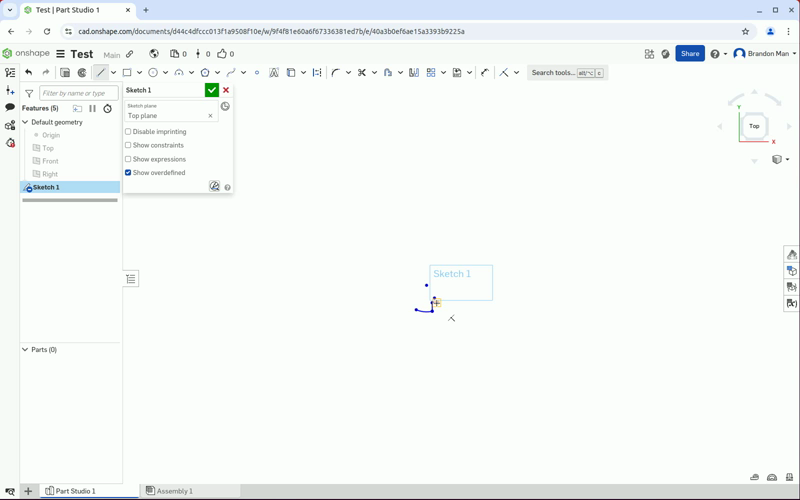
scroll(6)
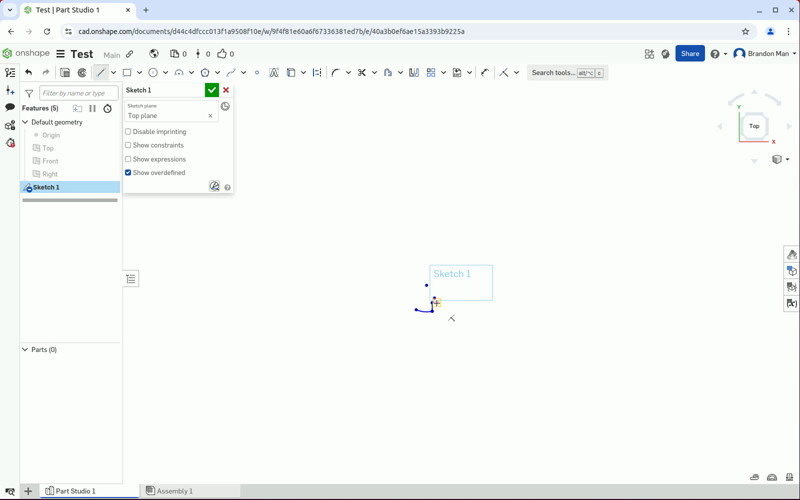
scroll(6)
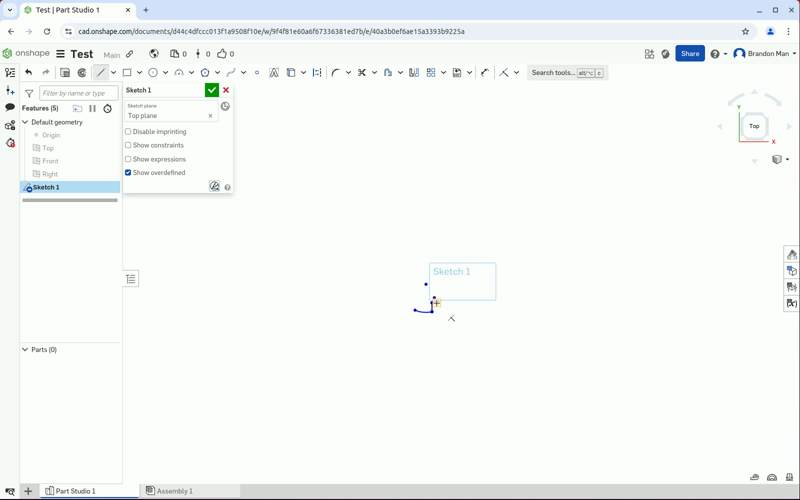
scroll(6)
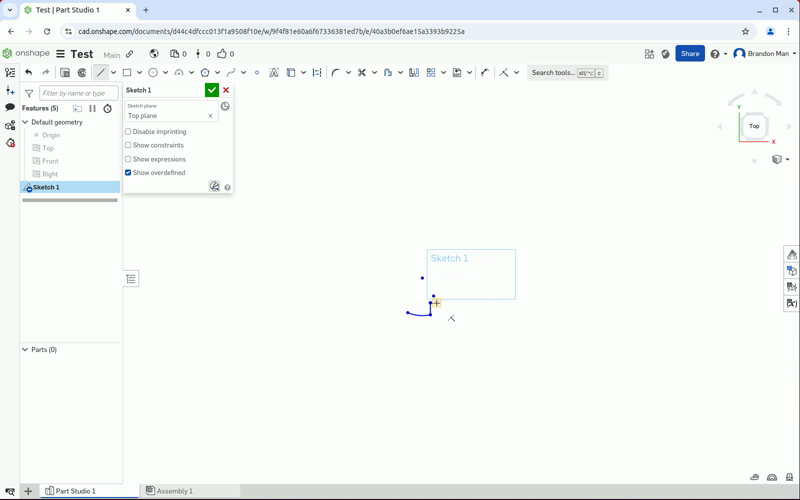
scroll(6)
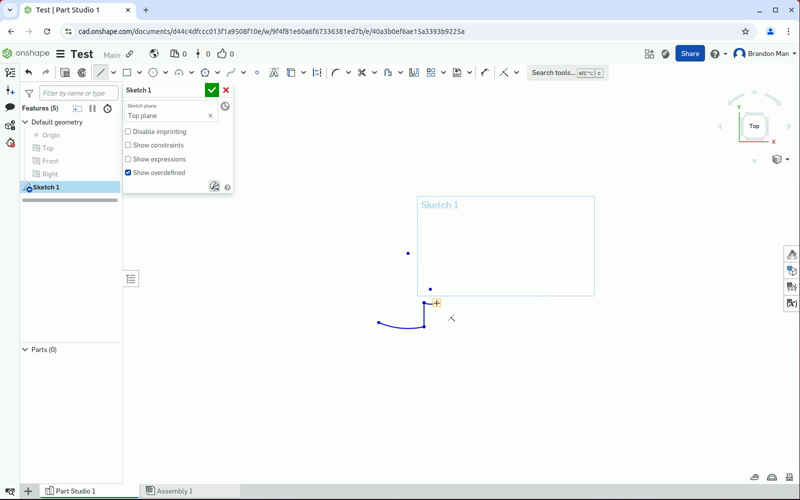
scroll(6)
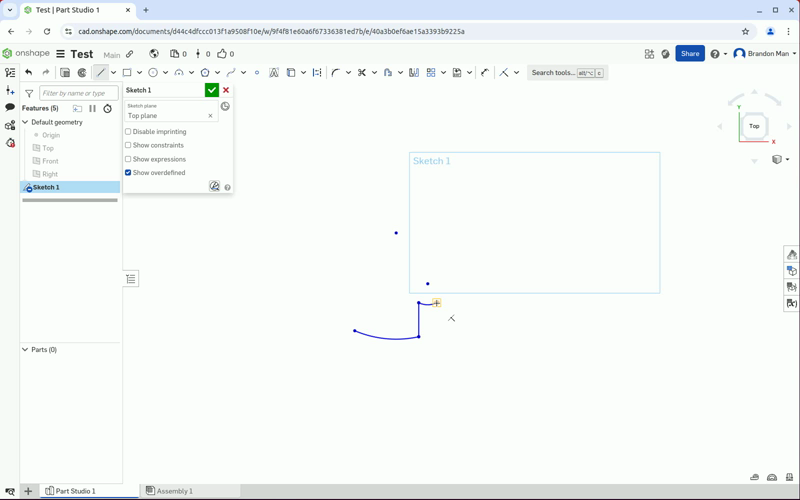
scroll(6)
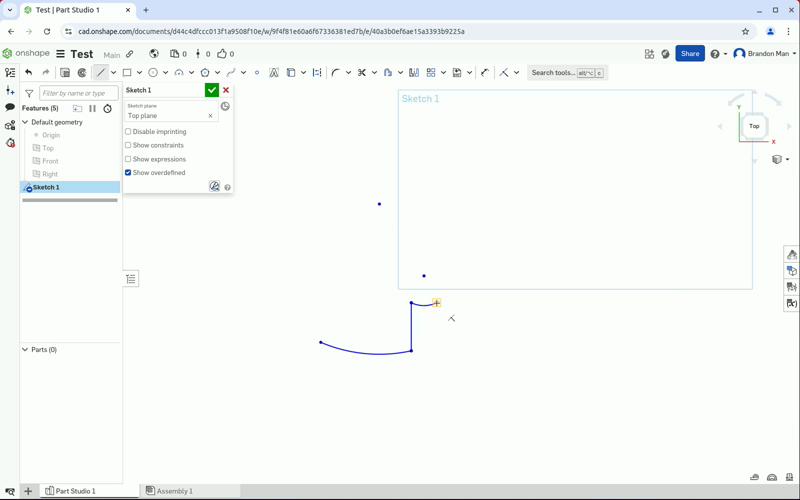
scroll(6)
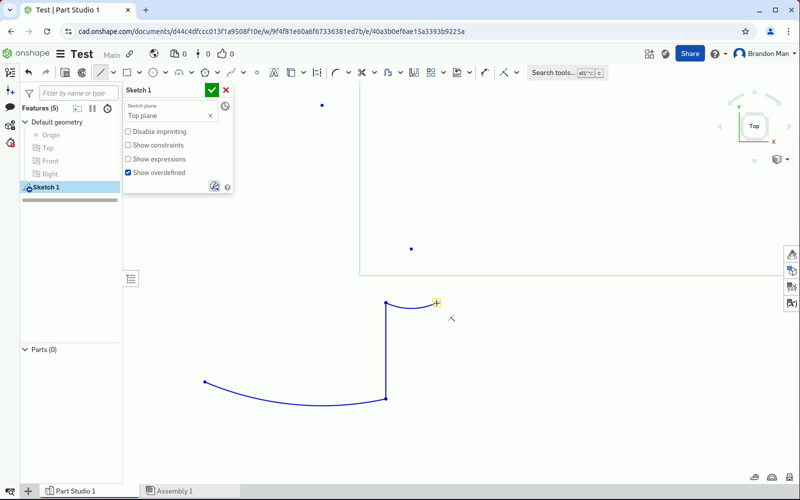
click(436, 302)
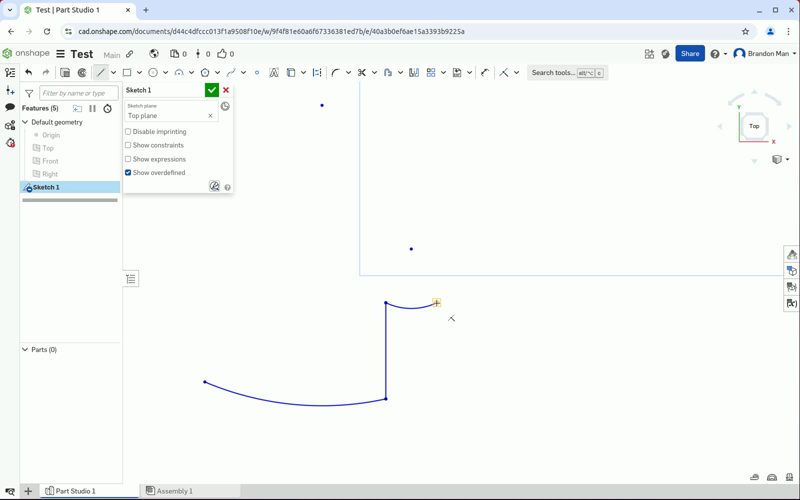
scroll(-6)
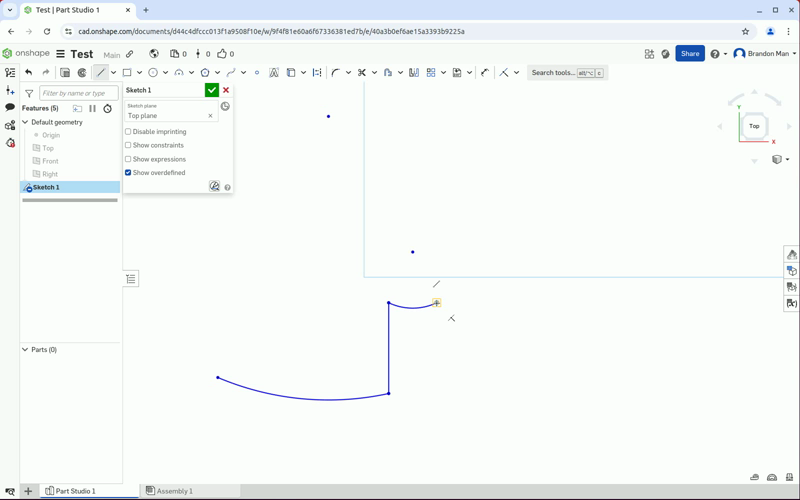
scroll(-6)
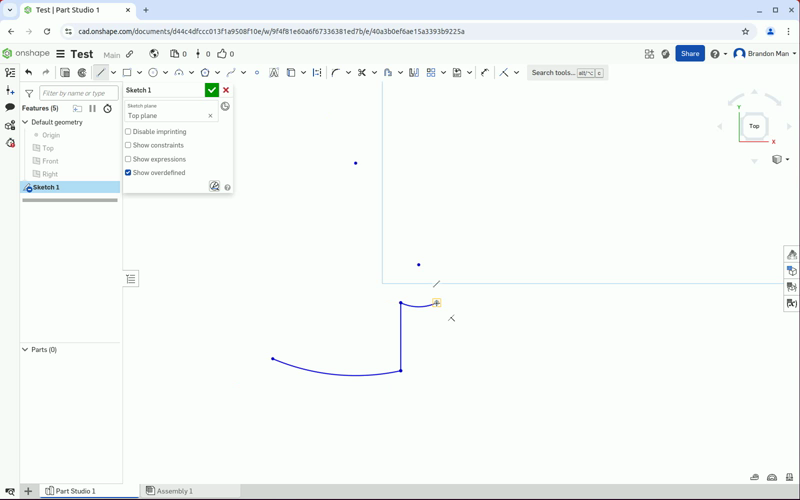
scroll(-6)
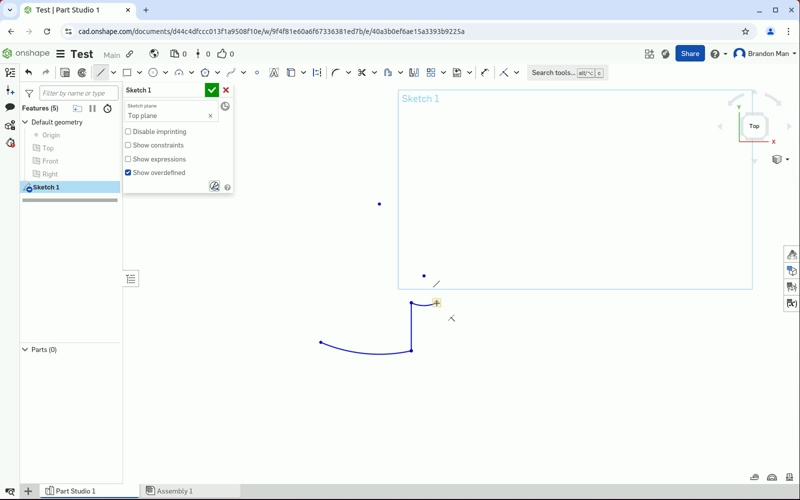
scroll(-6)
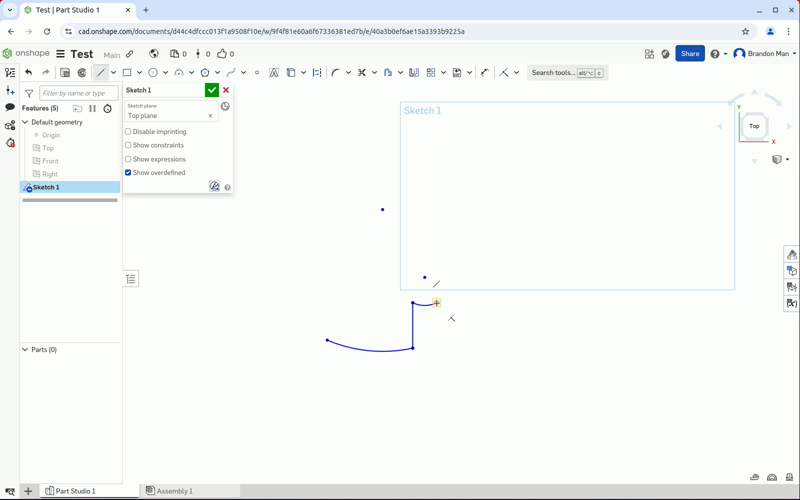
scroll(-6)
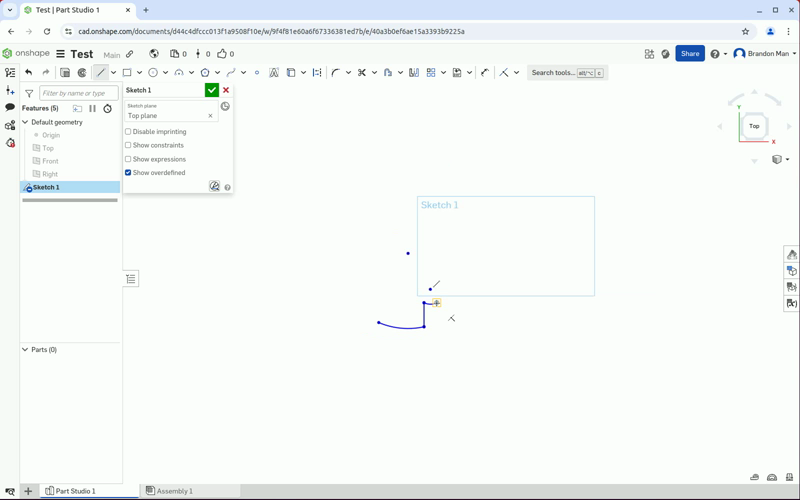
scroll(-6)
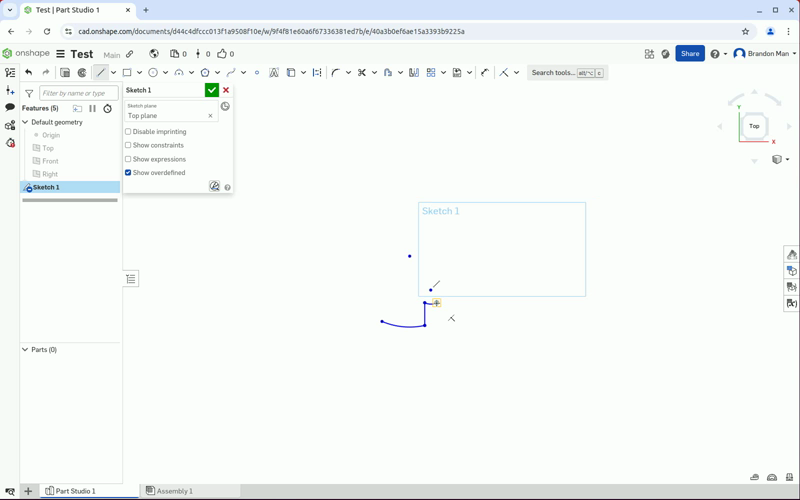
scroll(-6)
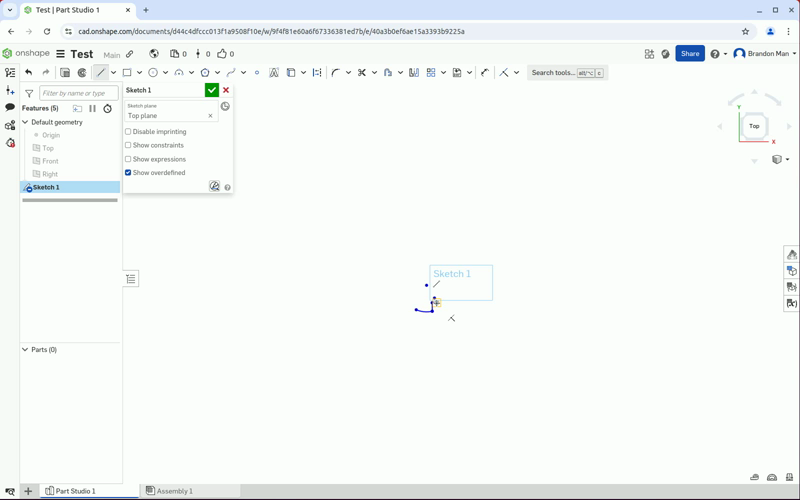
key_down(shift)
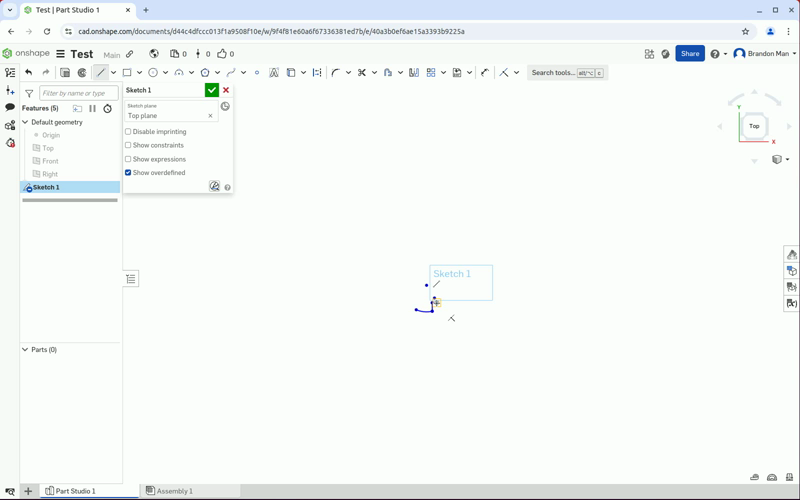
mouse_move(436, 183)
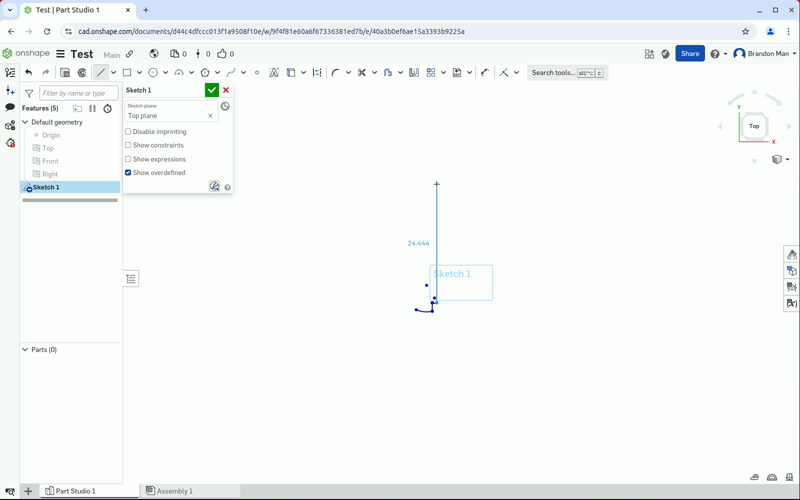
click(436, 183)
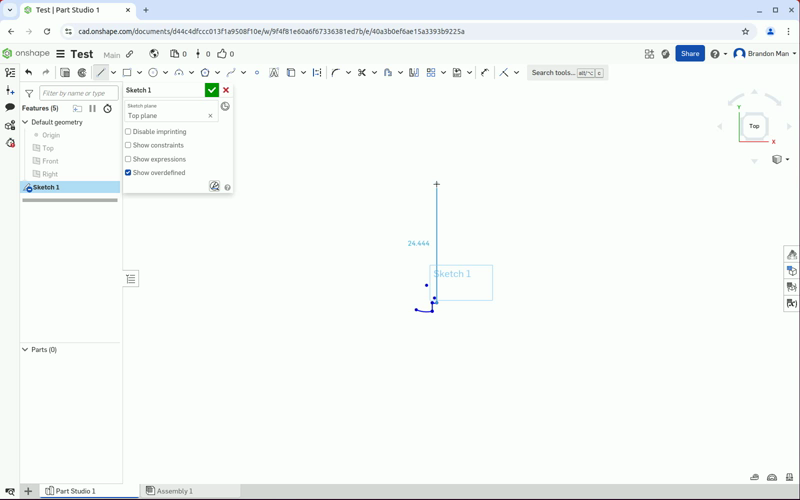
key_up(shift)
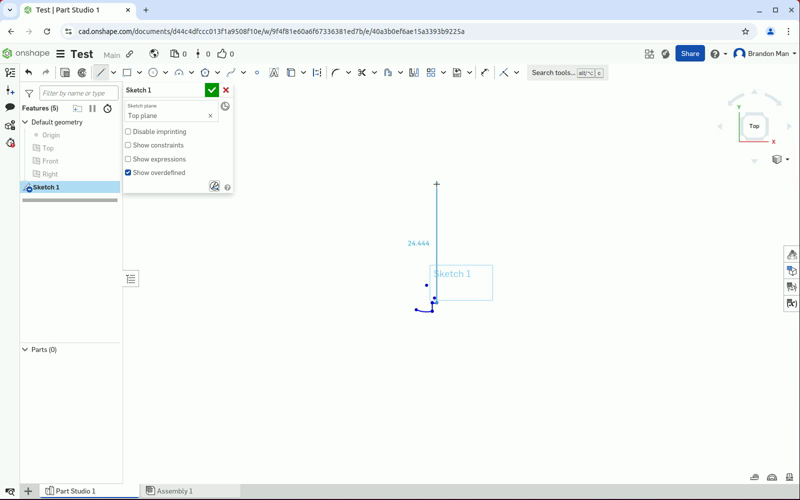
key(esc)
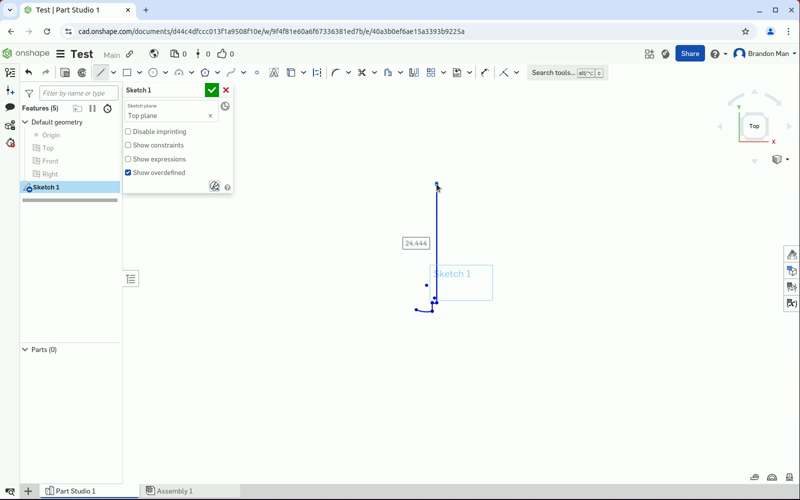
key(a)
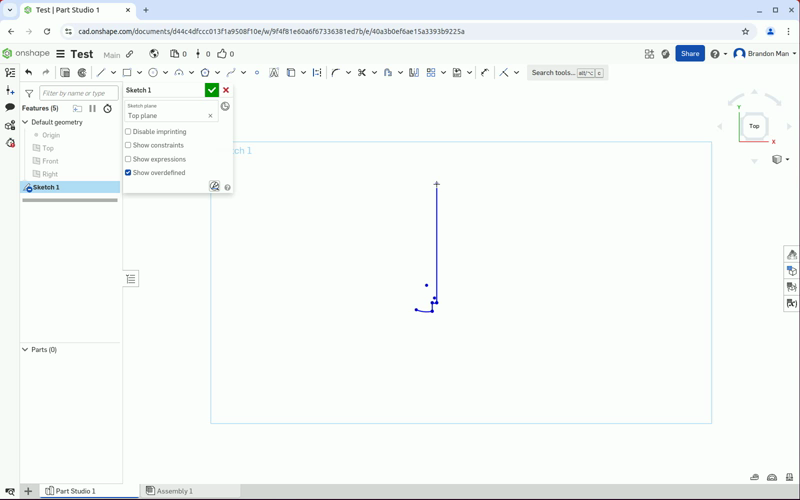
mouse_move(436, 183)
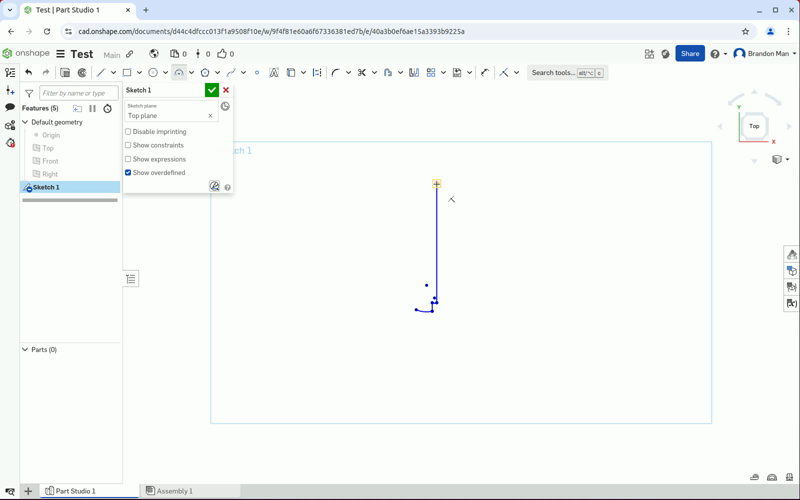
click(436, 183)
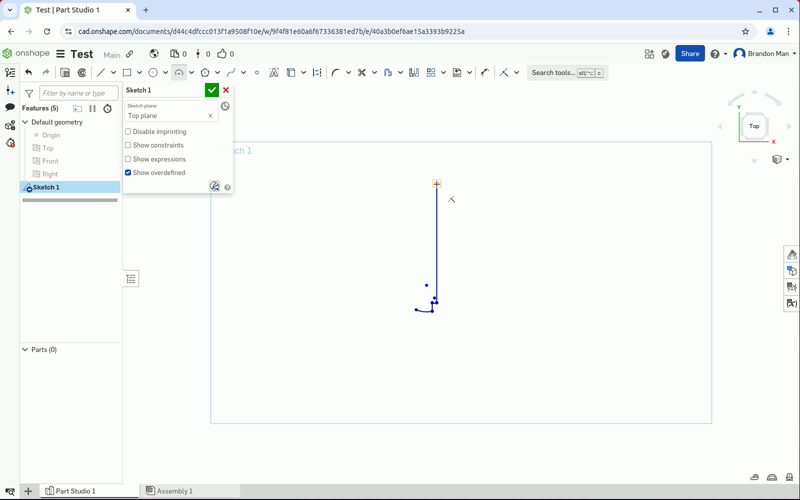
key_down(shift)
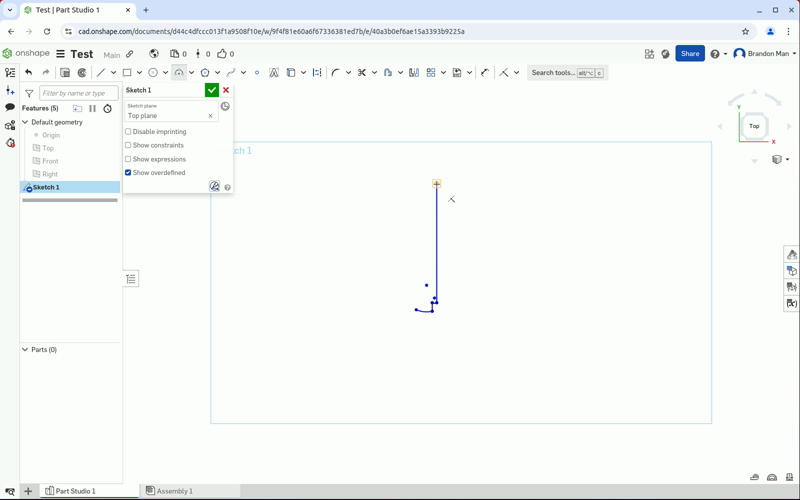
mouse_move(432, 183)
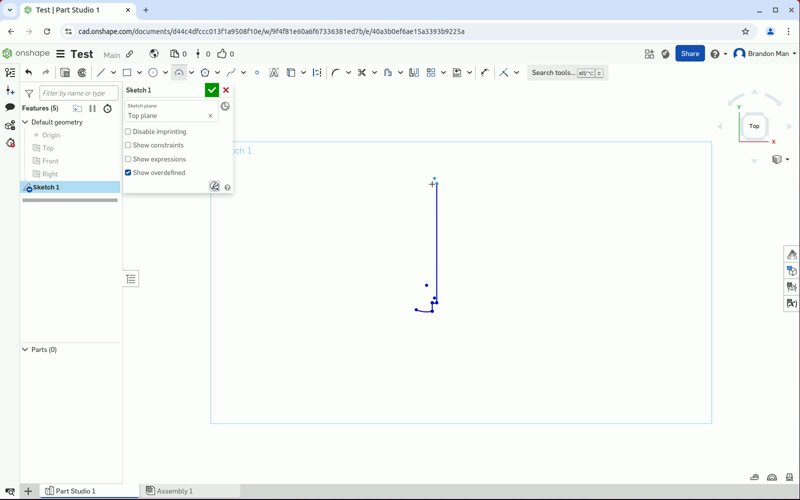
scroll(6)
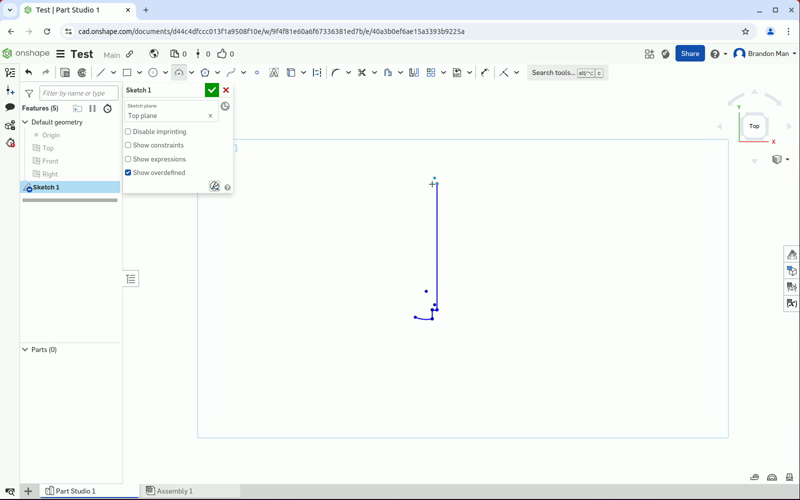
scroll(6)
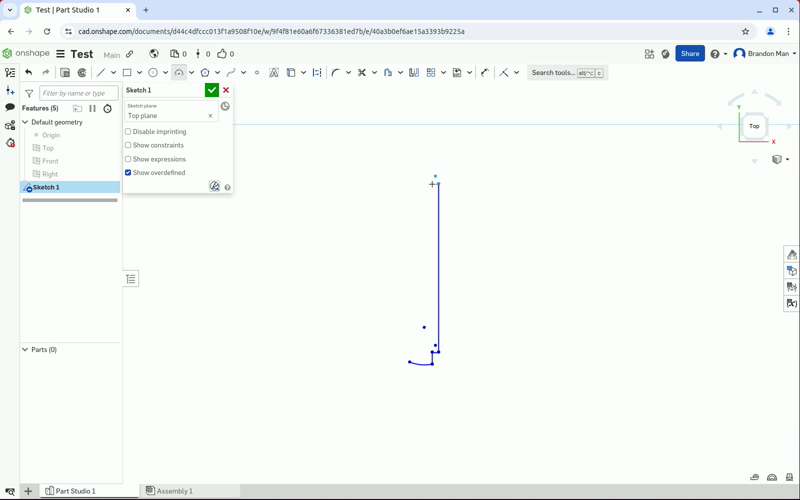
scroll(6)
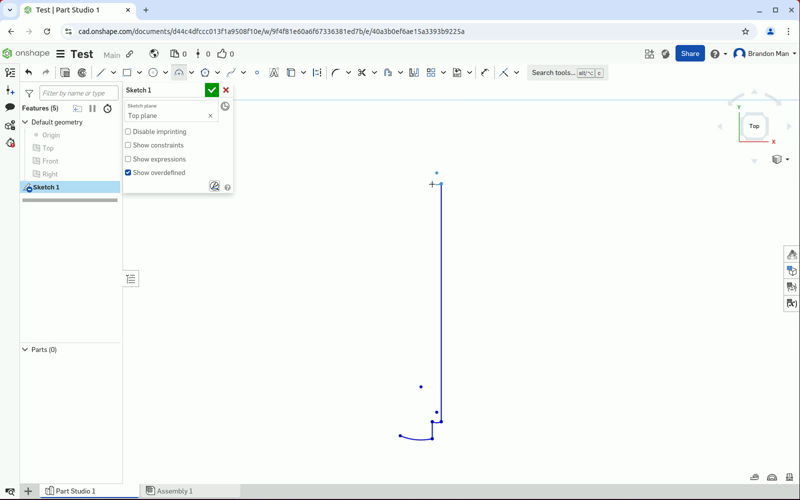
scroll(6)
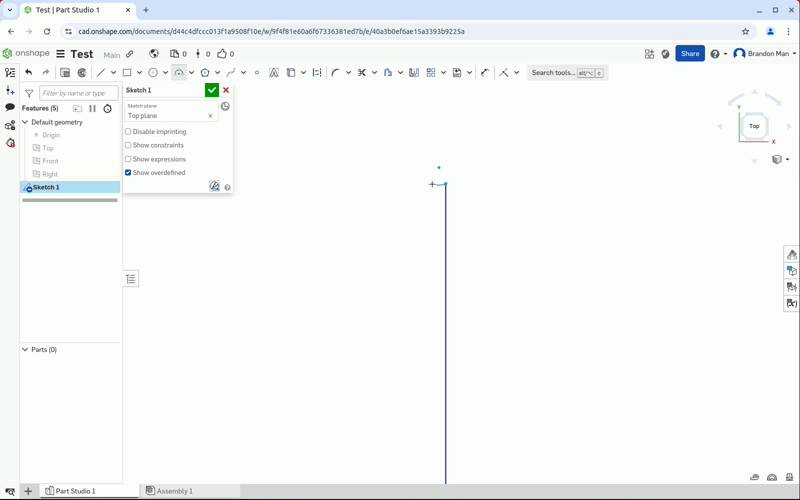
scroll(6)
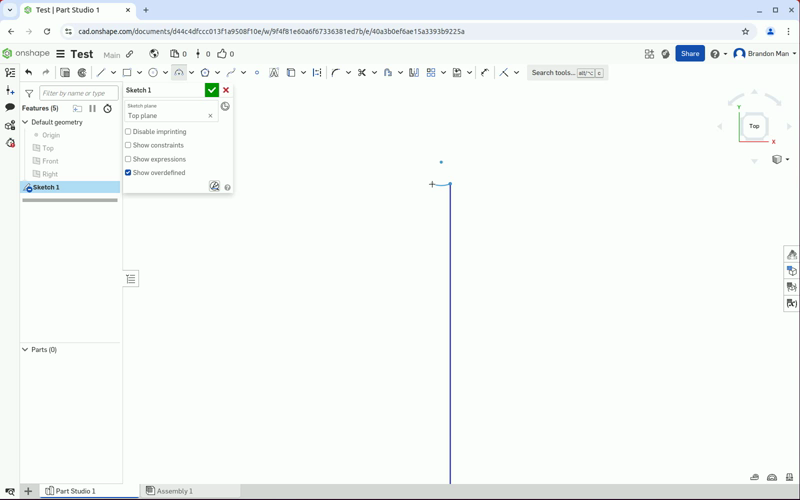
scroll(6)
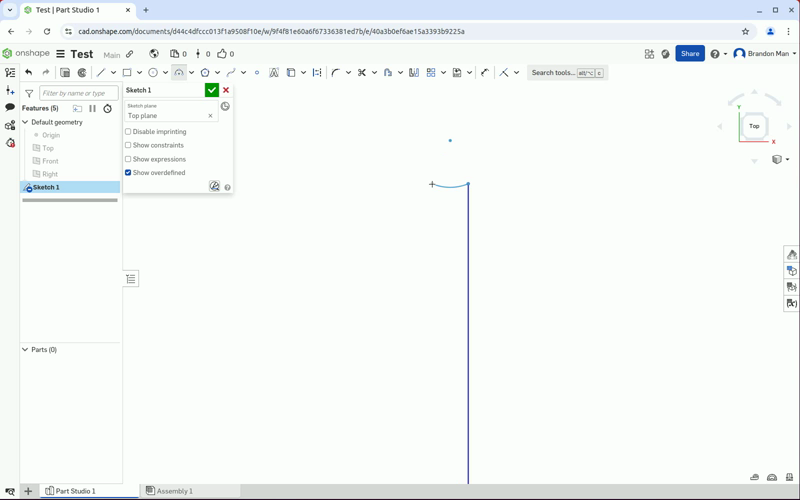
scroll(6)
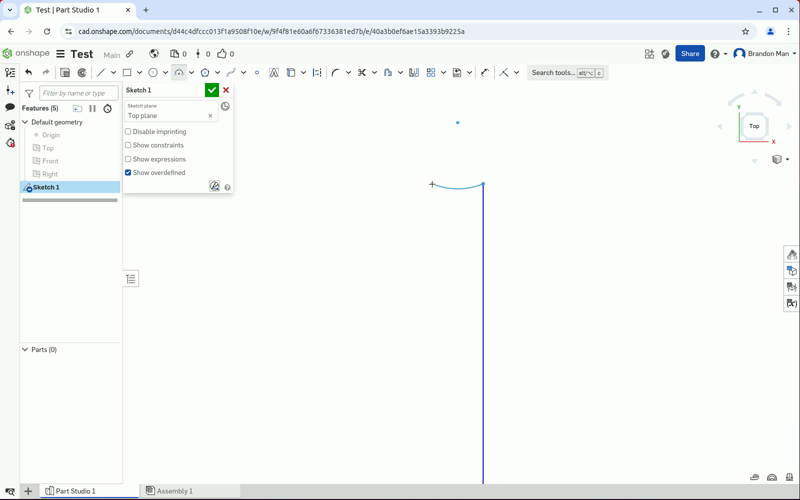
click(432, 183)
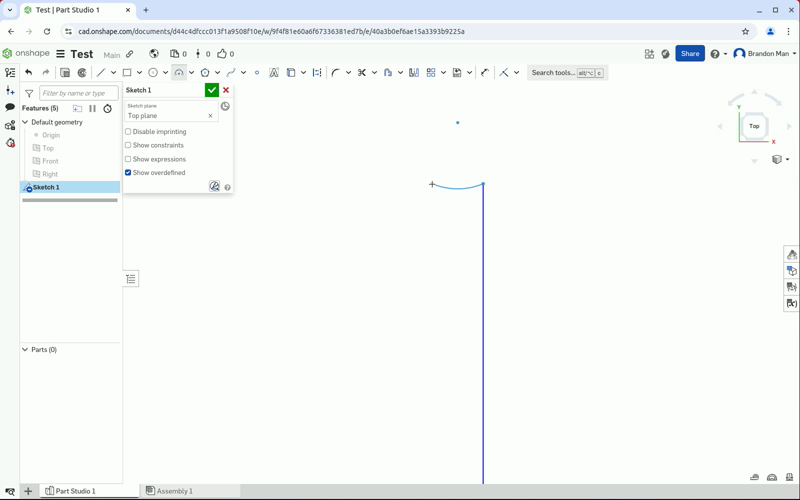
scroll(-6)
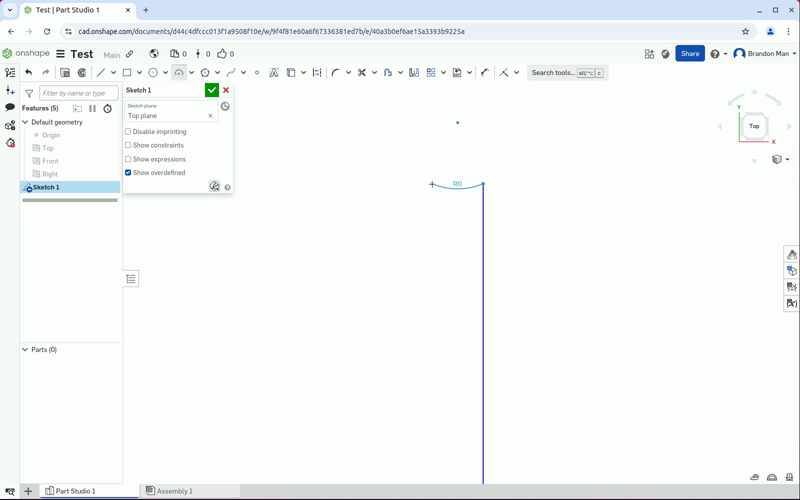
scroll(-6)
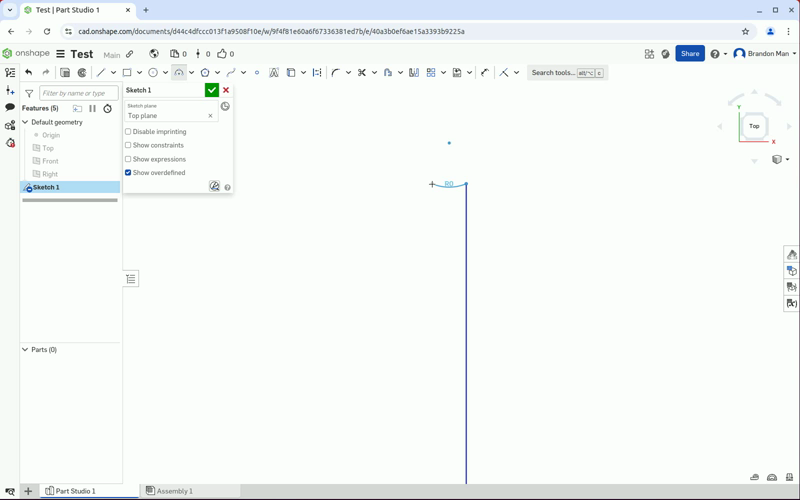
scroll(-6)
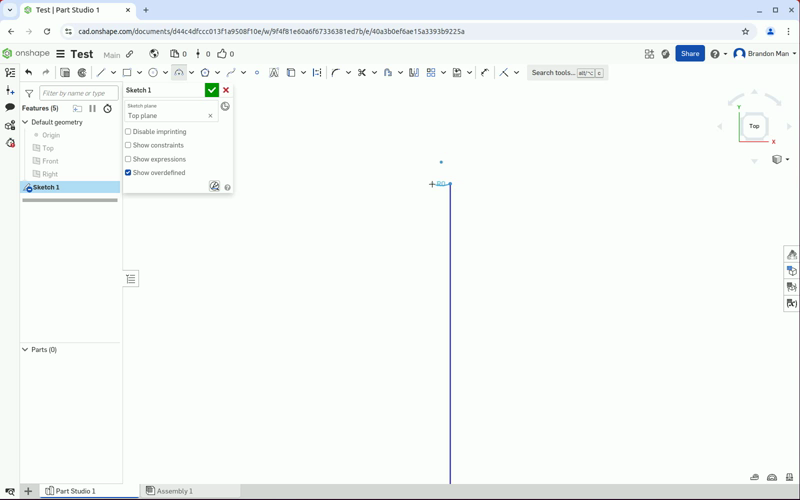
scroll(-6)
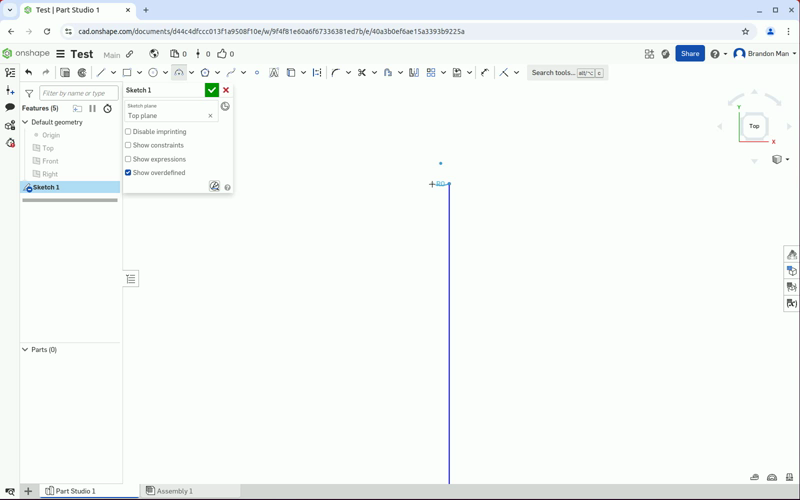
scroll(-6)
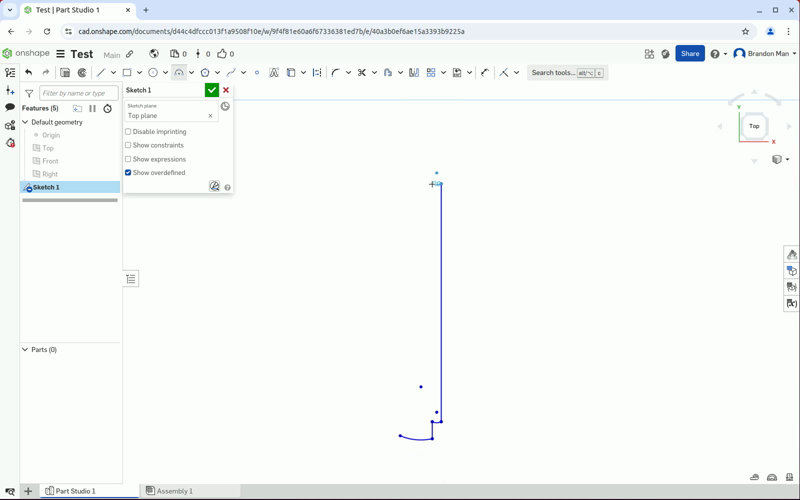
scroll(-6)
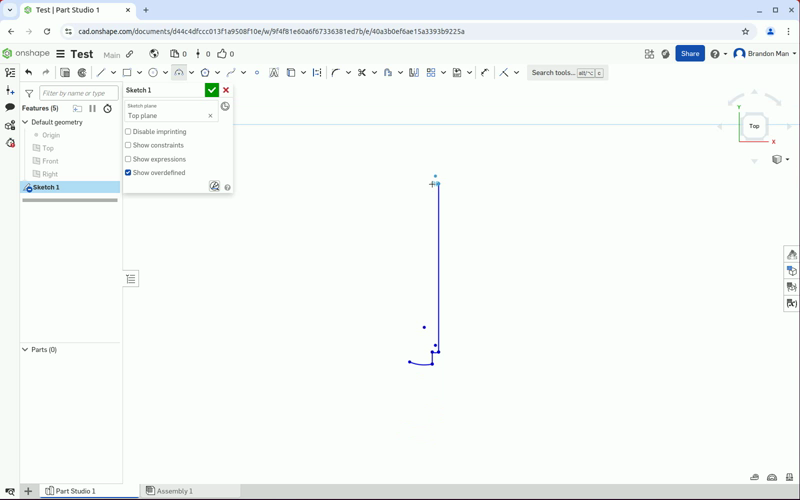
scroll(-6)
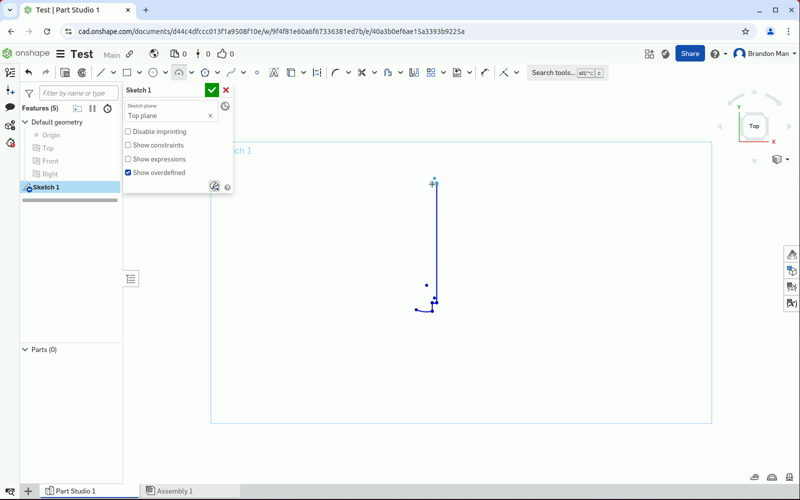
mouse_move(434, 183)
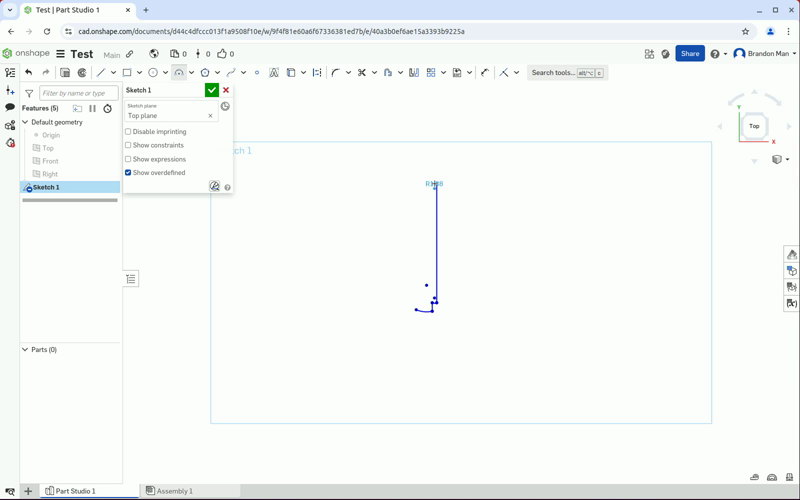
scroll(6)
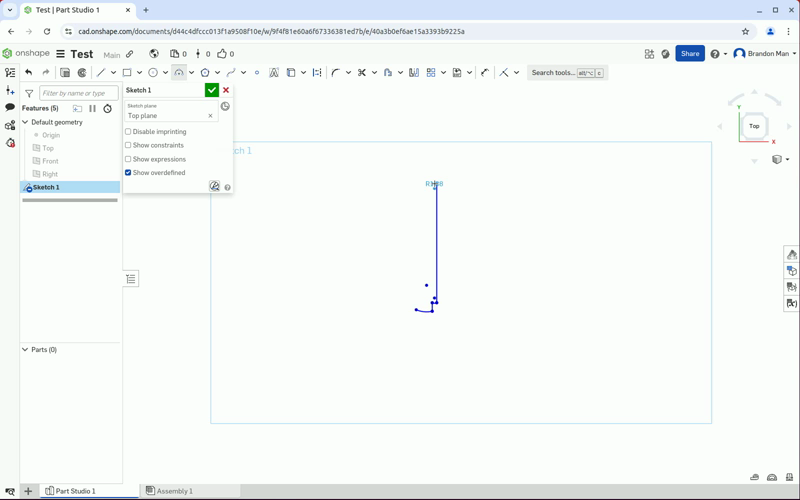
scroll(6)
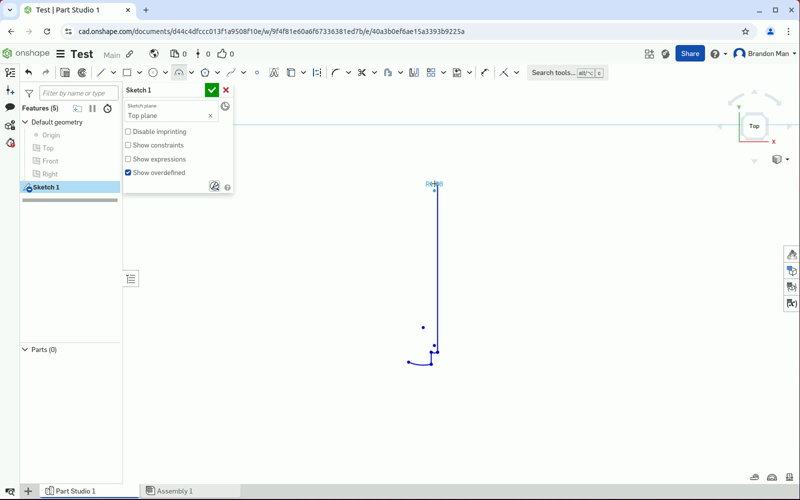
scroll(6)
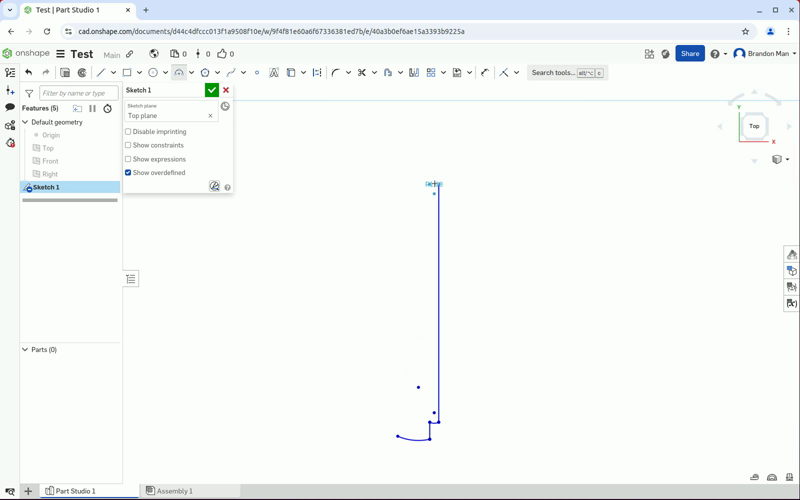
scroll(6)
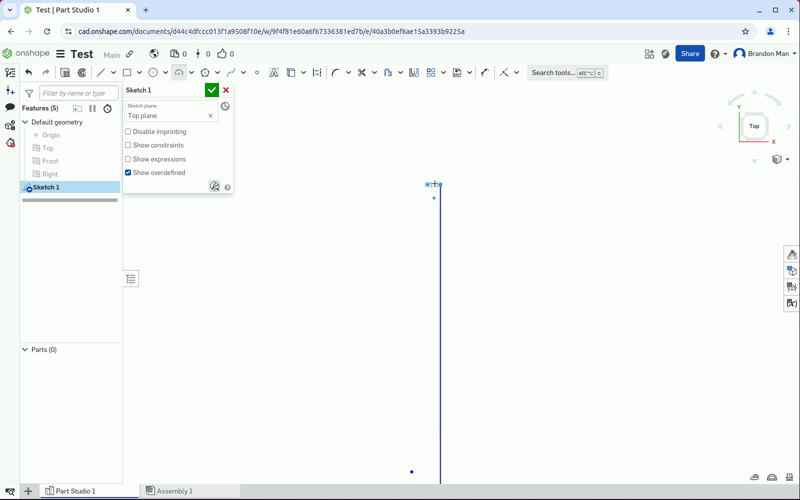
scroll(6)
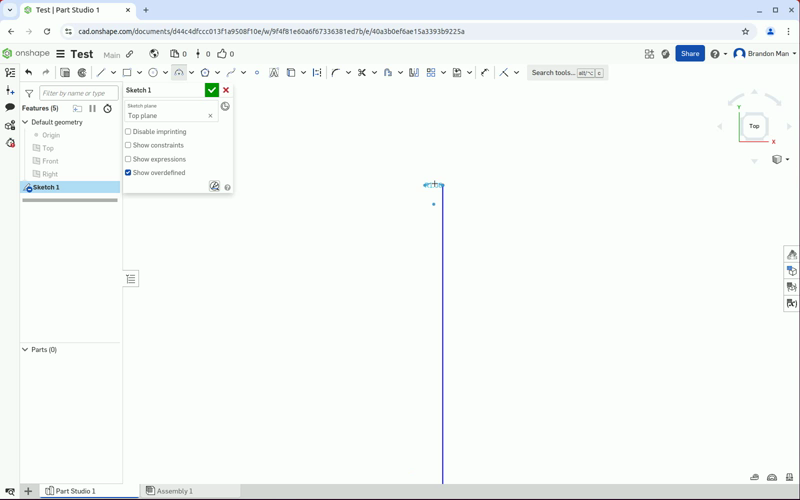
scroll(6)
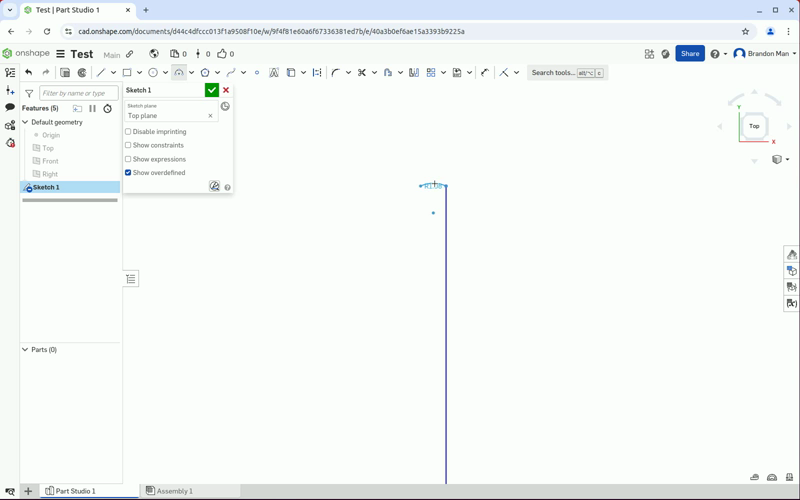
scroll(6)
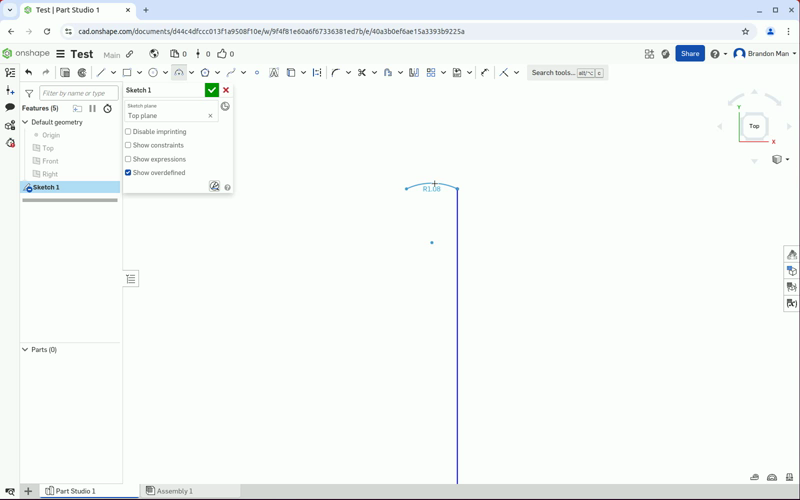
click(434, 183)
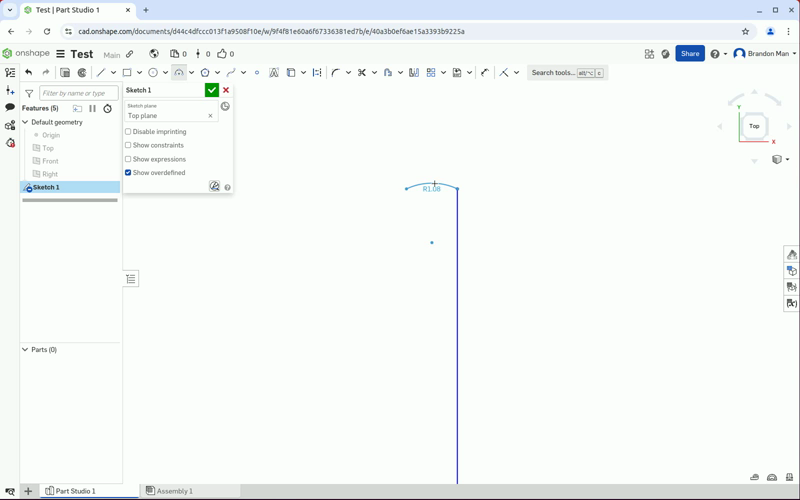
scroll(-6)
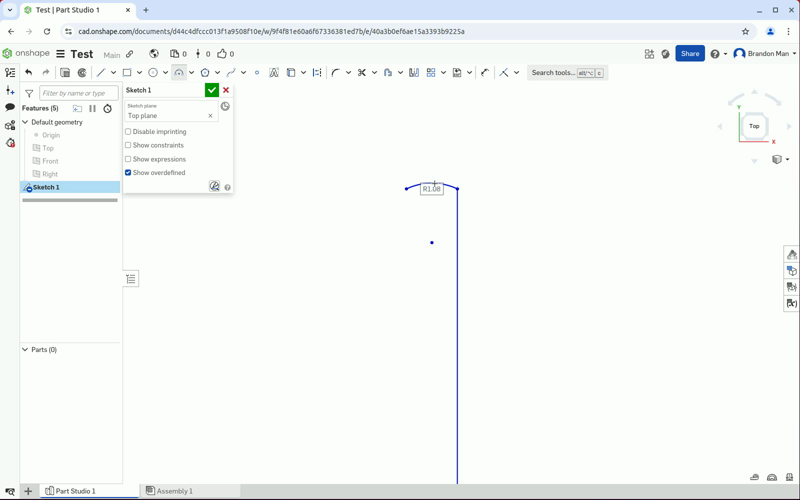
scroll(-6)
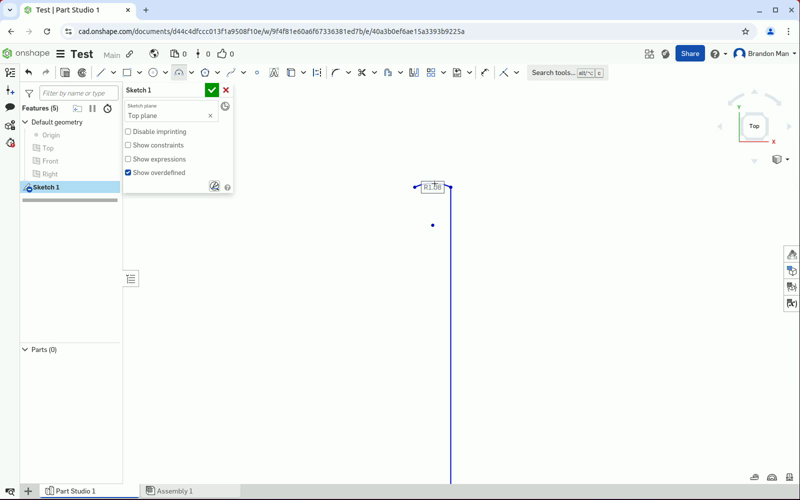
scroll(-6)
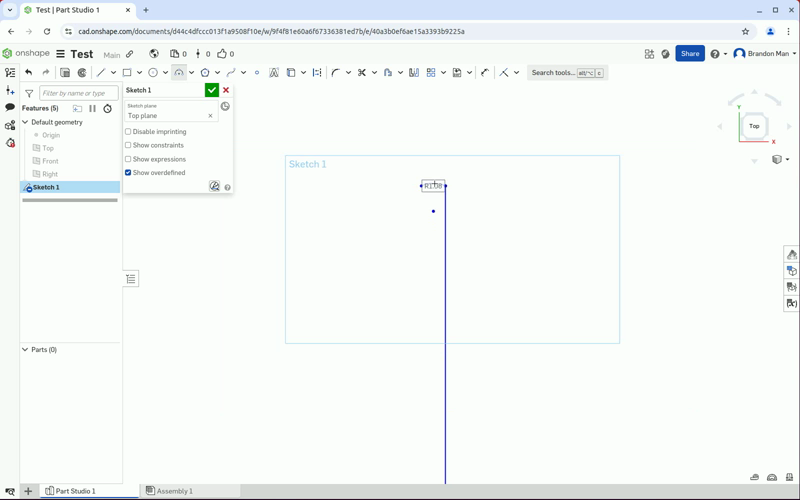
scroll(-6)
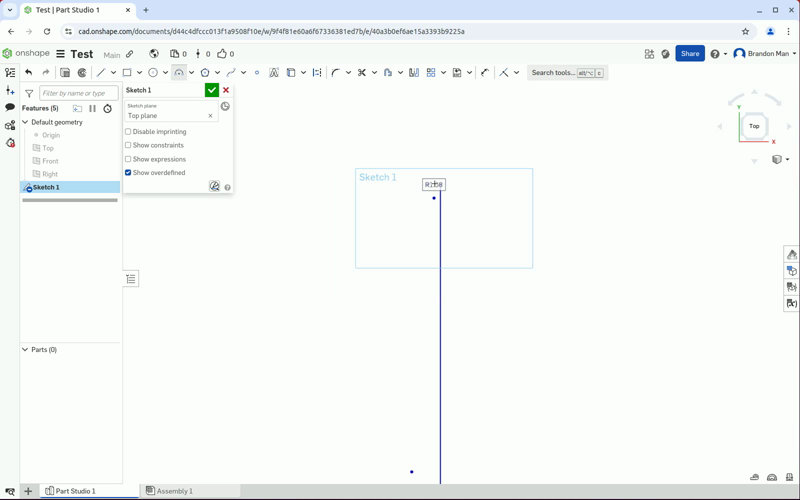
scroll(-6)
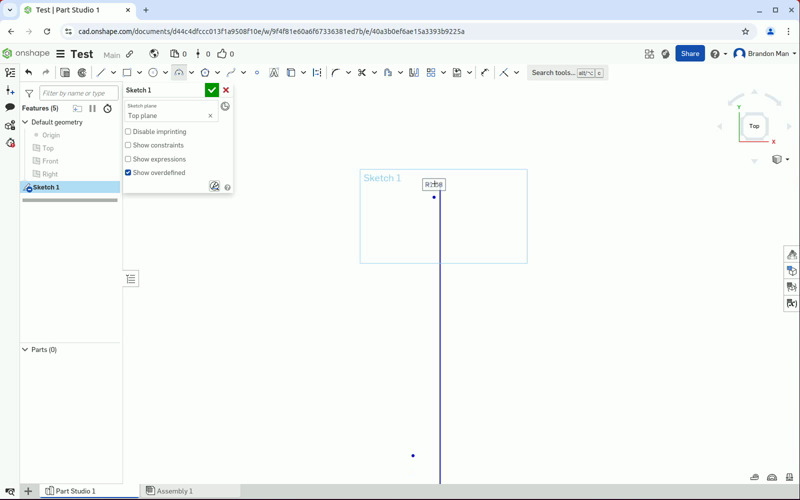
scroll(-6)
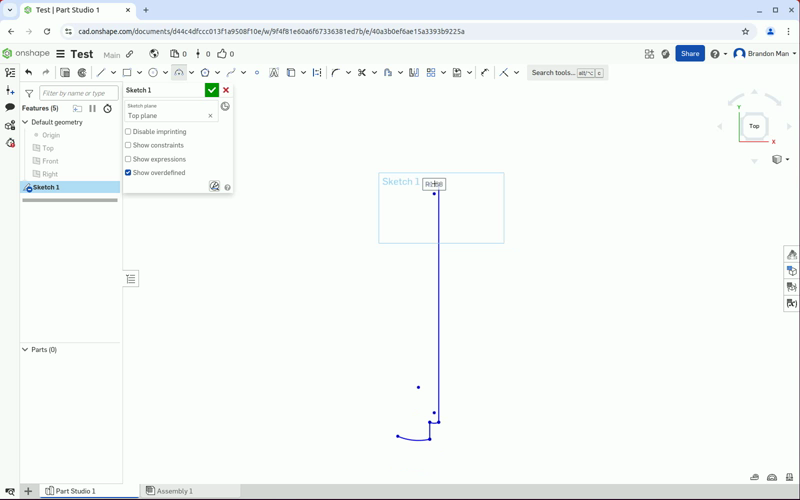
scroll(-6)
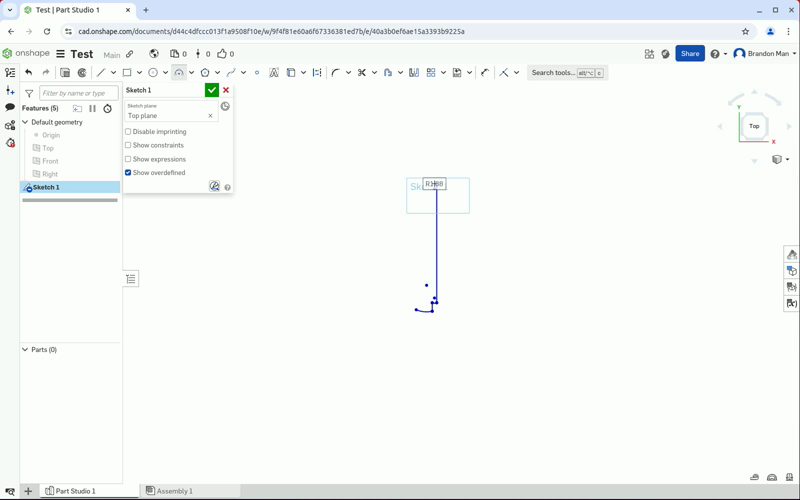
key_up(shift)
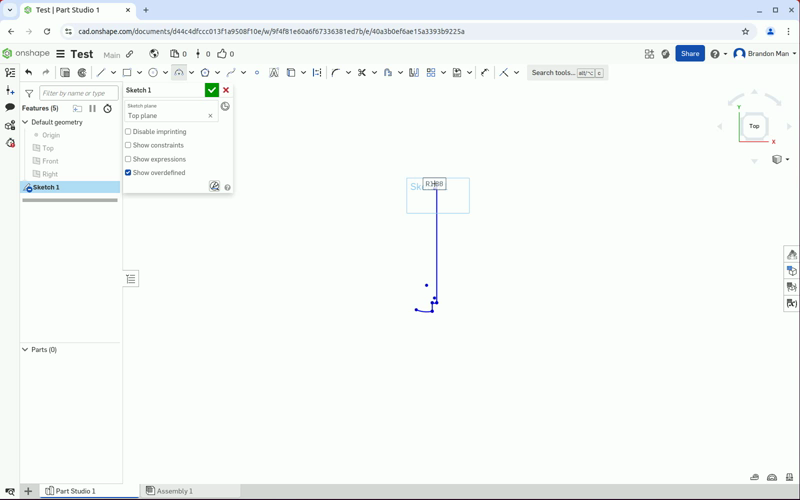
key(esc)
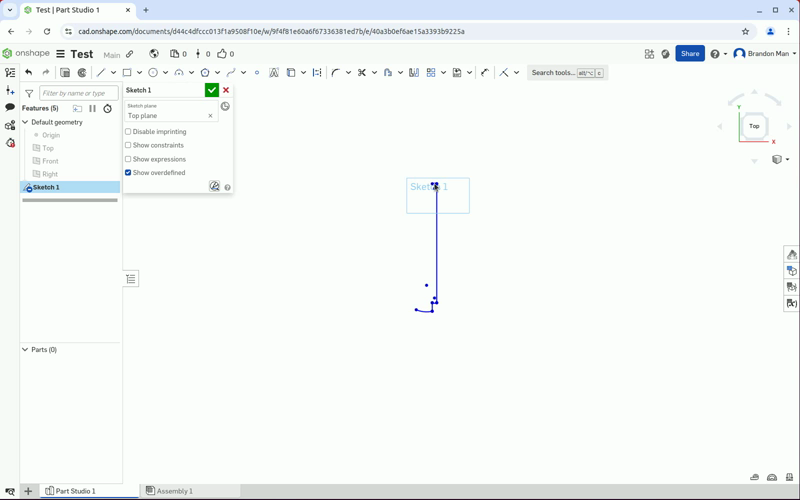
key(l)
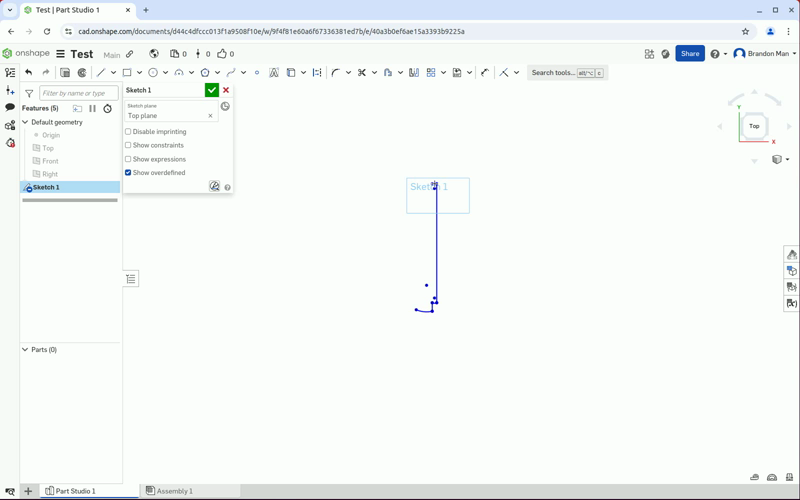
mouse_move(432, 183)
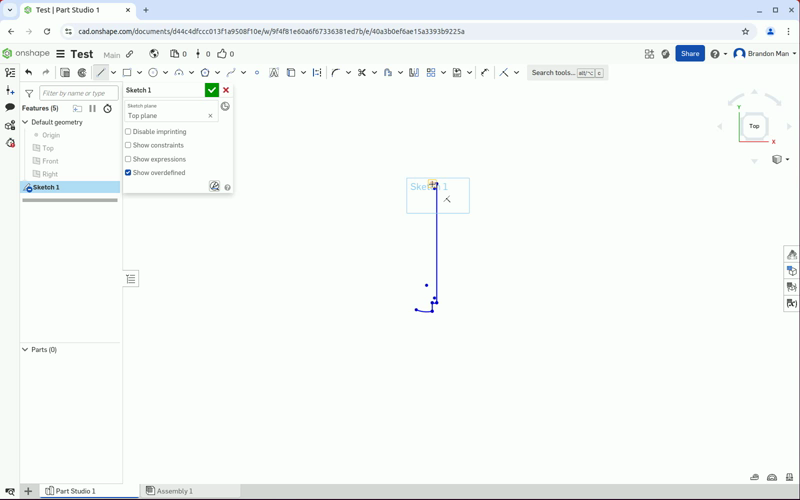
scroll(6)
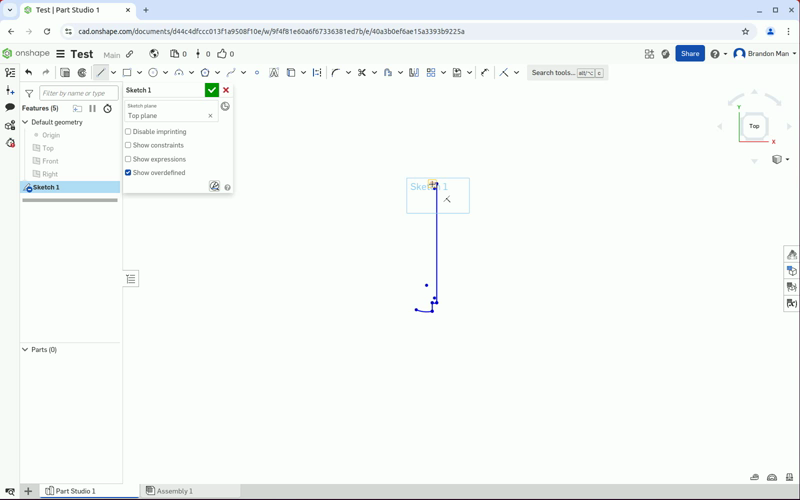
scroll(6)
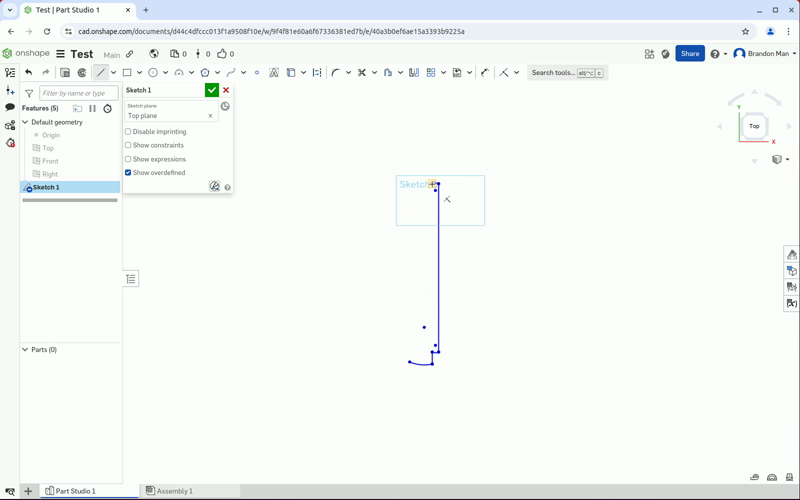
scroll(6)
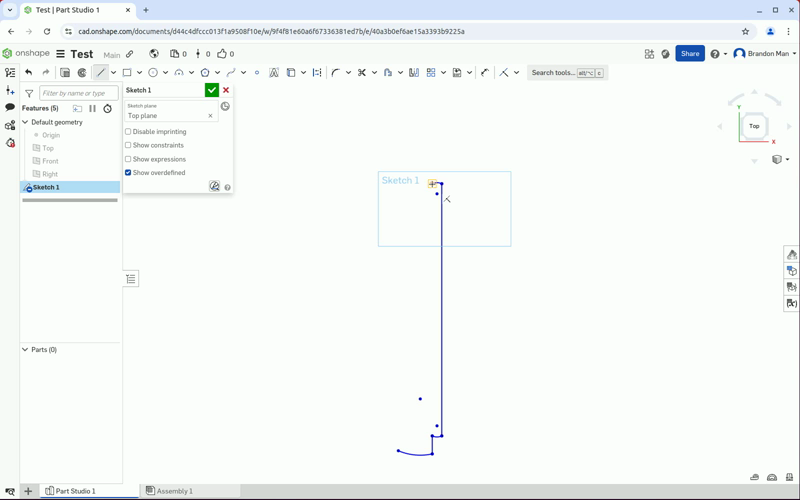
scroll(6)
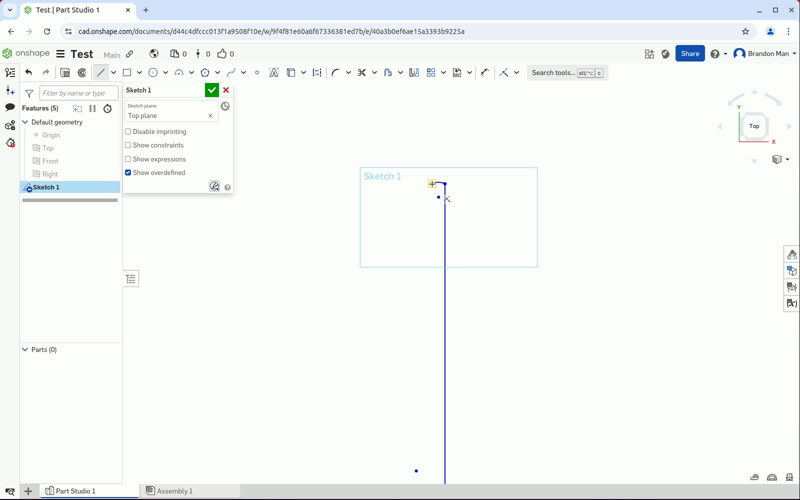
scroll(6)
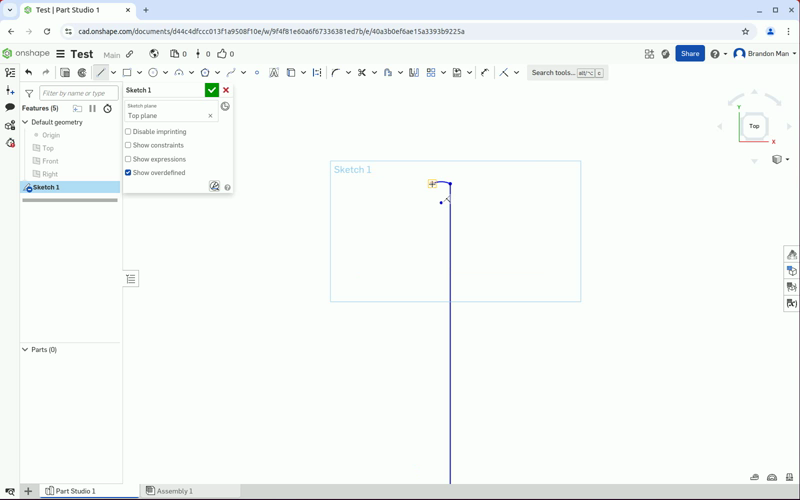
scroll(6)
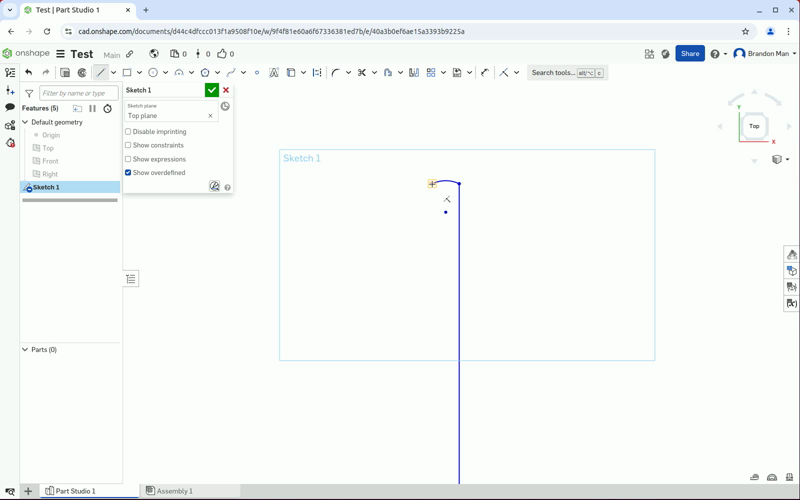
scroll(6)
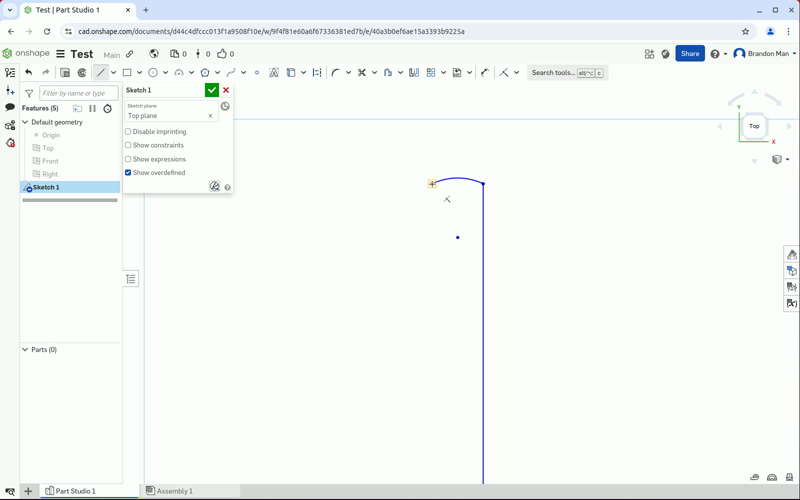
click(432, 183)
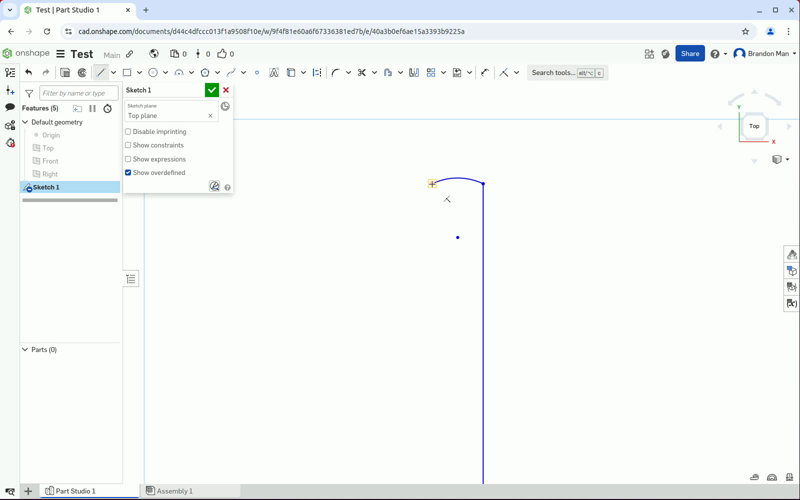
scroll(-6)
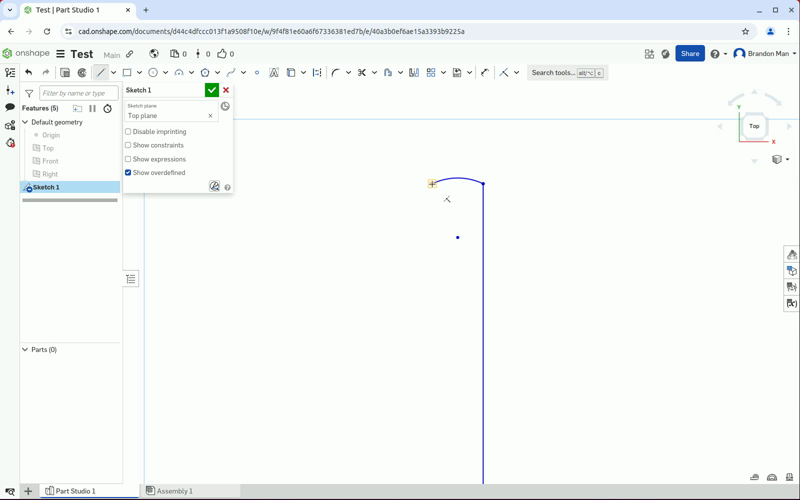
scroll(-6)
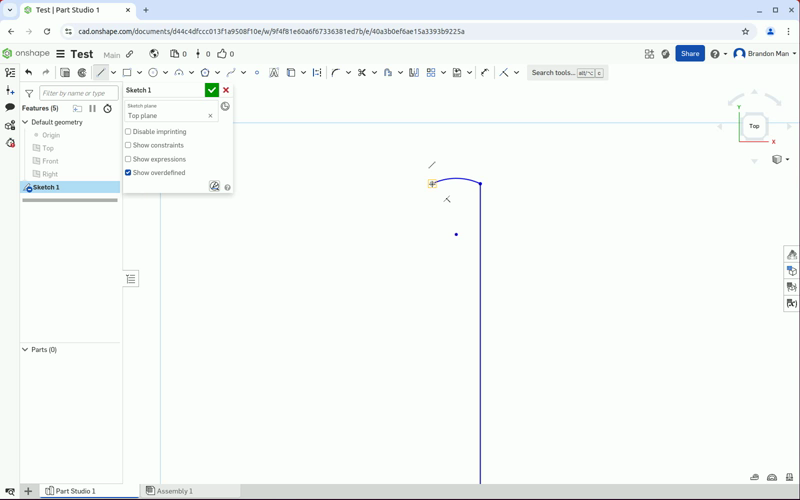
scroll(-6)
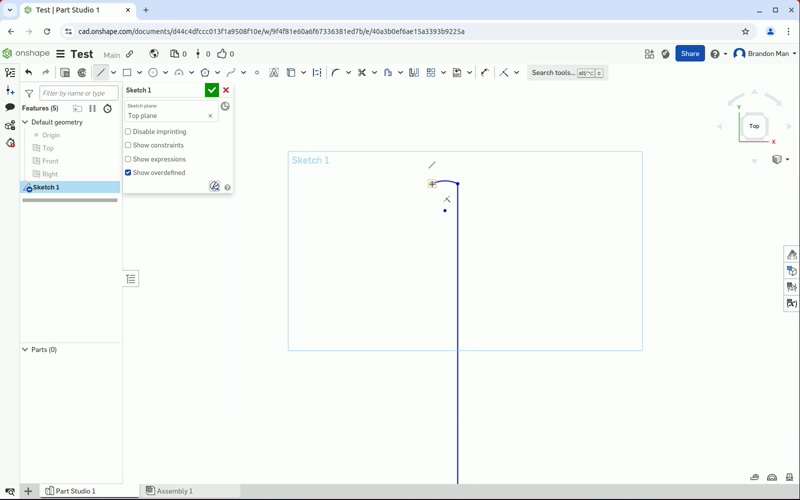
scroll(-6)
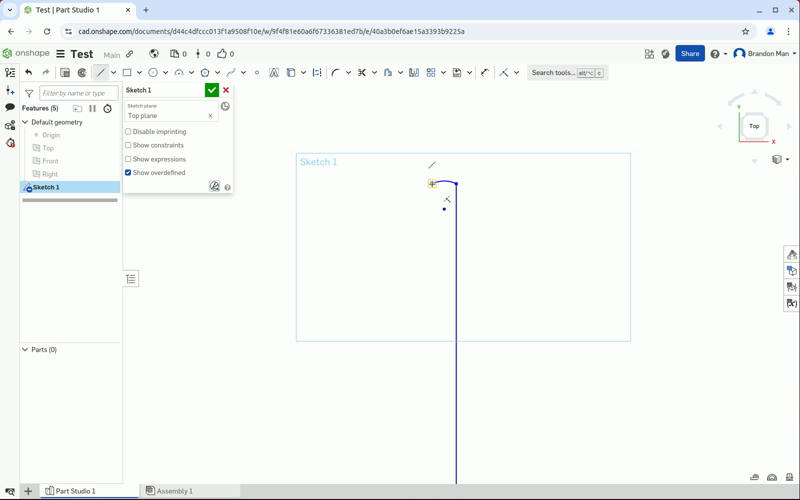
scroll(-6)
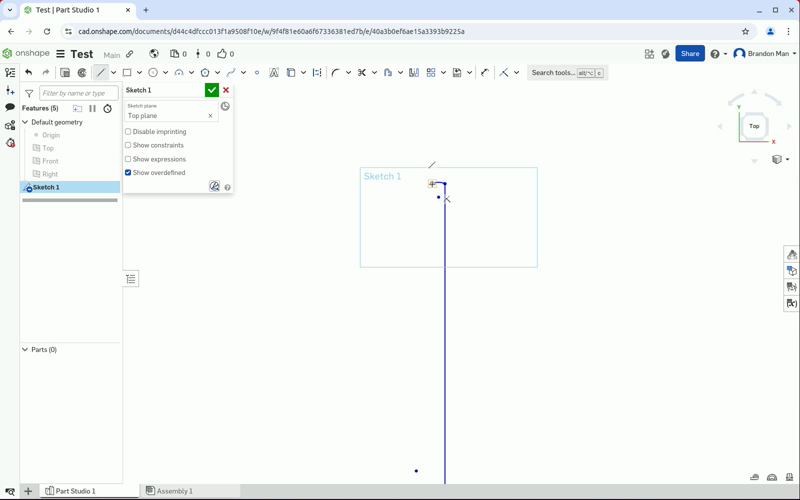
scroll(-6)
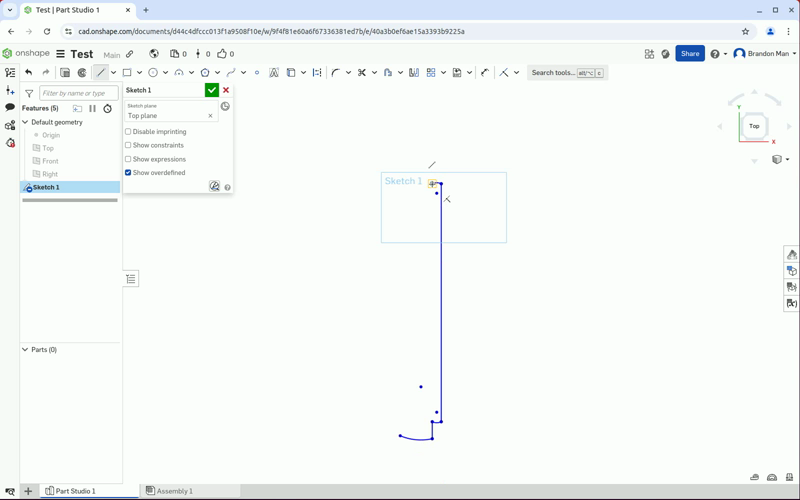
scroll(-6)
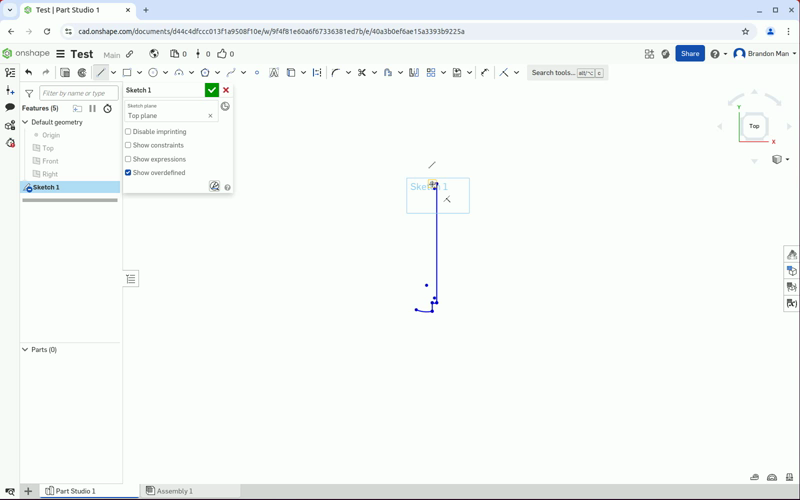
key_down(shift)
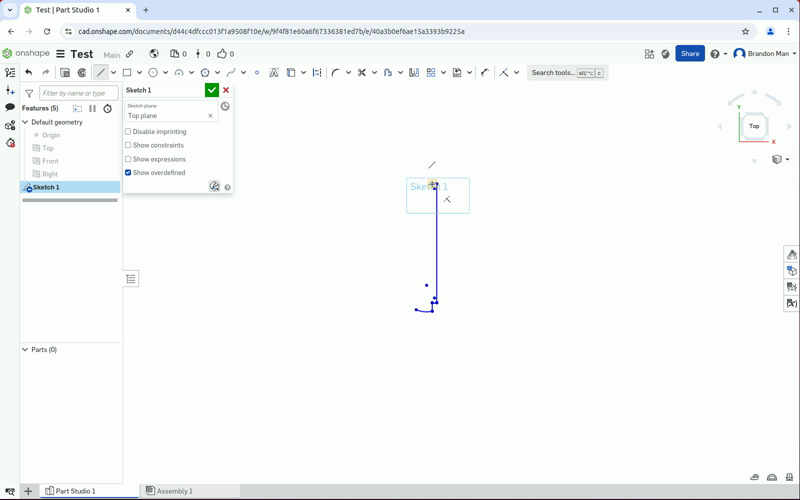
mouse_move(462, 183)
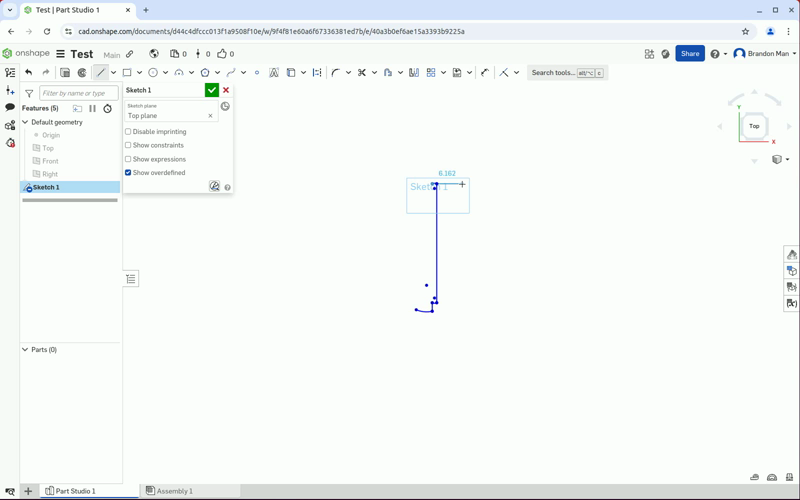
mouse_move(432, 170)
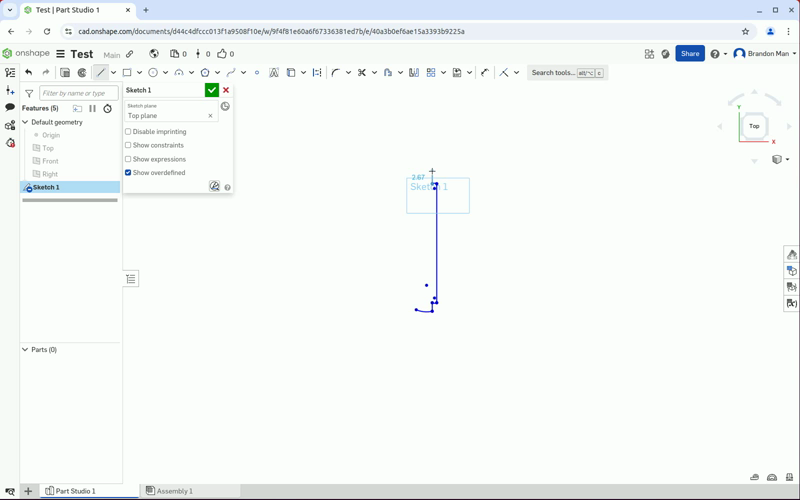
click(432, 170)
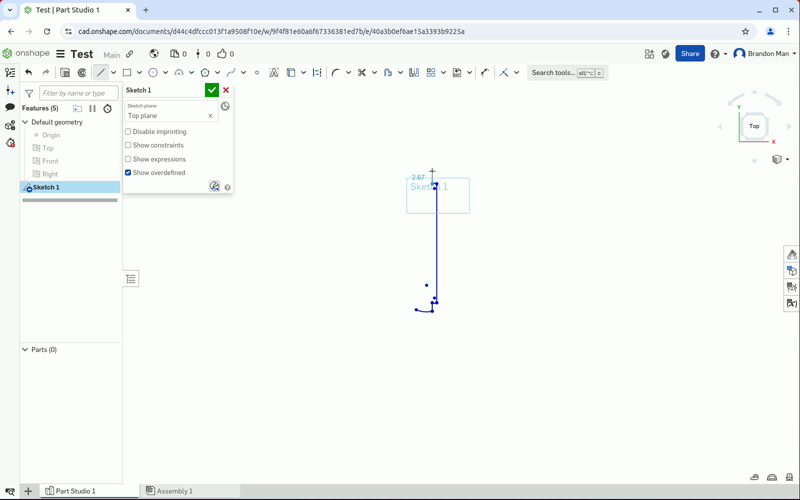
key_up(shift)
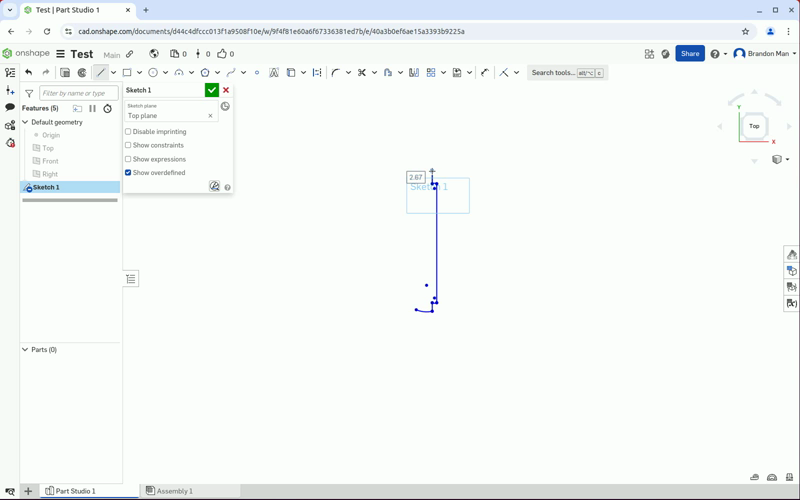
key(esc)
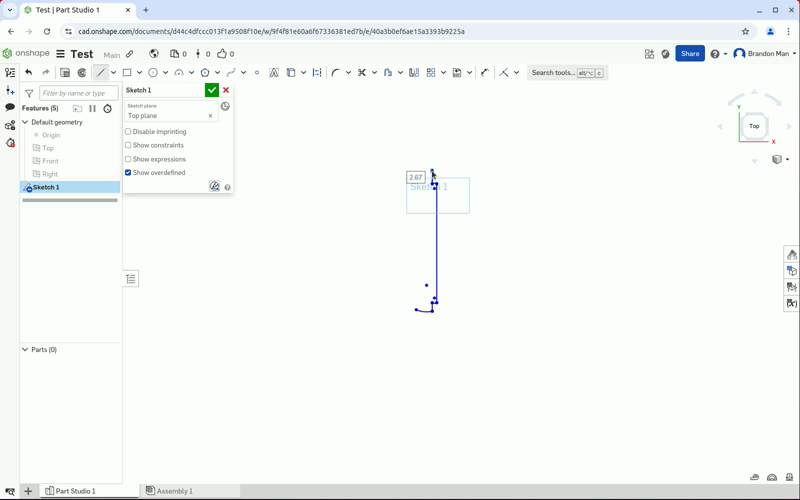
key(a)
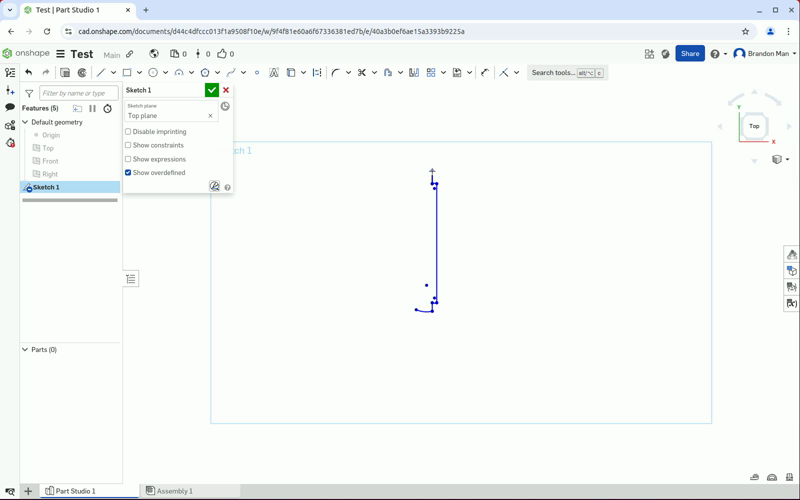
mouse_move(432, 170)
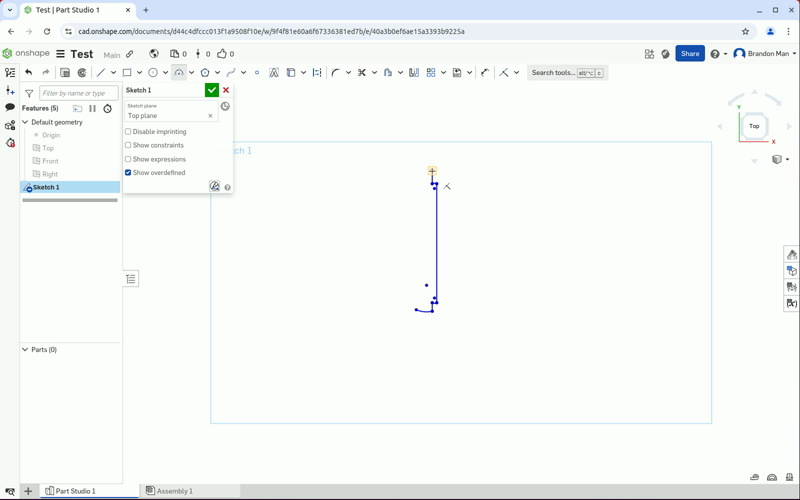
click(432, 170)
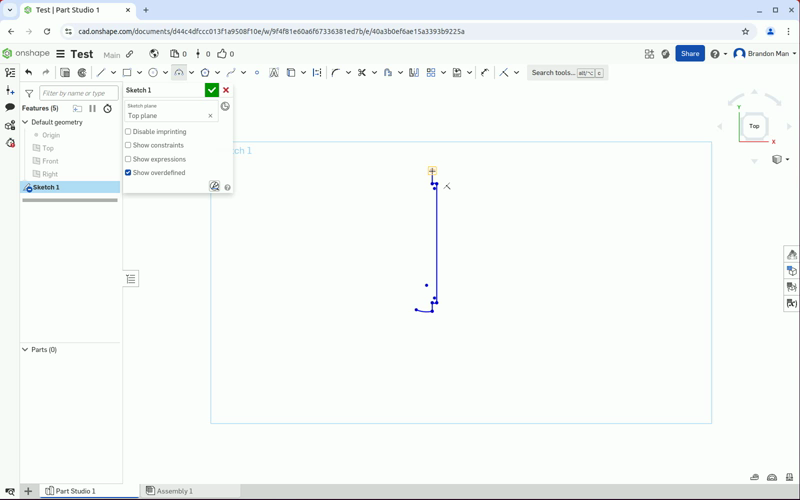
key_down(shift)
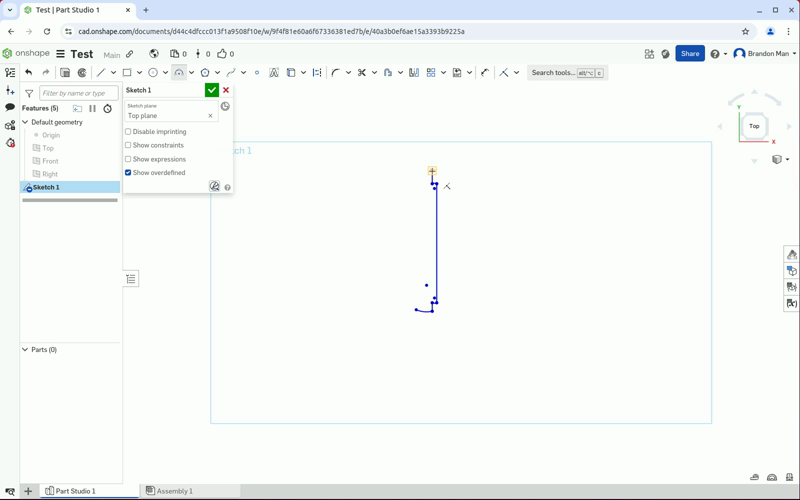
mouse_move(416, 172)
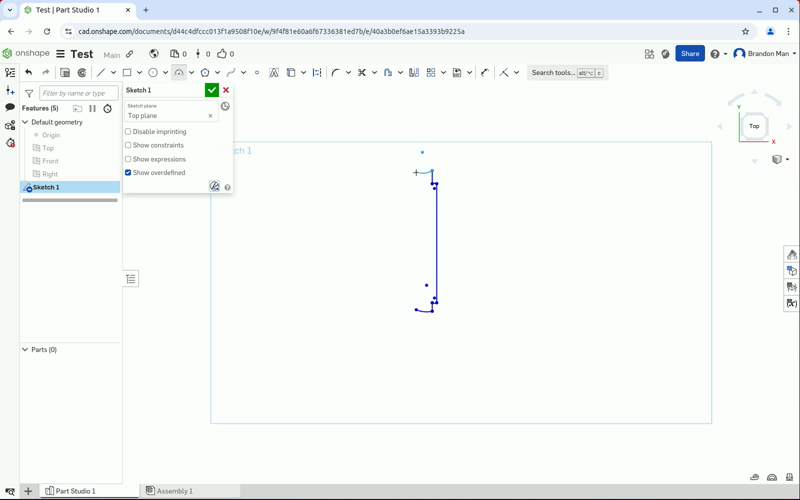
click(416, 172)
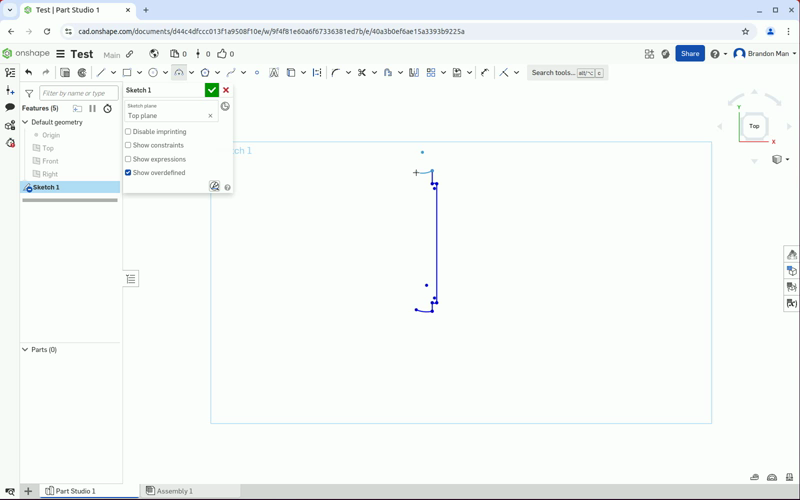
mouse_move(424, 170)
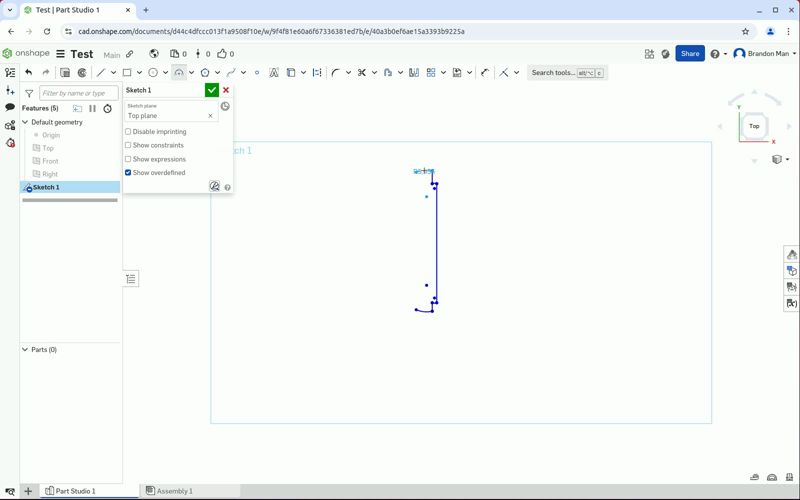
click(424, 170)
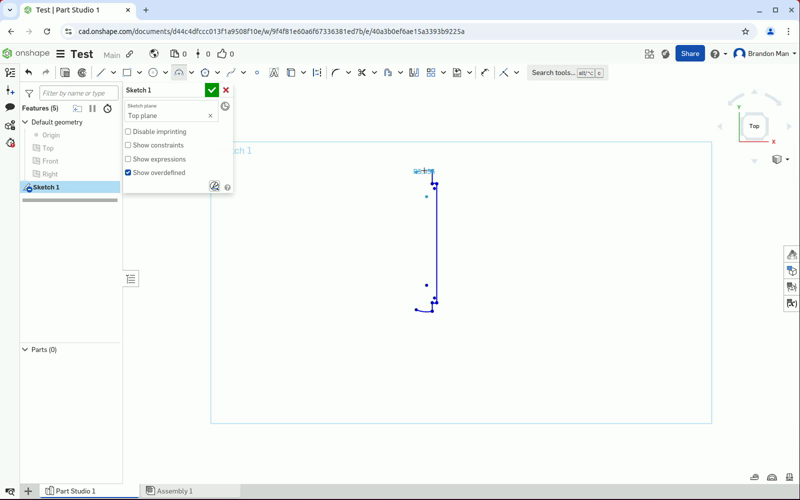
key_up(shift)
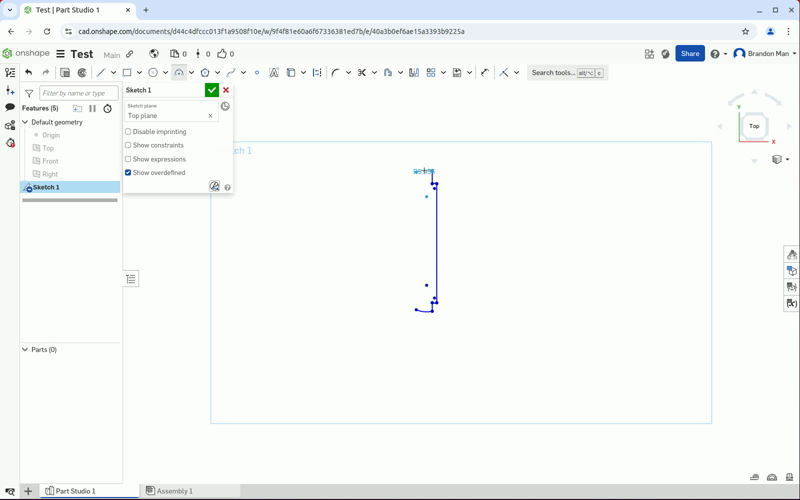
key(esc)
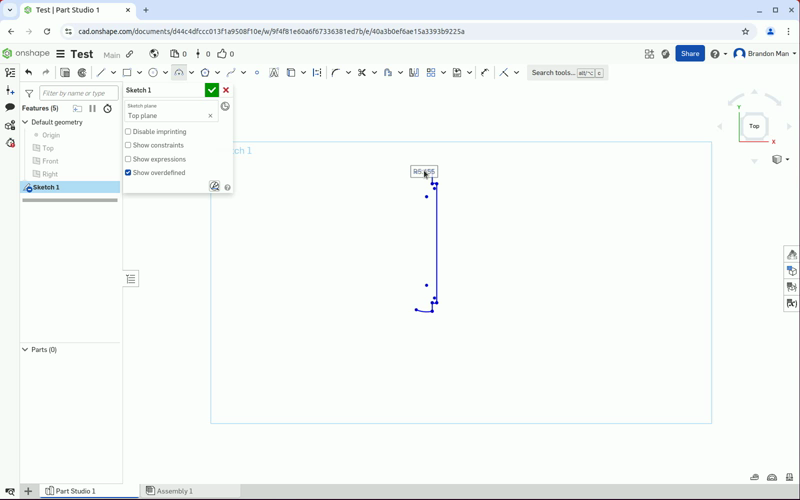
key(l)
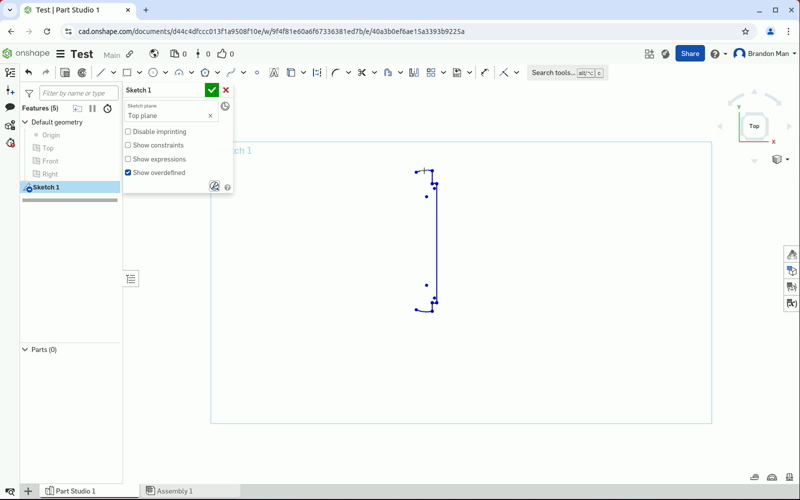
mouse_move(416, 172)
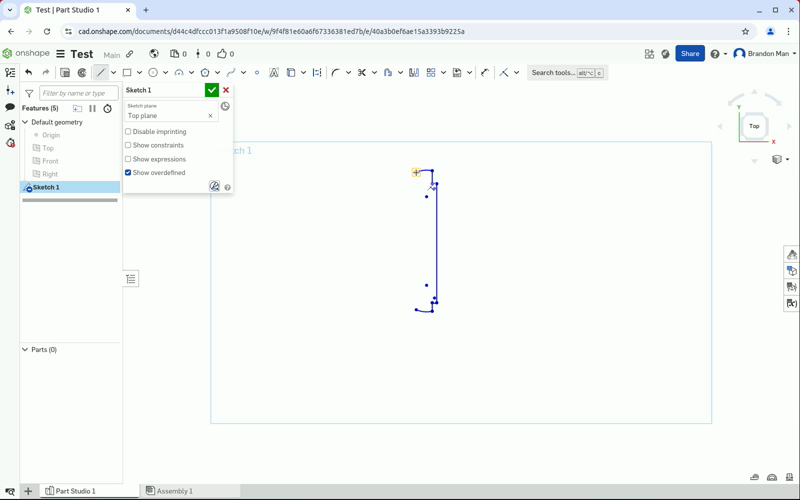
click(416, 172)
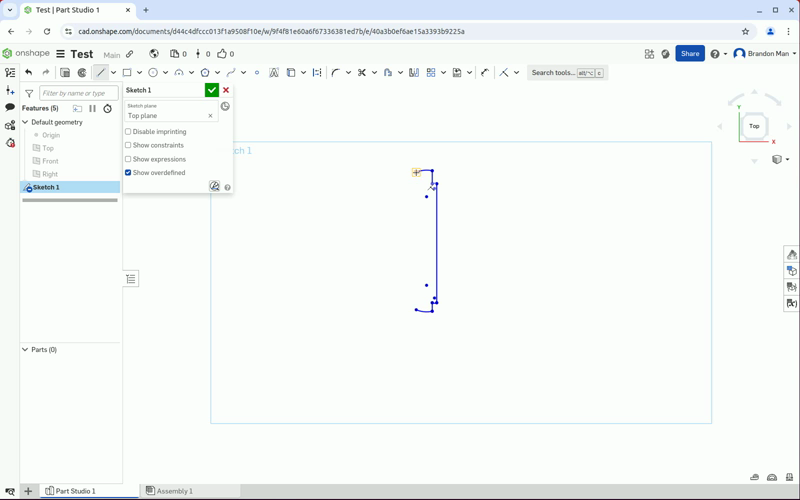
key_down(shift)
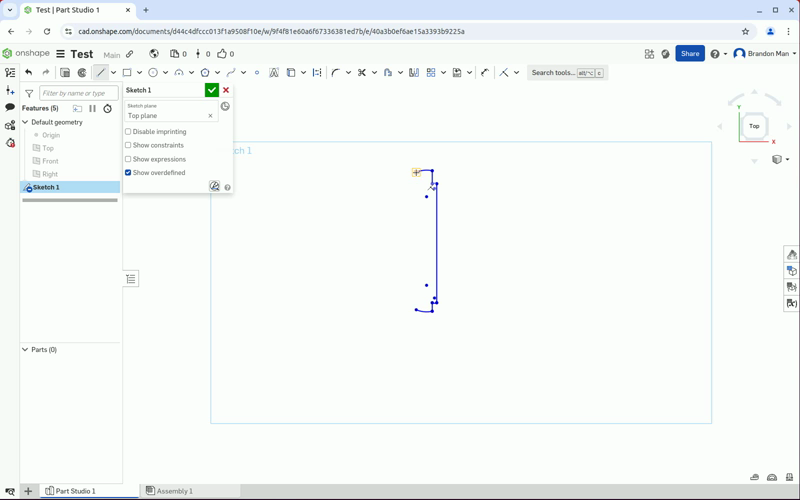
mouse_move(446, 172)
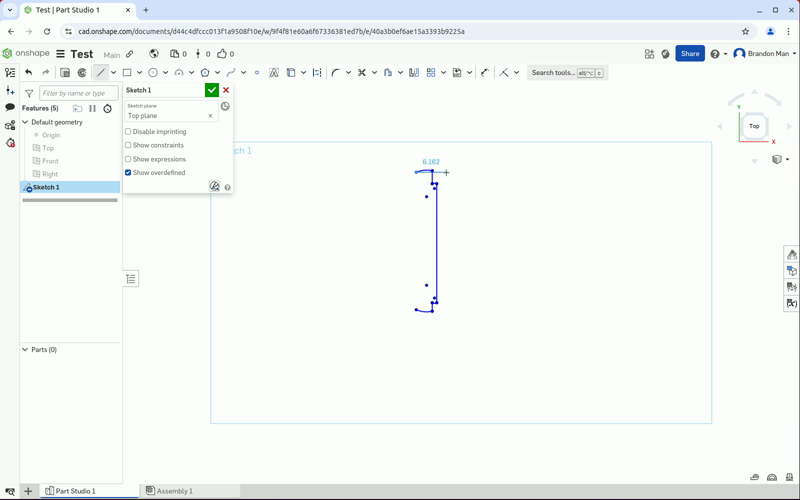
mouse_move(416, 185)
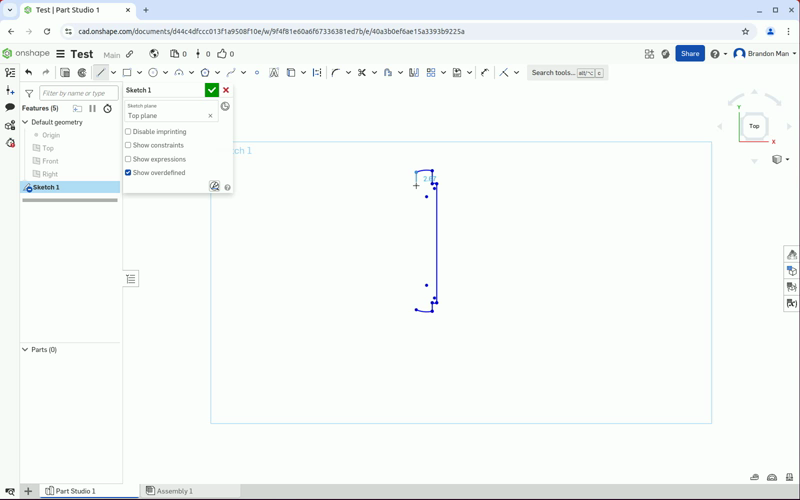
click(416, 185)
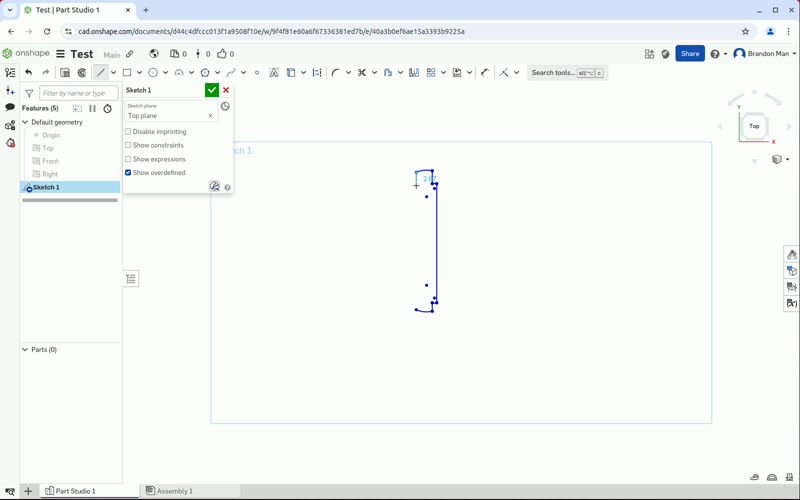
key_up(shift)
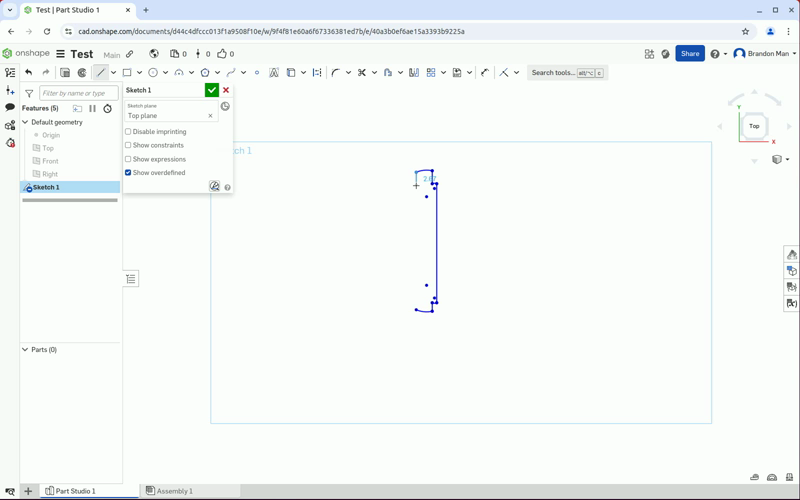
key(esc)
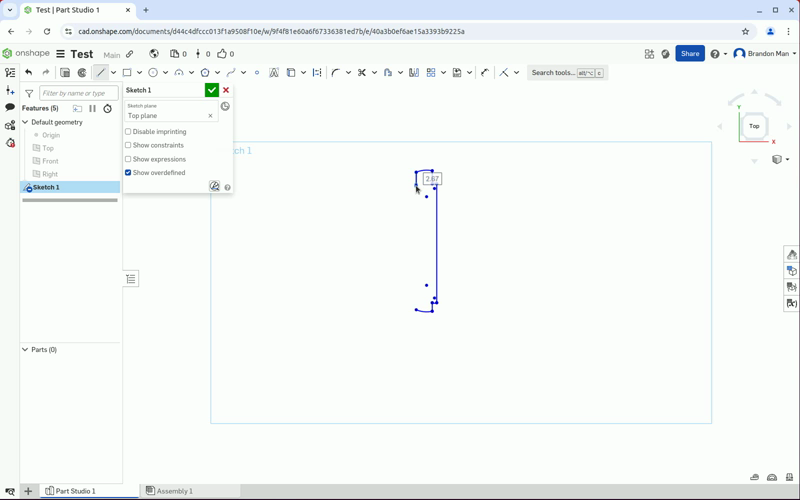
key(a)
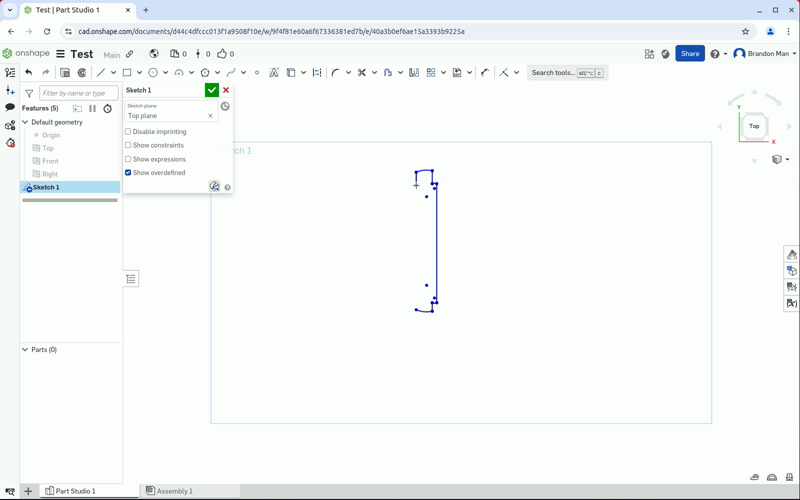
mouse_move(416, 185)
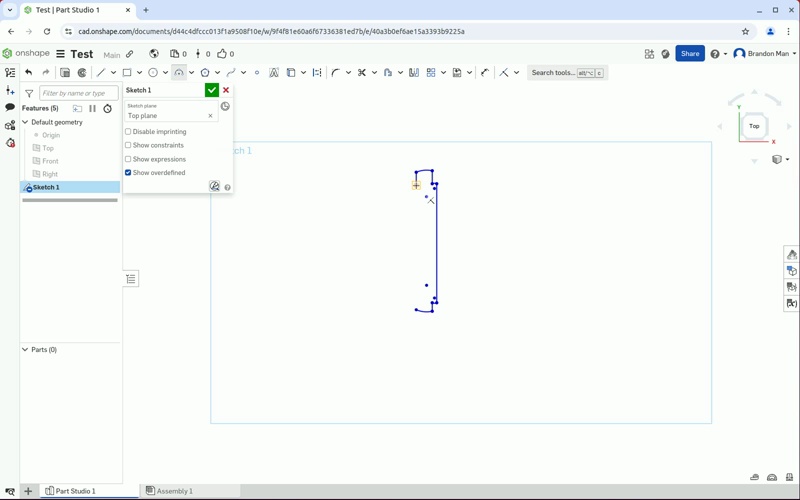
click(416, 185)
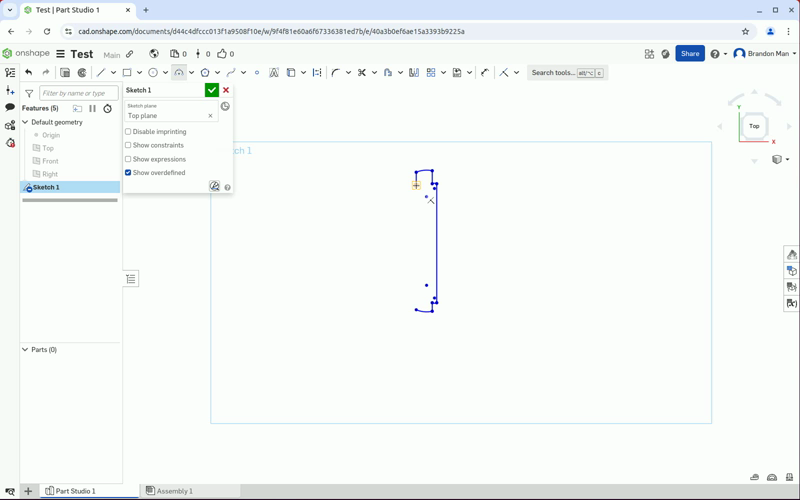
key_down(shift)
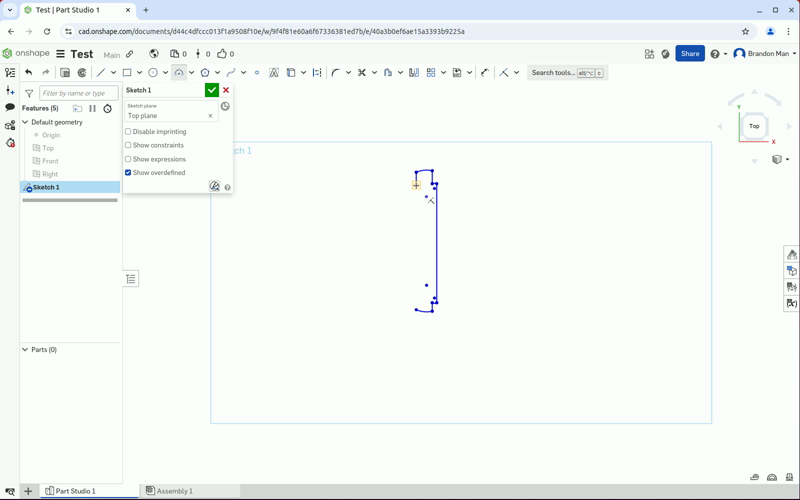
mouse_move(416, 301)
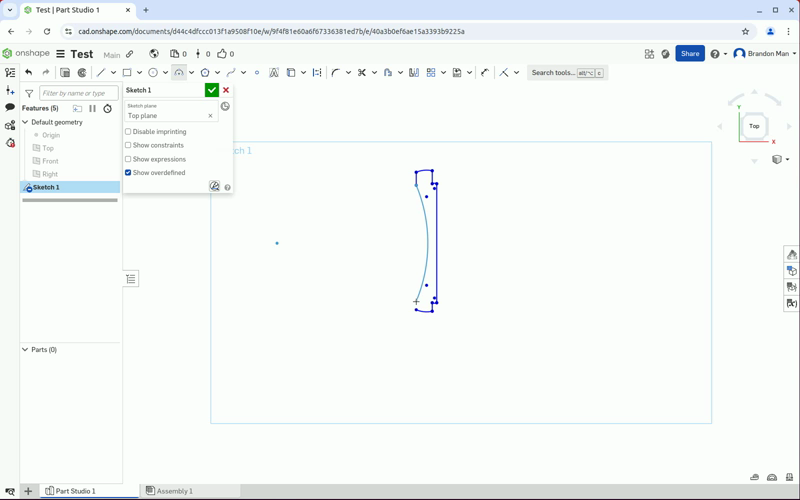
click(416, 301)
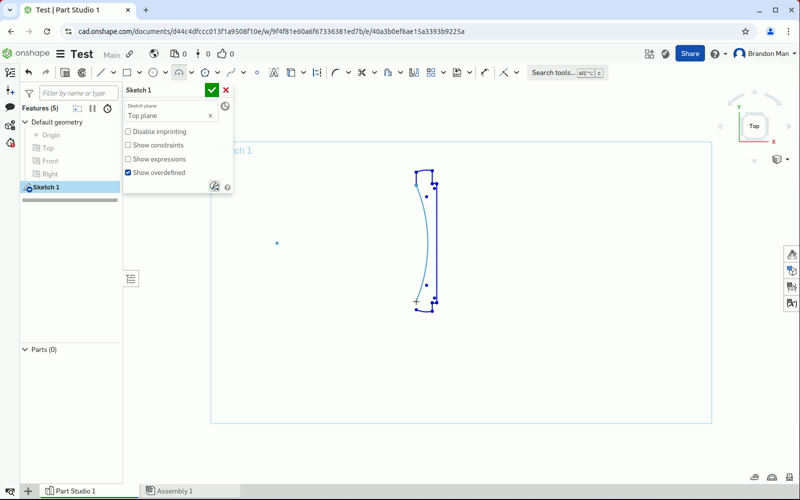
mouse_move(371, 243)
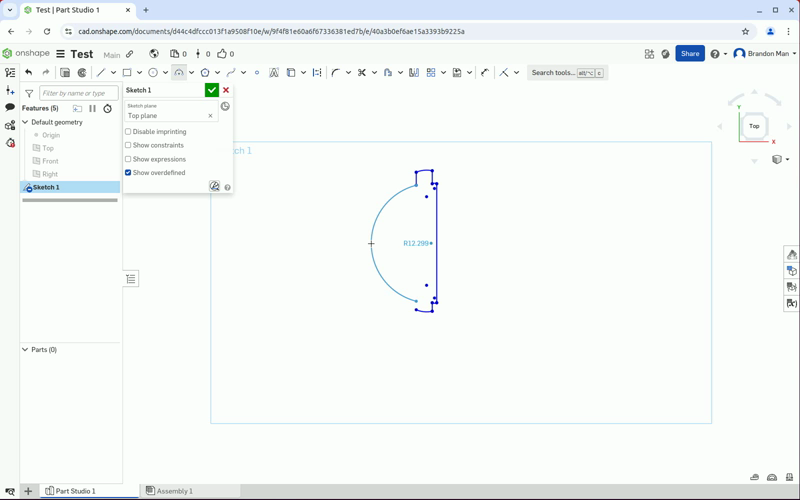
click(371, 243)
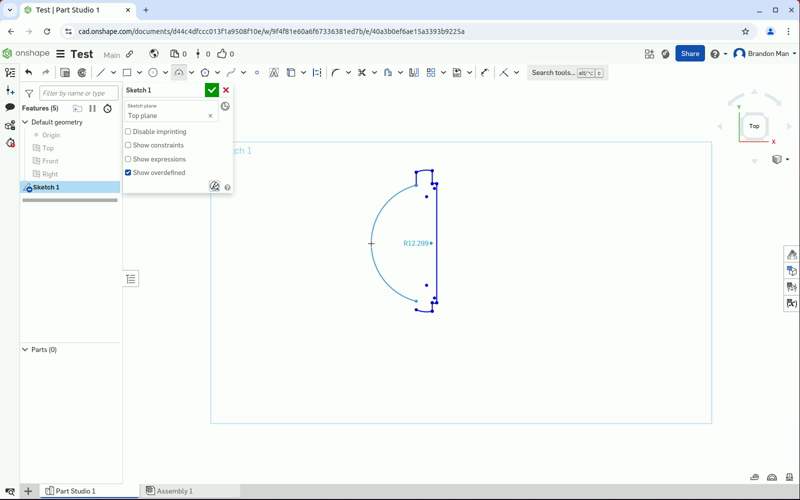
key_up(shift)
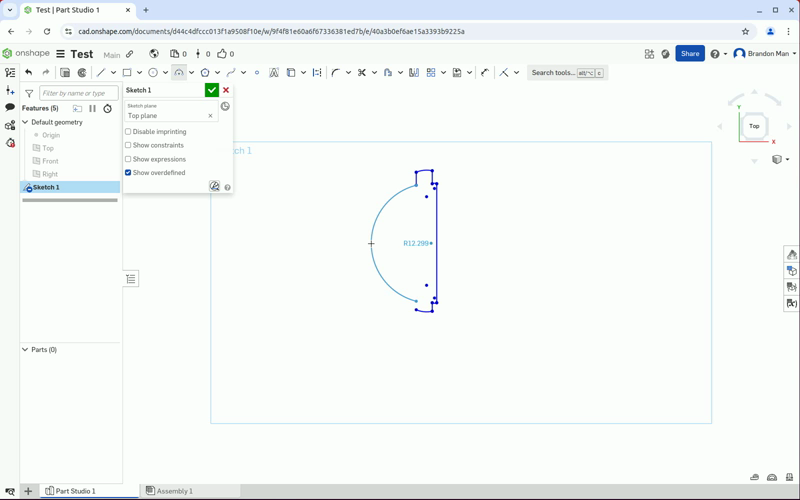
key(esc)
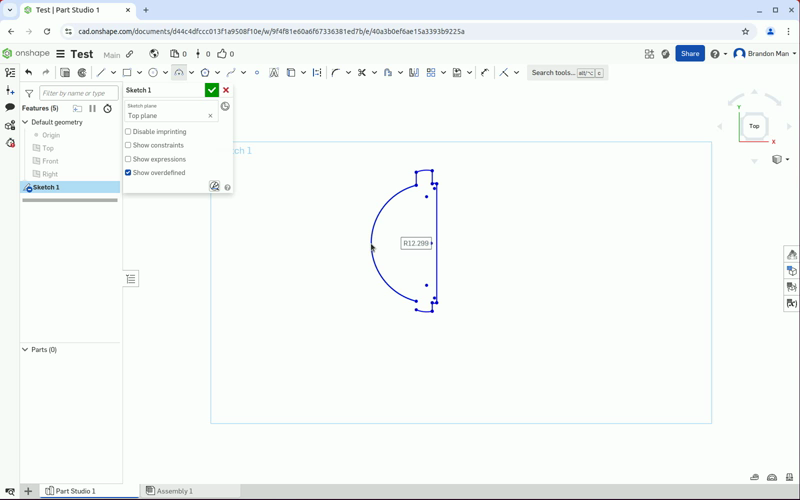
key(l)
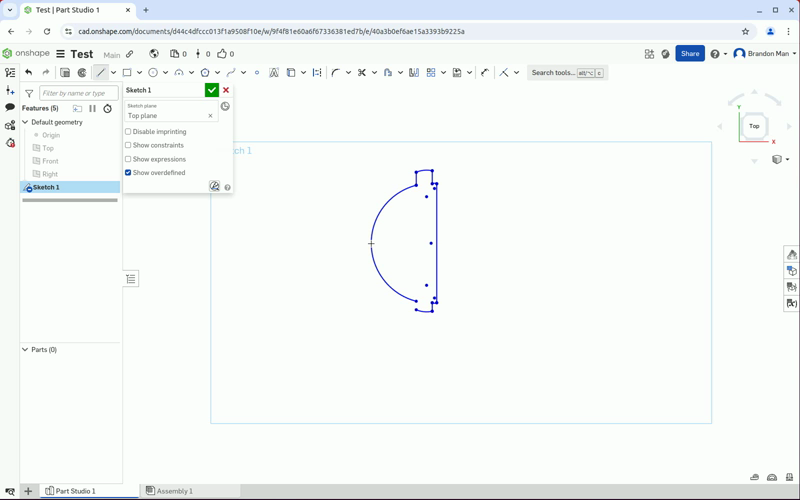
mouse_move(416, 301)
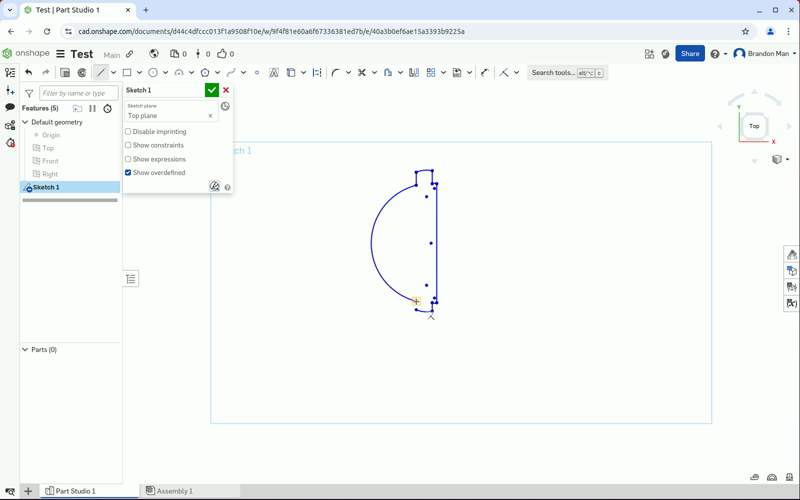
click(416, 301)
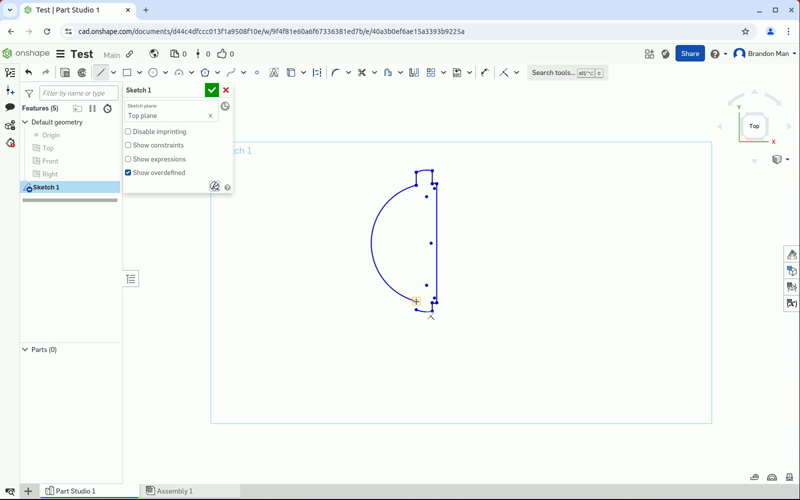
mouse_move(446, 301)
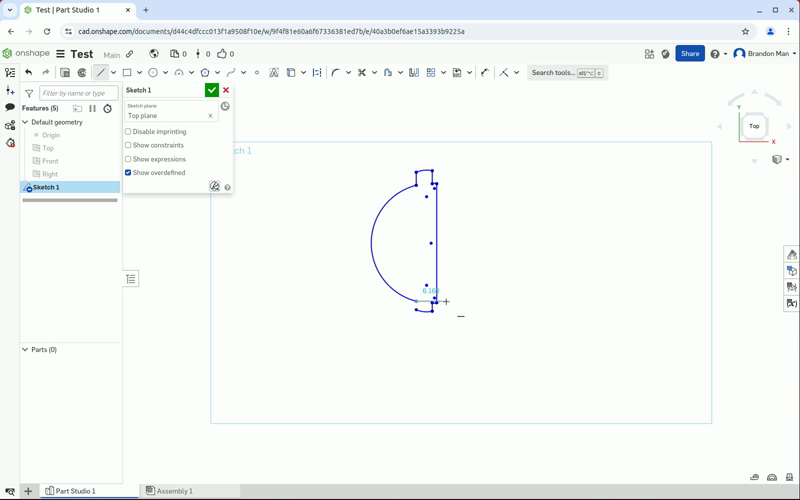
key_down(shift)
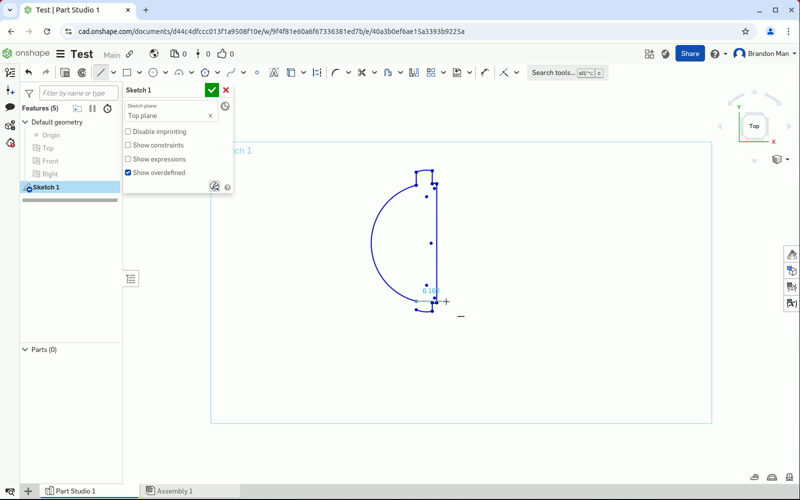
mouse_move(416, 309)
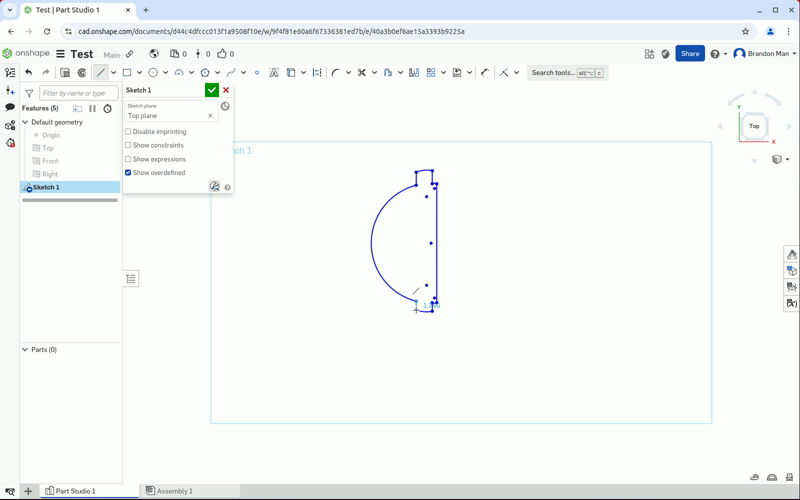
key_up(shift)
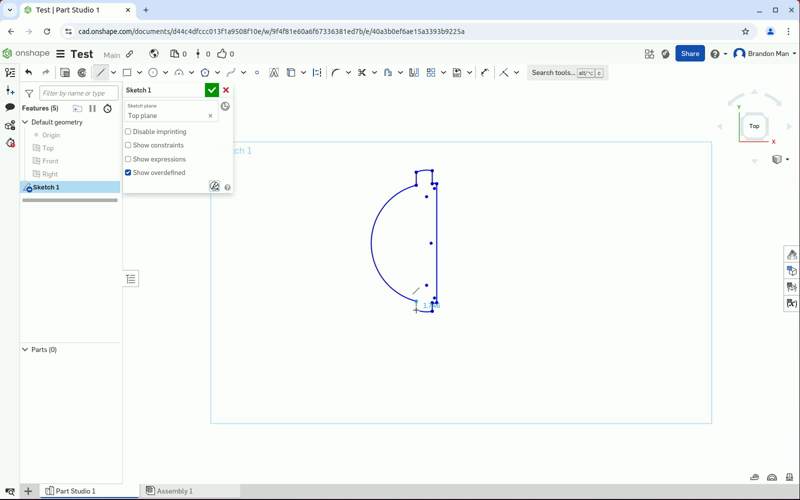
click(416, 309)
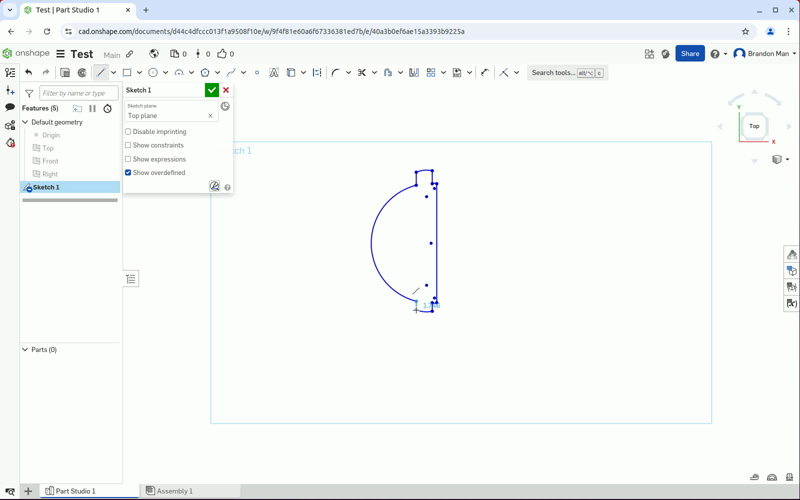
key(esc)
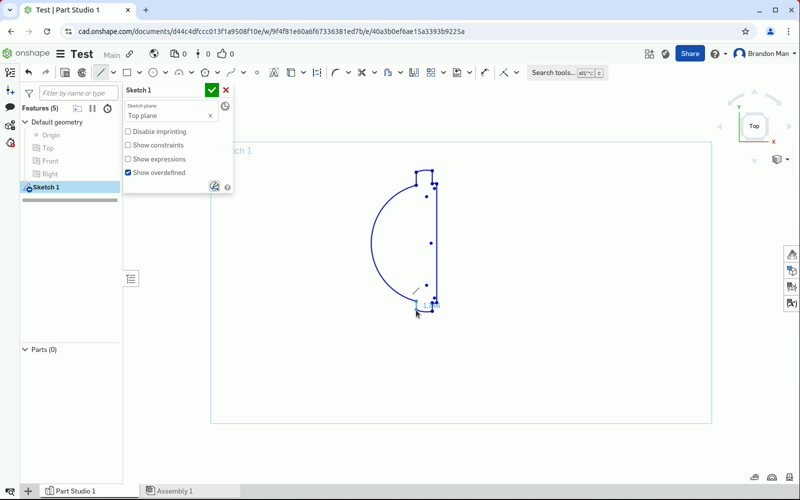
mouse_move(411, 278)
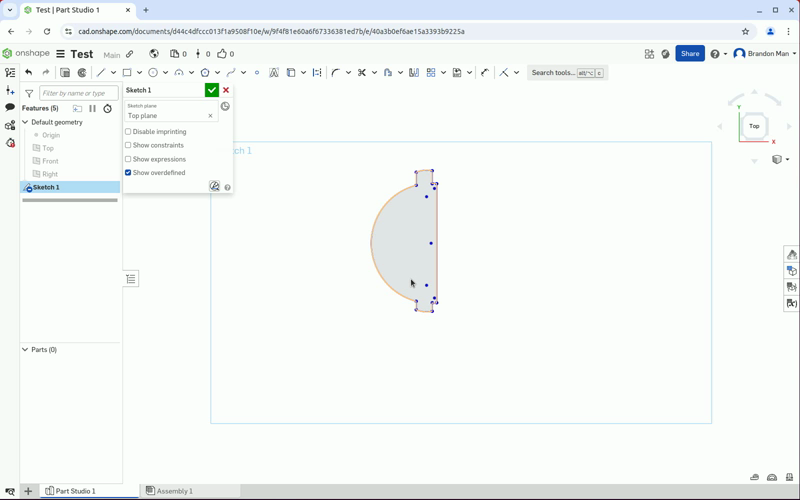
click(411, 278)
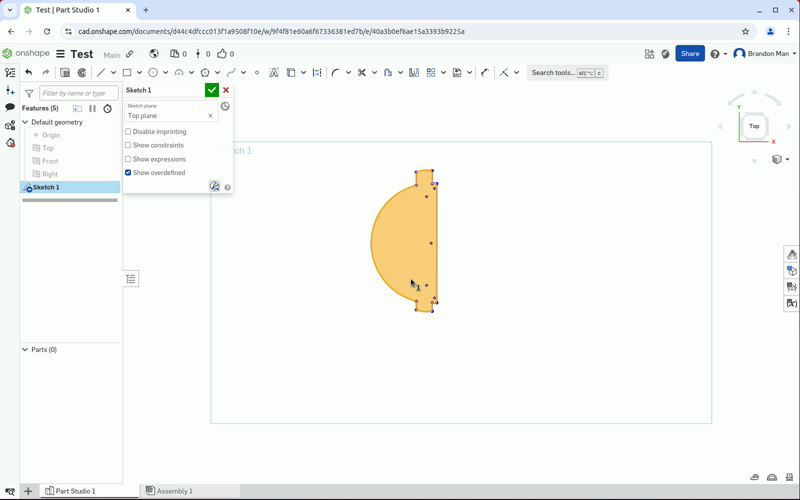
mouse_move(73, 352)
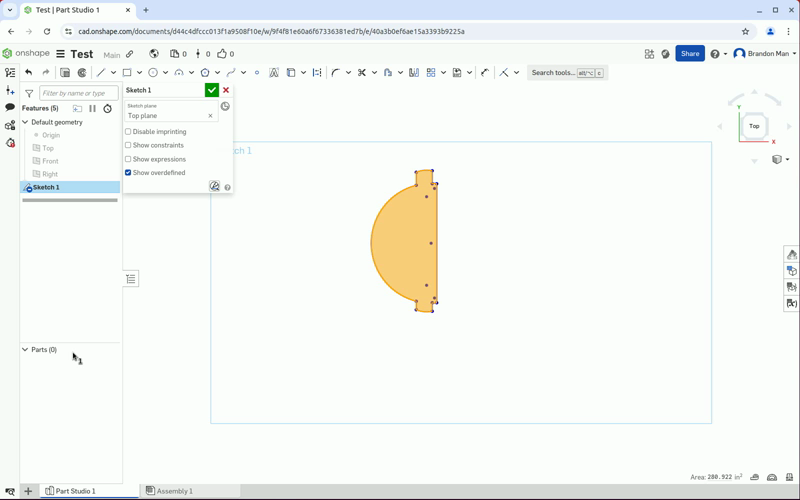
key(shift+y)
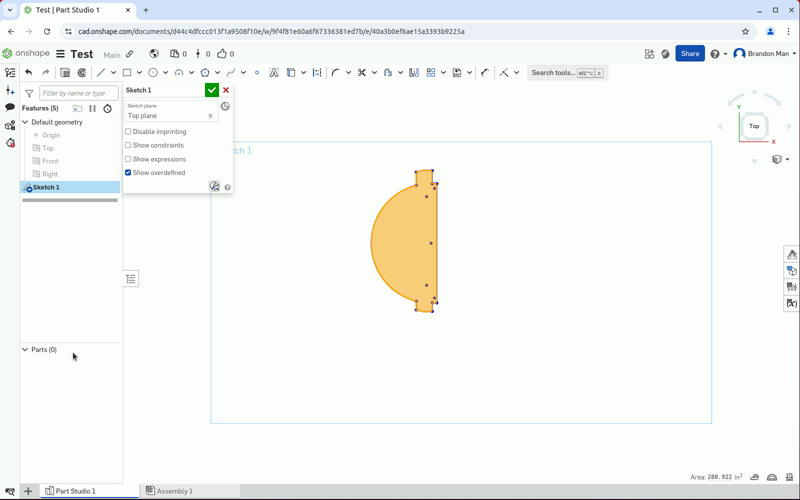
key(shift+e)
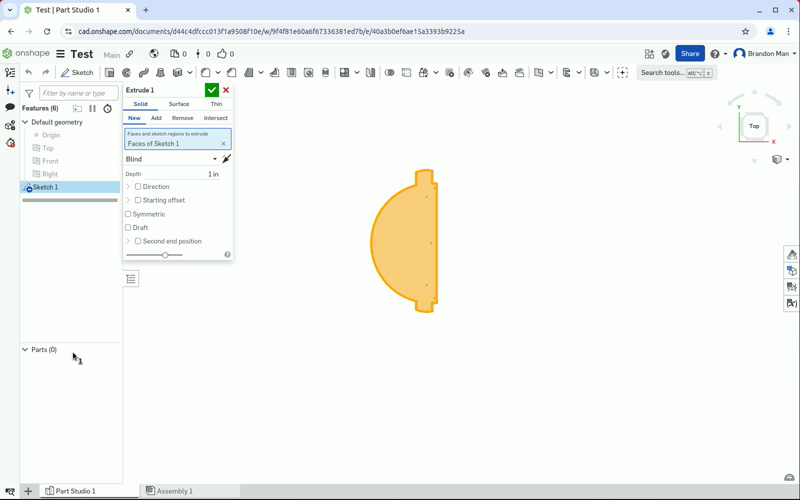
mouse_move(143, 106)
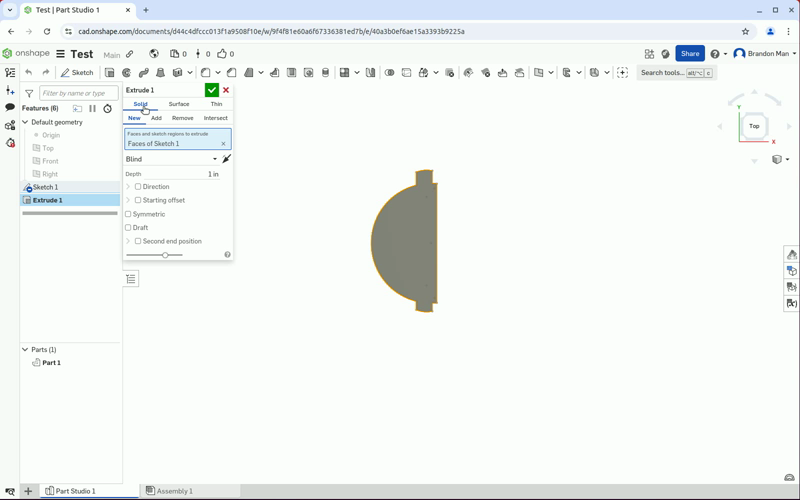
click(143, 106)
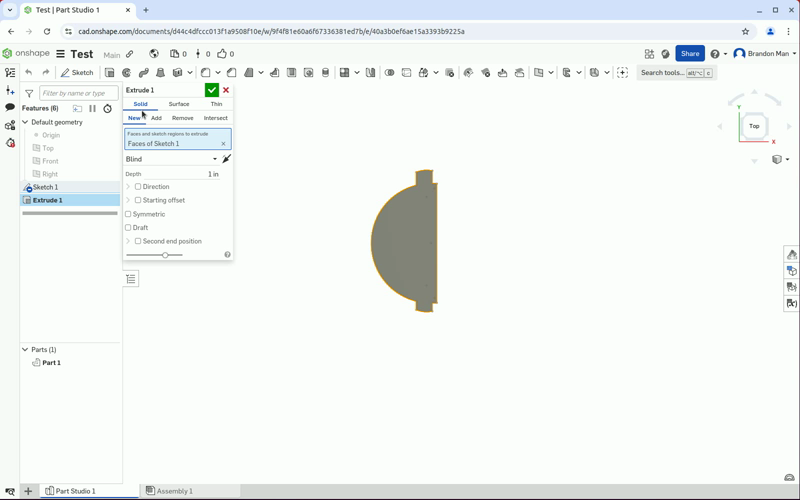
mouse_move(137, 120)
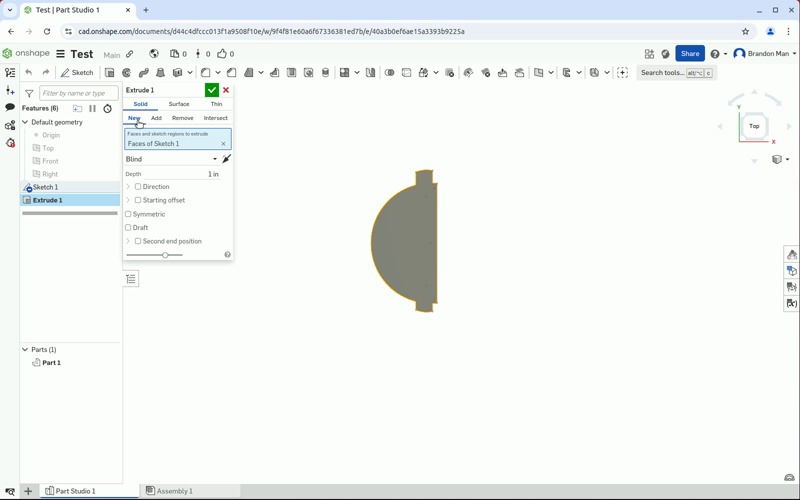
click(137, 120)
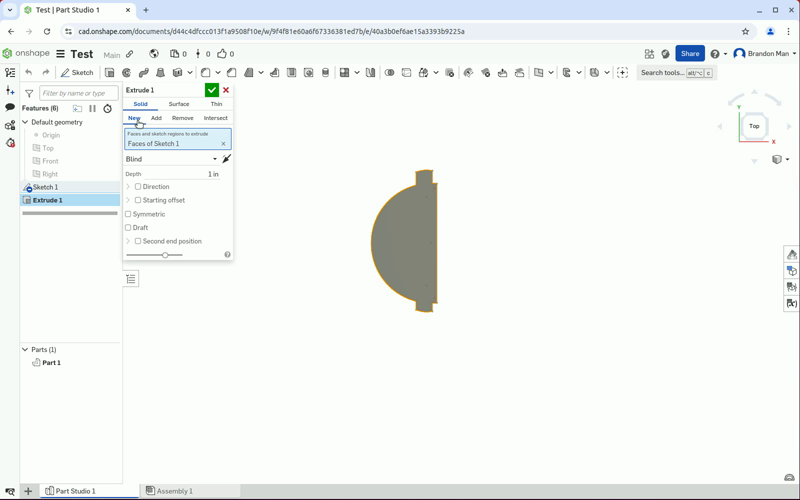
key(tab, 4)
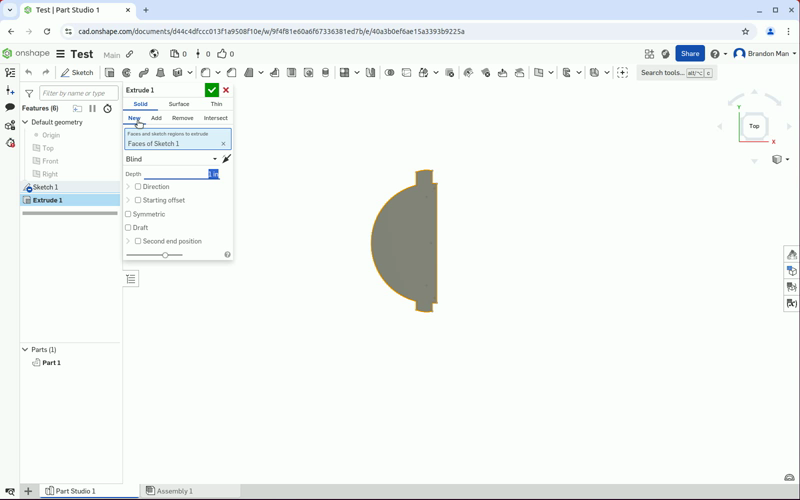
text(-0.963)
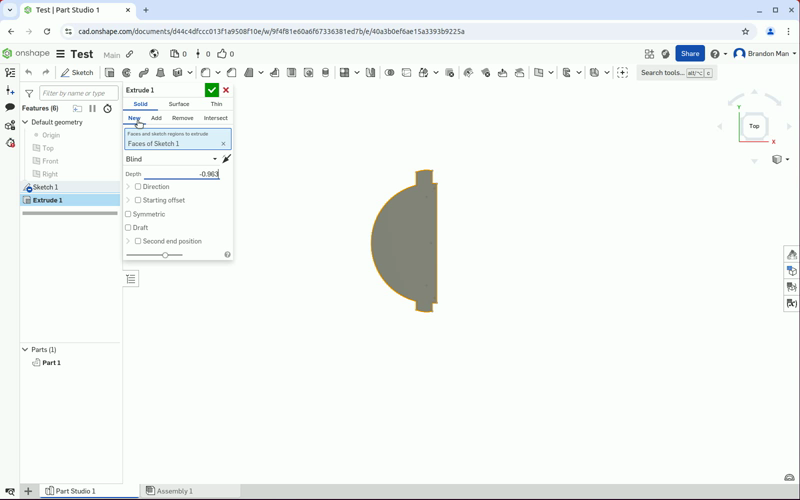
key(enter)
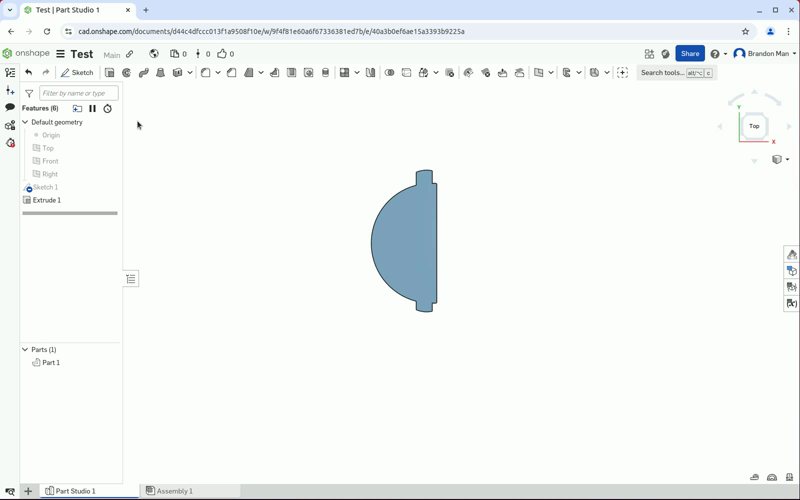
key(shift+h)
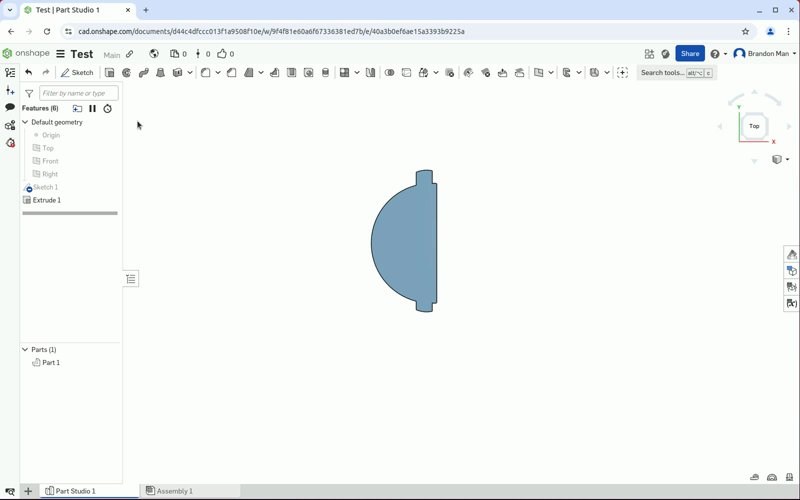
key(shift+h)
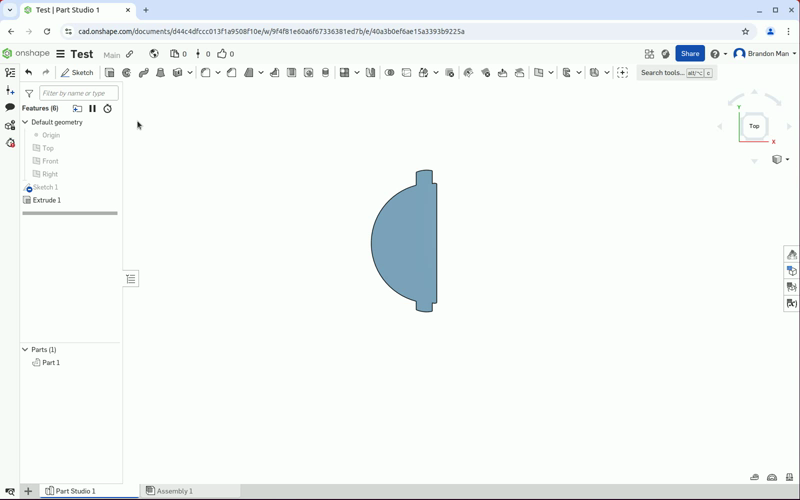
mouse_move(73, 189)
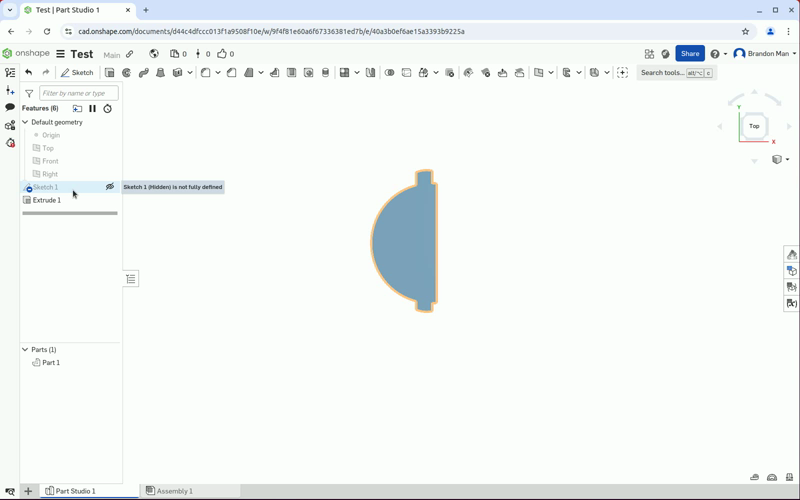
click(73, 189)
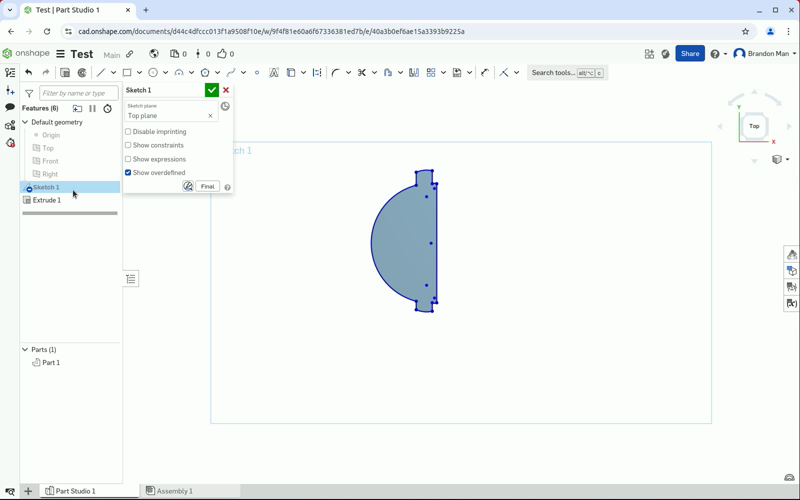
mouse_move(229, 92)
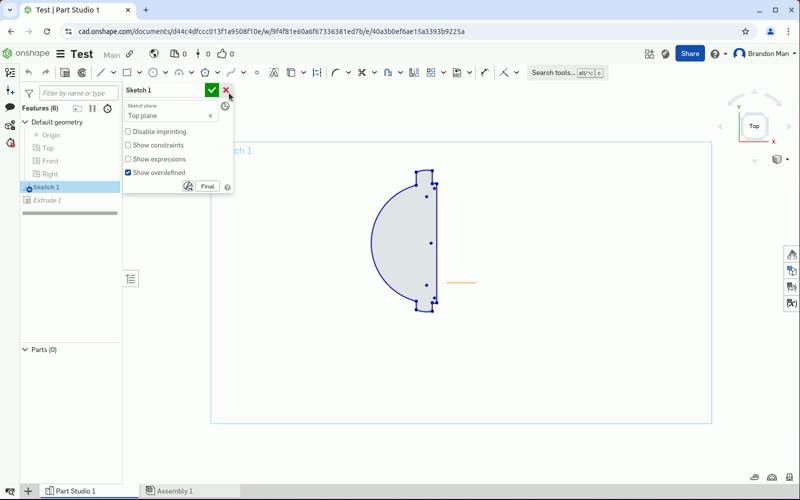
click(229, 92)
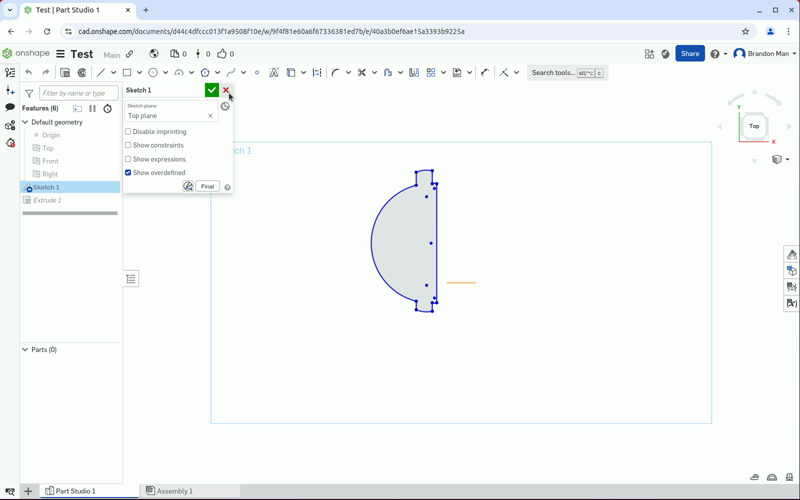
key(shift+s)
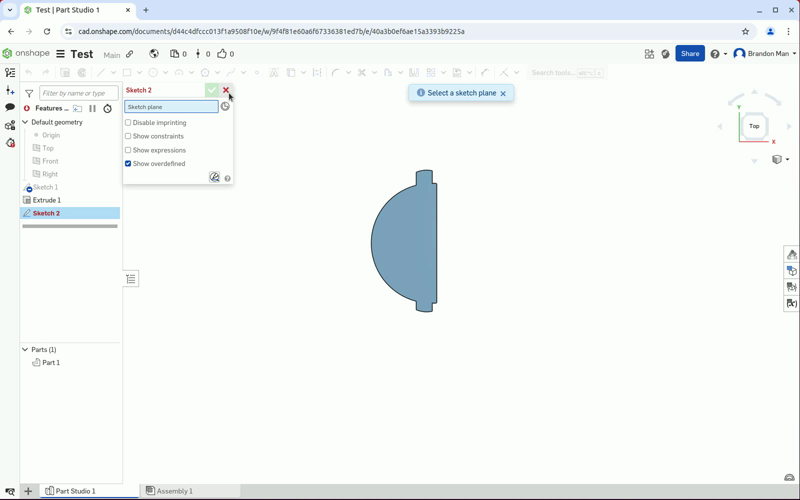
mouse_move(73, 150)
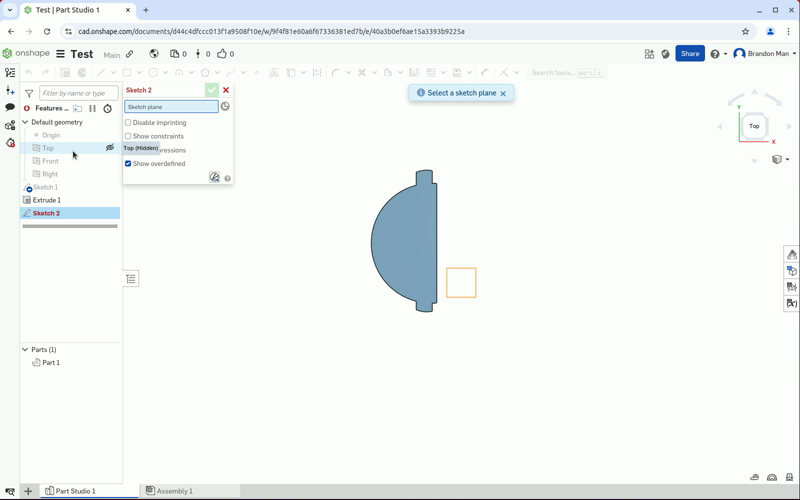
click(73, 150)
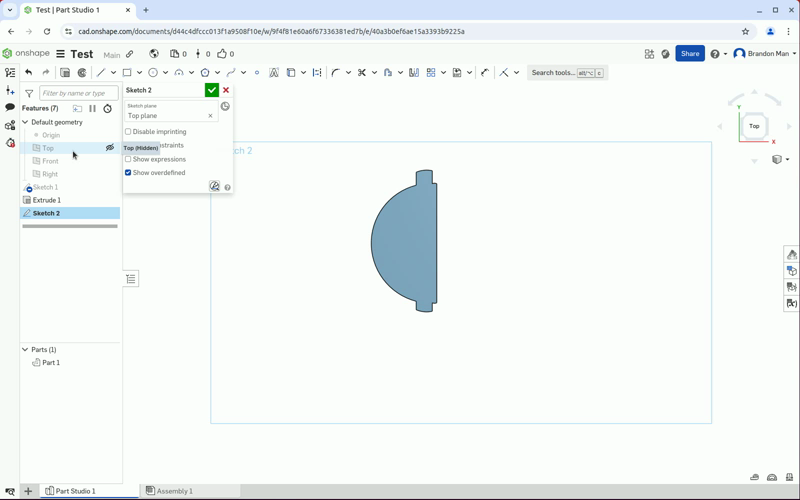
mouse_move(73, 352)
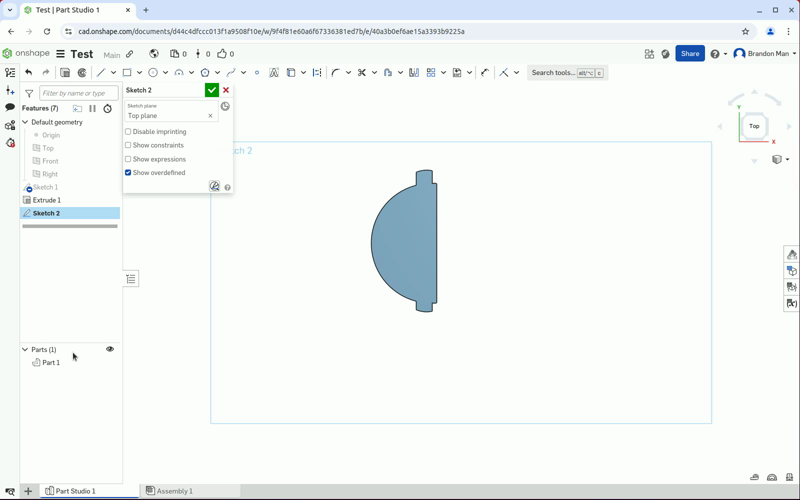
key(y)
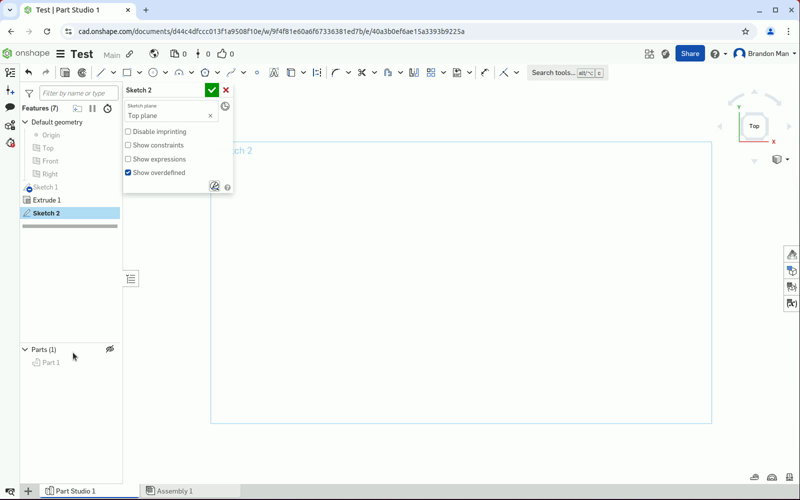
key(l)
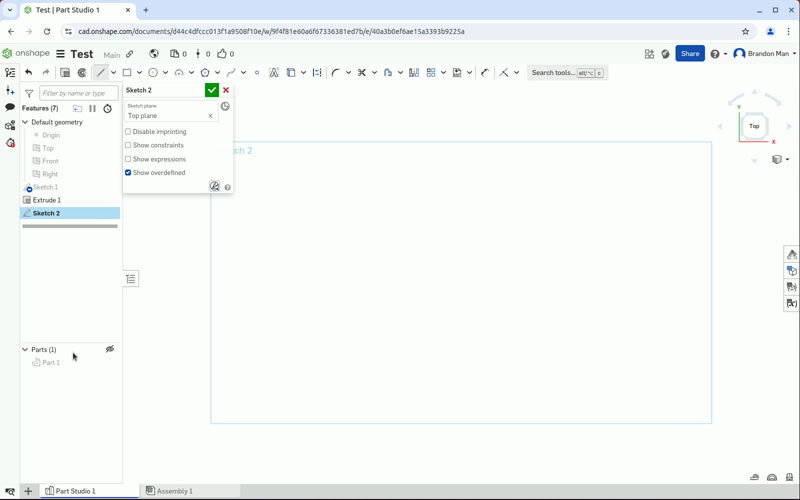
key_down(shift)
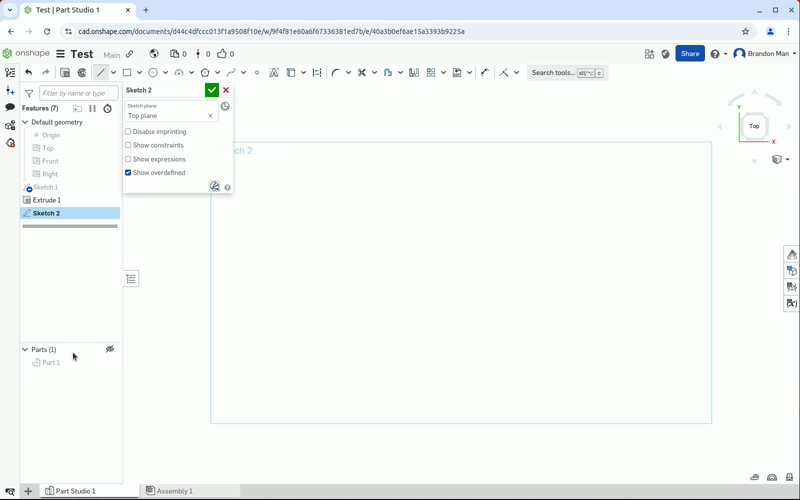
mouse_move(430, 260)
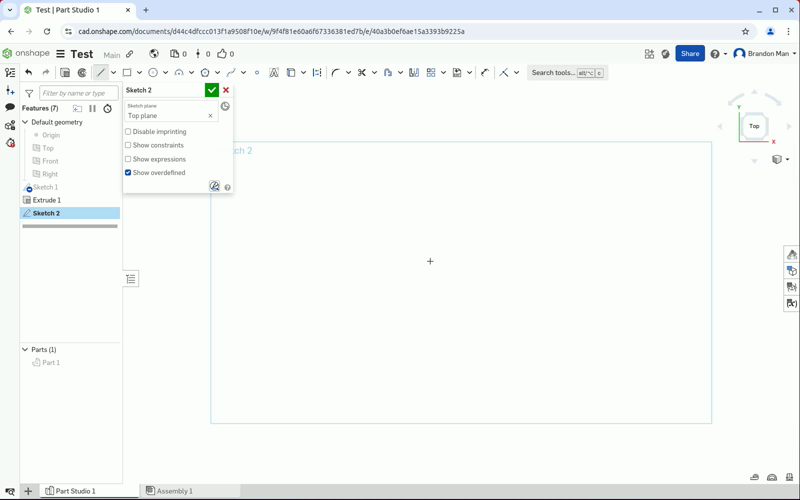
click(430, 260)
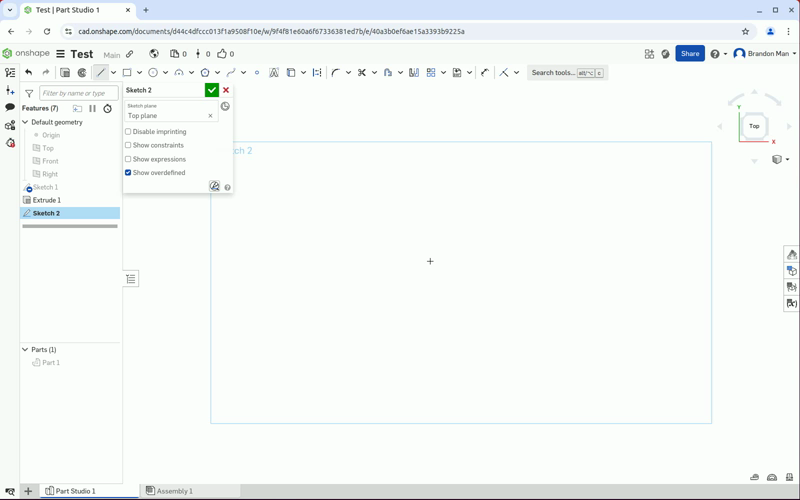
key_up(shift)
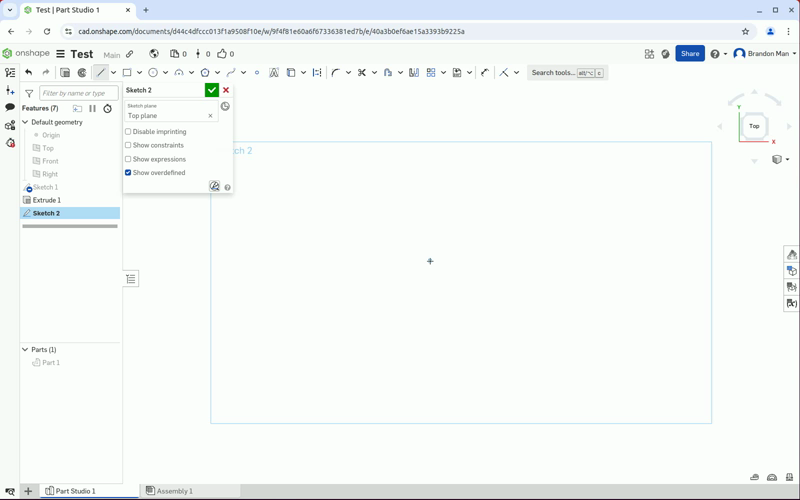
key_down(shift)
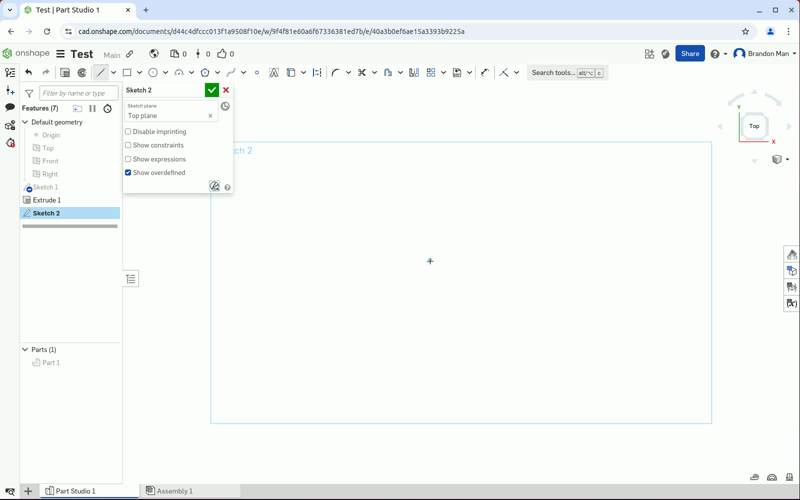
mouse_move(460, 260)
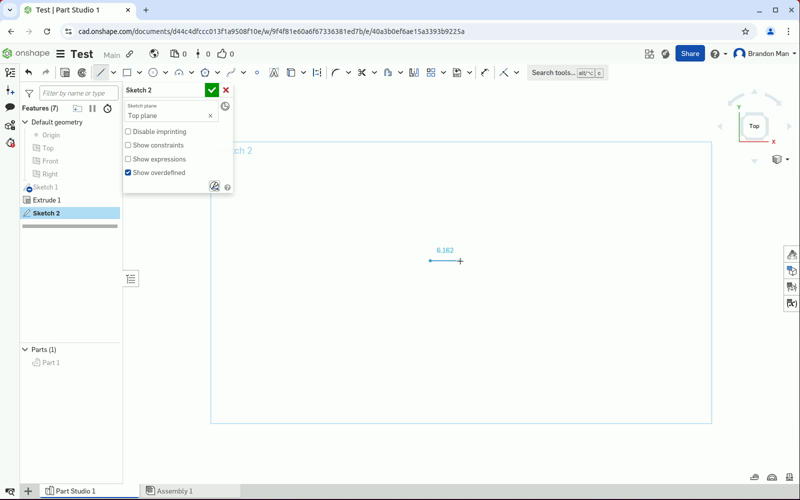
mouse_move(430, 223)
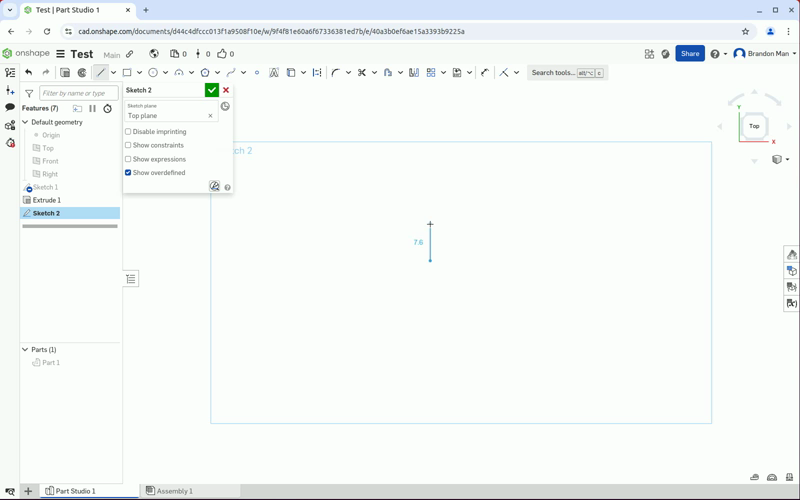
click(430, 223)
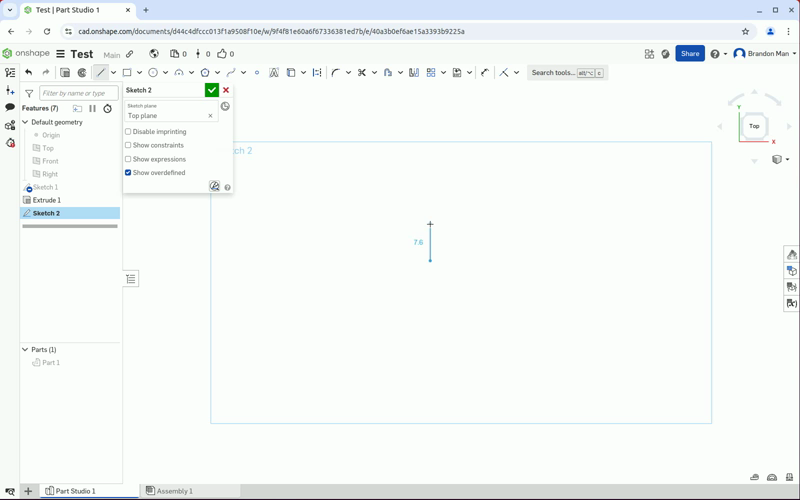
key_up(shift)
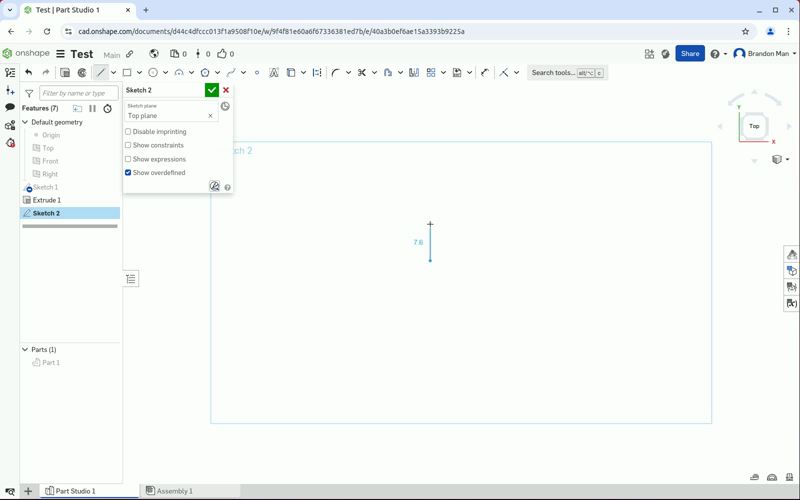
key(esc)
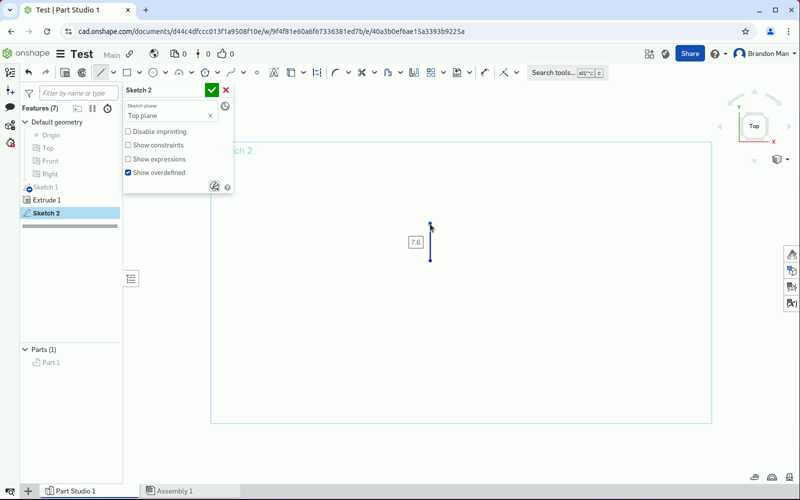
key(a)
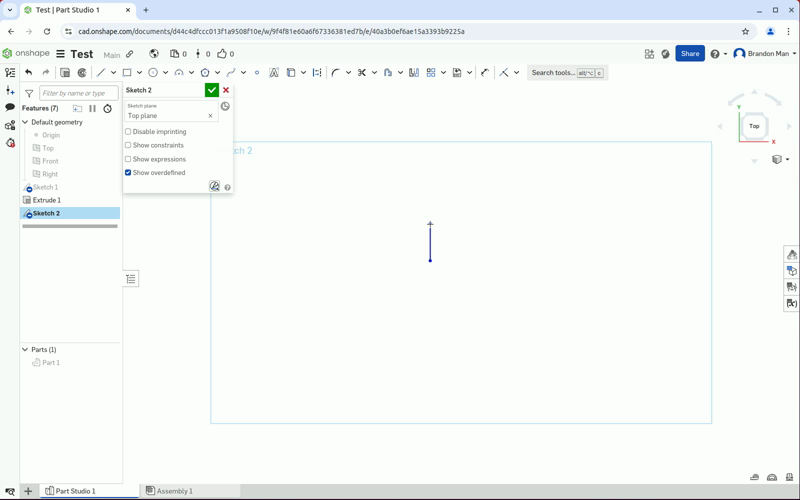
mouse_move(430, 223)
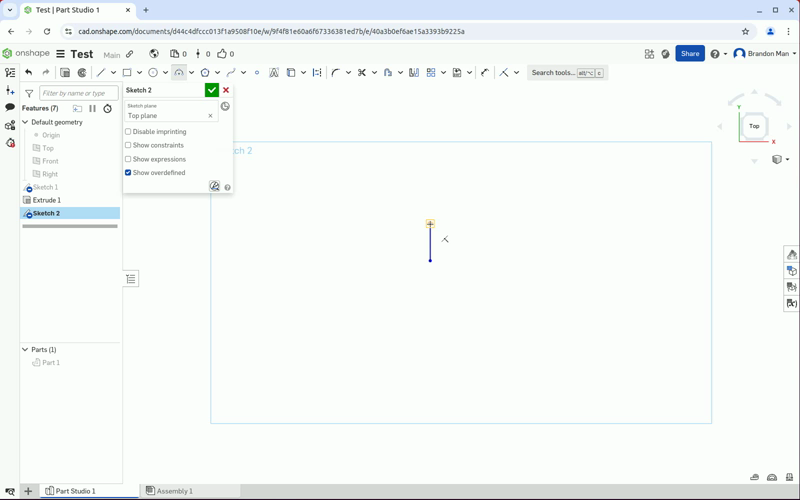
click(430, 223)
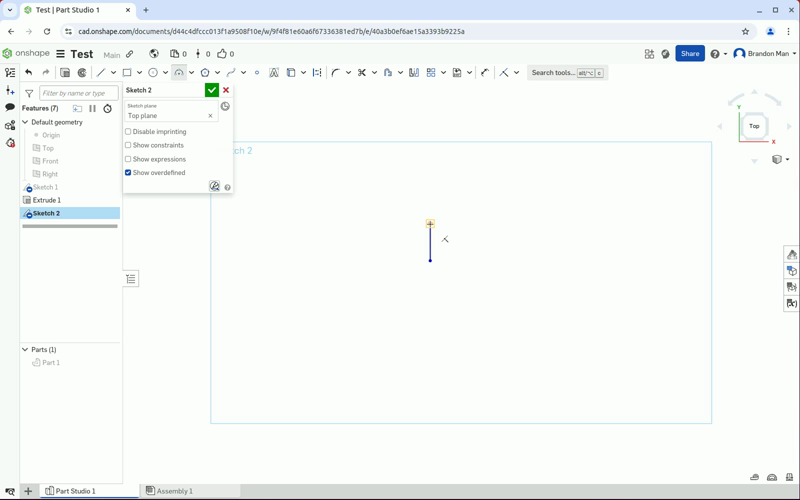
mouse_move(430, 260)
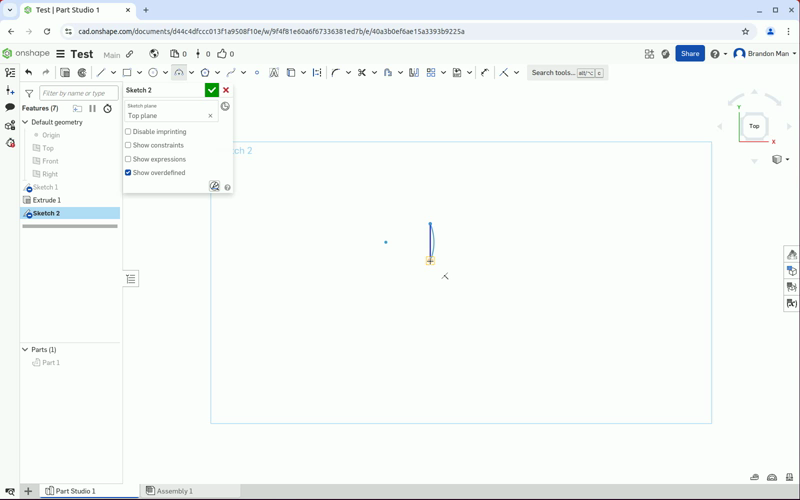
click(430, 260)
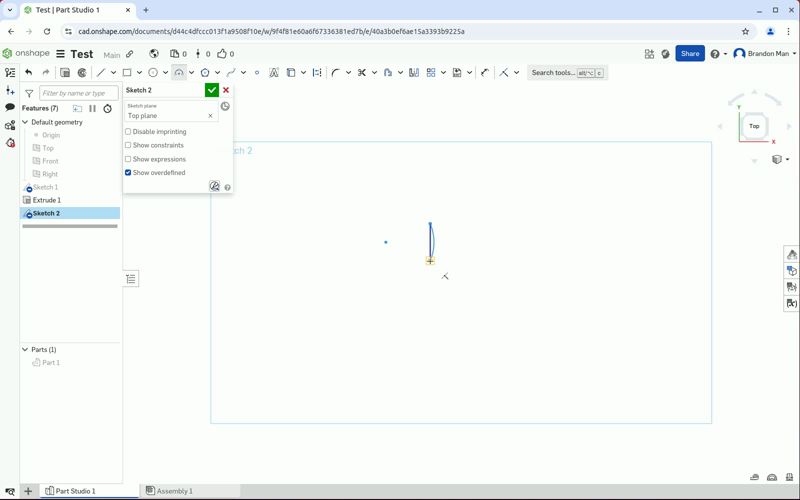
key_down(shift)
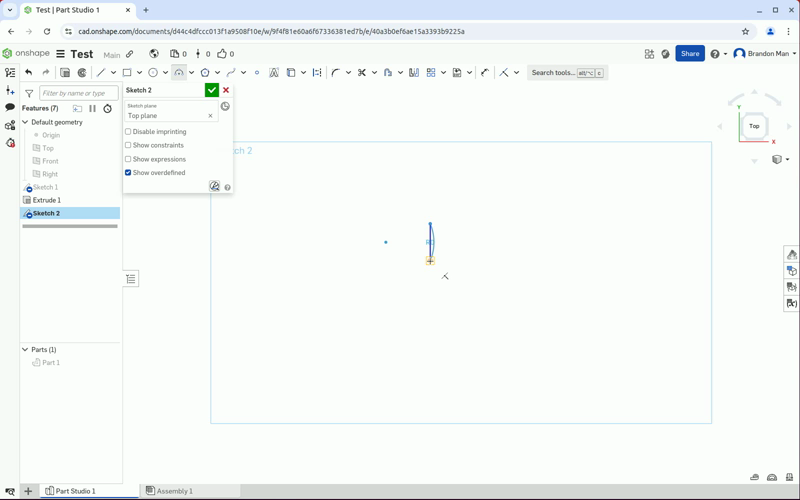
mouse_move(411, 242)
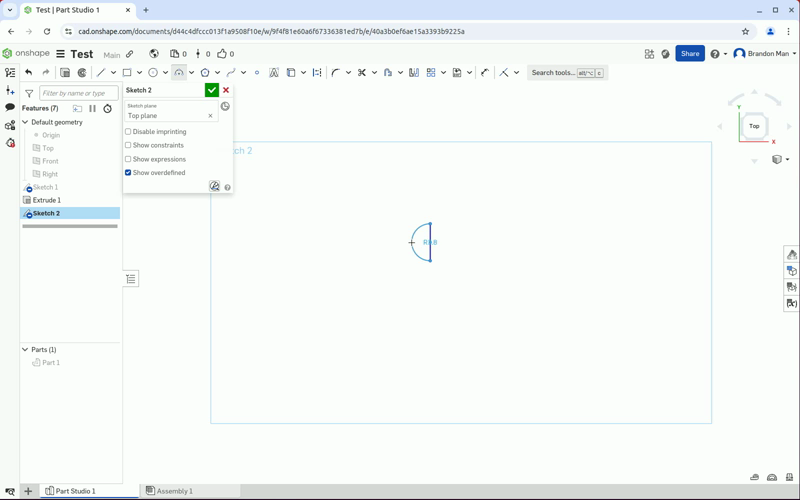
click(411, 242)
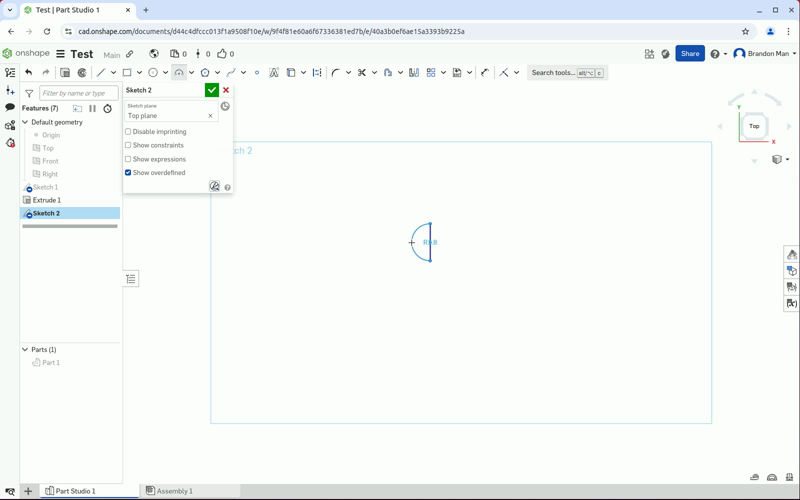
key_up(shift)
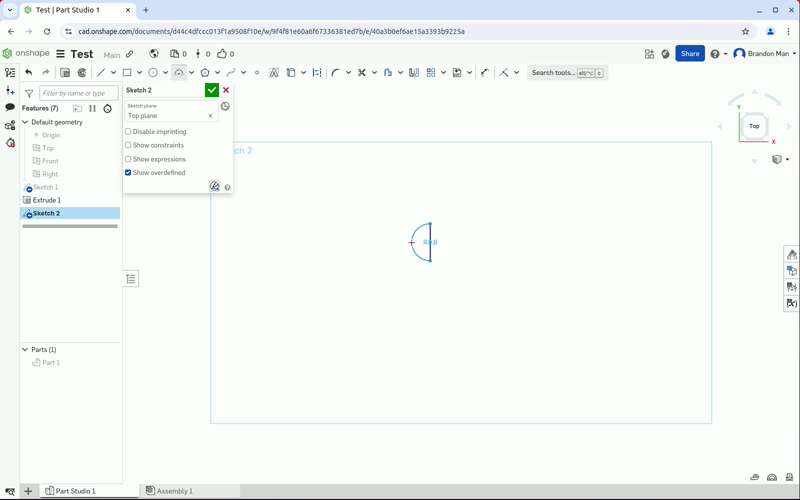
key(esc)
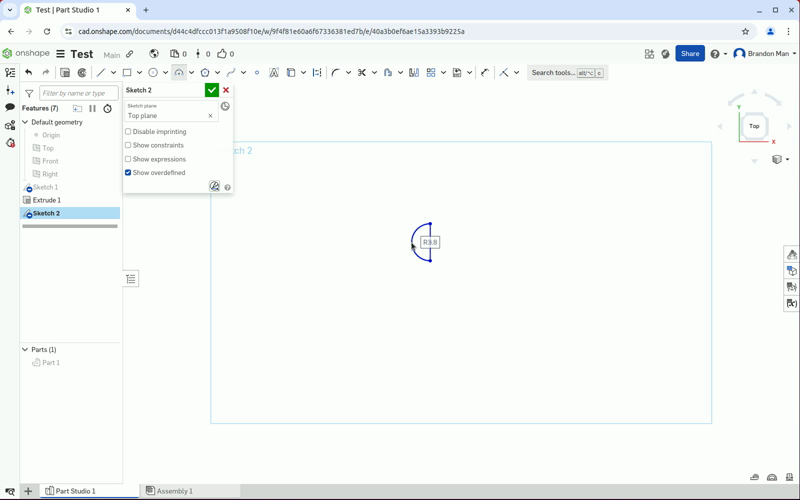
mouse_move(428, 234)
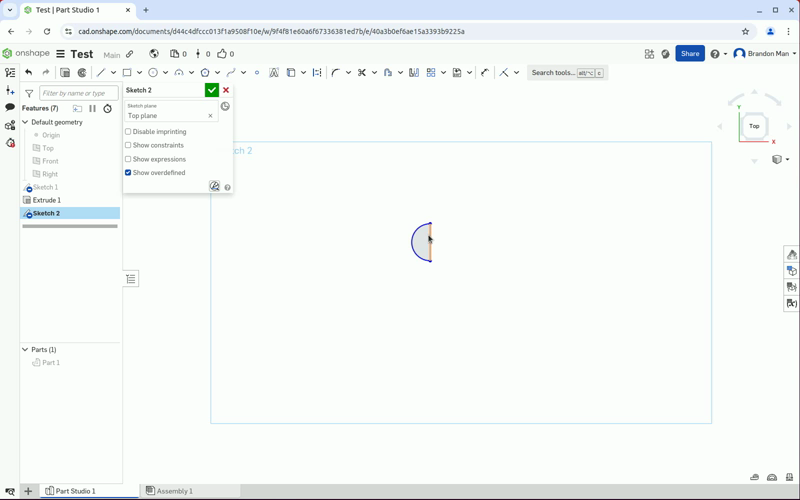
scroll(6)
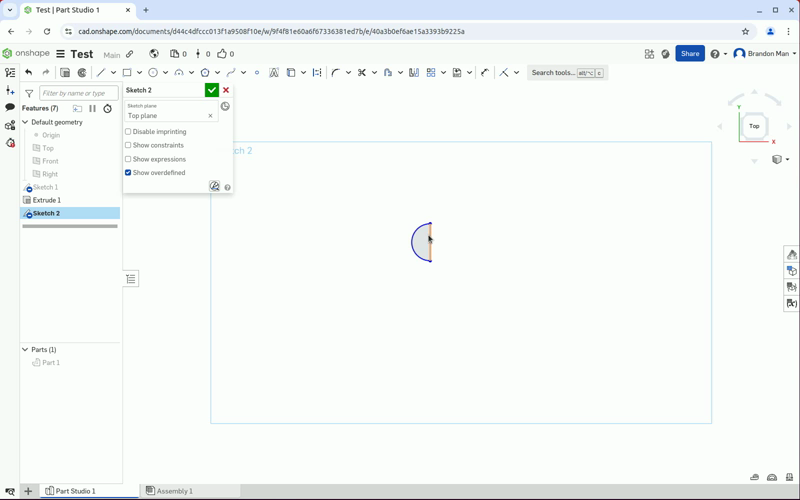
scroll(6)
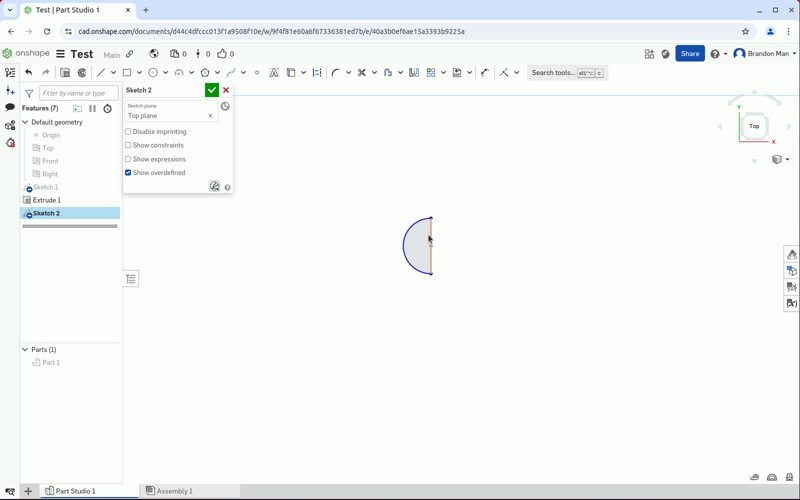
scroll(6)
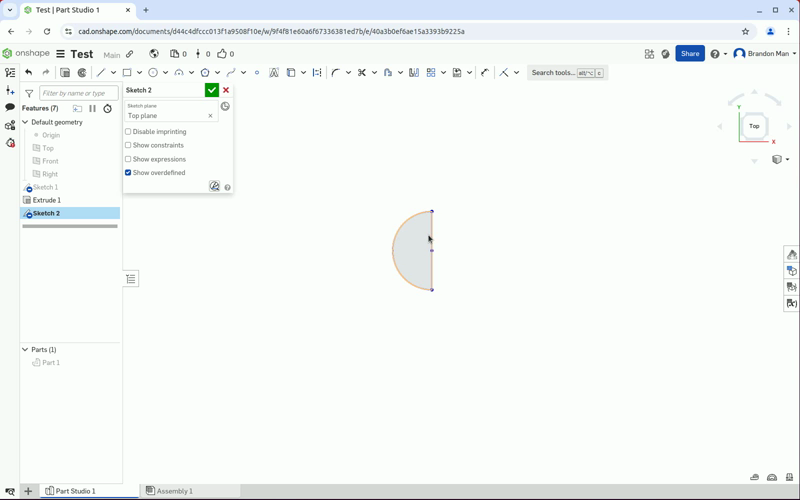
scroll(6)
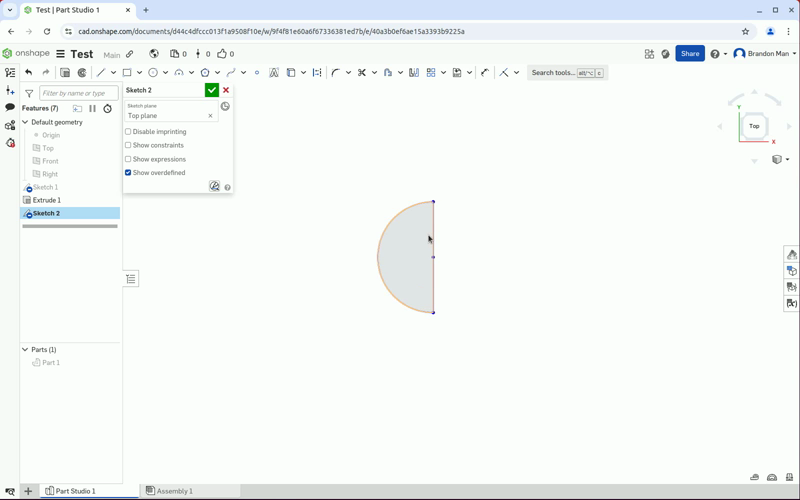
scroll(6)
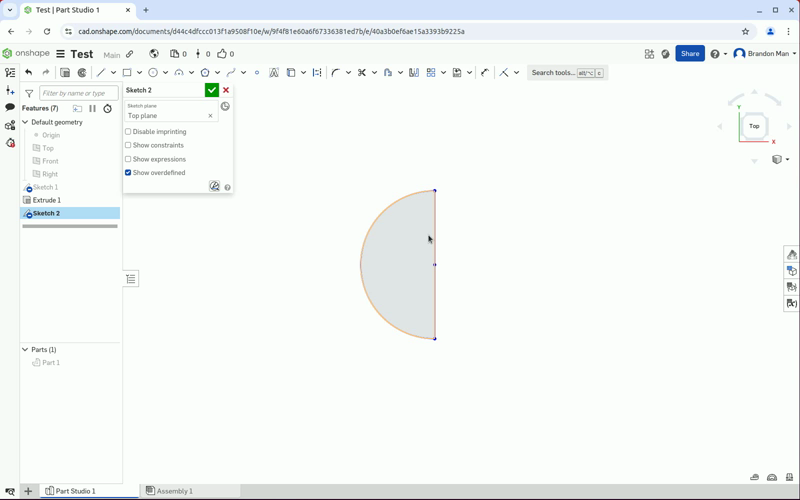
scroll(6)
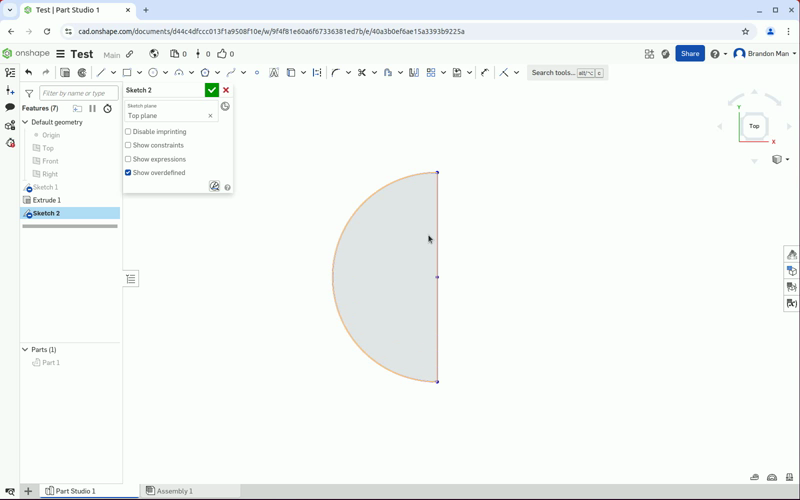
scroll(6)
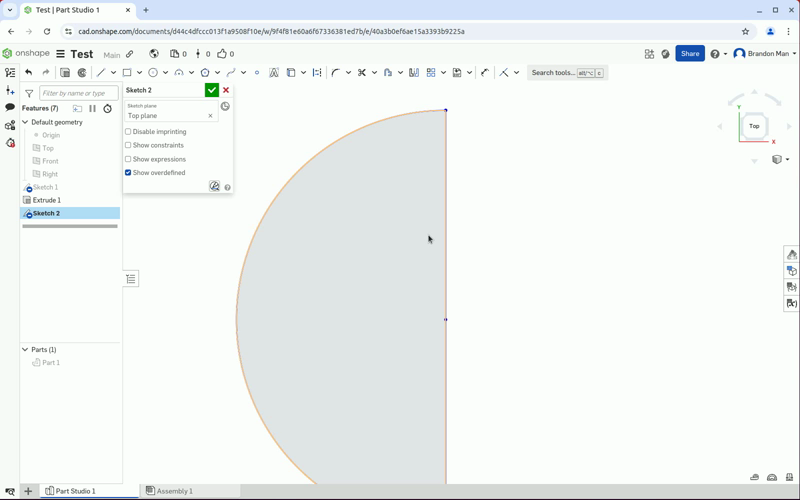
click(428, 234)
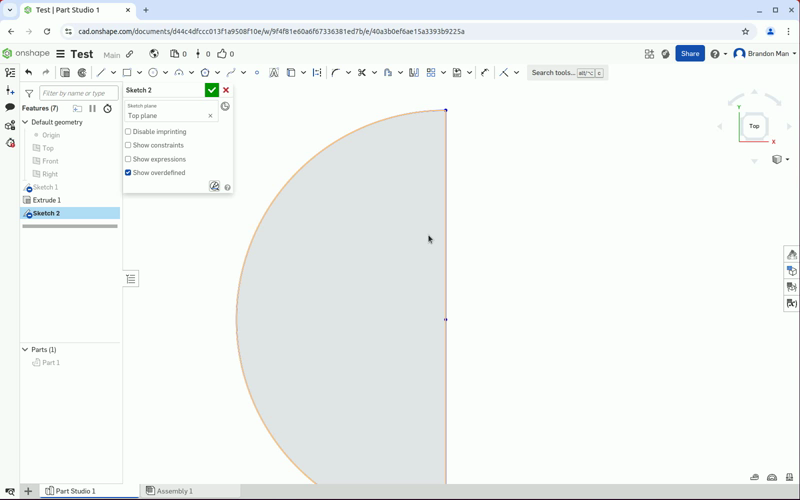
scroll(-6)
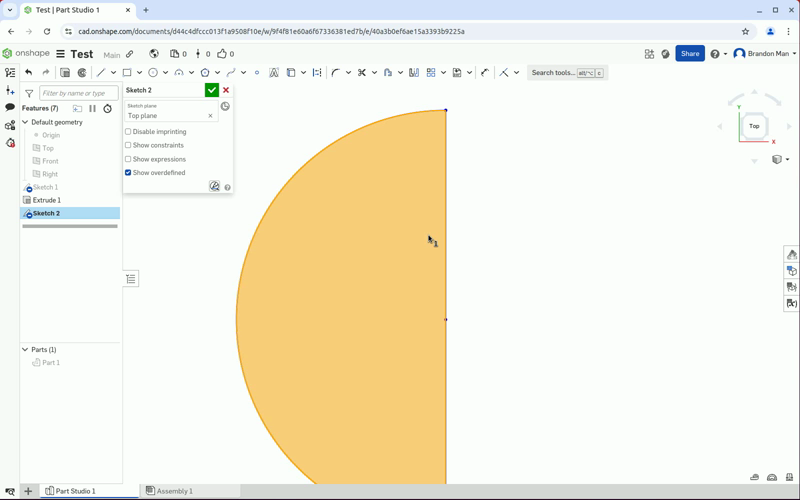
scroll(-6)
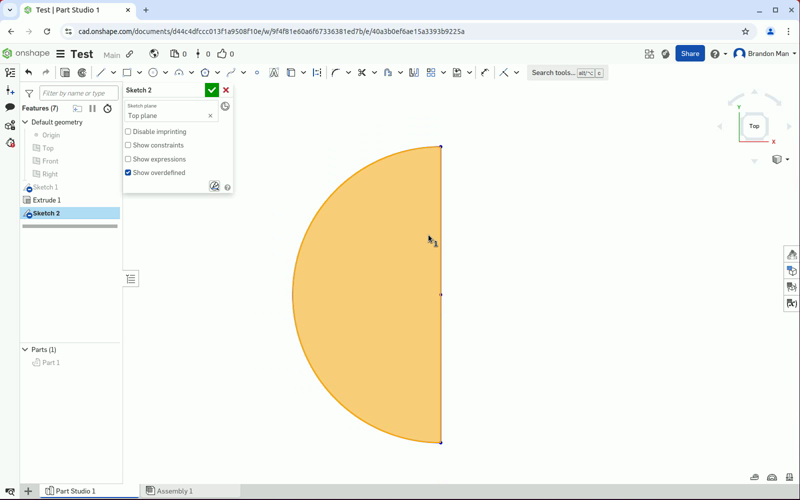
scroll(-6)
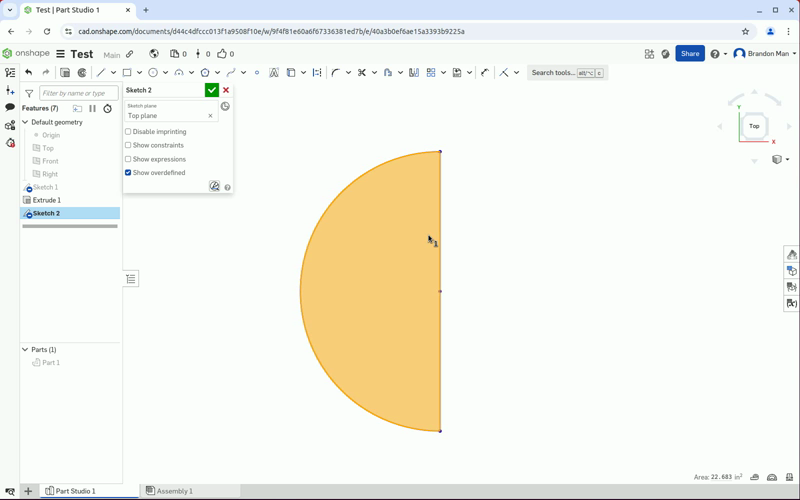
scroll(-6)
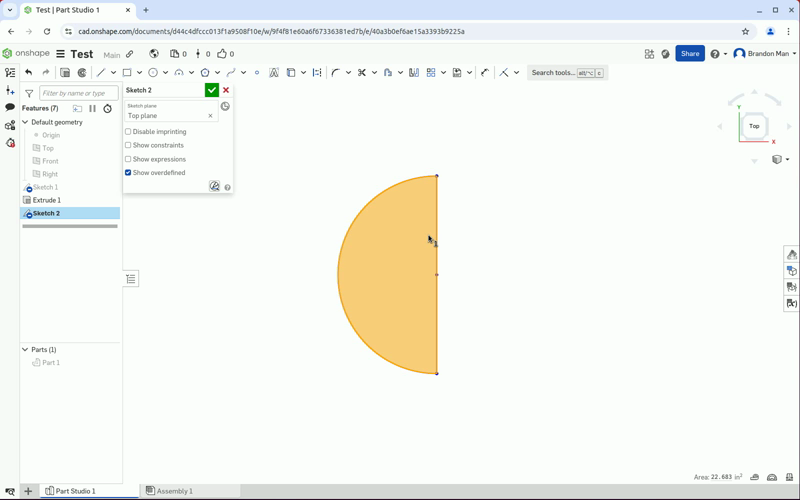
scroll(-6)
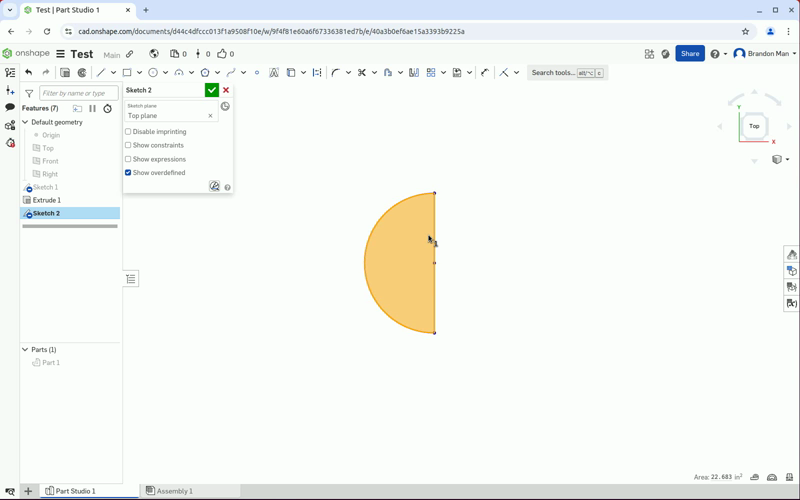
scroll(-6)
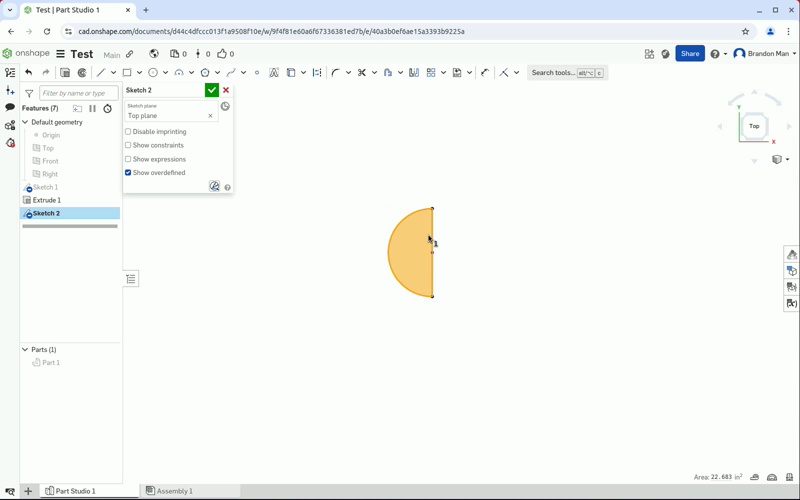
scroll(-6)
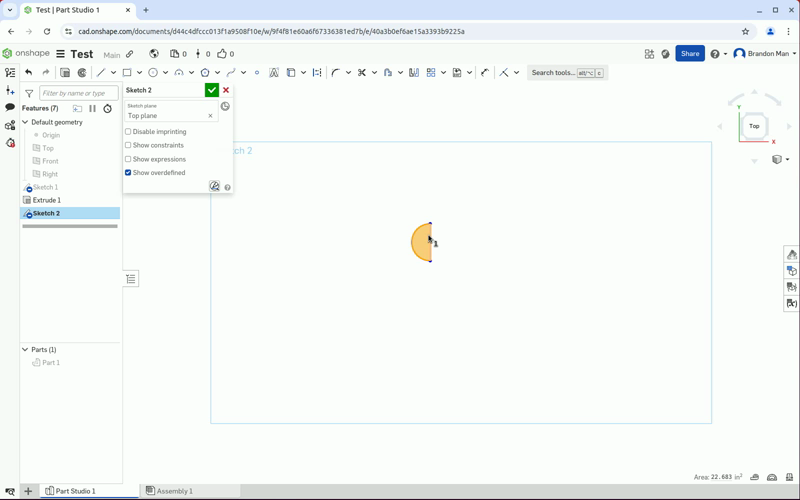
mouse_move(73, 352)
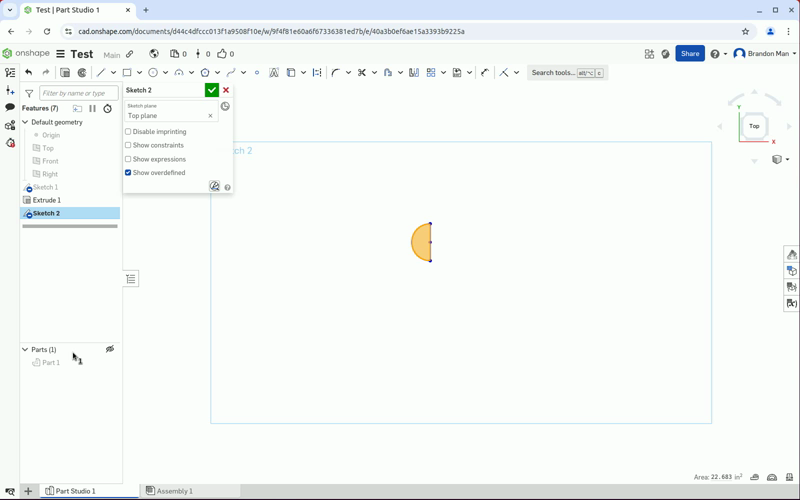
key(shift+y)
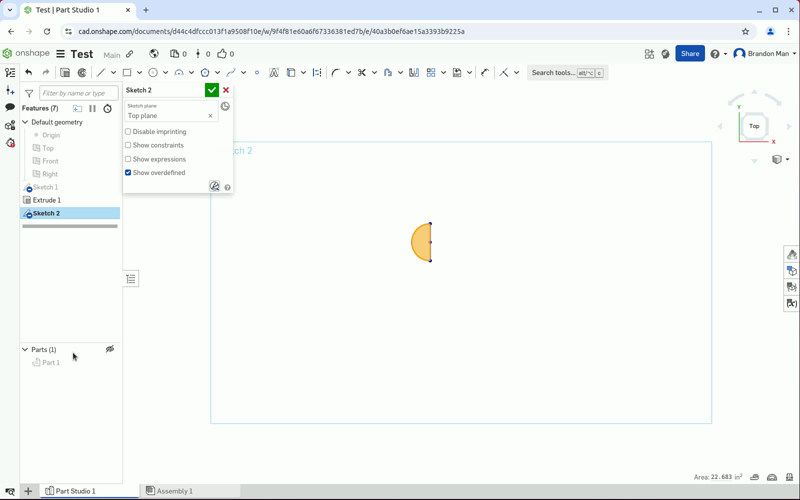
key(shift+e)
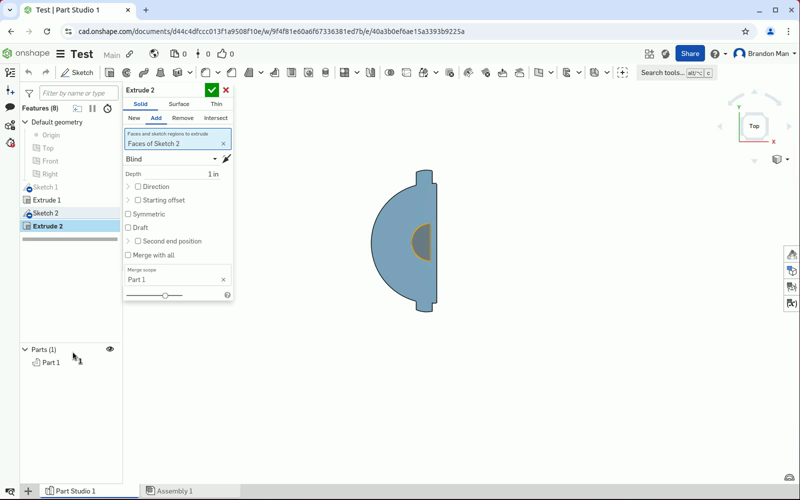
mouse_move(143, 106)
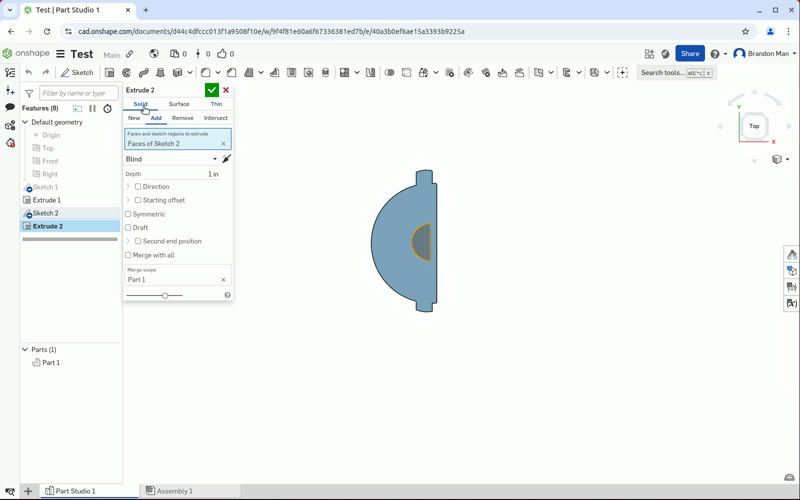
click(143, 106)
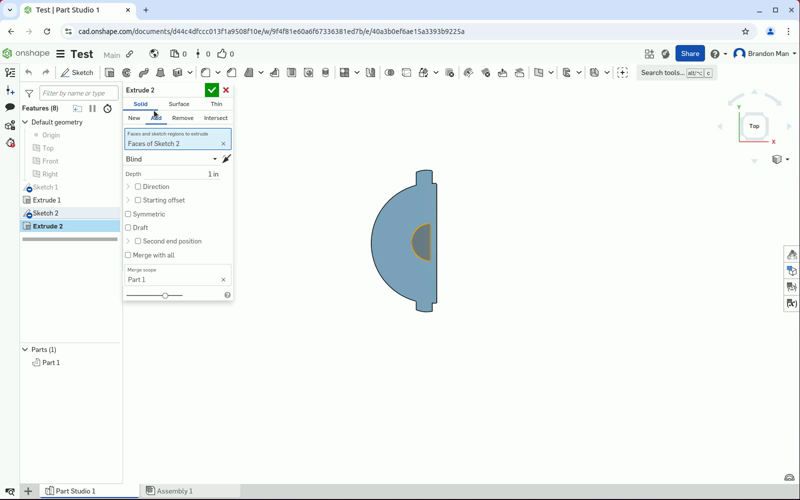
mouse_move(186, 120)
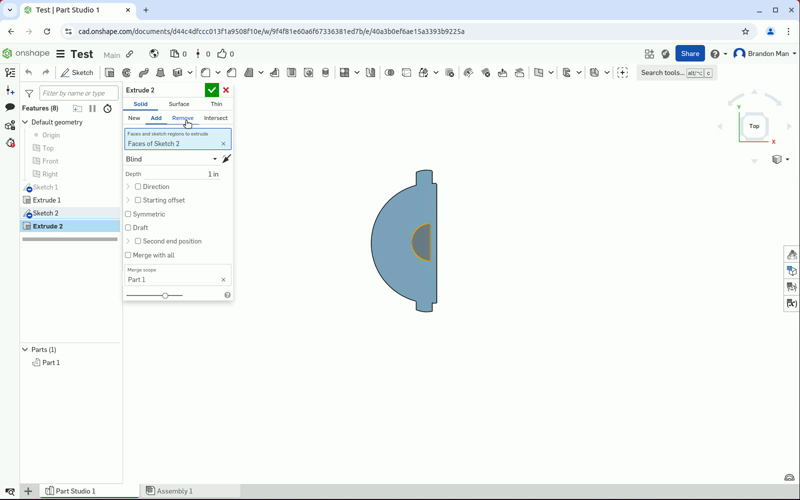
click(186, 120)
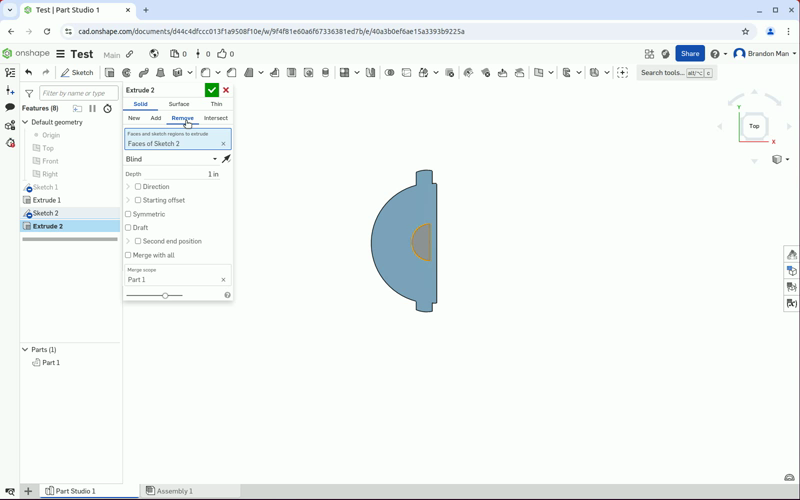
key(tab, 4)
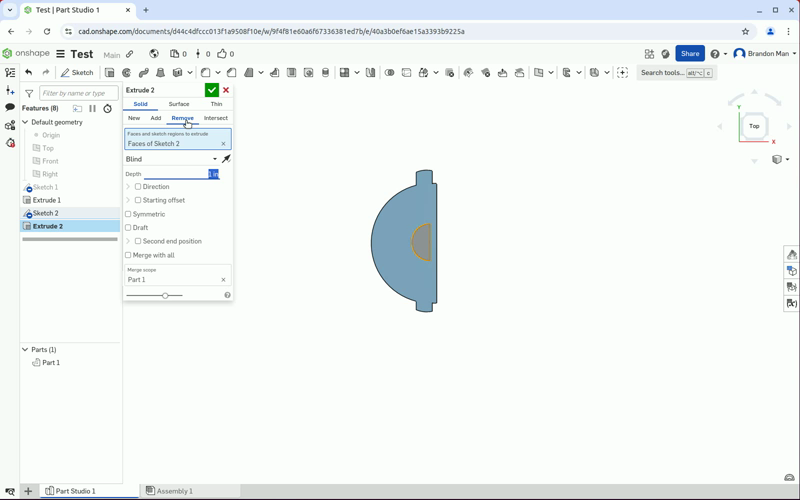
text(1.685)
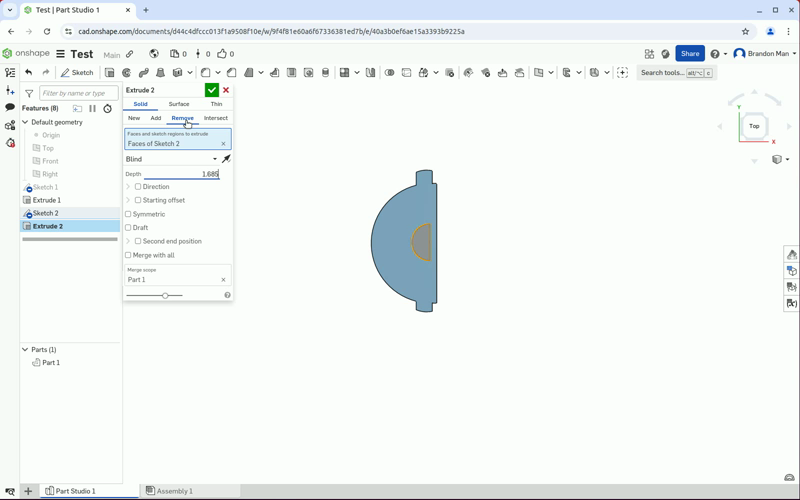
key(tab, 6)
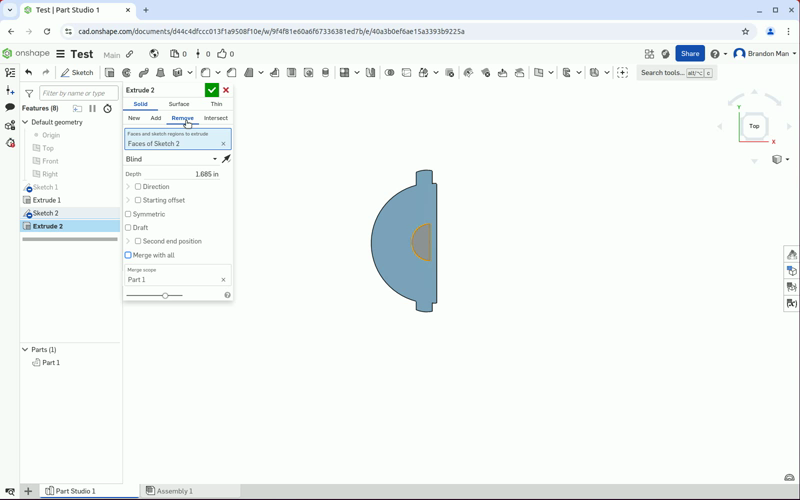
key(space)
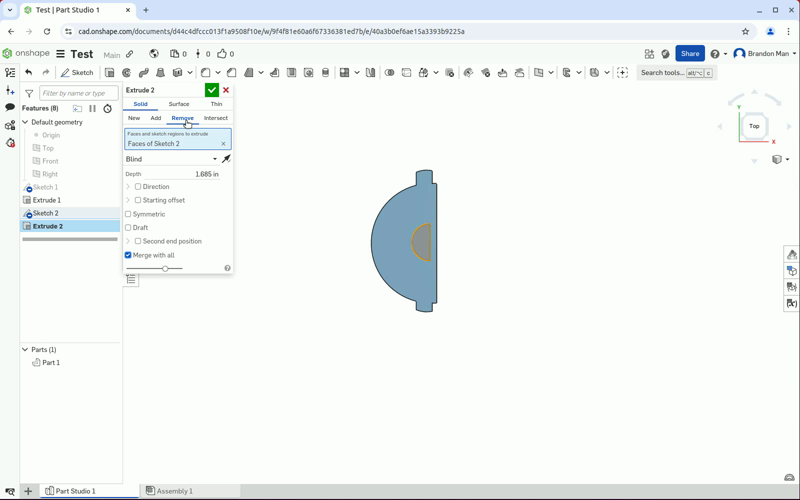
key(enter)
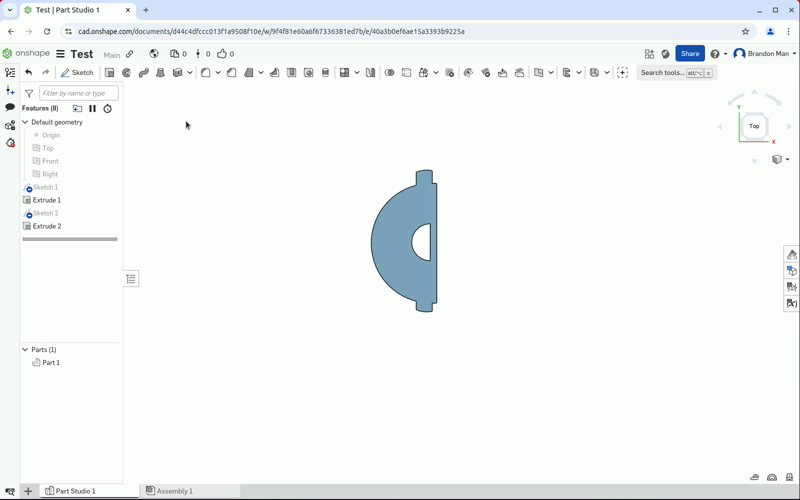
key(shift+h)
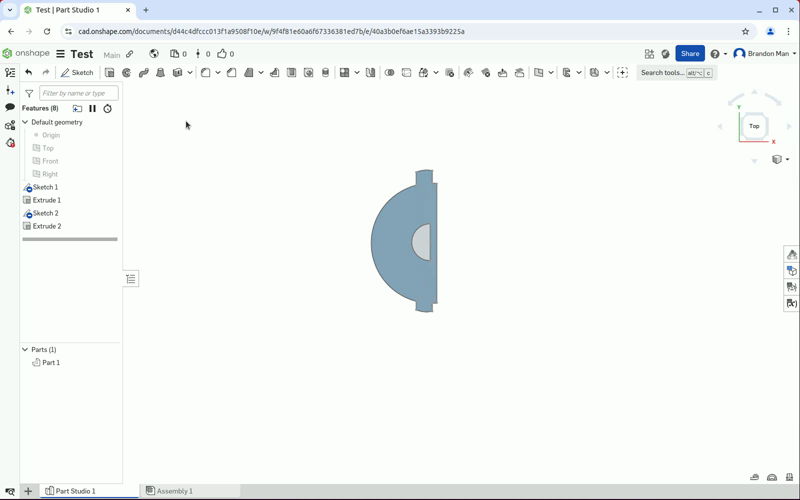
key(shift+h)
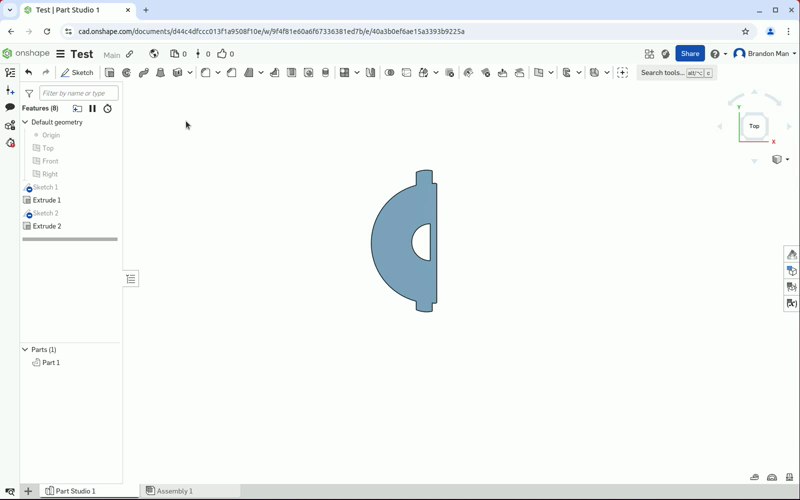
mouse_move(73, 189)
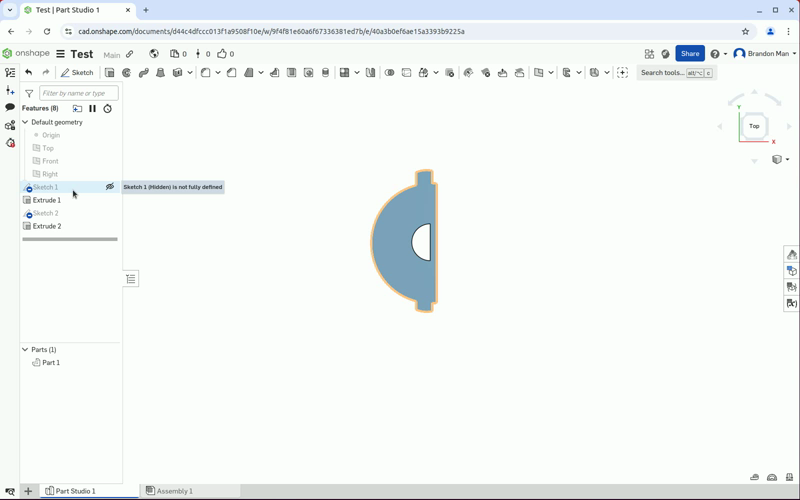
click(73, 189)
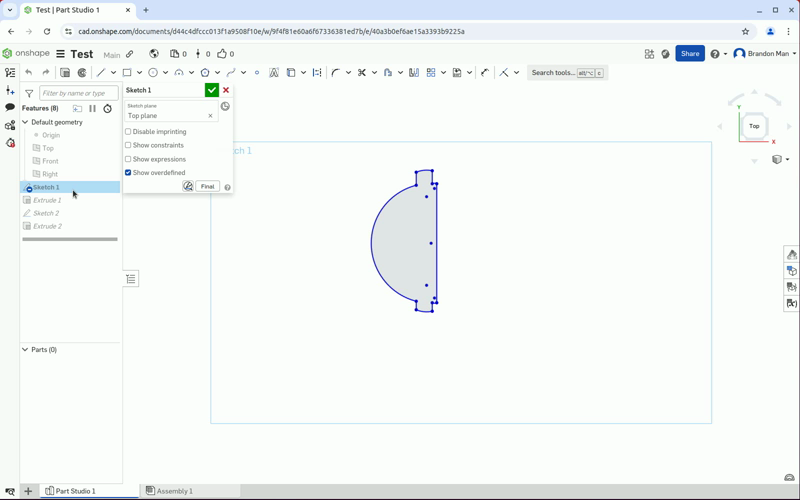
mouse_move(229, 92)
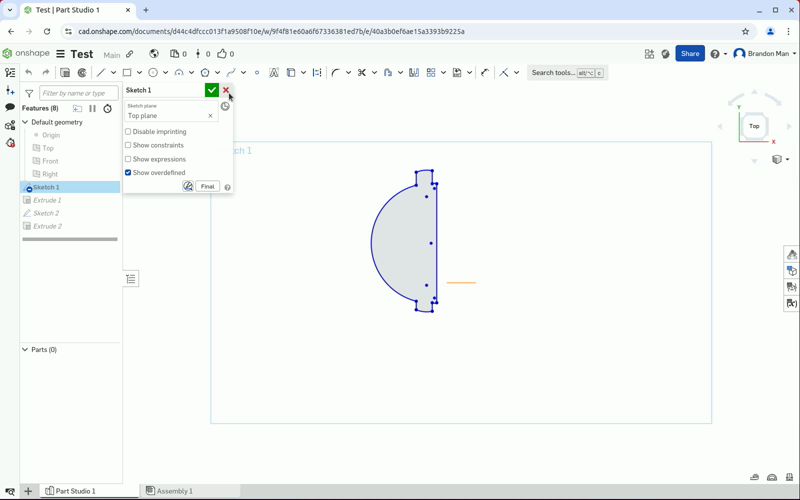
click(229, 92)
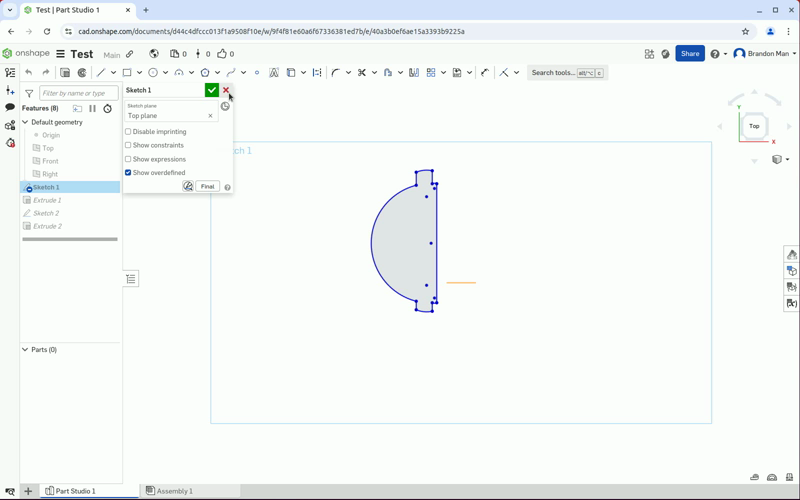
key(shift+s)
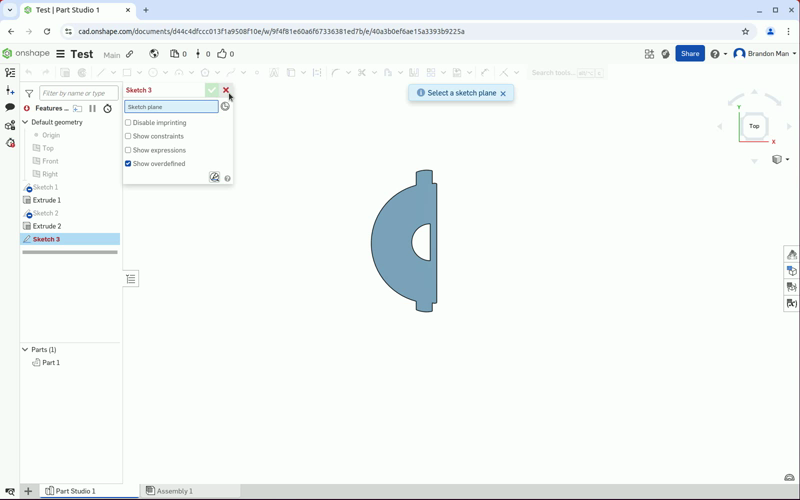
mouse_move(73, 150)
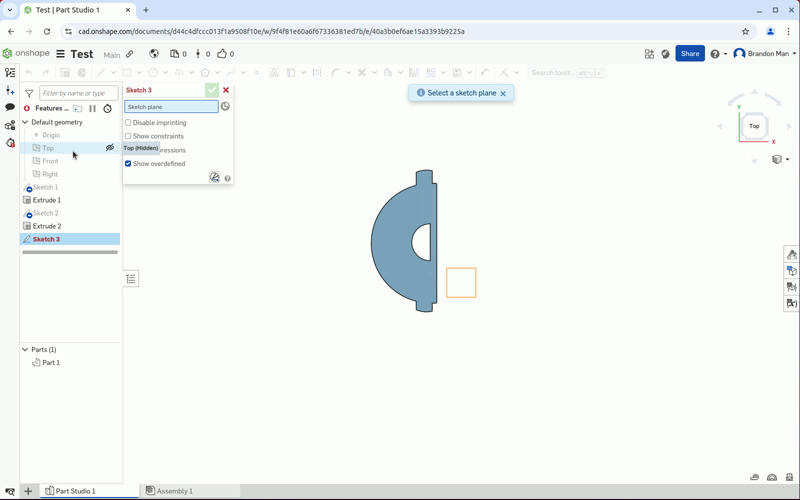
click(73, 150)
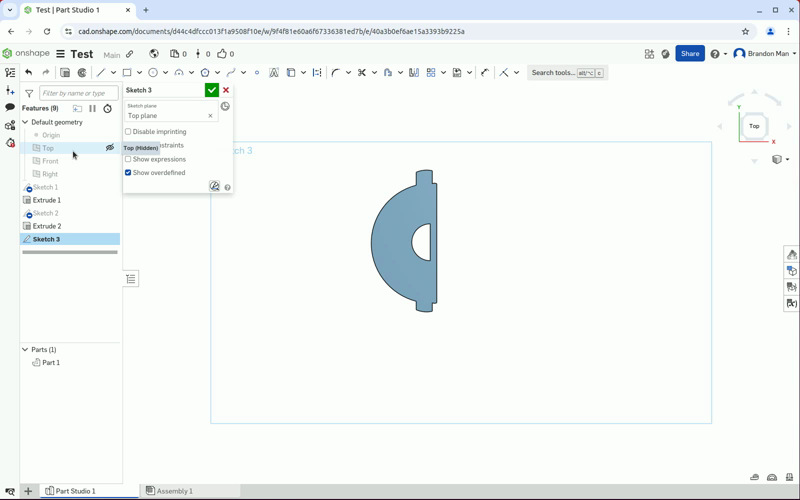
mouse_move(73, 352)
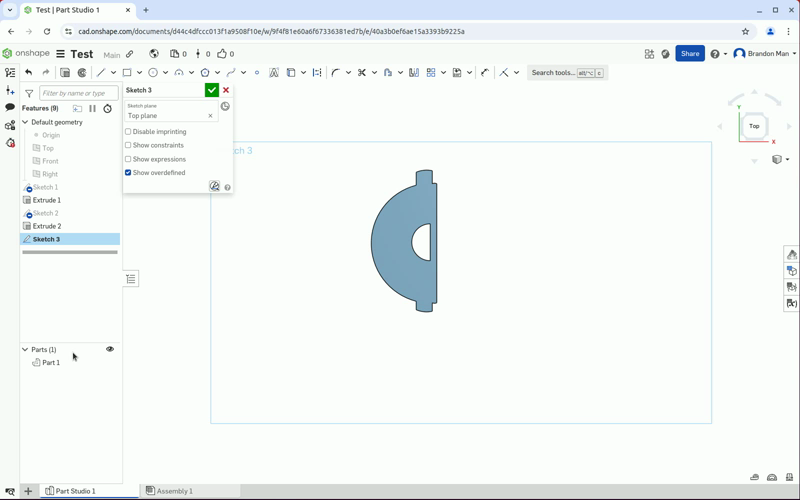
key(y)
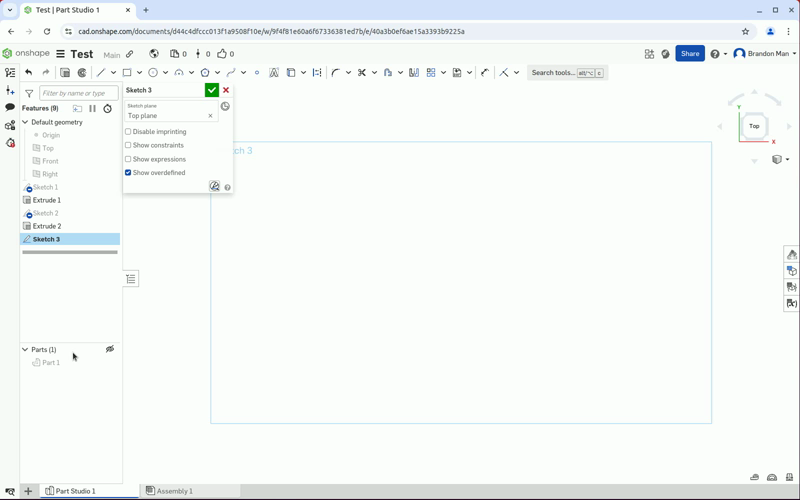
key(l)
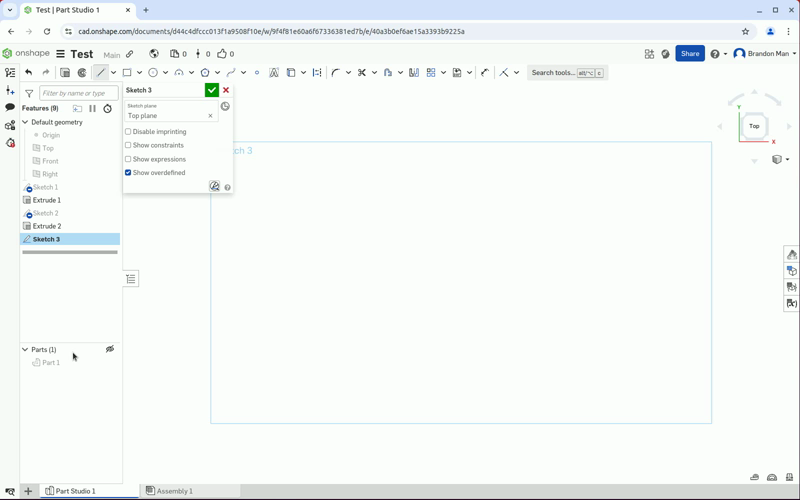
key_down(shift)
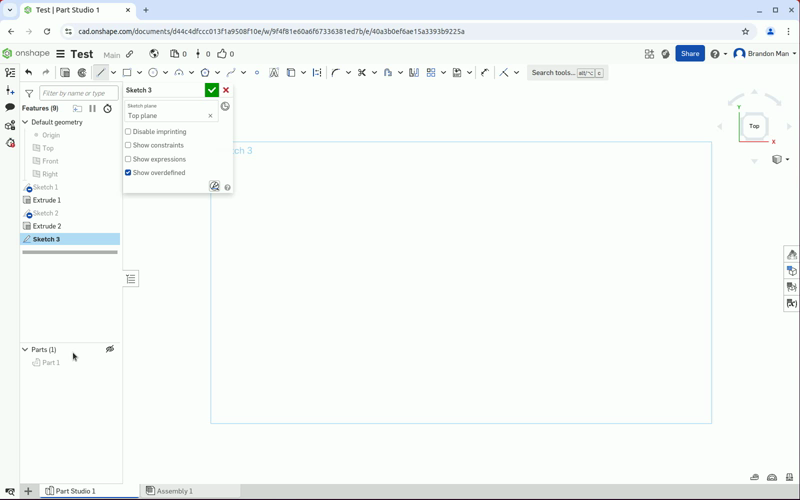
mouse_move(430, 272)
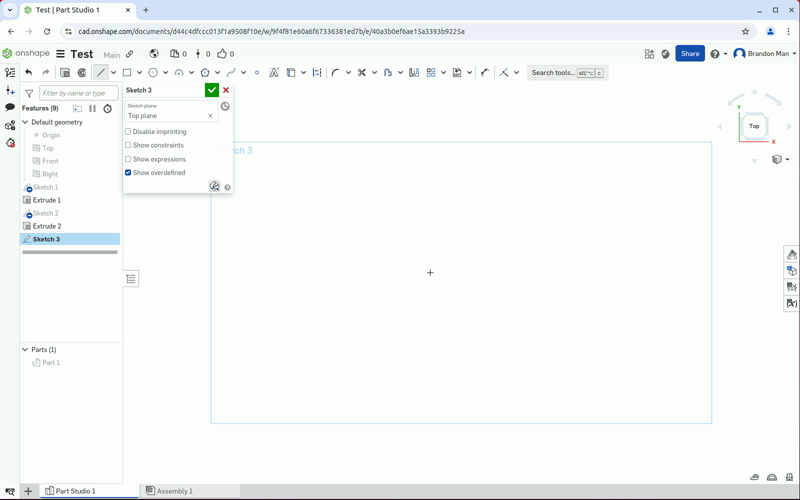
click(430, 272)
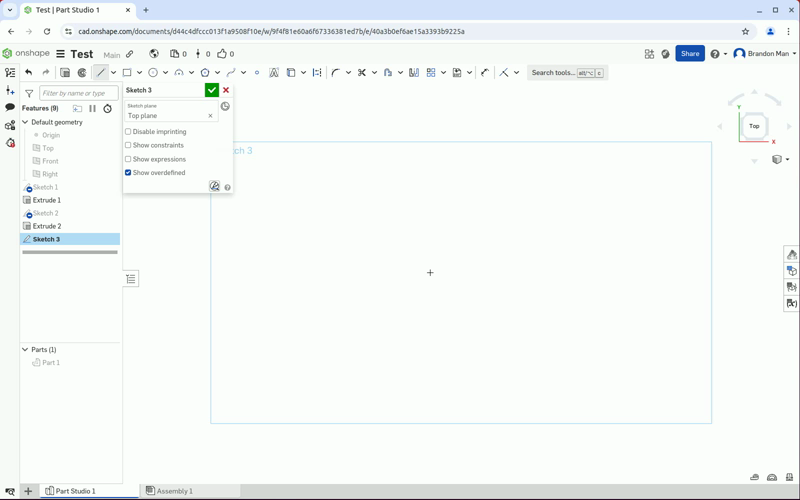
key_up(shift)
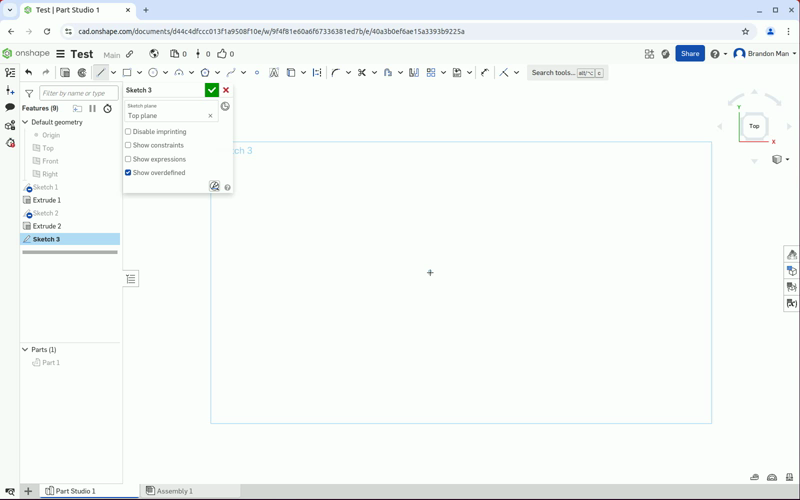
key_down(shift)
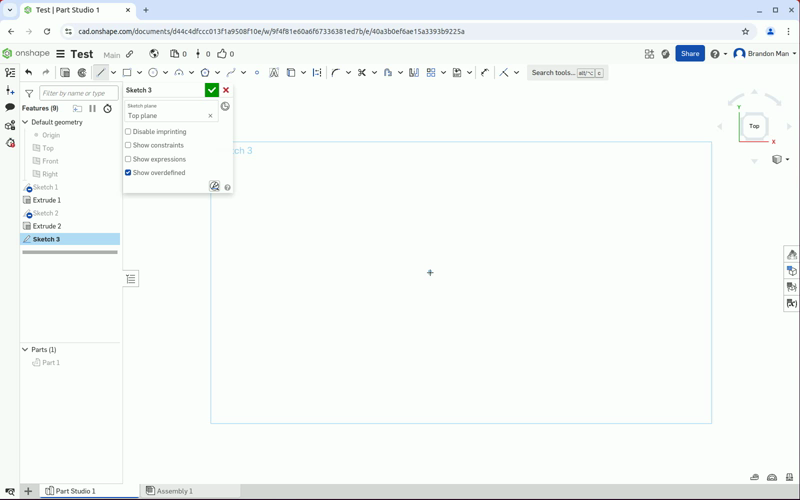
mouse_move(460, 272)
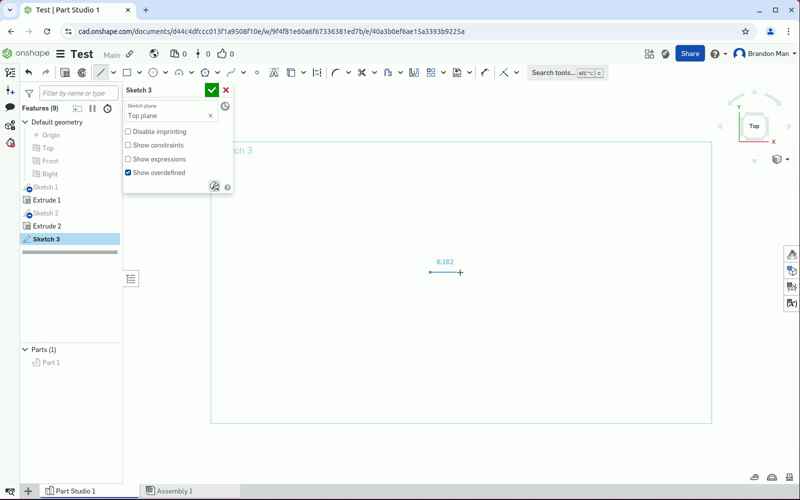
mouse_move(430, 266)
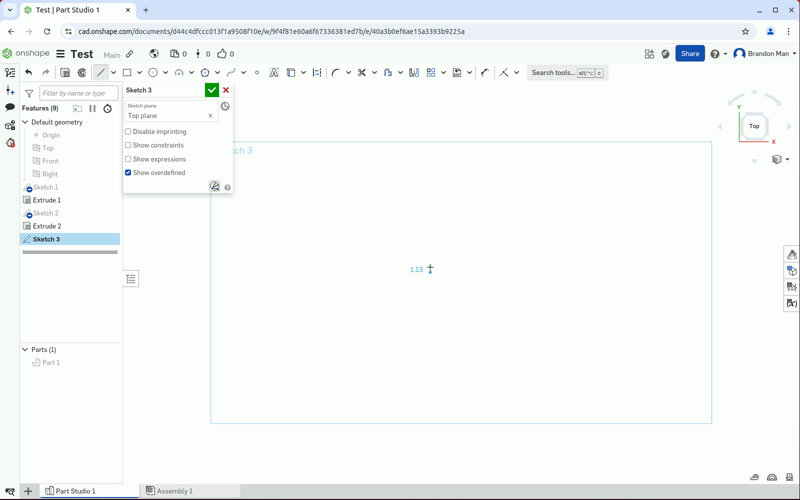
scroll(6)
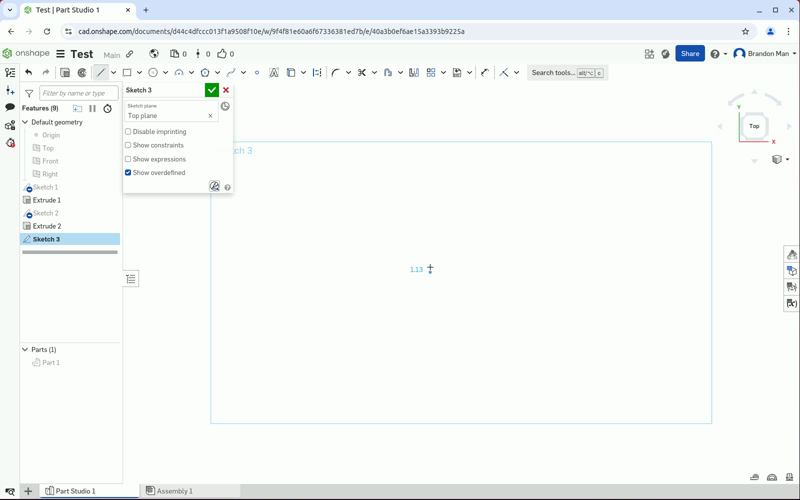
scroll(6)
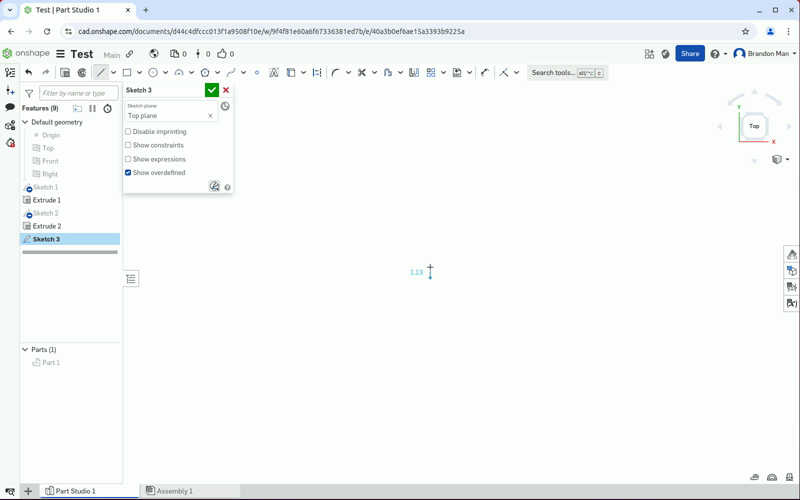
scroll(6)
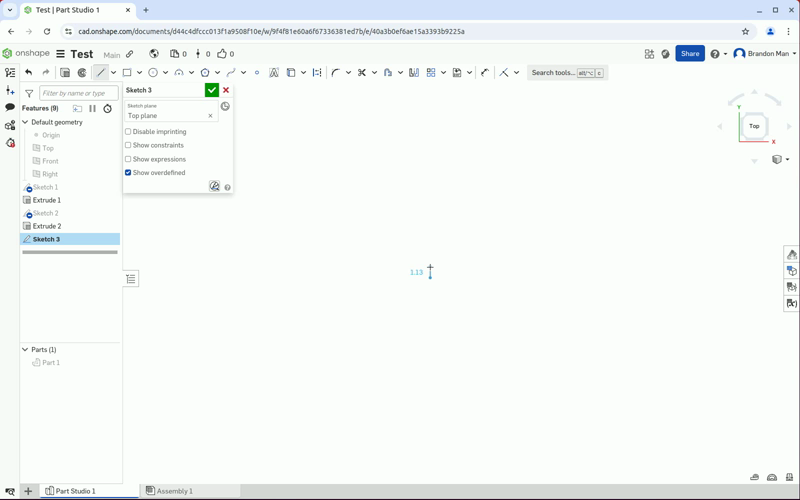
scroll(6)
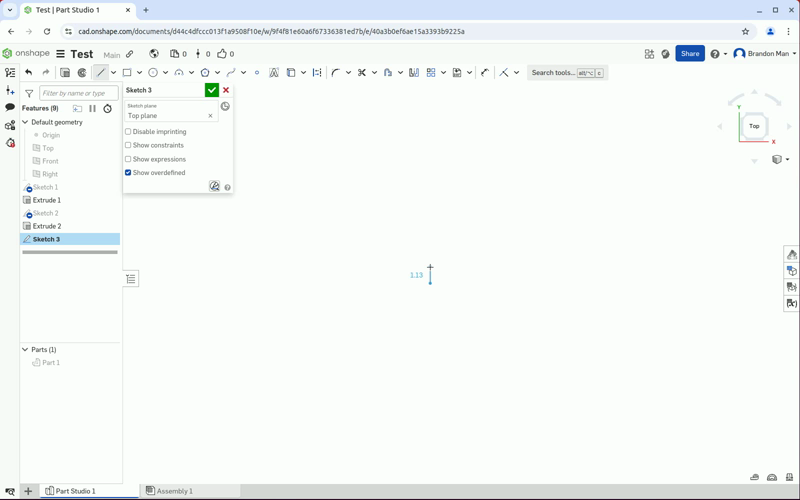
scroll(6)
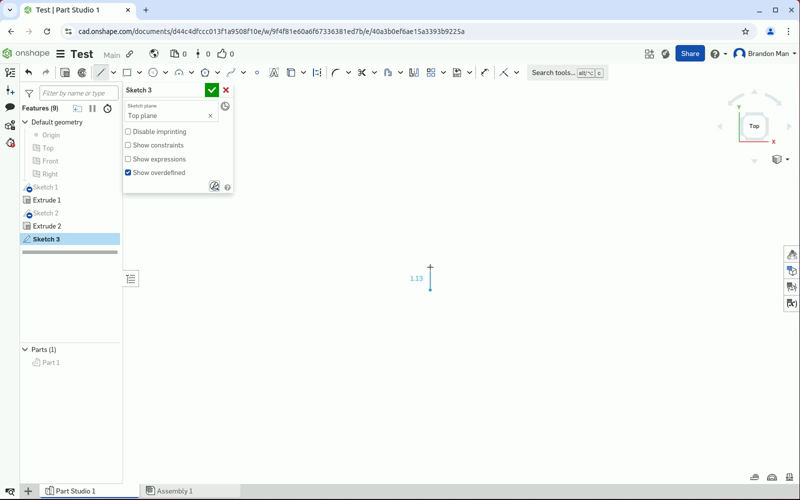
scroll(6)
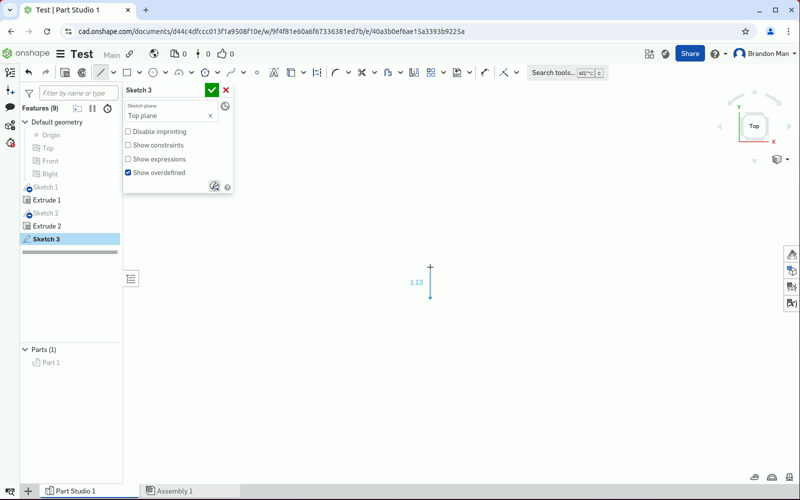
scroll(6)
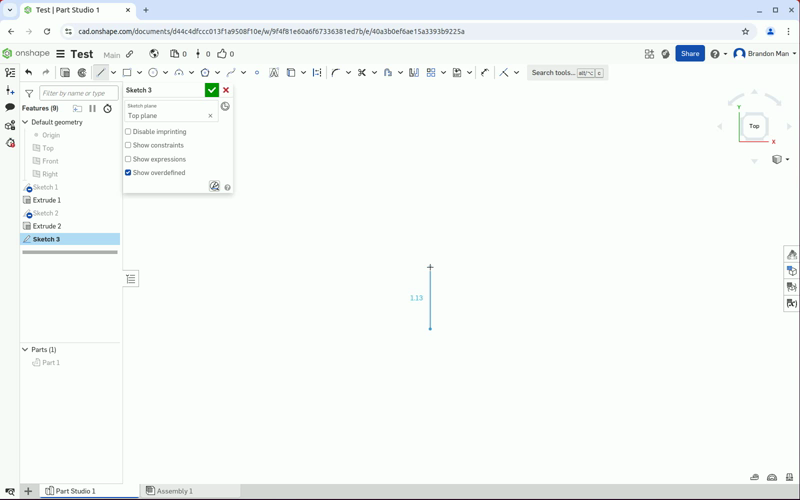
click(430, 266)
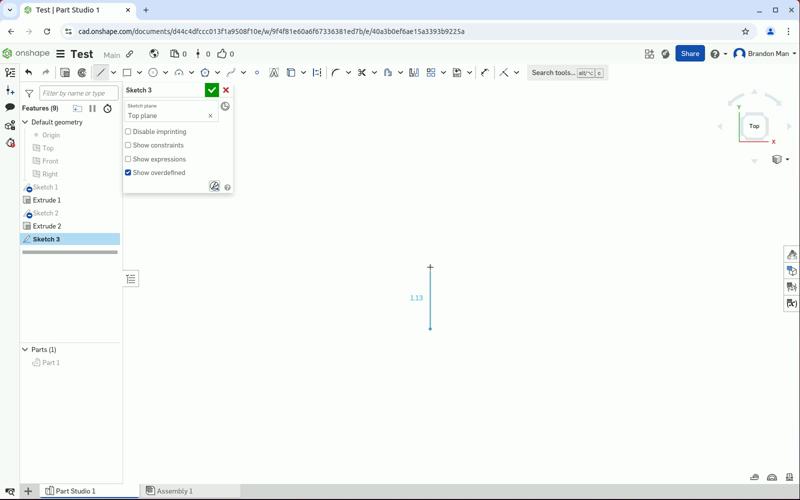
scroll(-6)
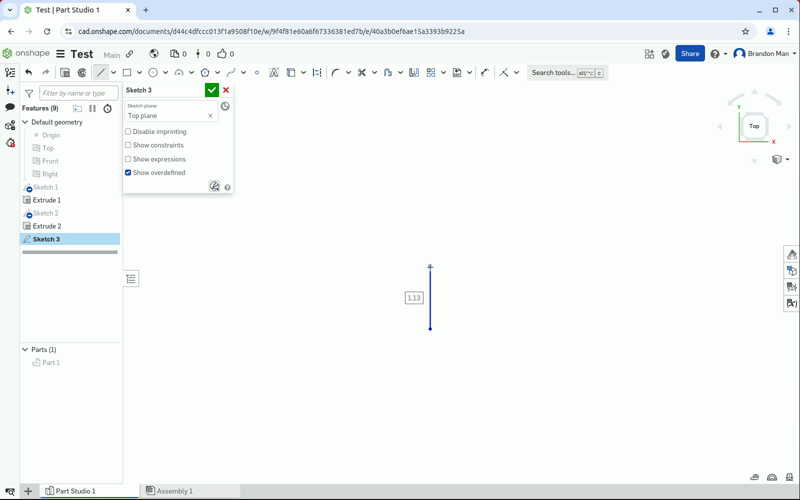
scroll(-6)
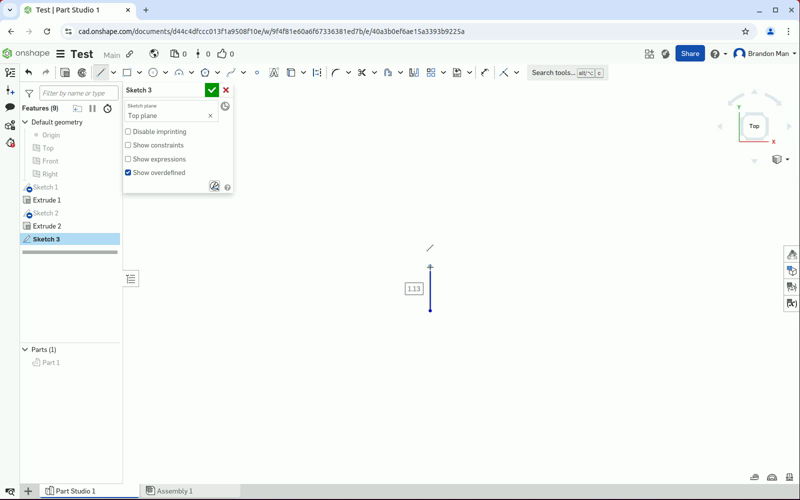
scroll(-6)
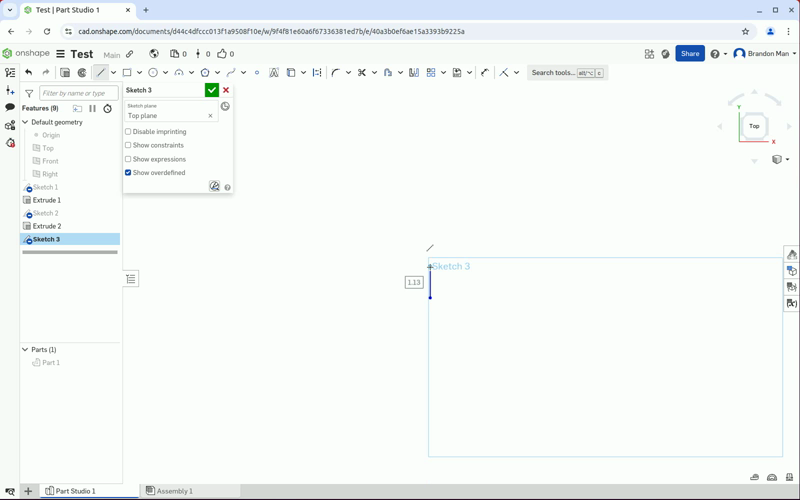
scroll(-6)
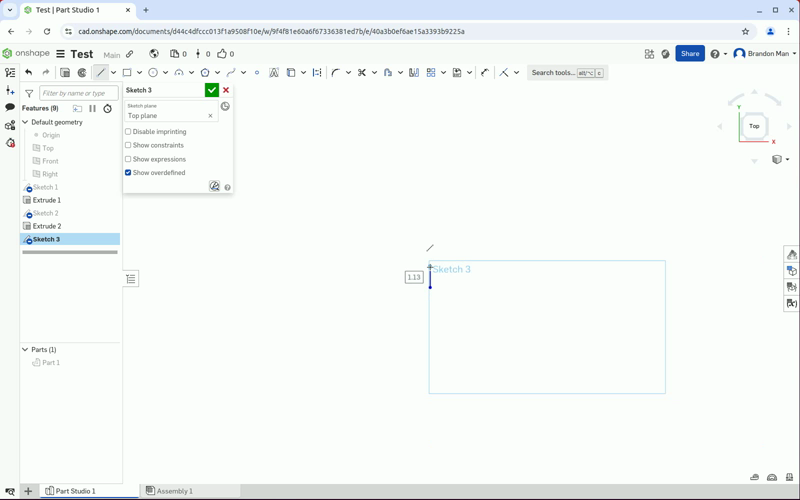
scroll(-6)
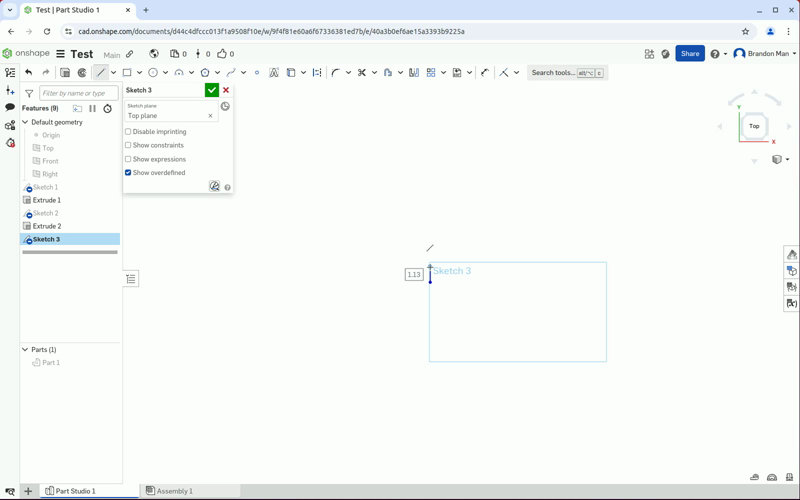
scroll(-6)
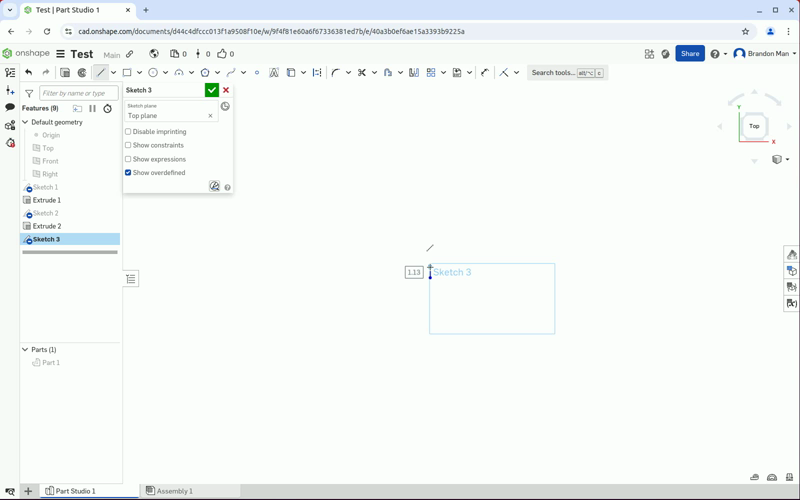
scroll(-6)
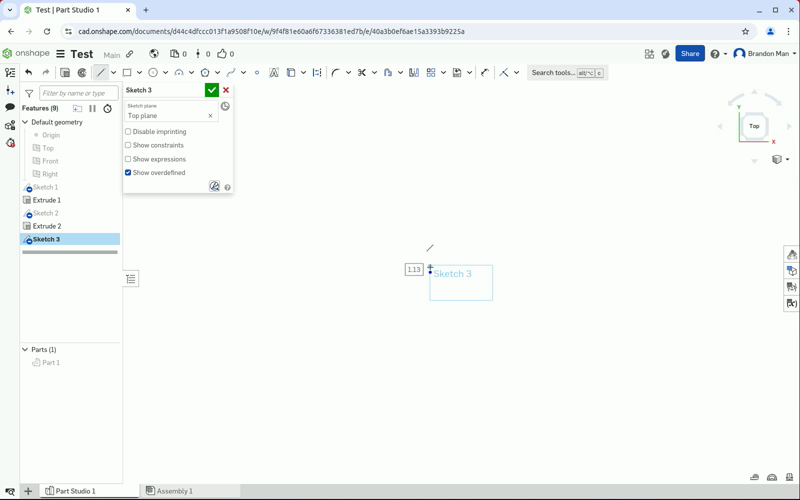
key_up(shift)
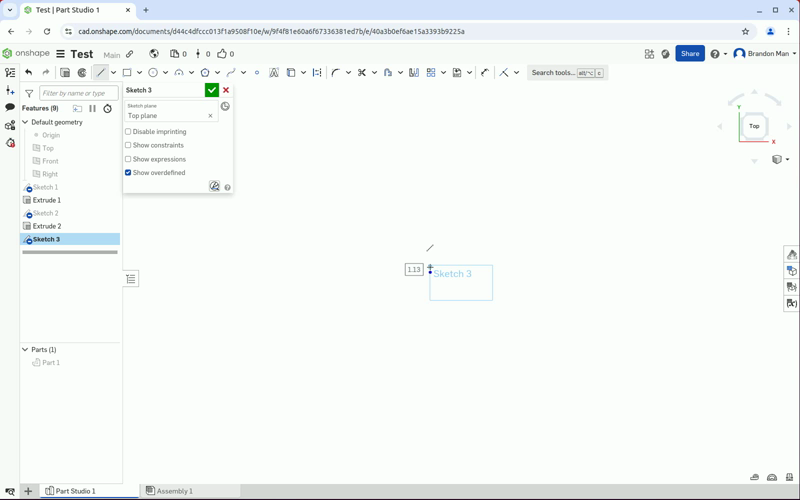
key(esc)
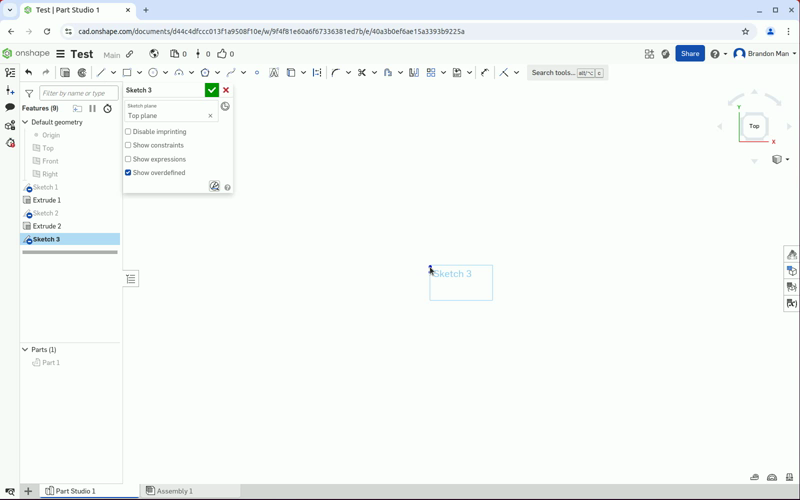
key(a)
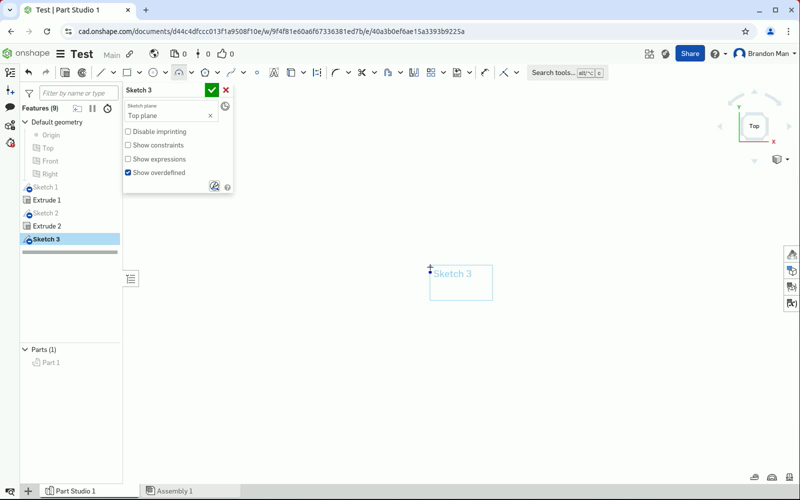
mouse_move(430, 266)
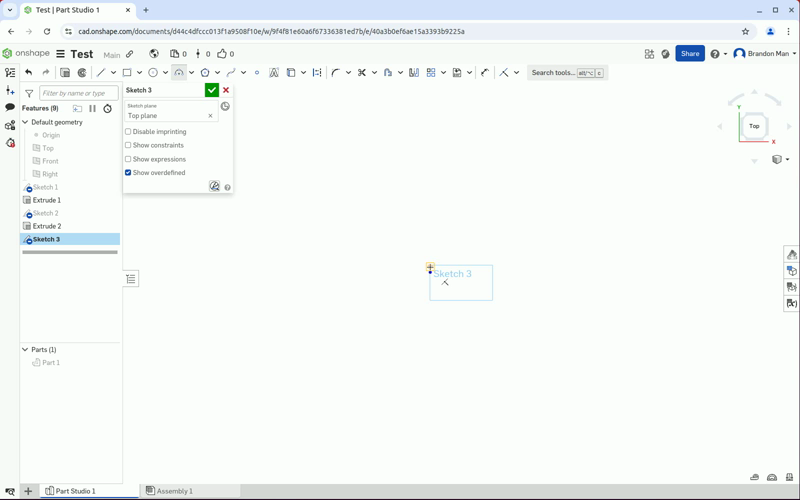
click(430, 266)
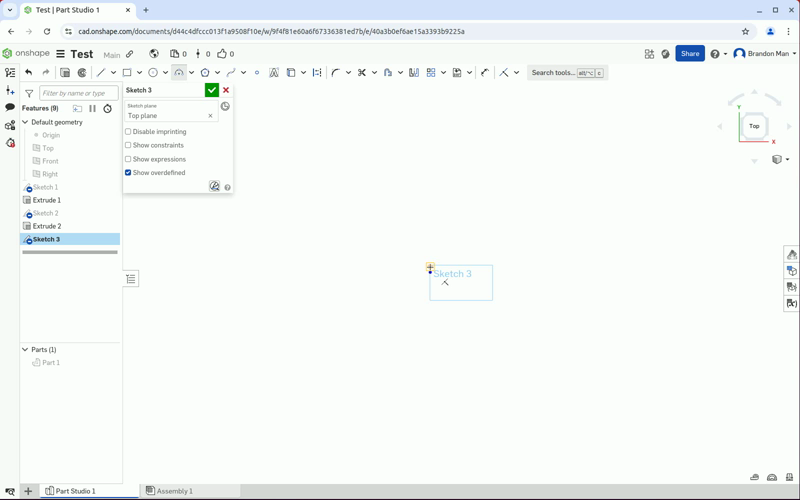
key_down(shift)
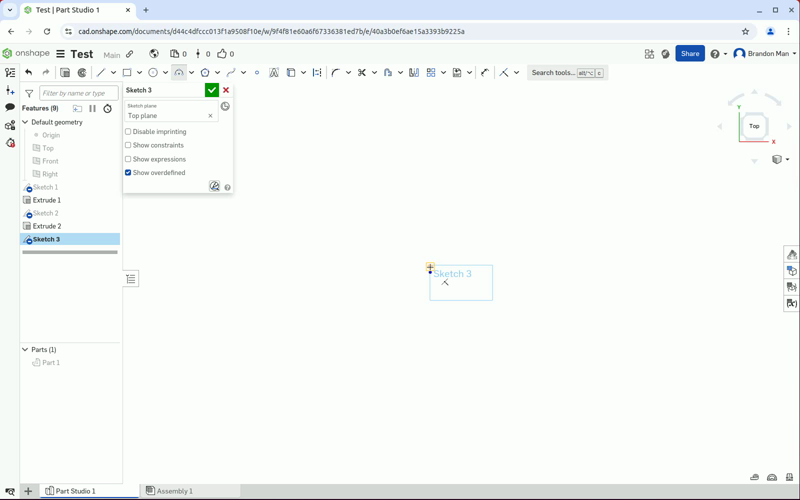
mouse_move(430, 217)
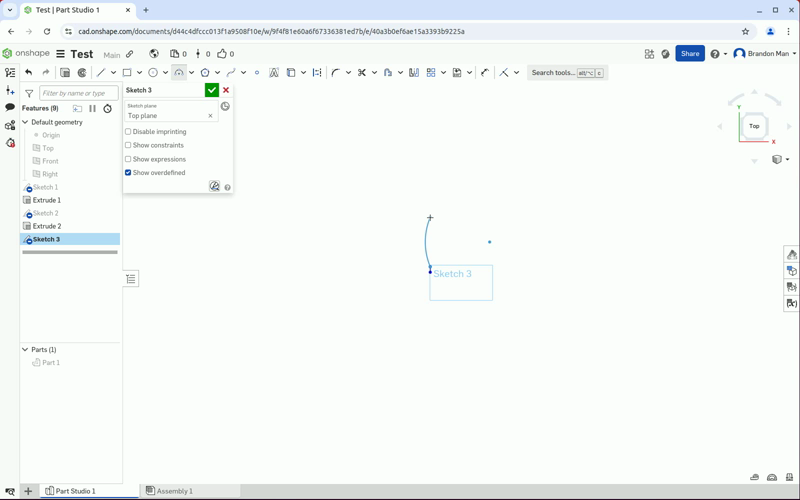
click(430, 217)
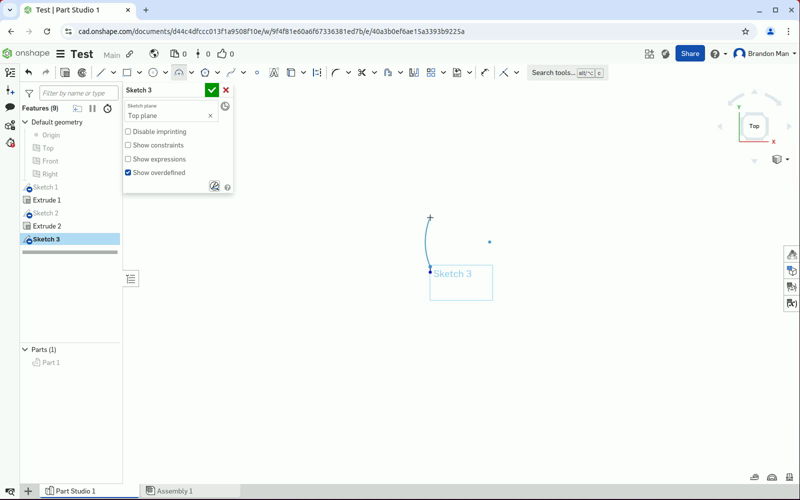
mouse_move(406, 241)
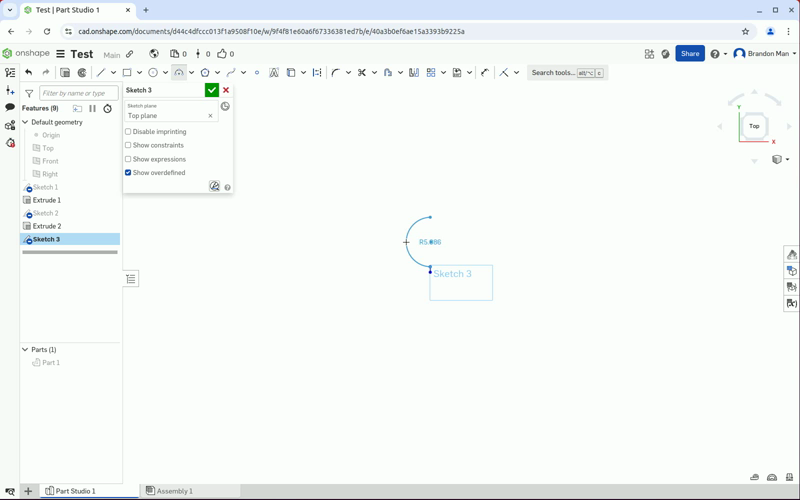
click(406, 241)
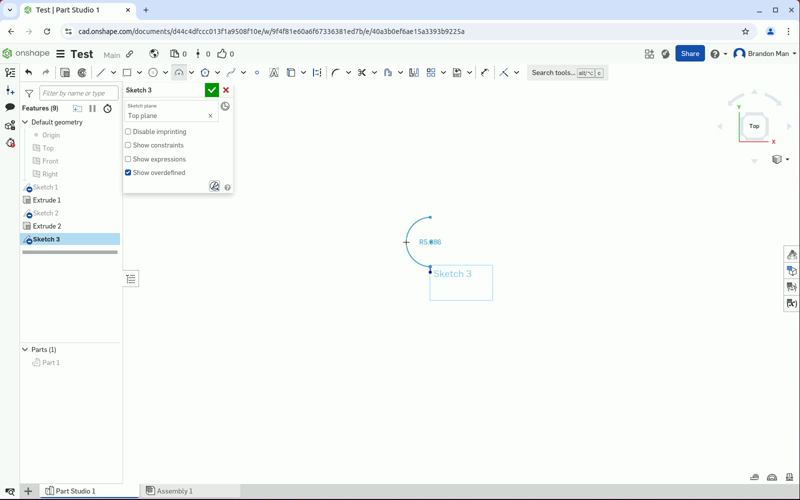
key_up(shift)
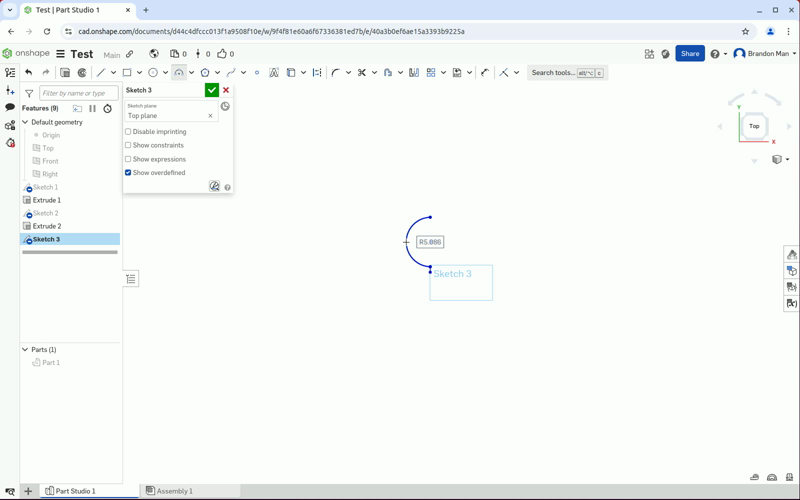
key(esc)
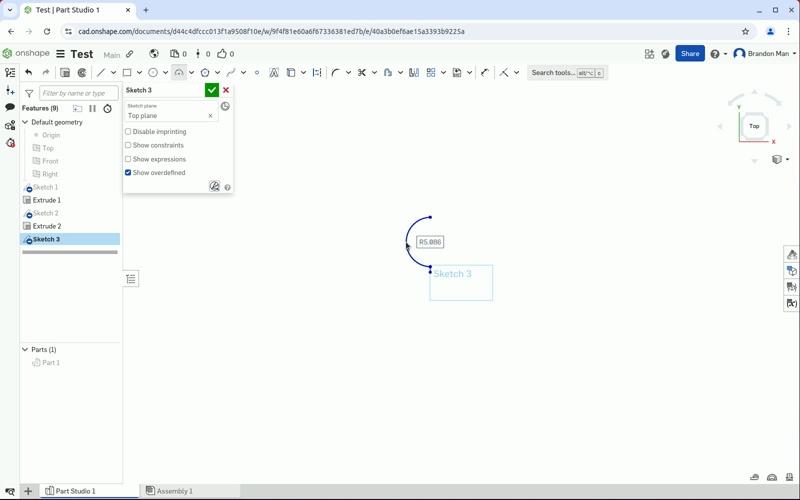
key(l)
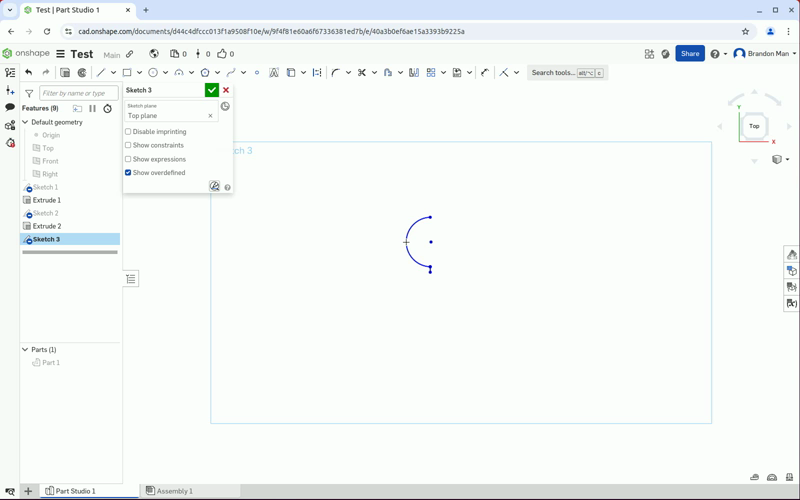
mouse_move(430, 217)
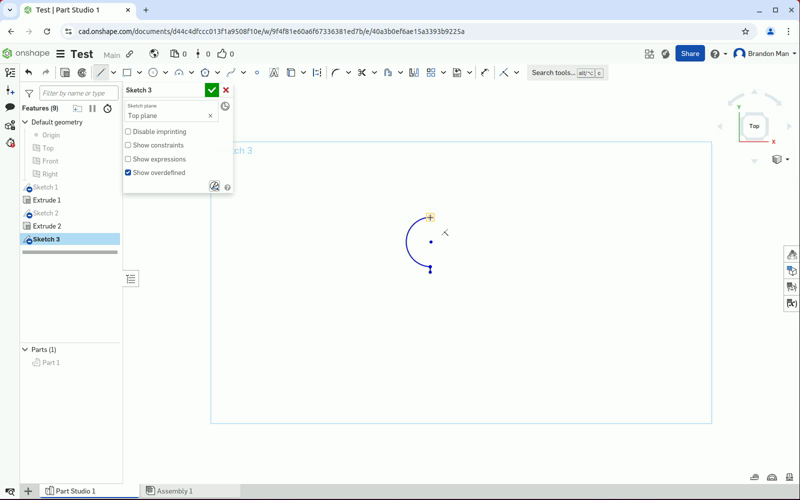
click(430, 217)
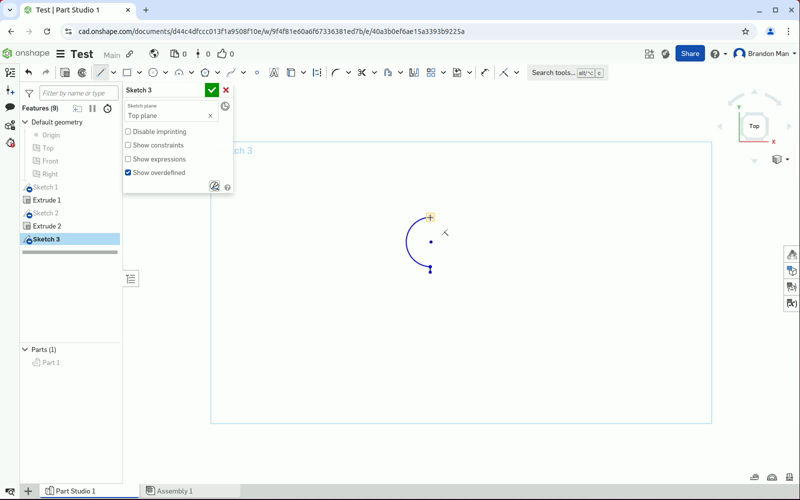
key_down(shift)
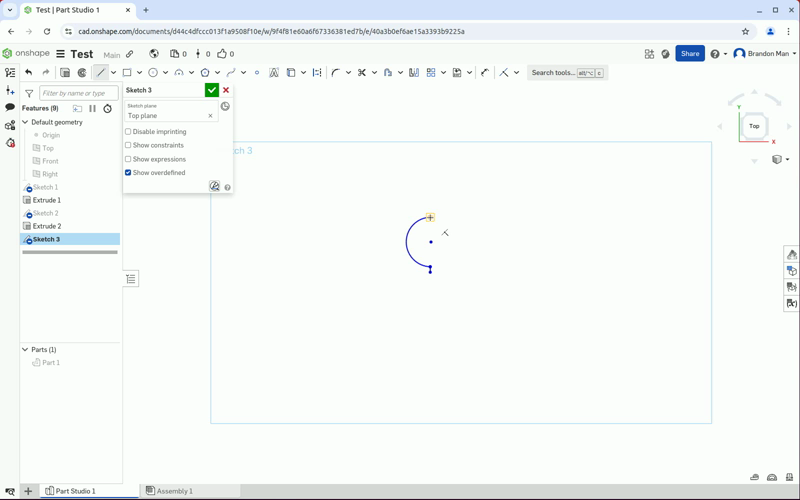
mouse_move(460, 217)
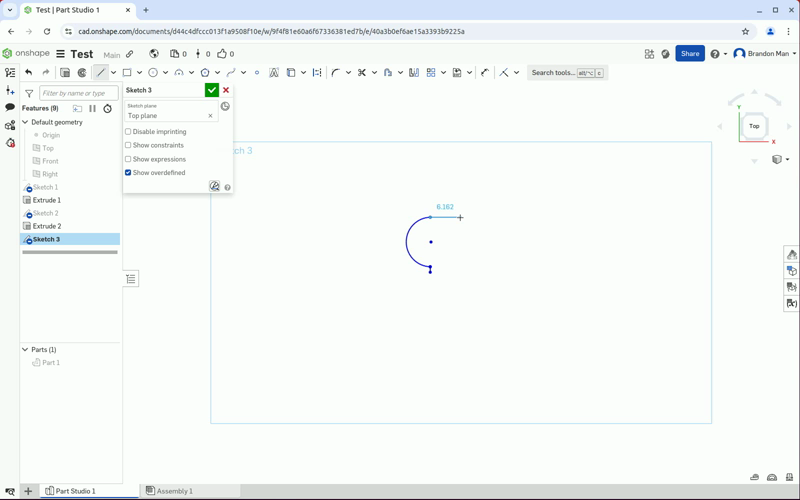
mouse_move(430, 212)
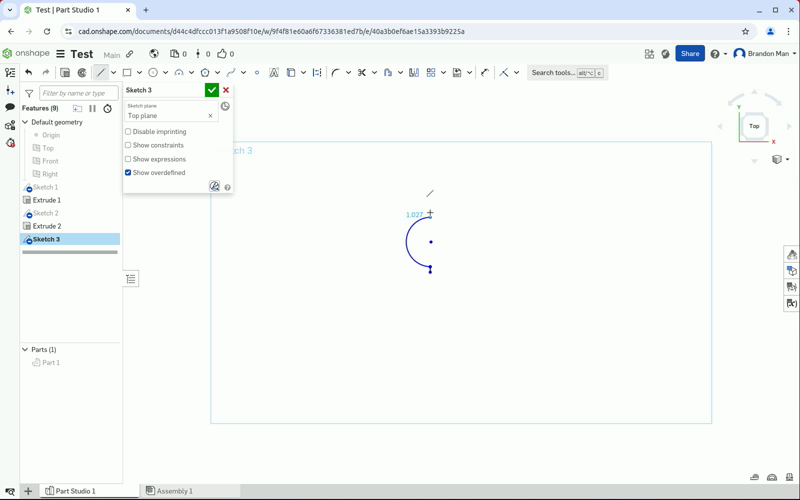
scroll(6)
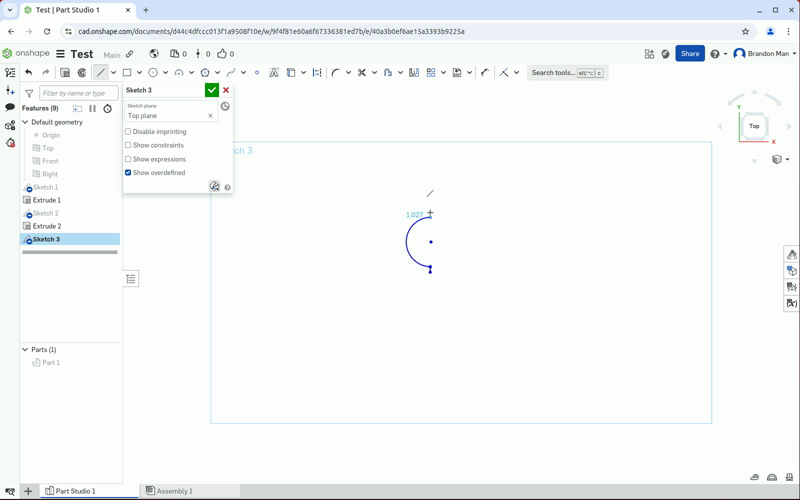
scroll(6)
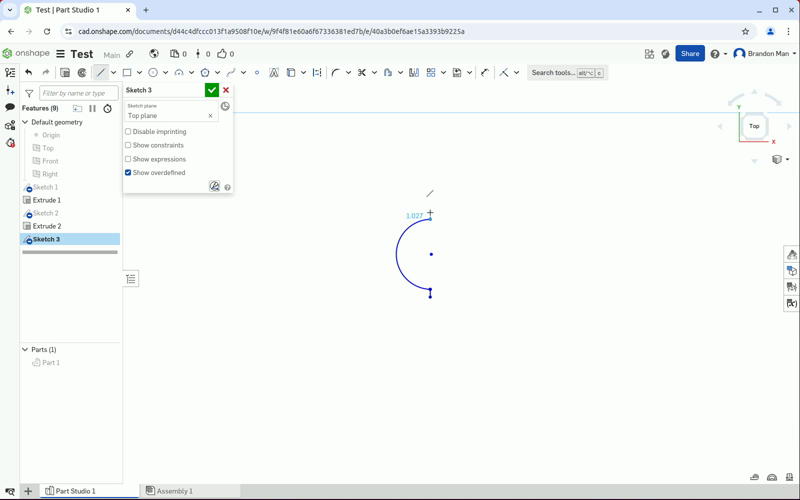
scroll(6)
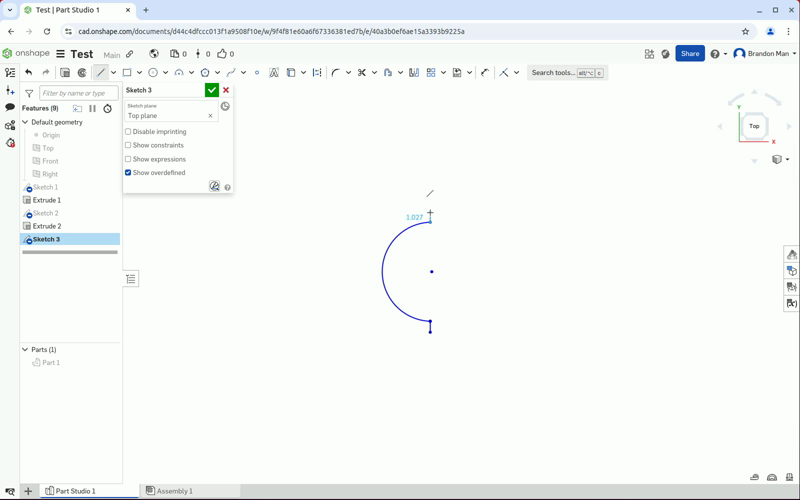
scroll(6)
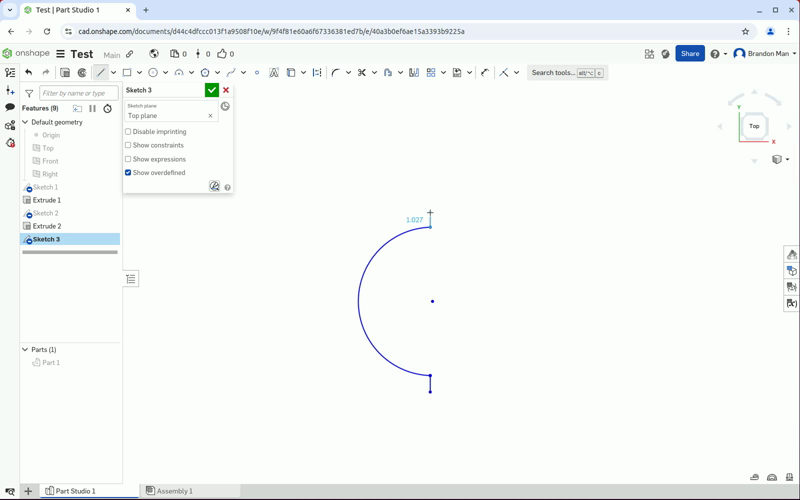
scroll(6)
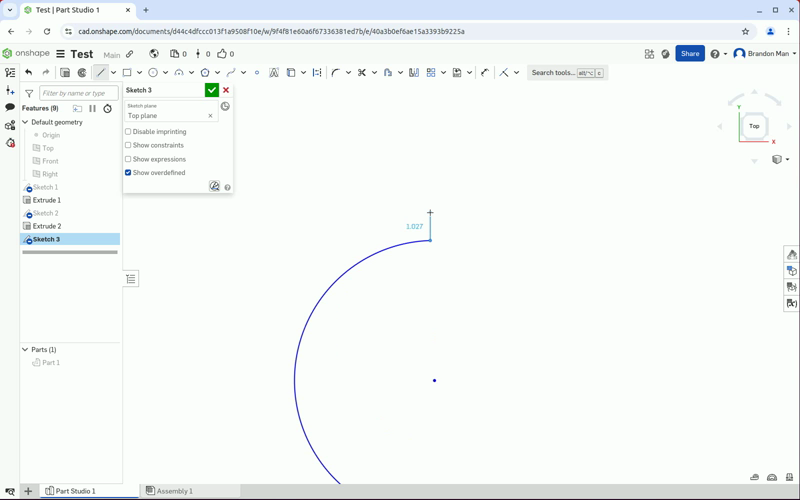
scroll(6)
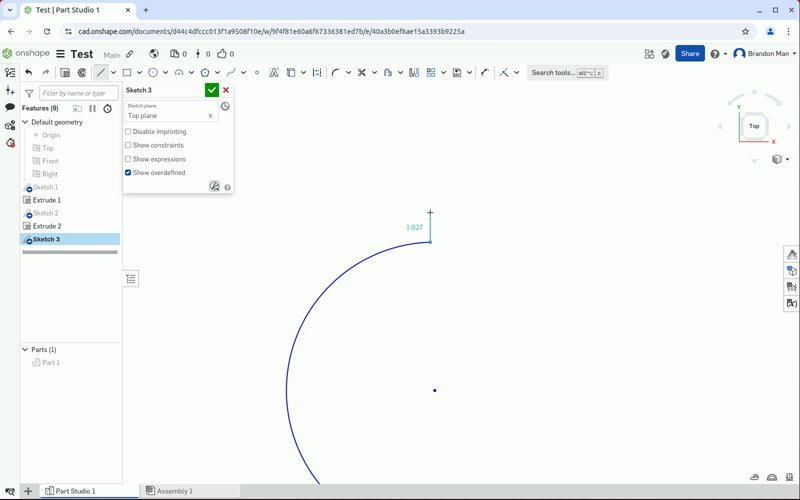
scroll(6)
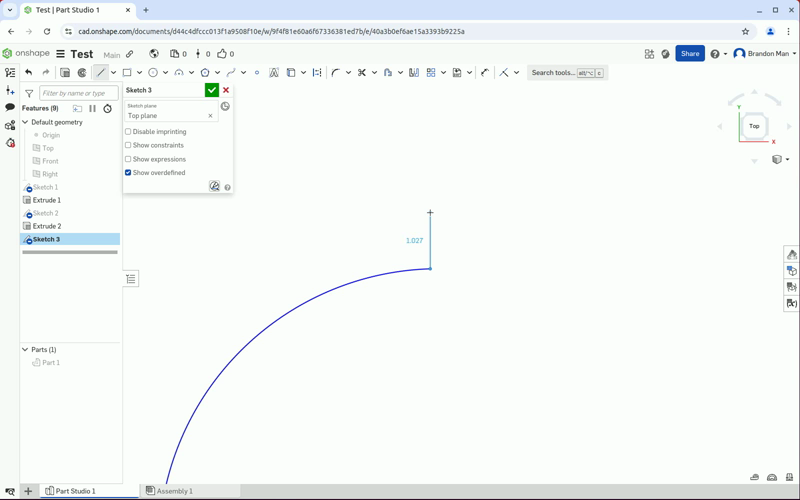
click(430, 212)
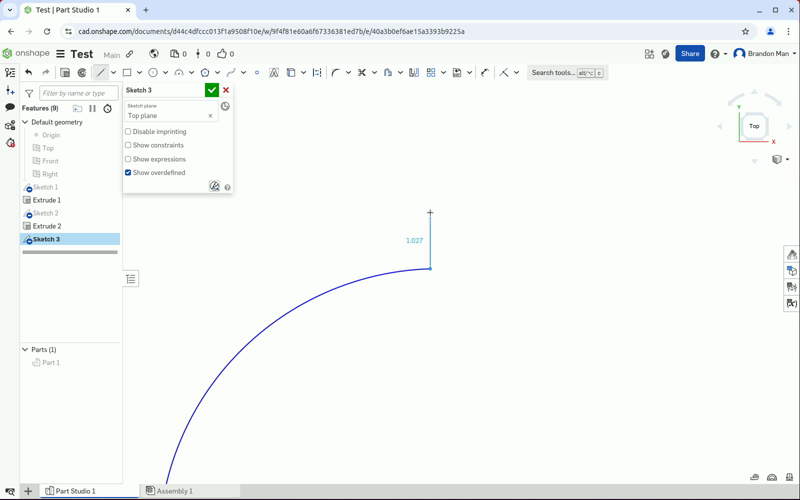
scroll(-6)
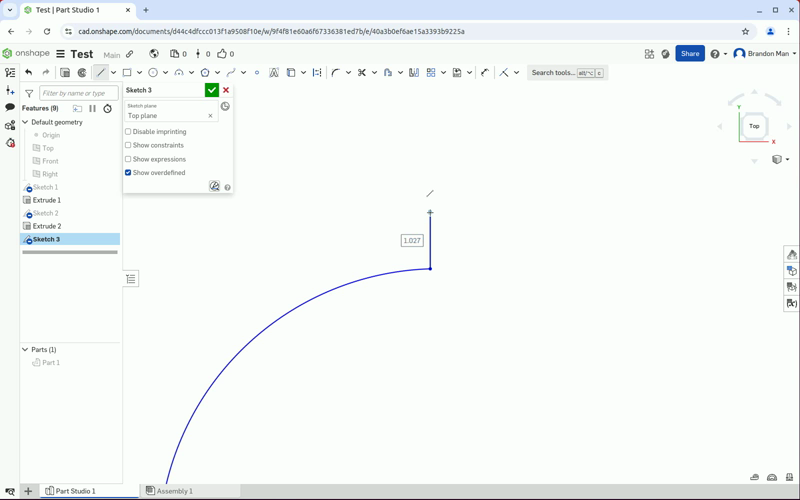
scroll(-6)
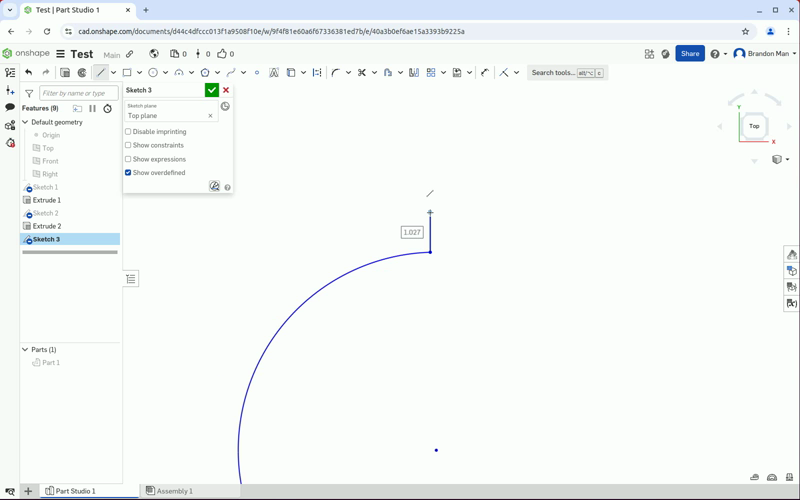
scroll(-6)
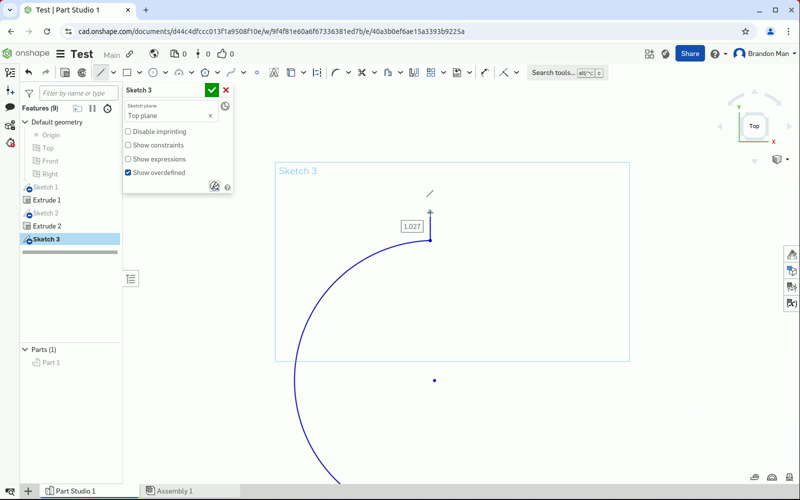
scroll(-6)
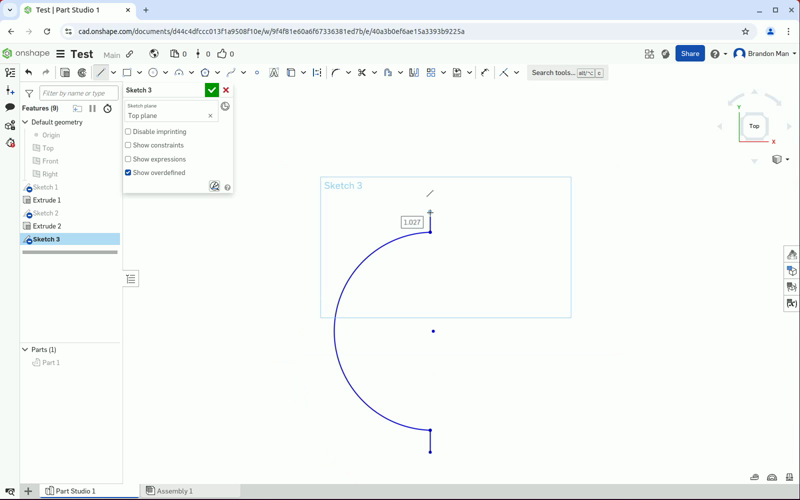
scroll(-6)
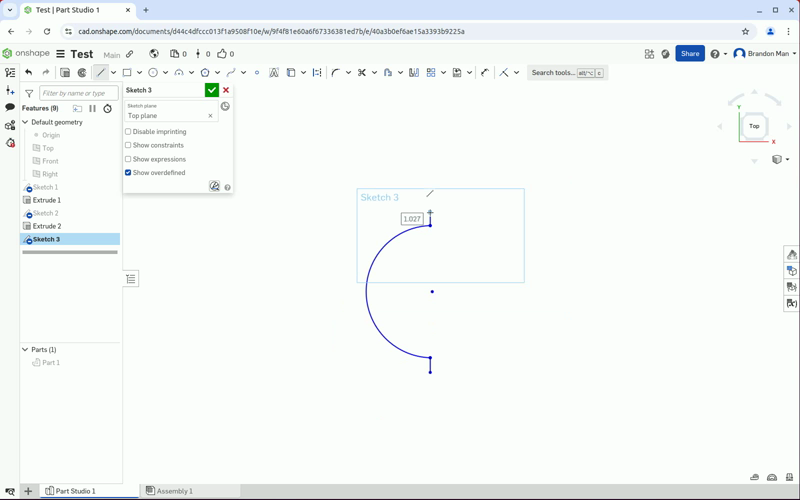
scroll(-6)
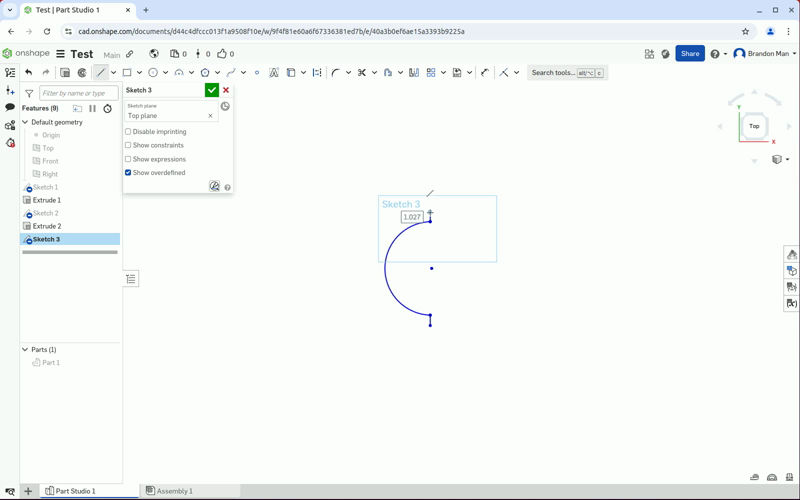
scroll(-6)
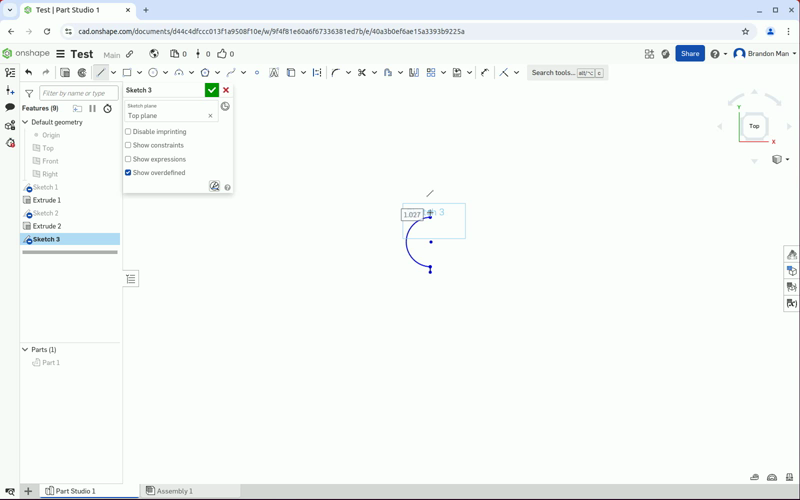
key_up(shift)
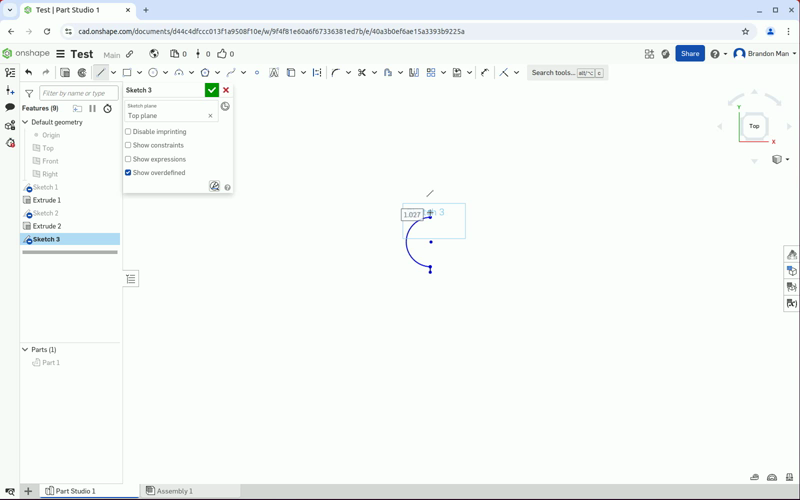
key(esc)
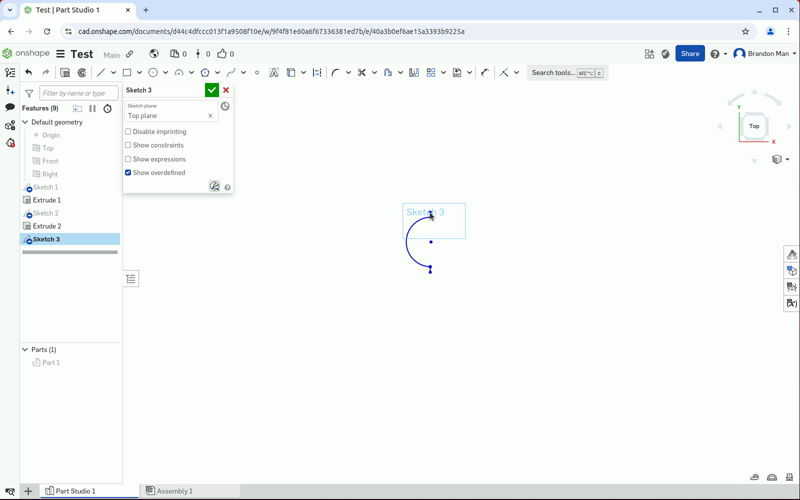
key(a)
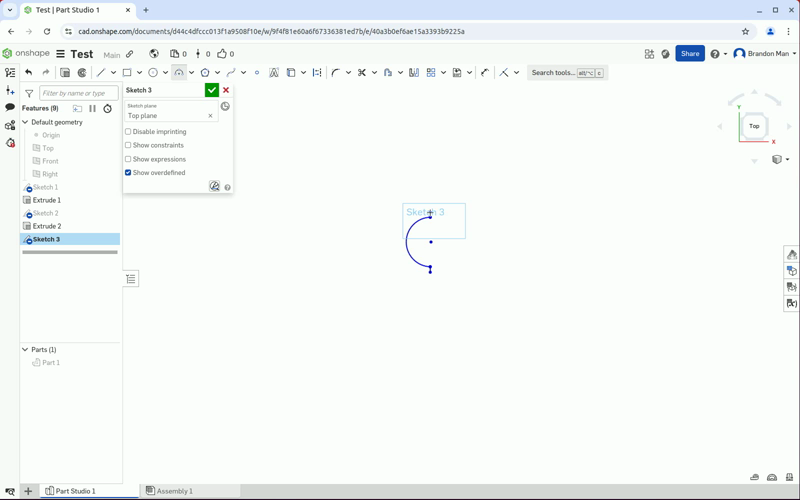
mouse_move(430, 212)
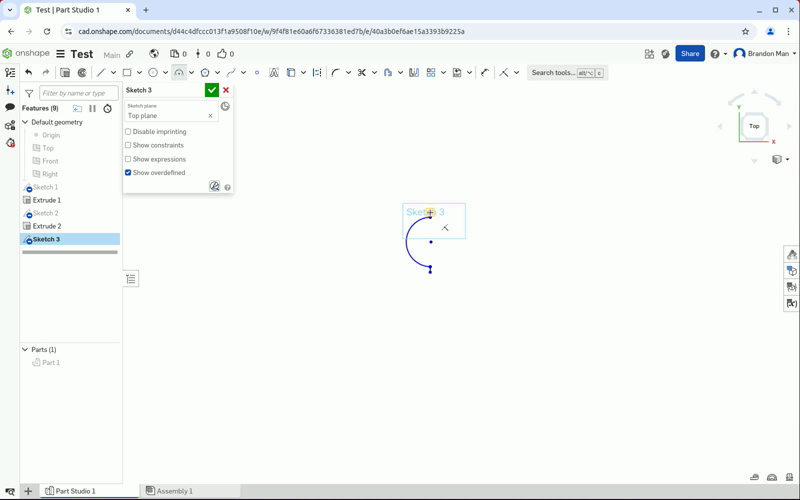
click(430, 212)
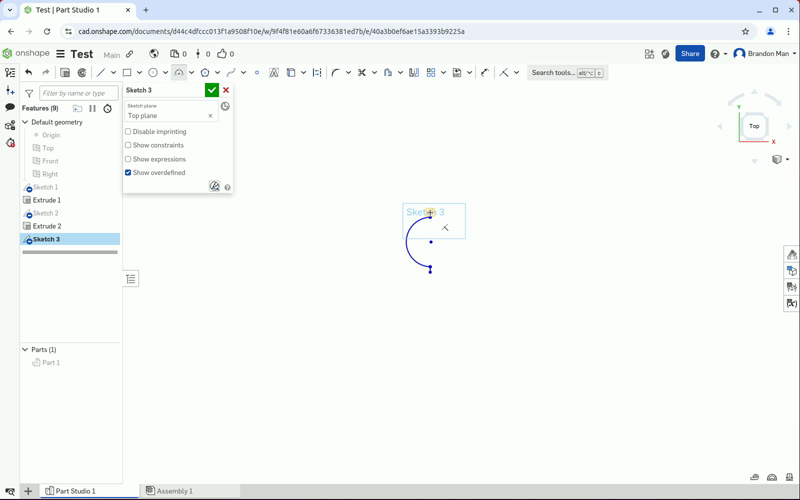
mouse_move(430, 272)
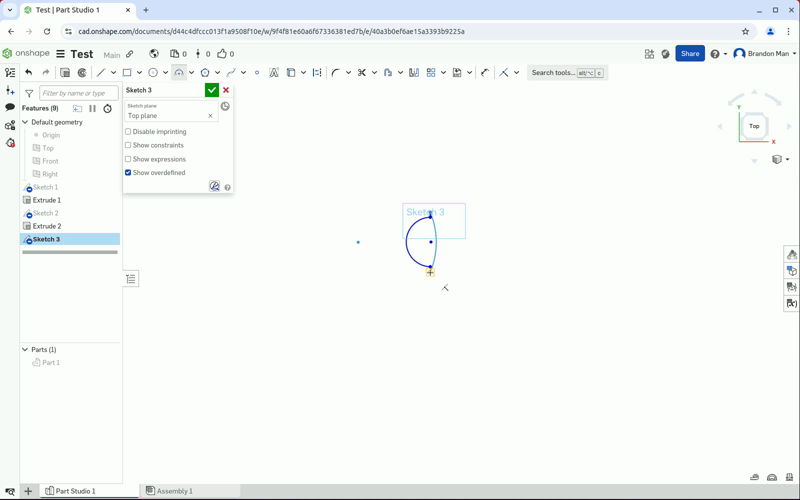
click(430, 272)
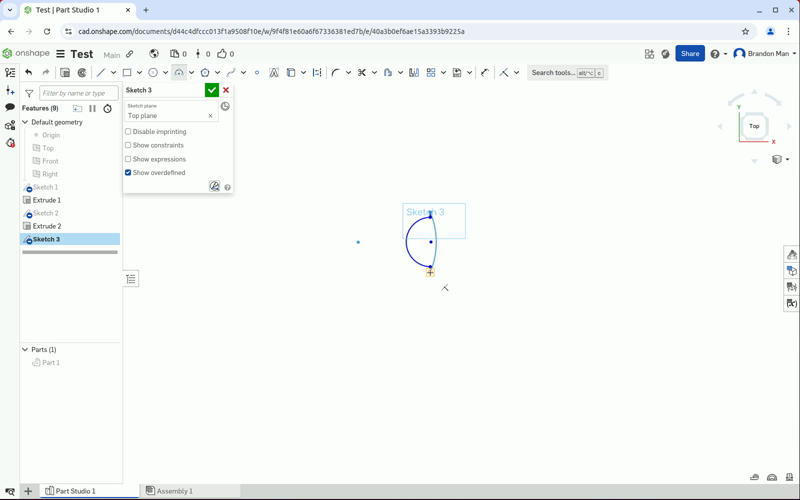
key_down(shift)
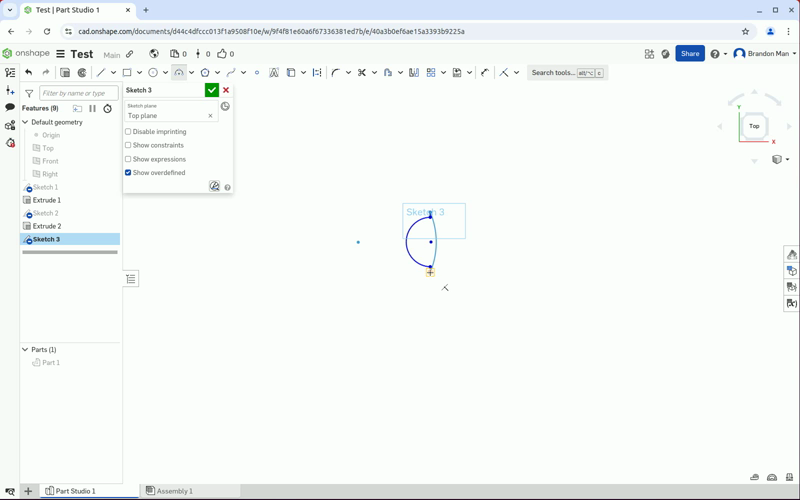
mouse_move(400, 242)
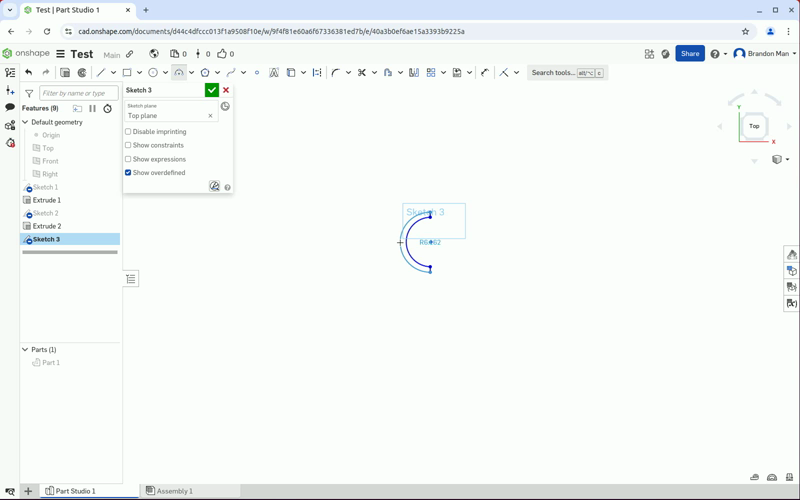
click(400, 242)
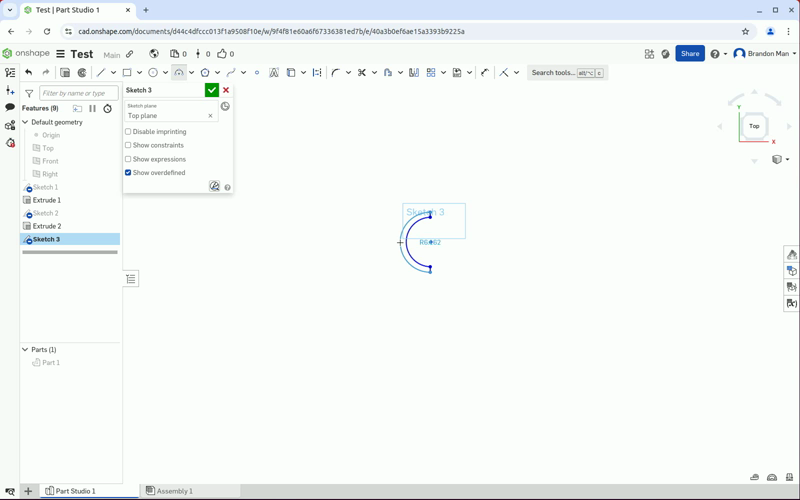
key_up(shift)
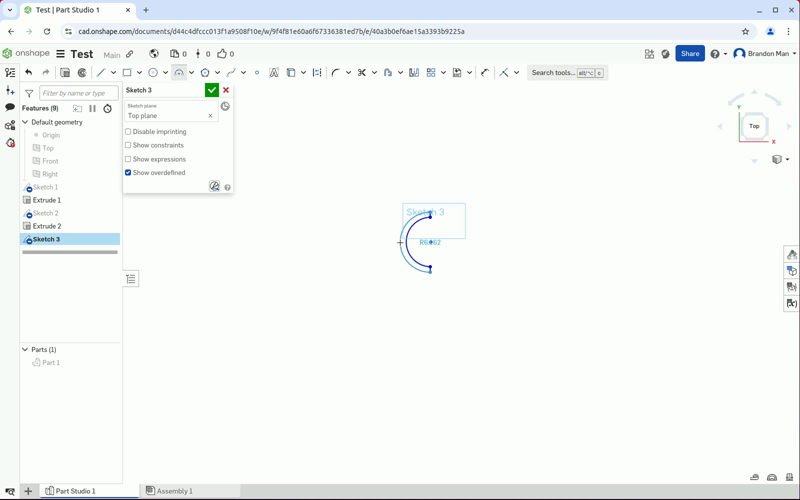
key(esc)
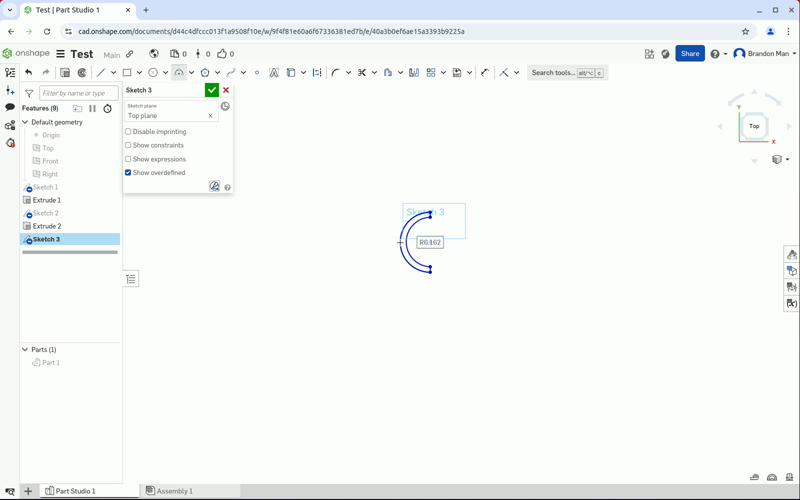
mouse_move(403, 239)
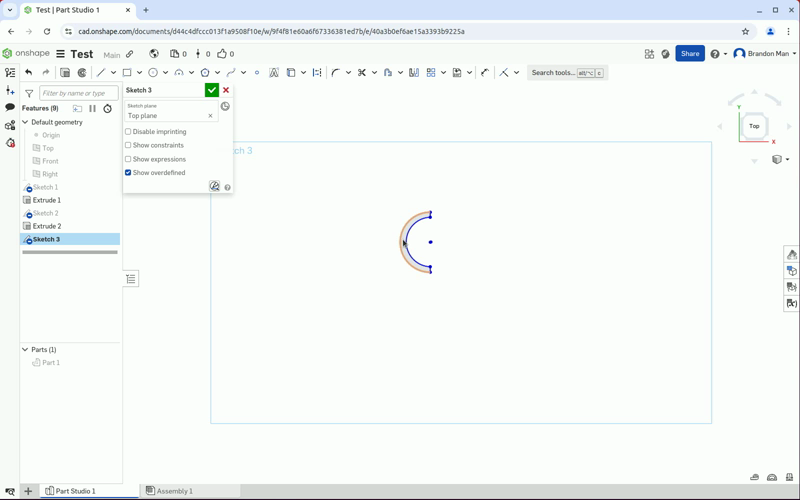
scroll(6)
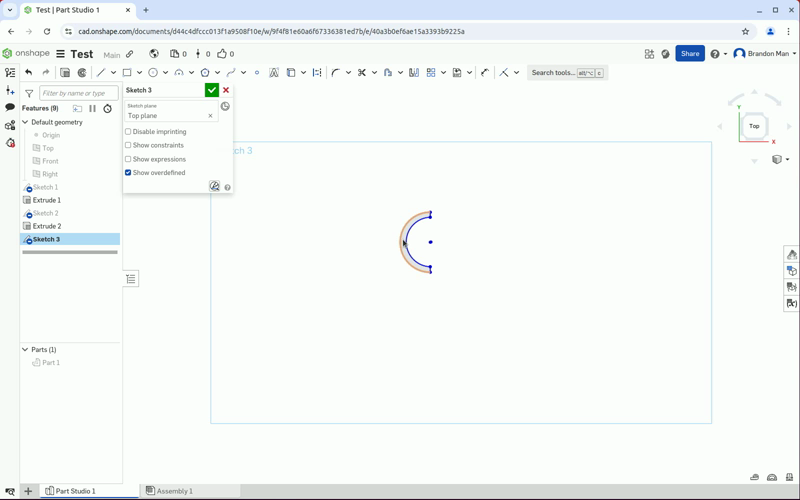
scroll(6)
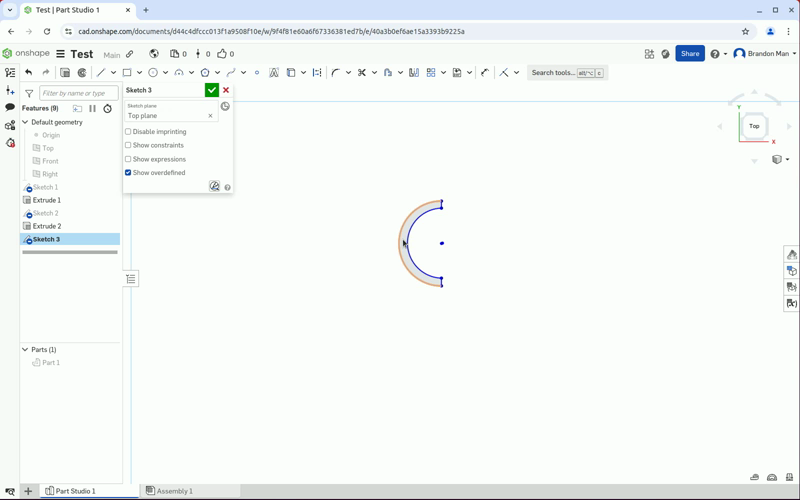
scroll(6)
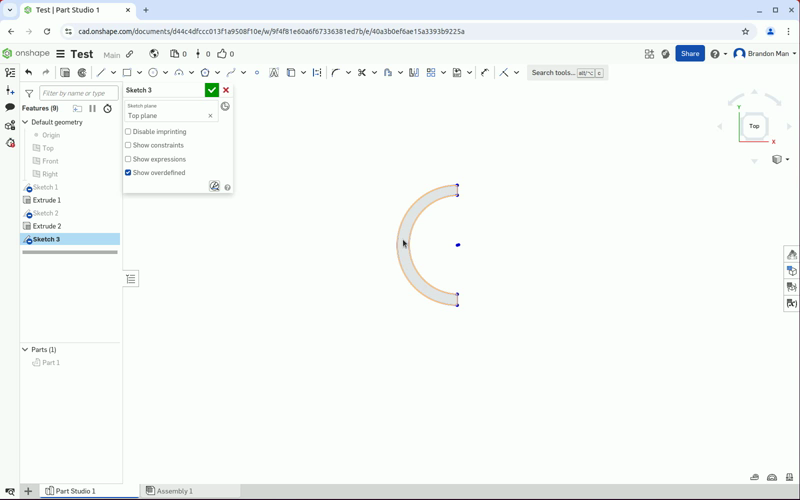
scroll(6)
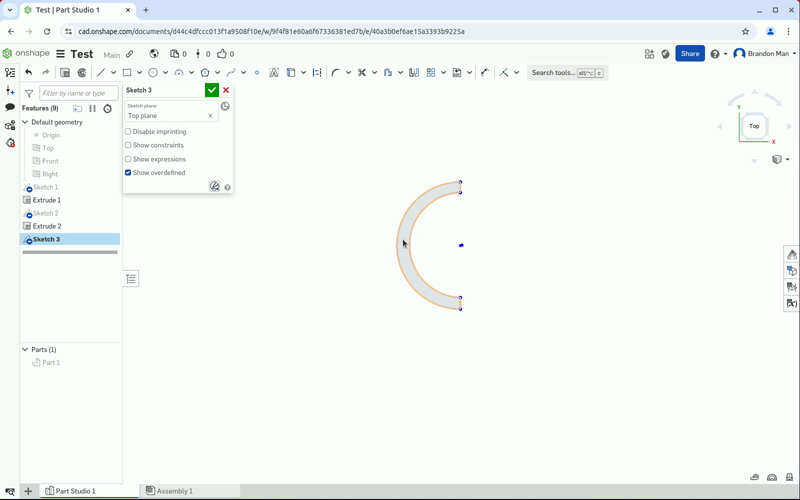
scroll(6)
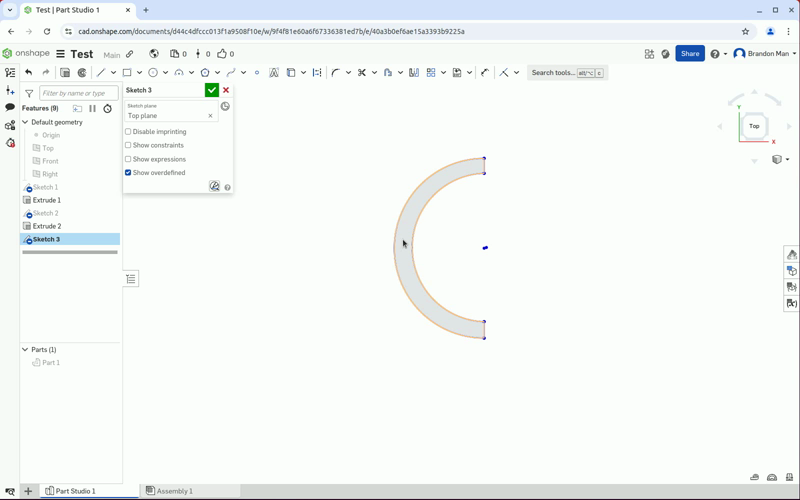
scroll(6)
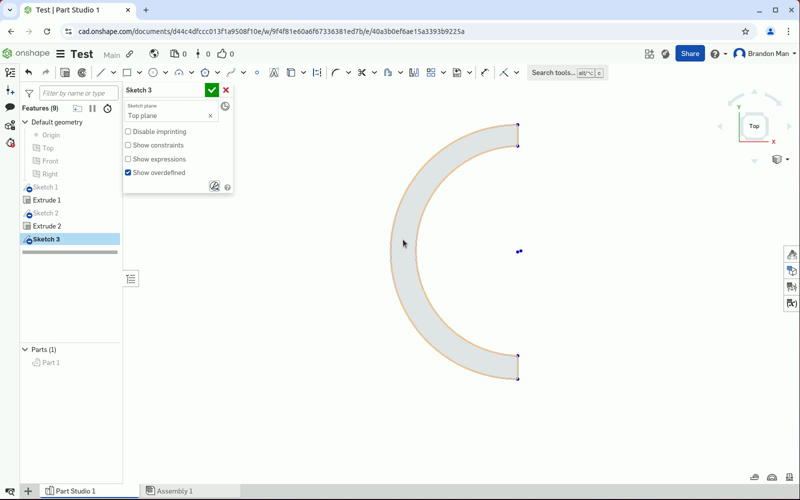
scroll(6)
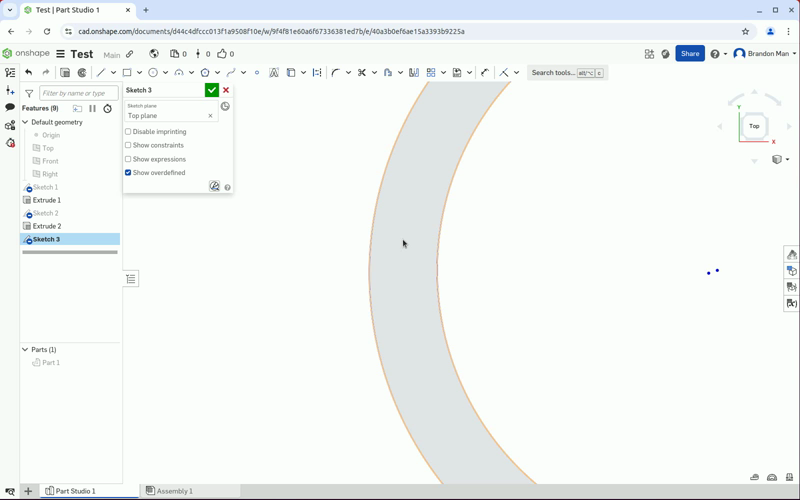
click(403, 239)
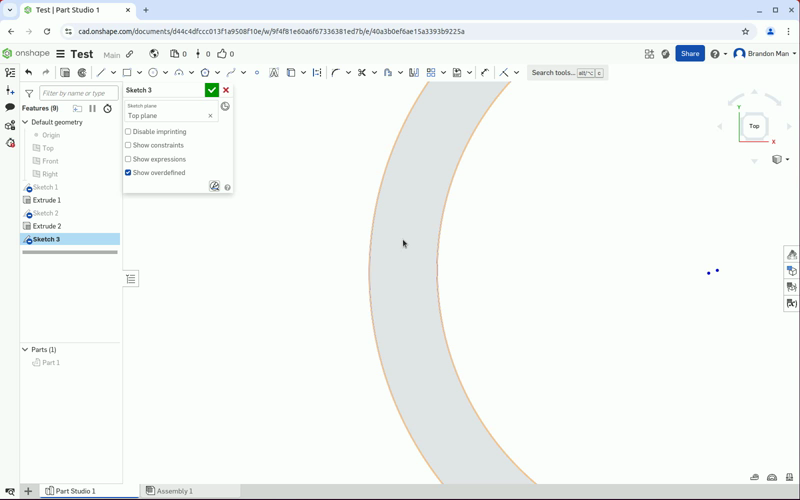
scroll(-6)
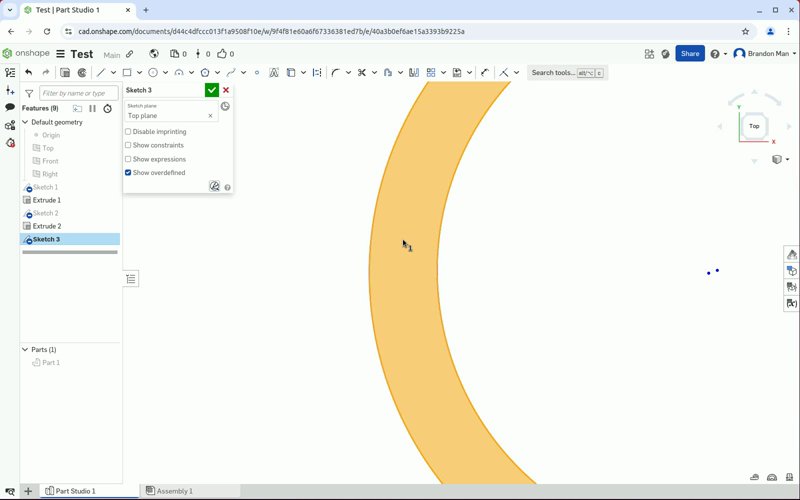
scroll(-6)
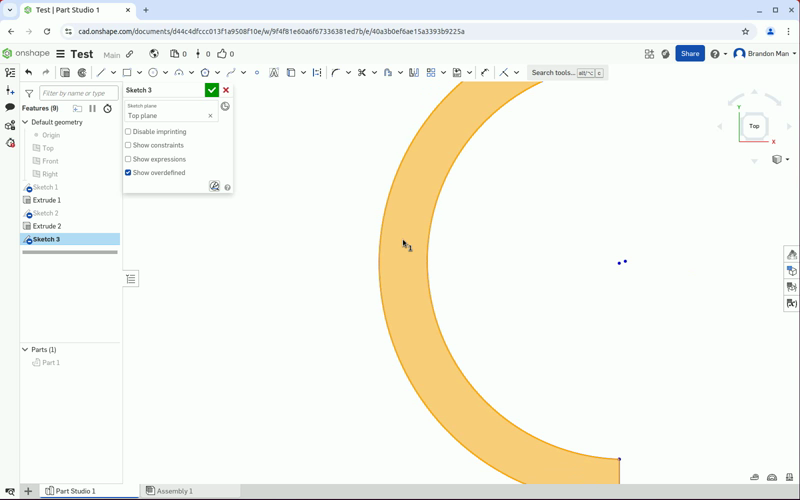
scroll(-6)
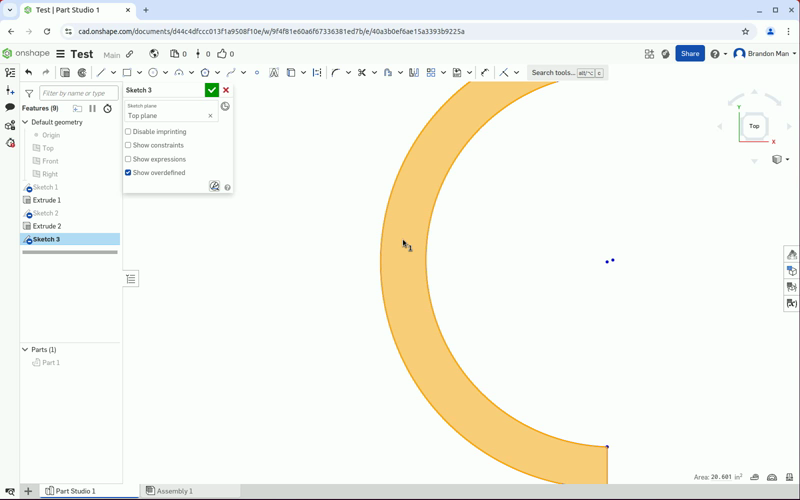
scroll(-6)
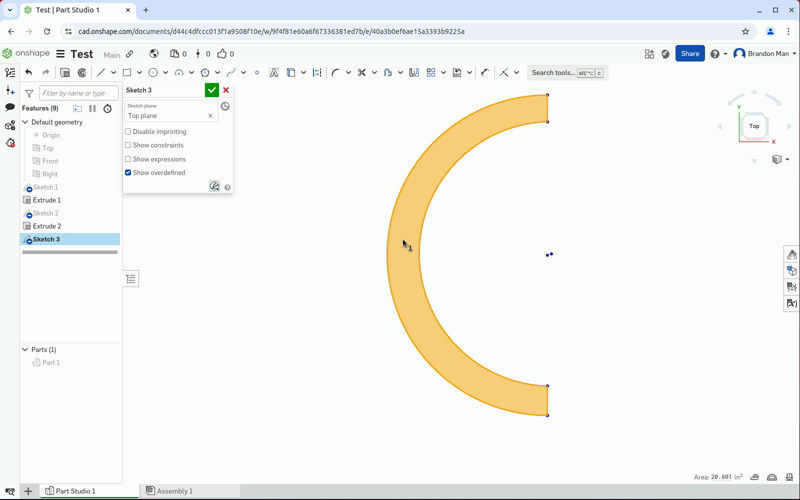
scroll(-6)
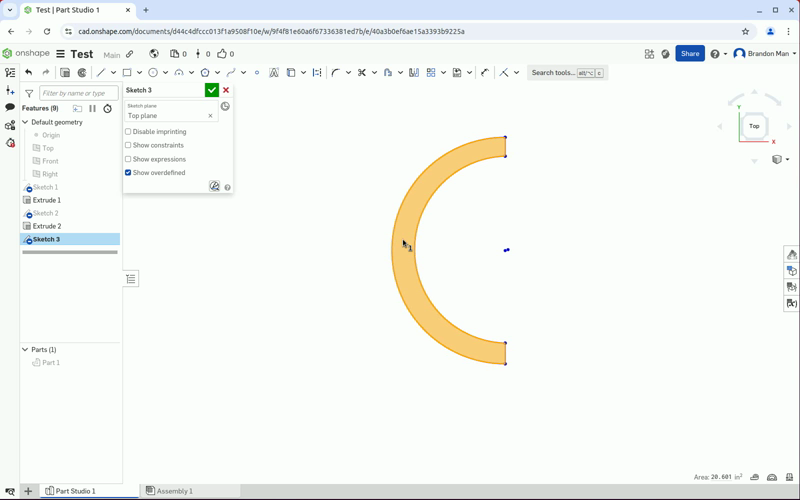
scroll(-6)
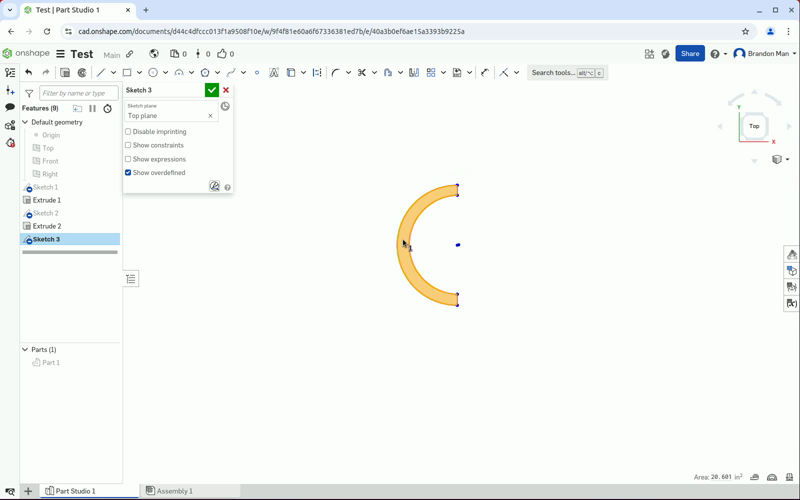
scroll(-6)
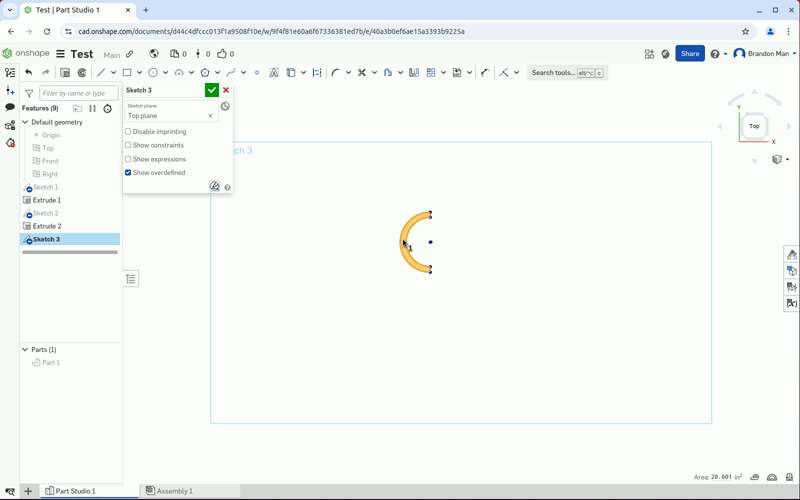
mouse_move(73, 352)
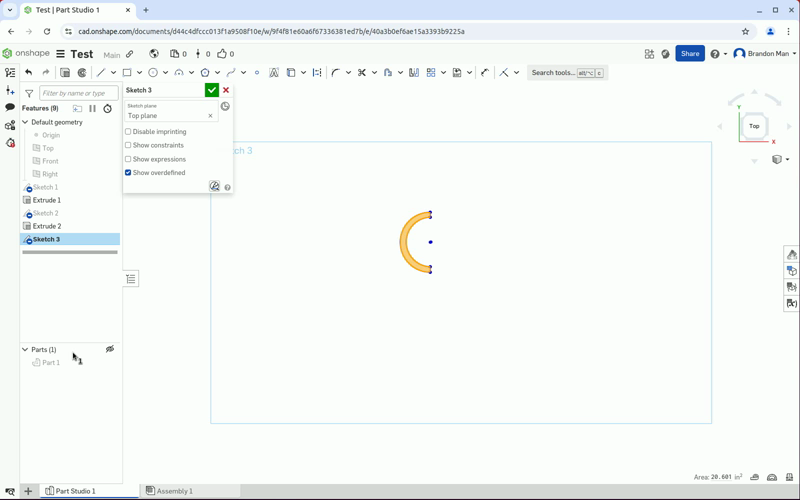
key(shift+y)
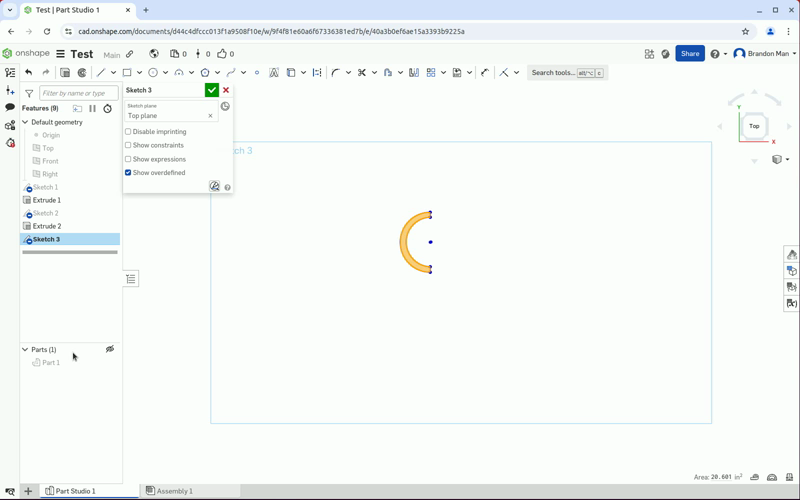
key(shift+e)
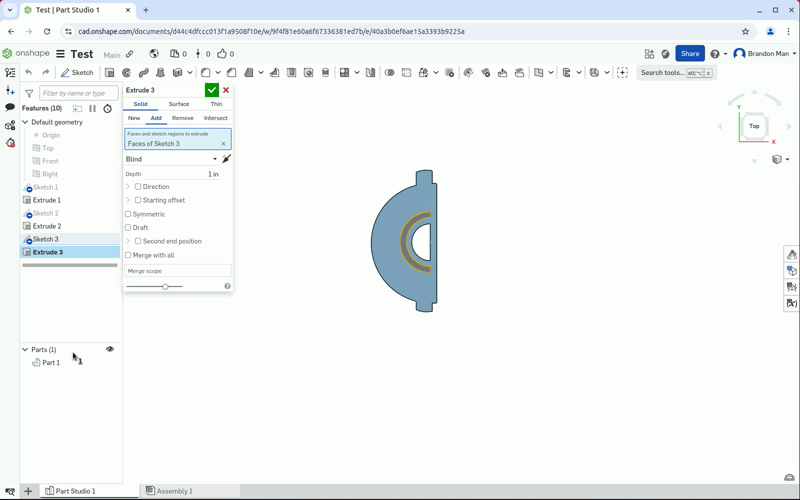
mouse_move(143, 106)
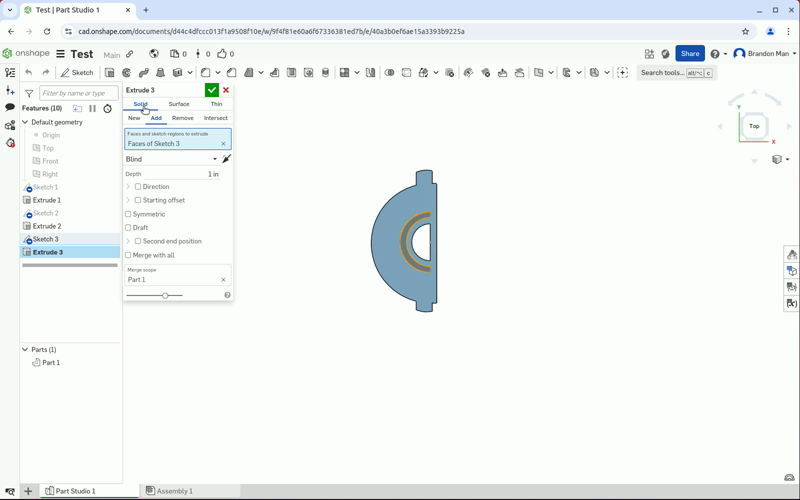
click(143, 106)
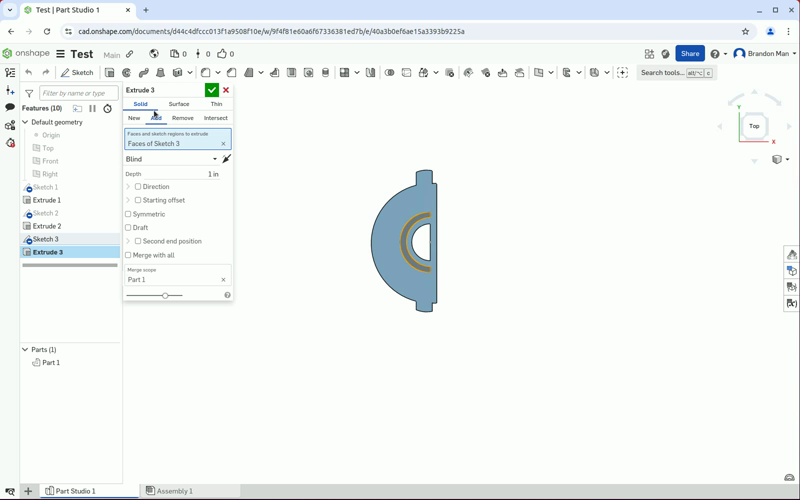
mouse_move(186, 120)
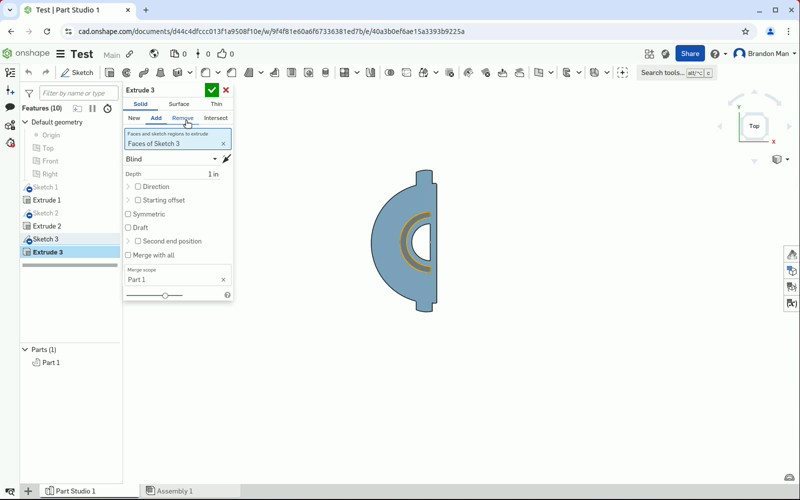
click(186, 120)
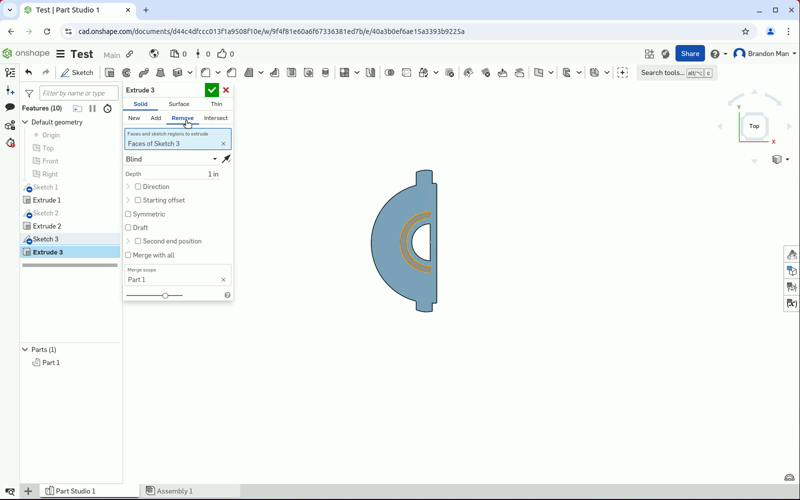
key(tab, 4)
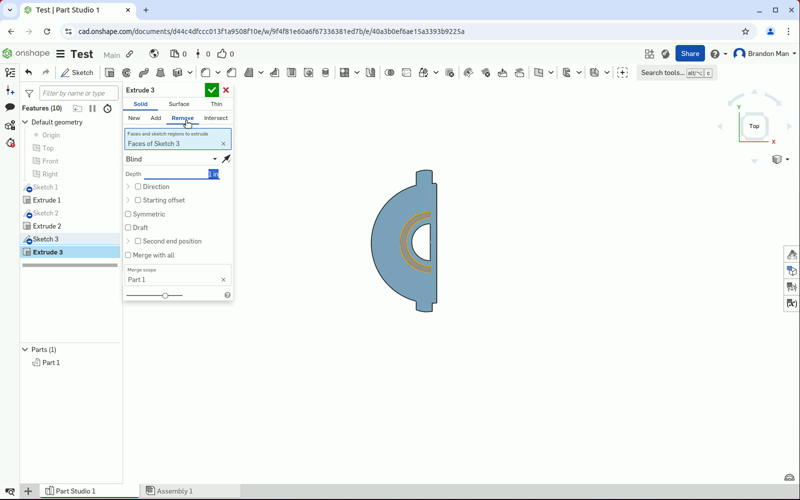
text(1.685)
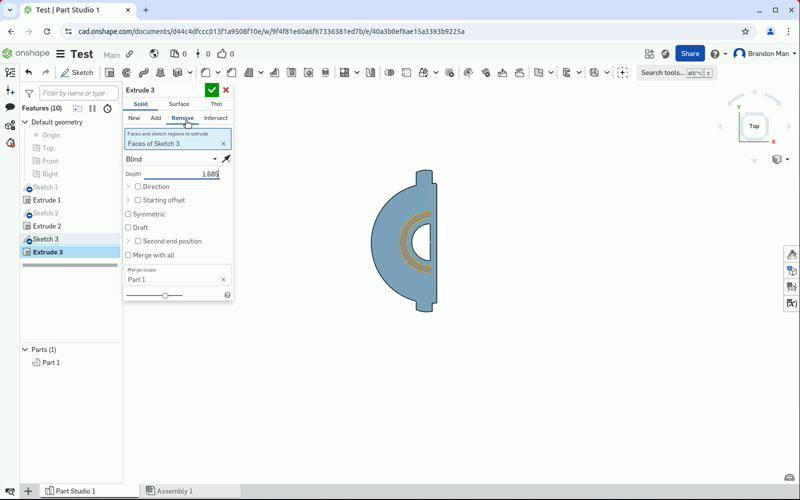
key(tab, 6)
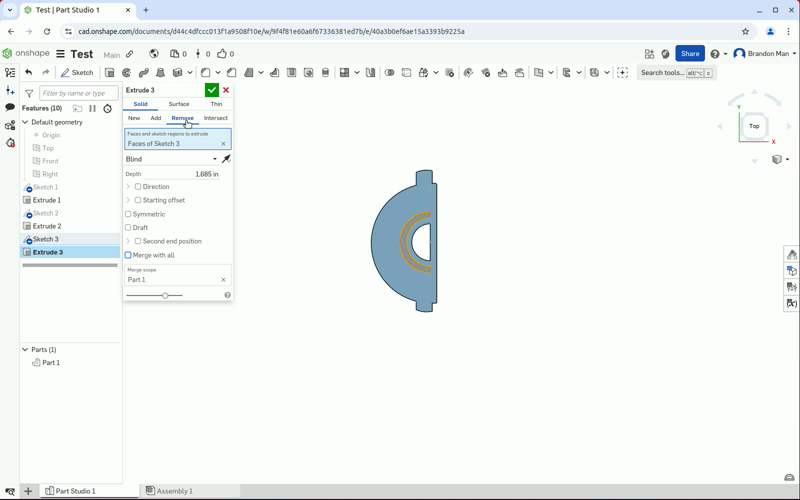
key(space)
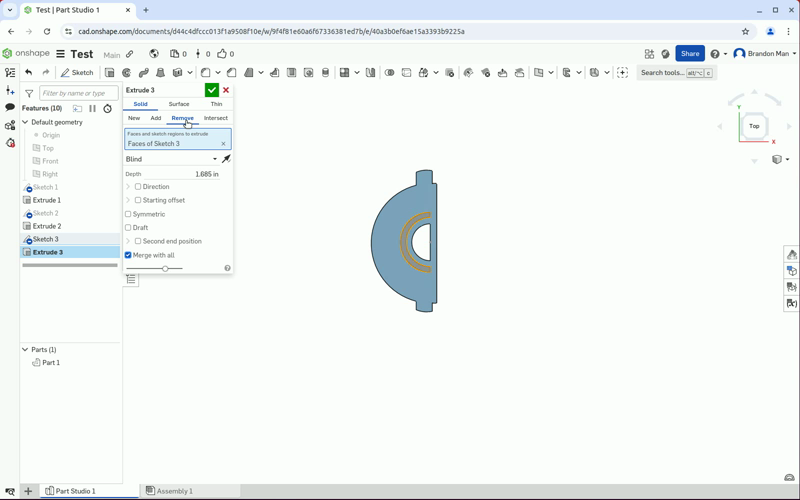
key(enter)
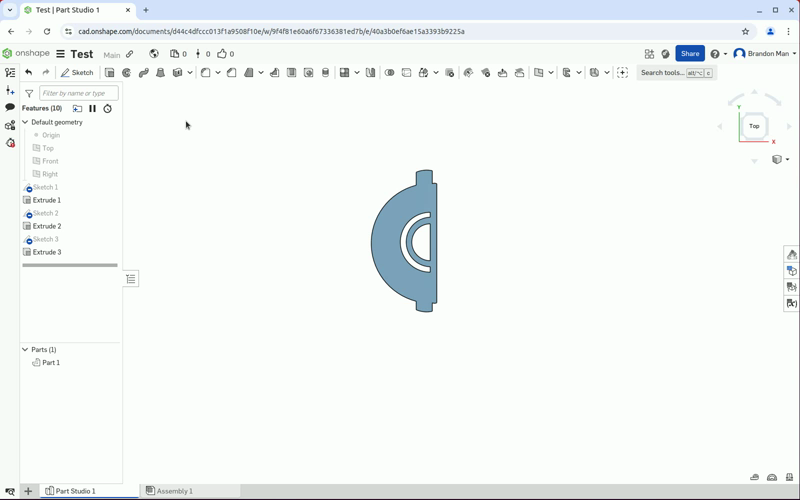
key(shift+h)
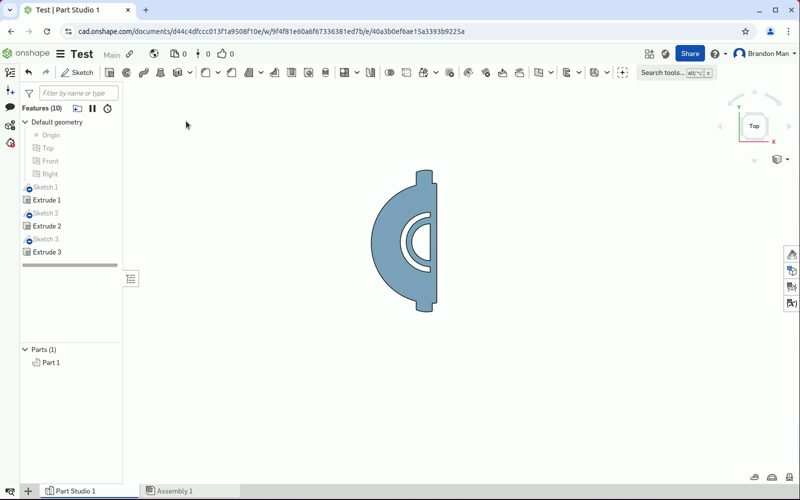
key(shift+h)
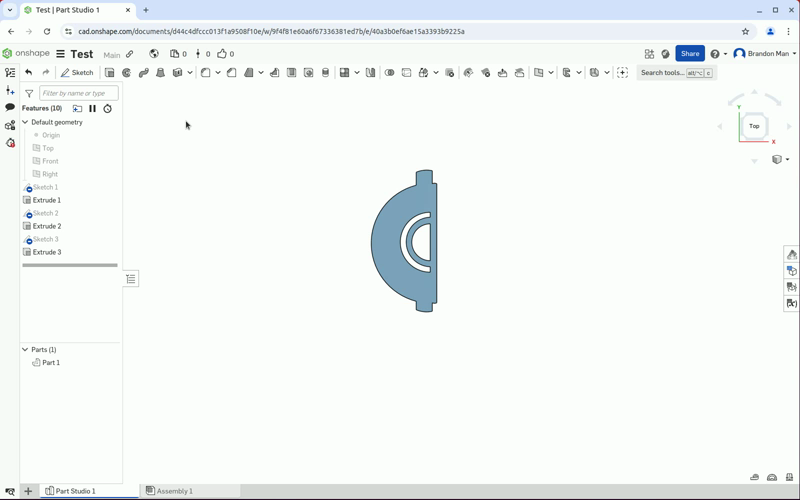
mouse_move(73, 189)
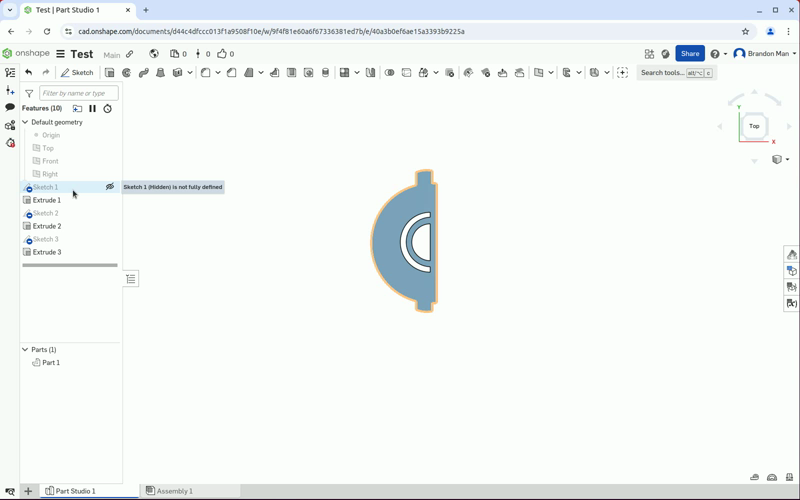
click(73, 189)
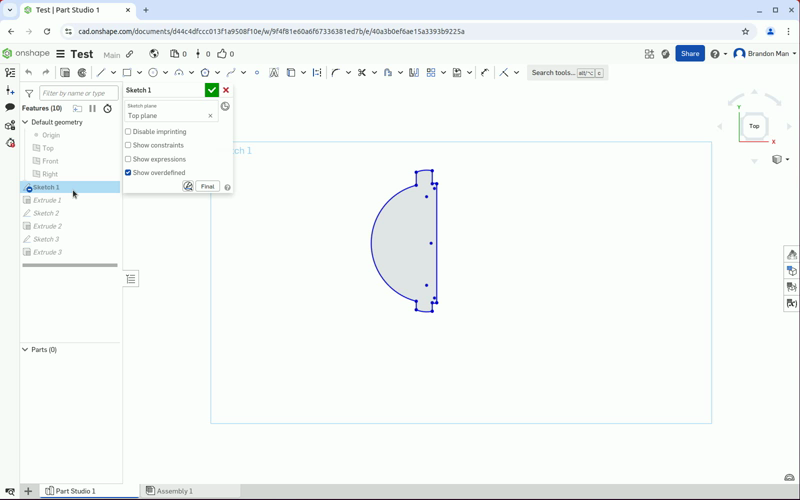
mouse_move(229, 92)
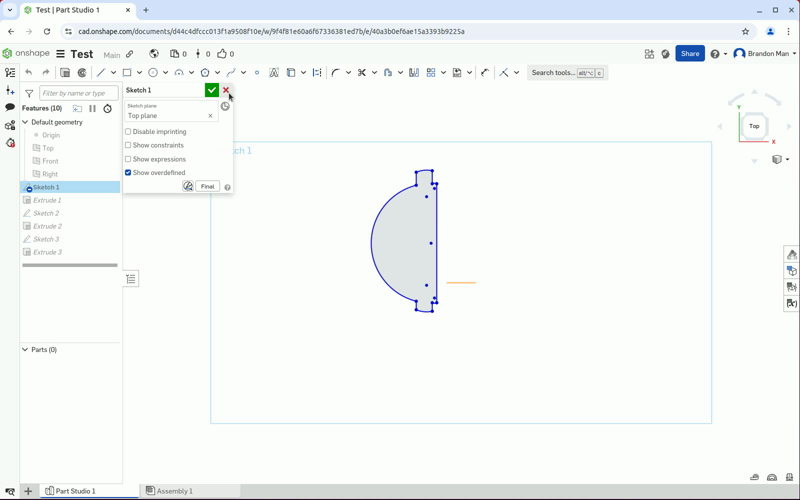
click(229, 92)
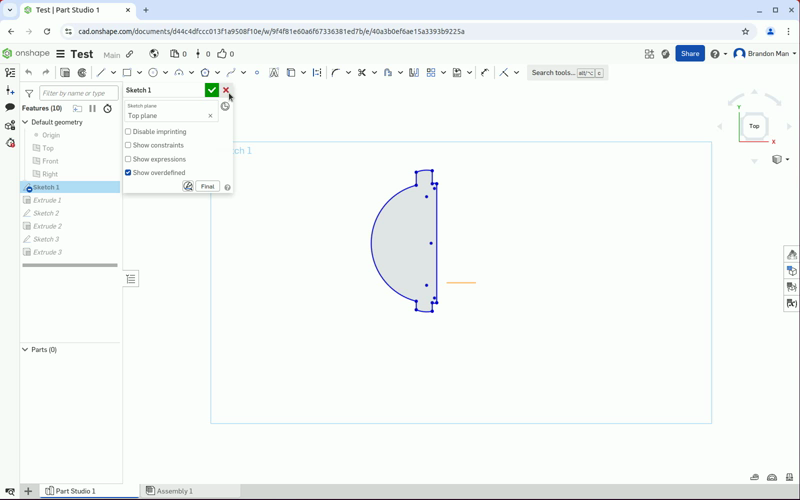
key(shift+s)
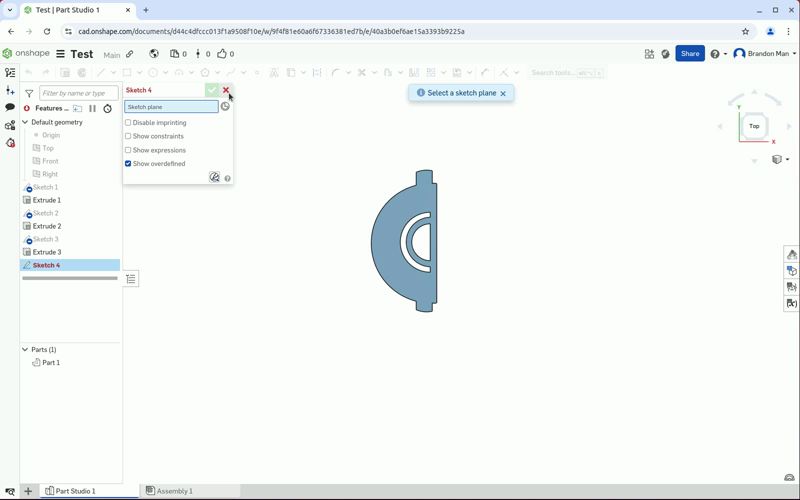
mouse_move(73, 150)
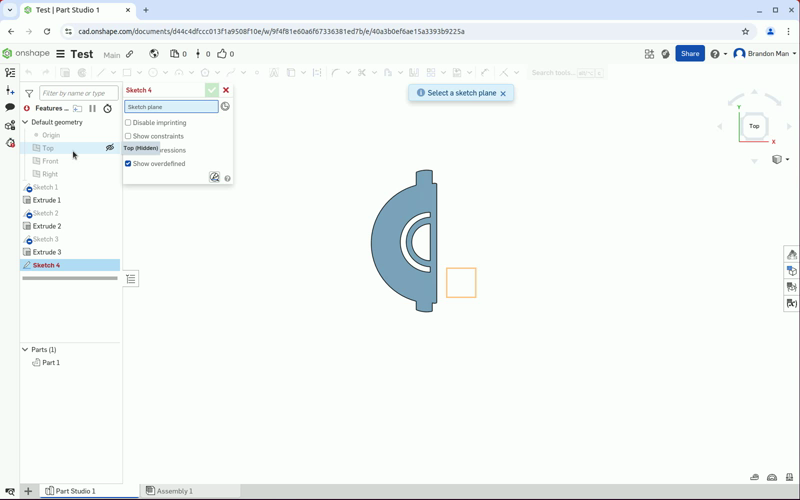
click(73, 150)
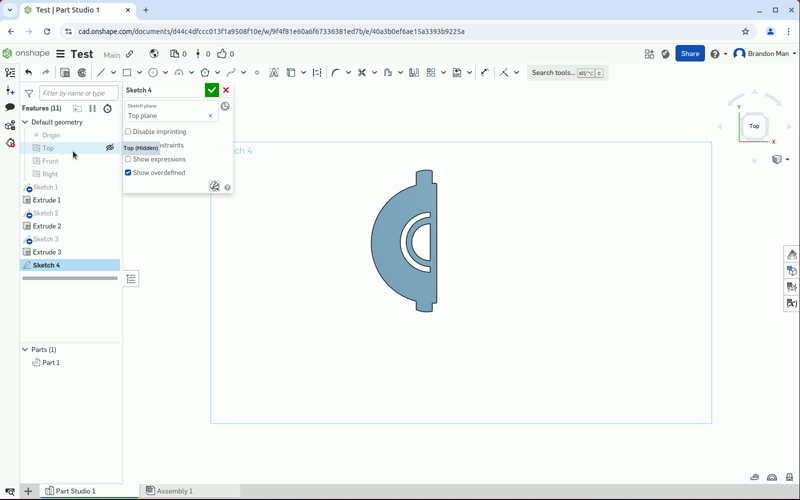
mouse_move(73, 352)
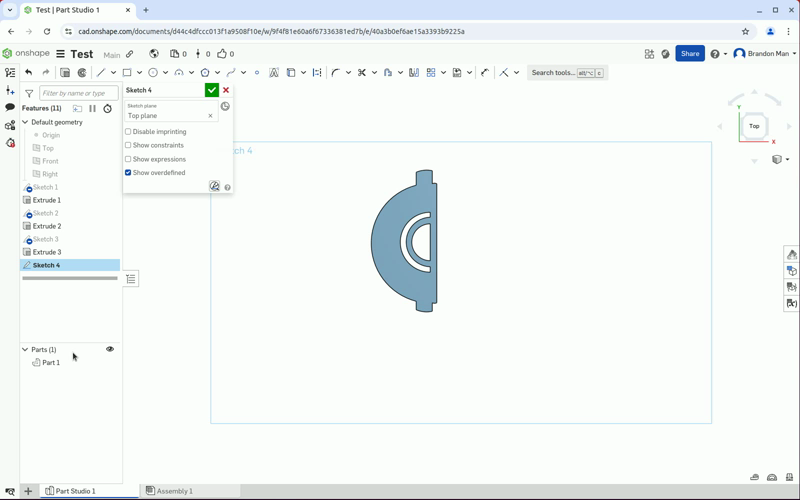
key(y)
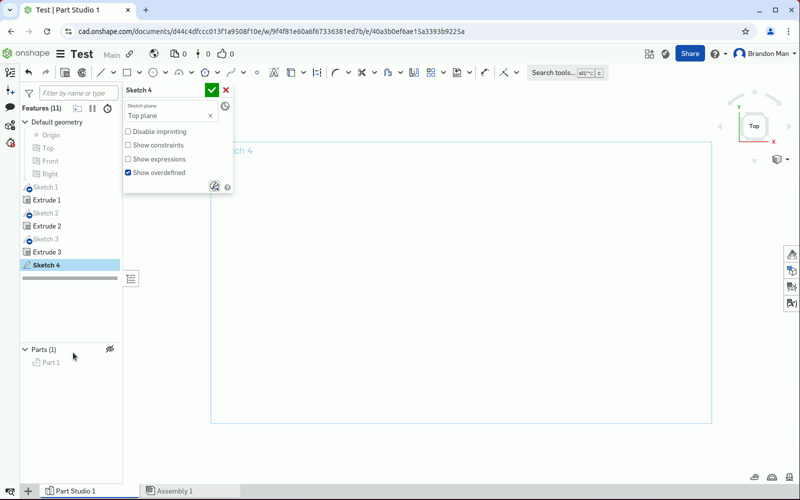
key(a)
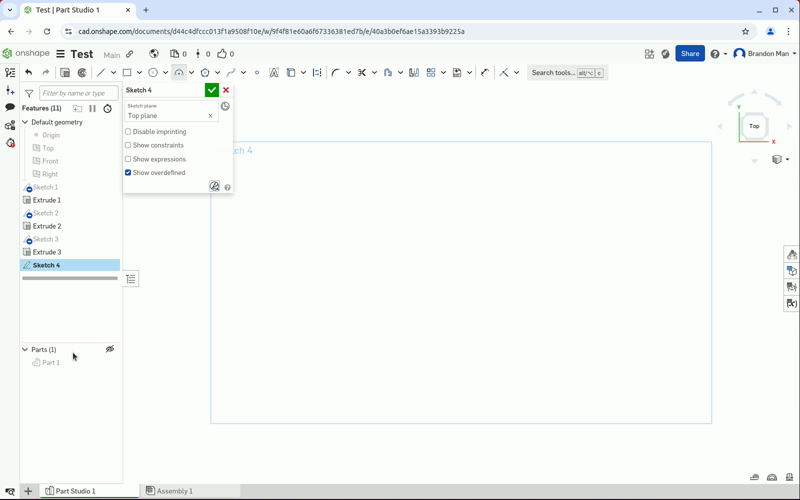
key_down(shift)
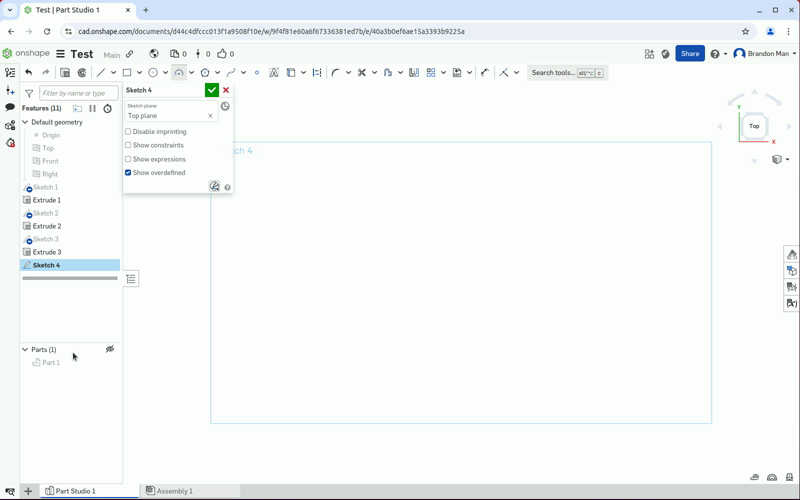
mouse_move(430, 284)
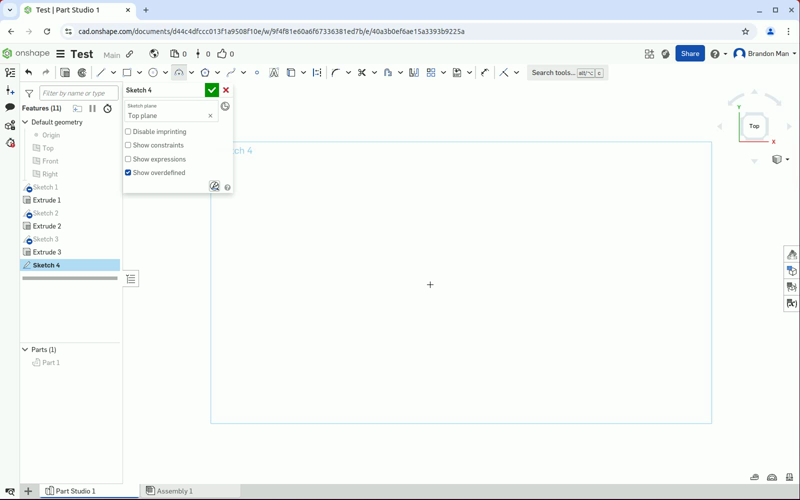
click(430, 284)
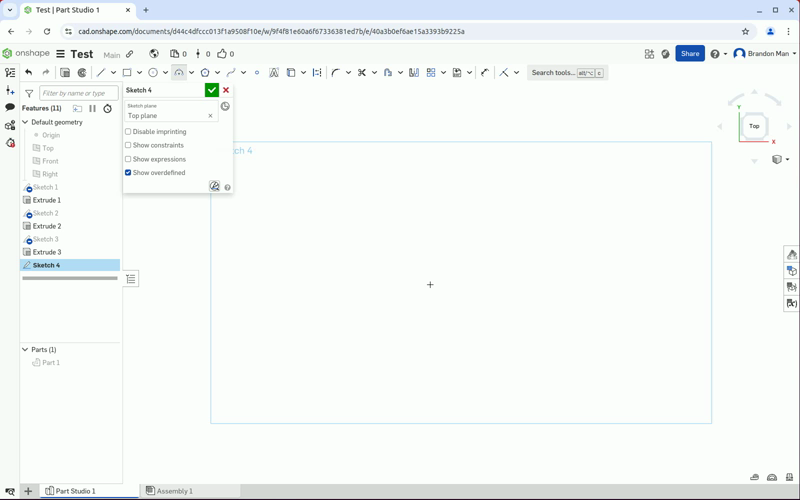
key_up(shift)
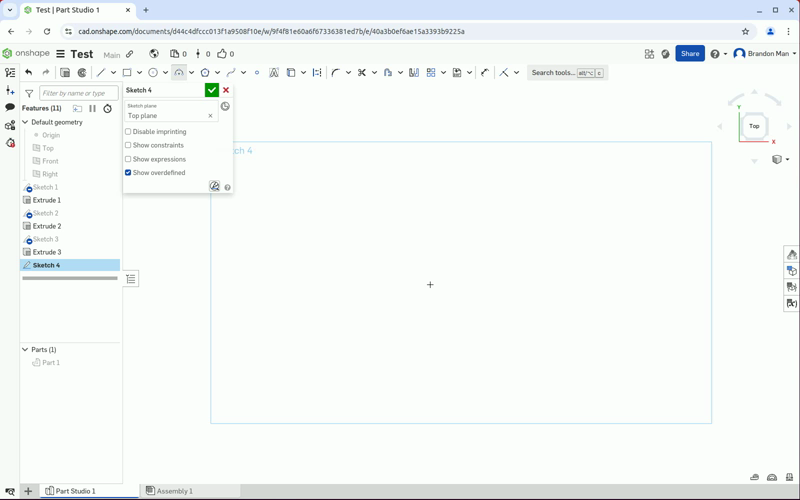
key_down(shift)
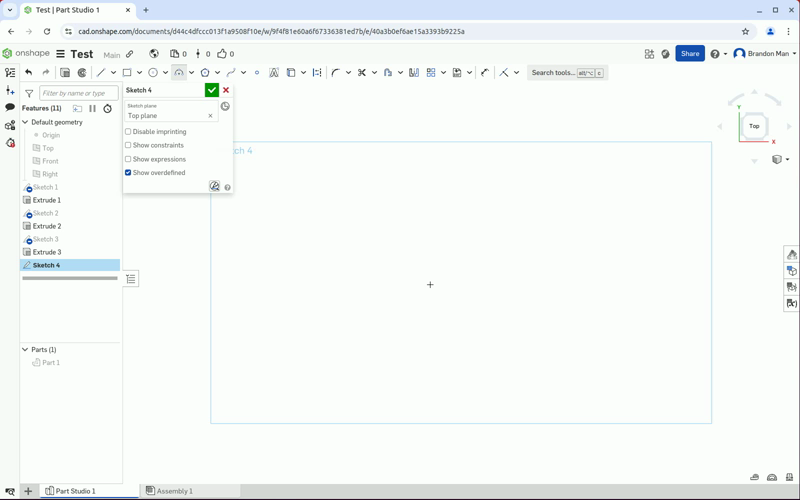
mouse_move(430, 200)
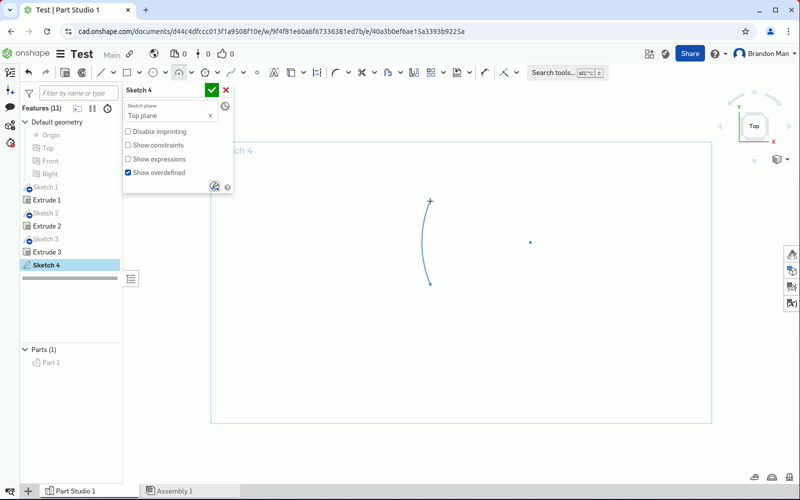
click(430, 200)
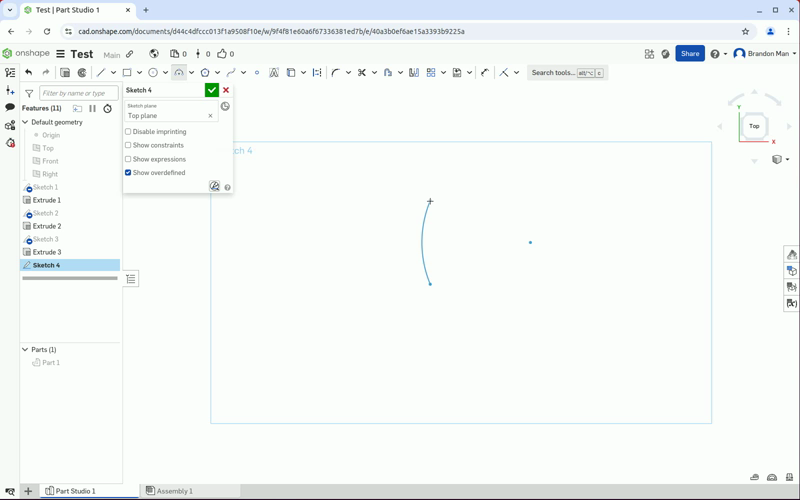
mouse_move(472, 242)
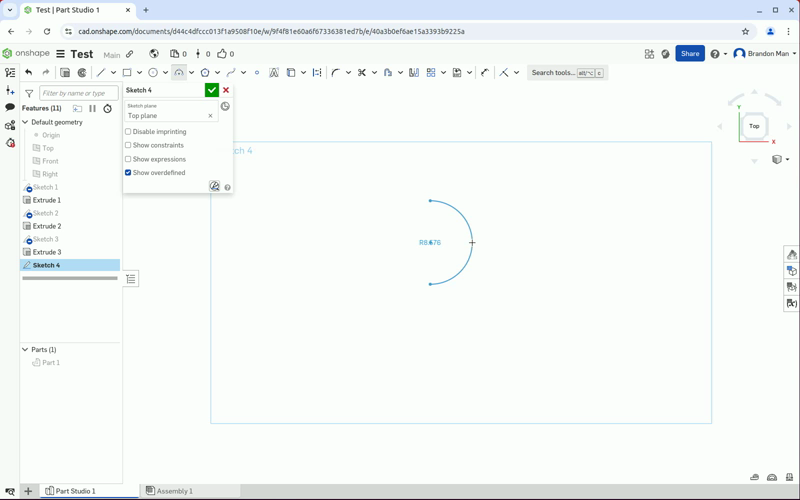
click(472, 242)
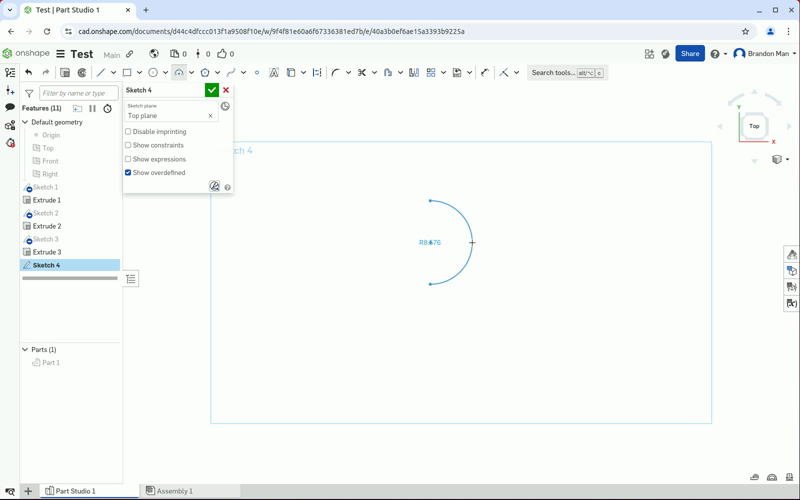
key_up(shift)
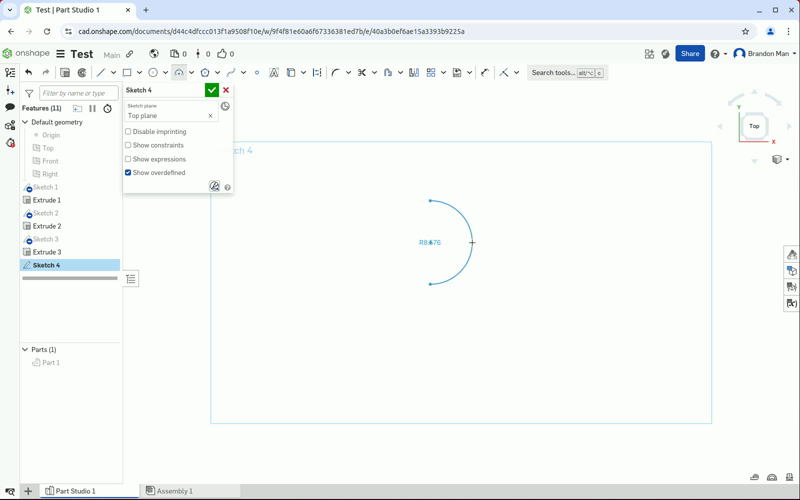
key(esc)
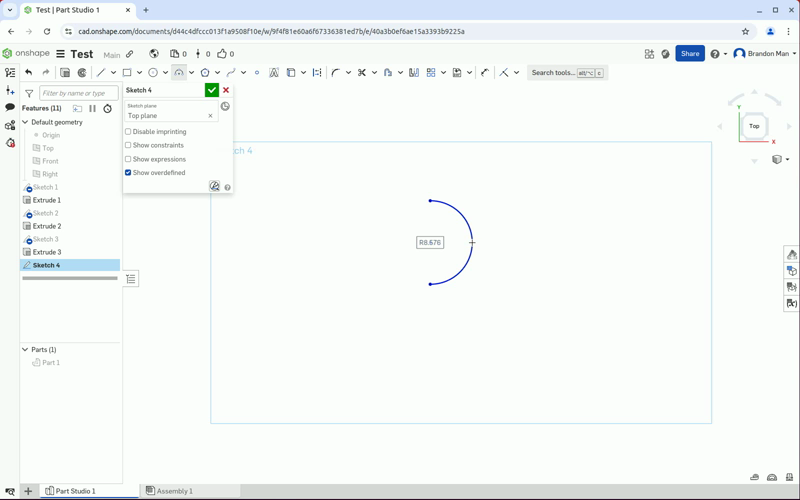
key(l)
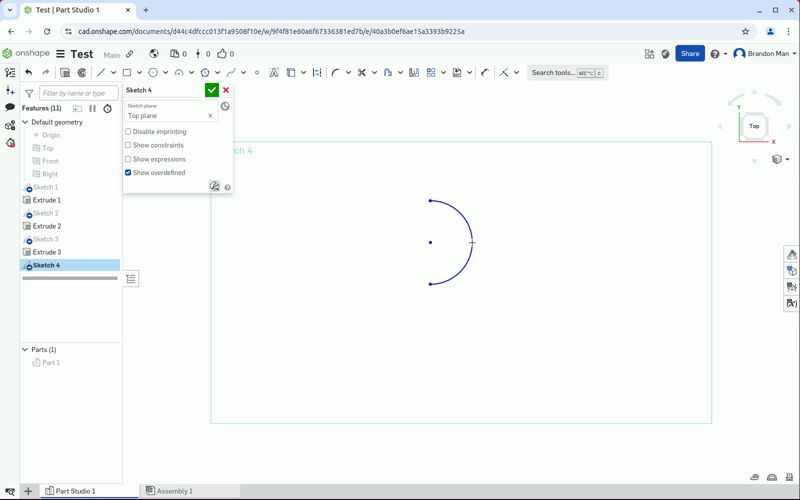
mouse_move(430, 200)
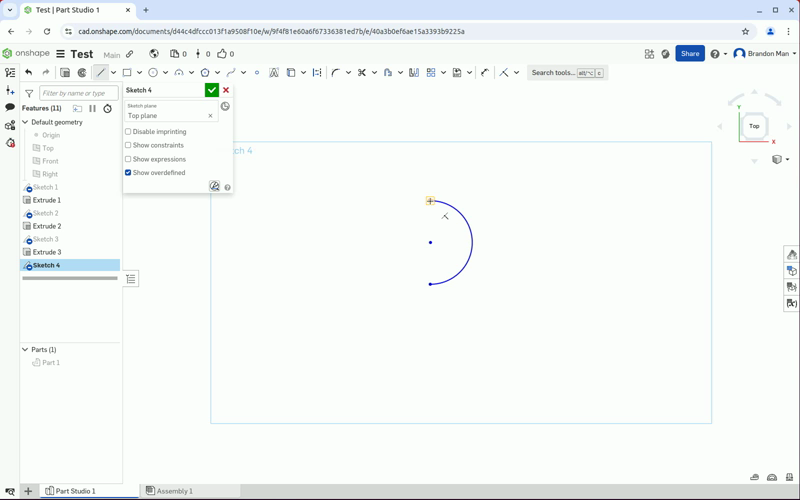
click(430, 200)
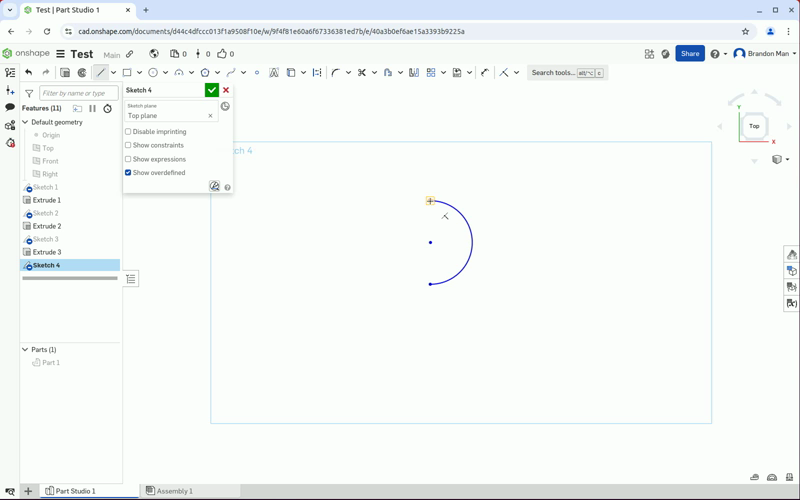
key_down(shift)
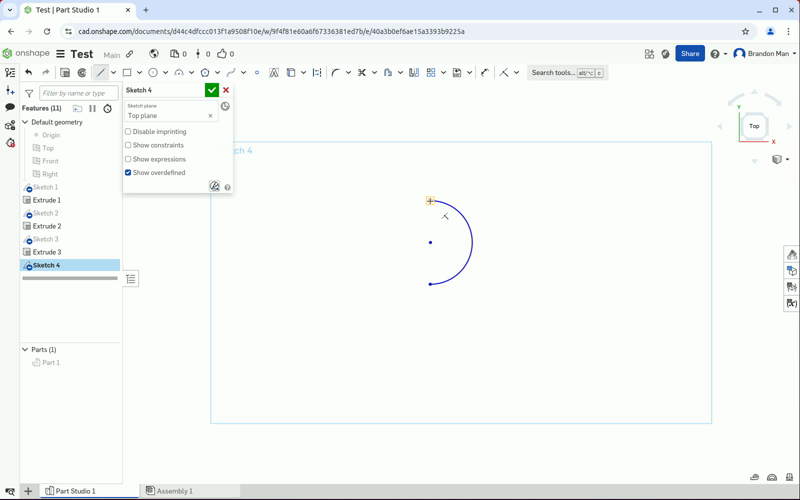
mouse_move(460, 200)
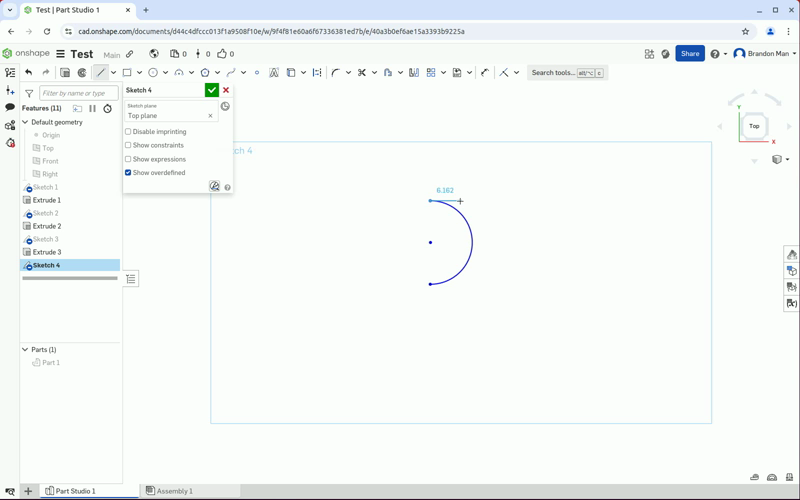
mouse_move(430, 206)
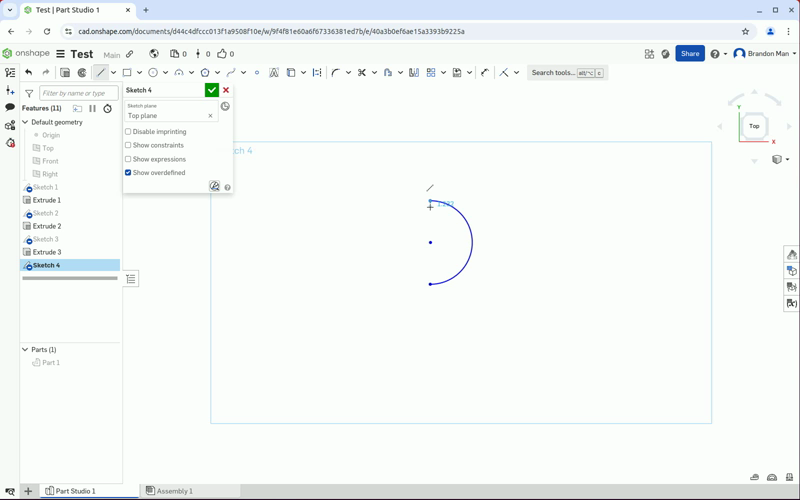
scroll(6)
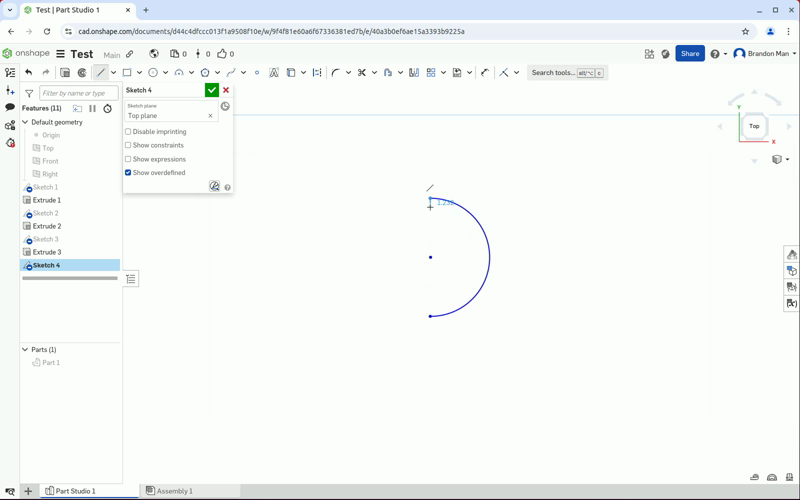
scroll(6)
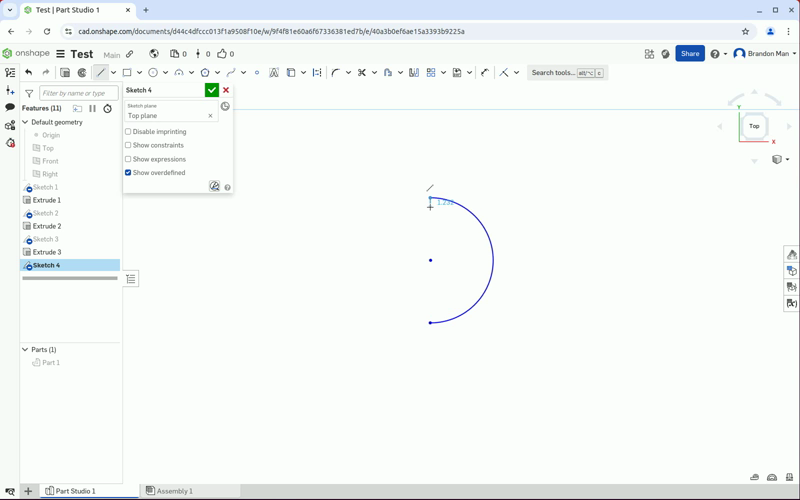
scroll(6)
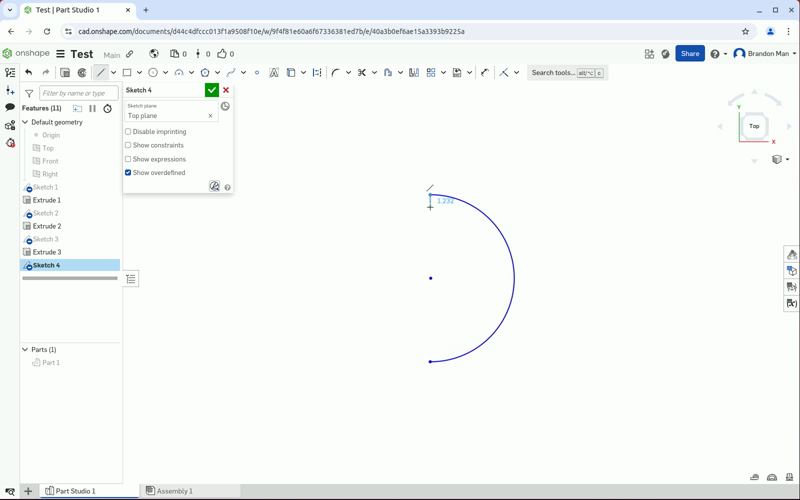
scroll(6)
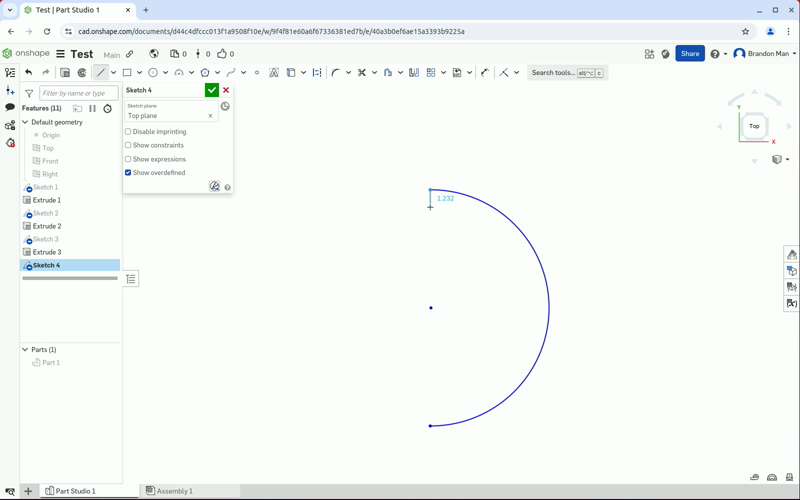
scroll(6)
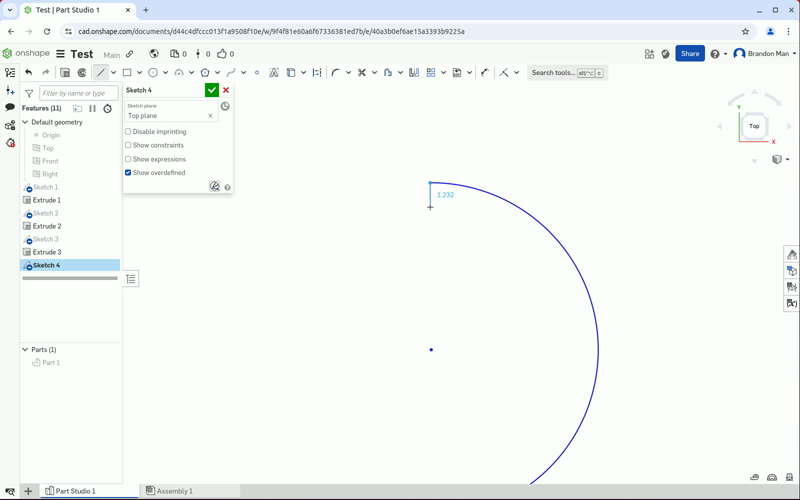
scroll(6)
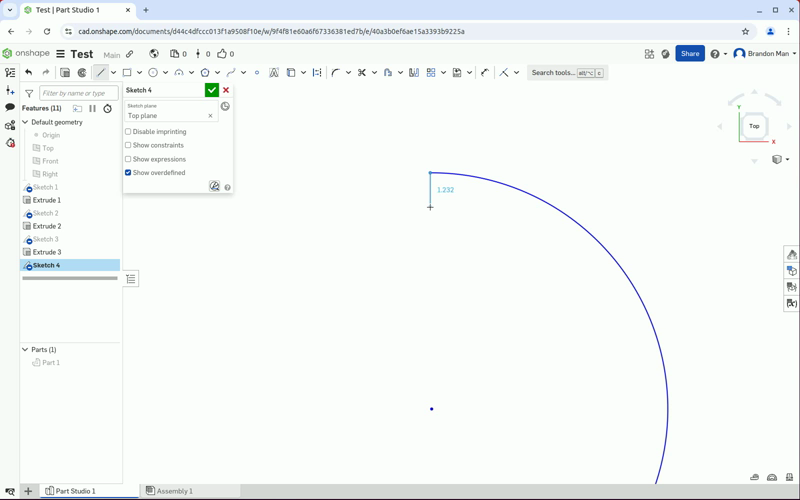
scroll(6)
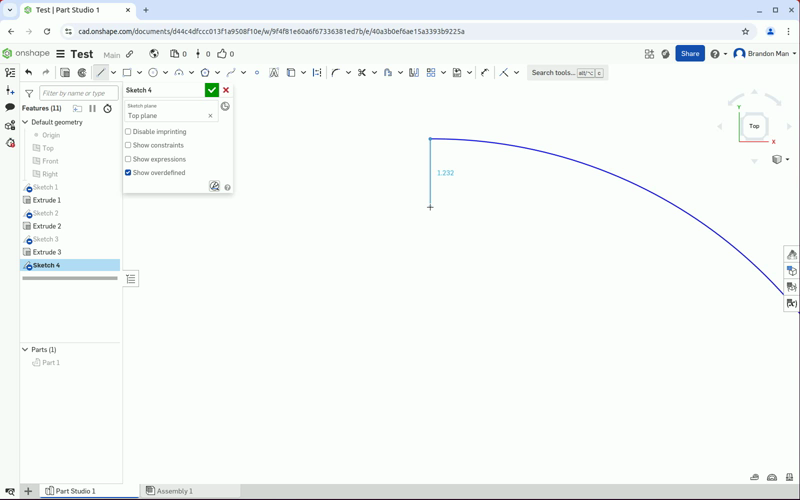
click(430, 206)
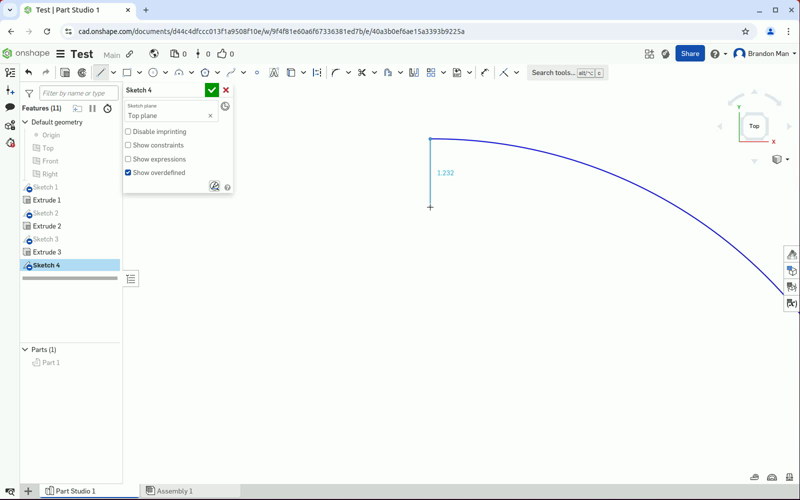
scroll(-6)
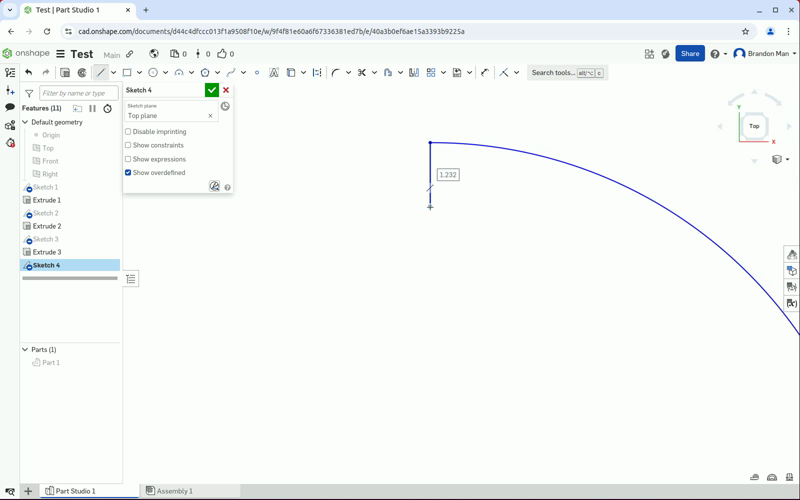
scroll(-6)
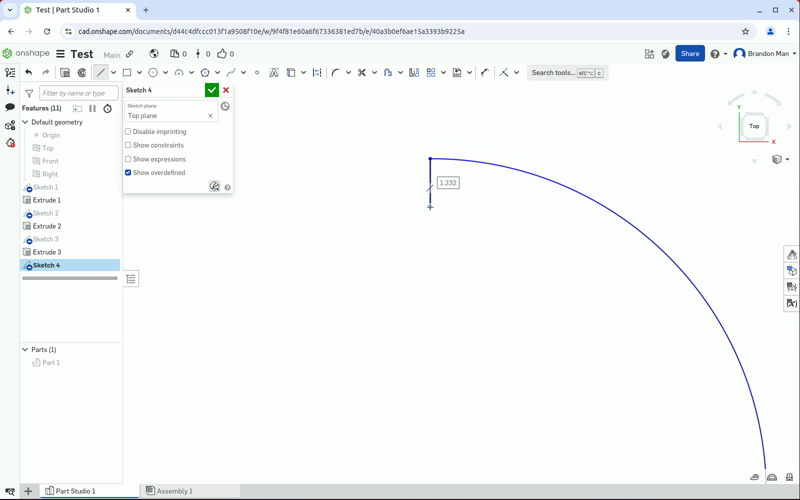
scroll(-6)
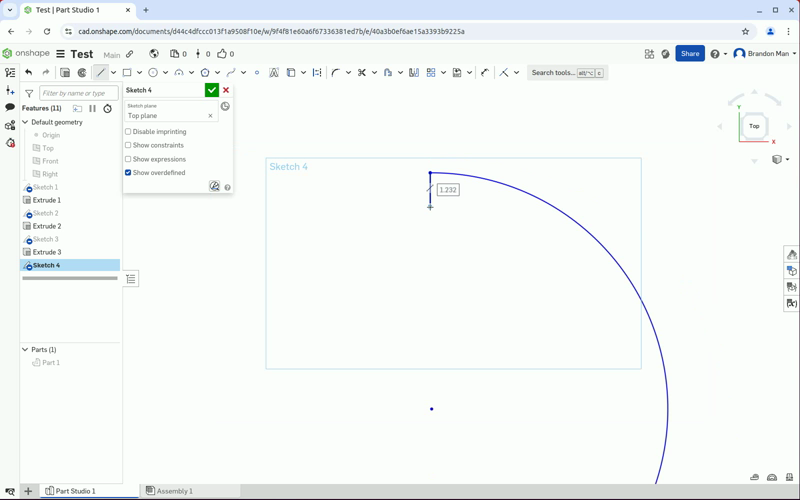
scroll(-6)
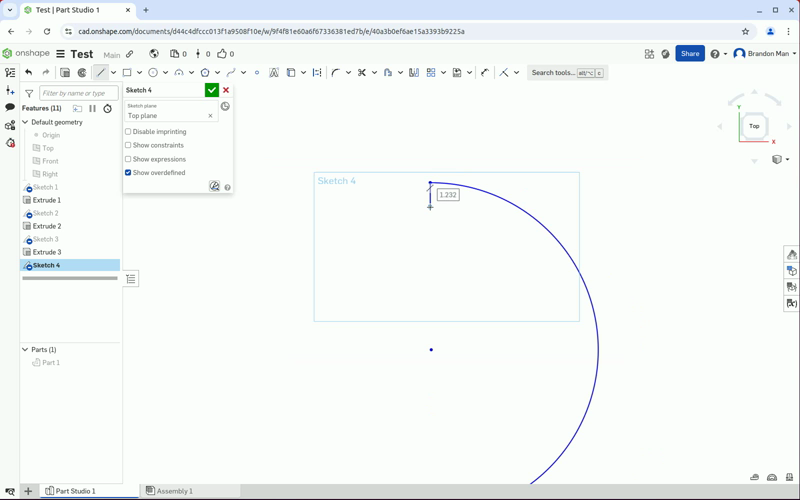
scroll(-6)
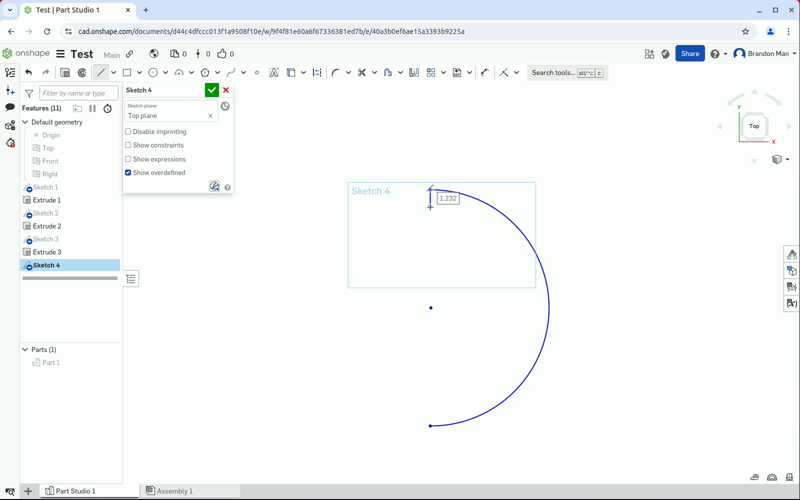
scroll(-6)
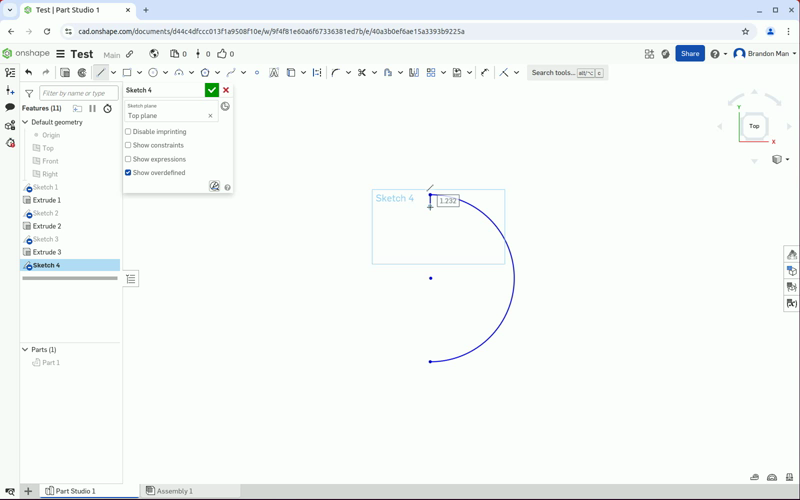
scroll(-6)
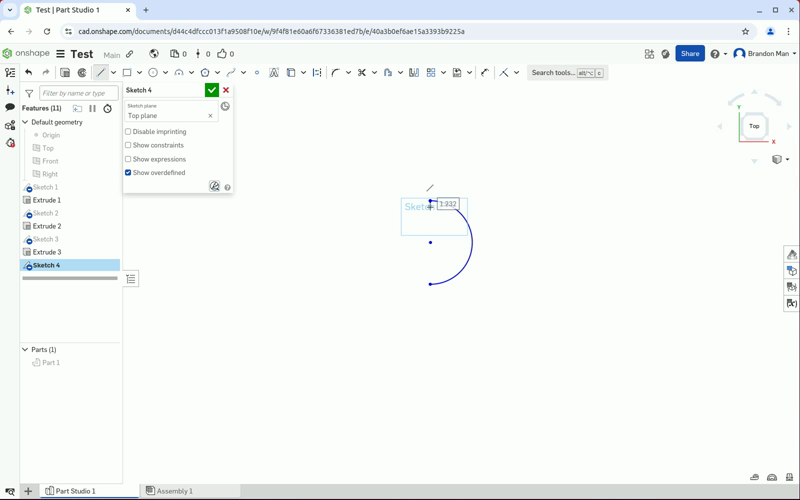
key_up(shift)
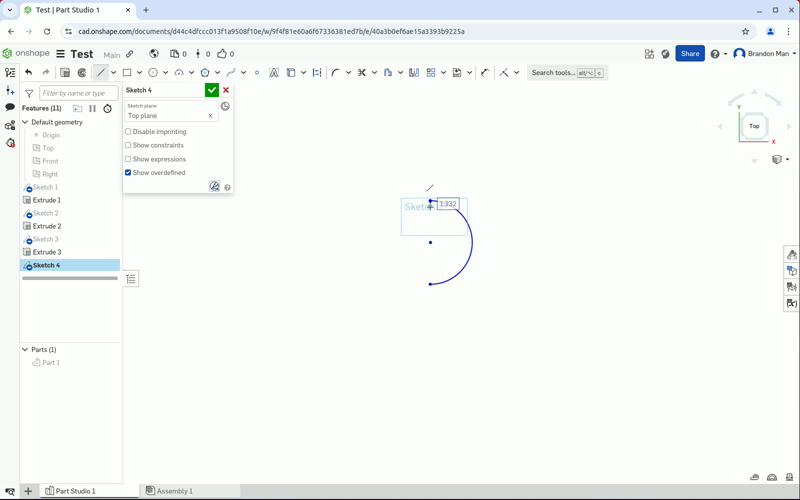
key(esc)
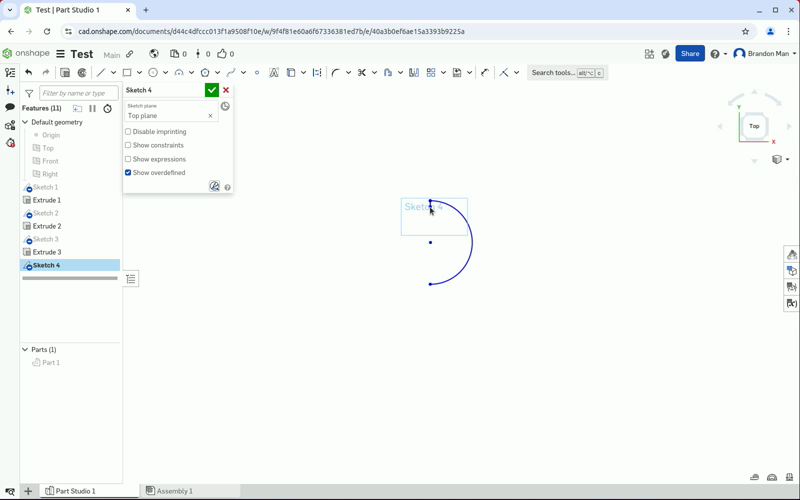
key(a)
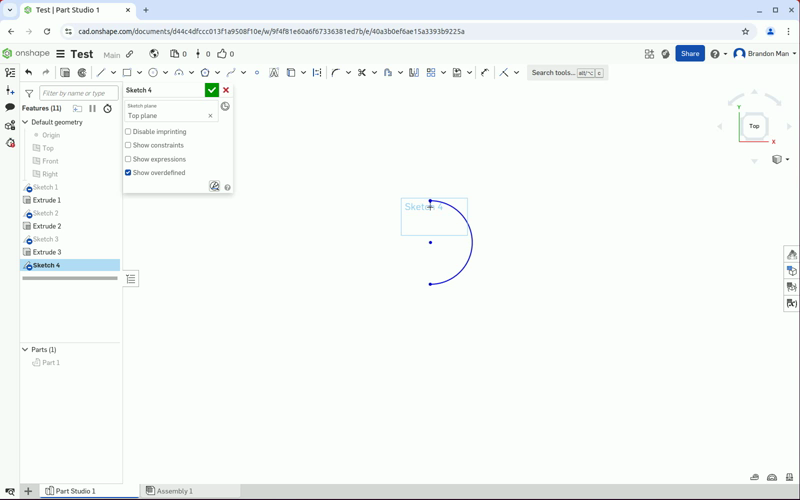
mouse_move(430, 206)
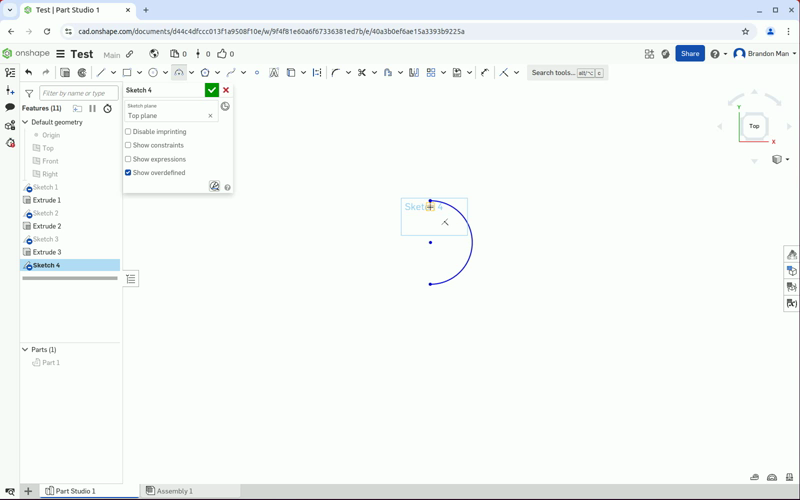
click(430, 206)
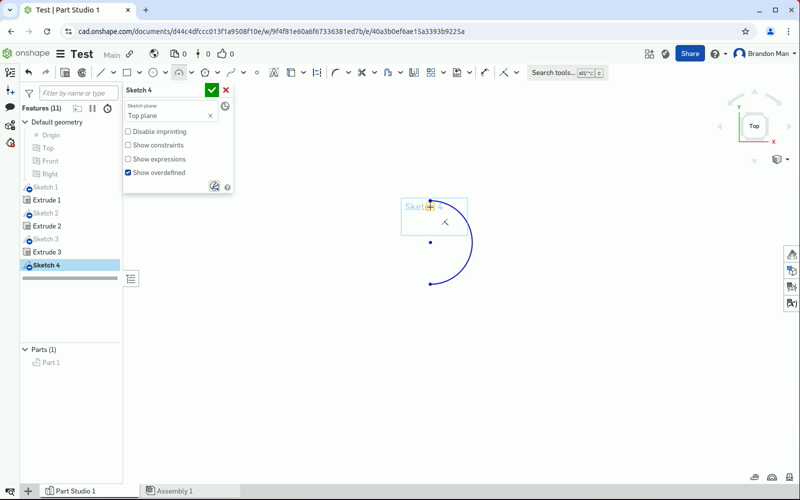
key_down(shift)
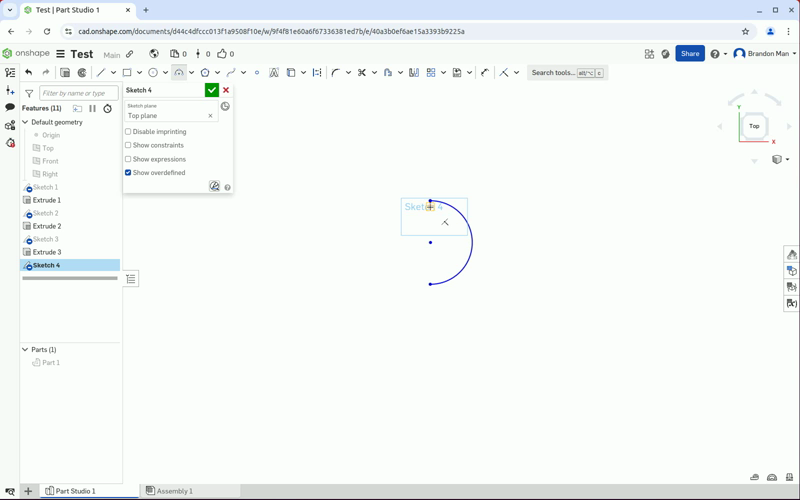
mouse_move(430, 278)
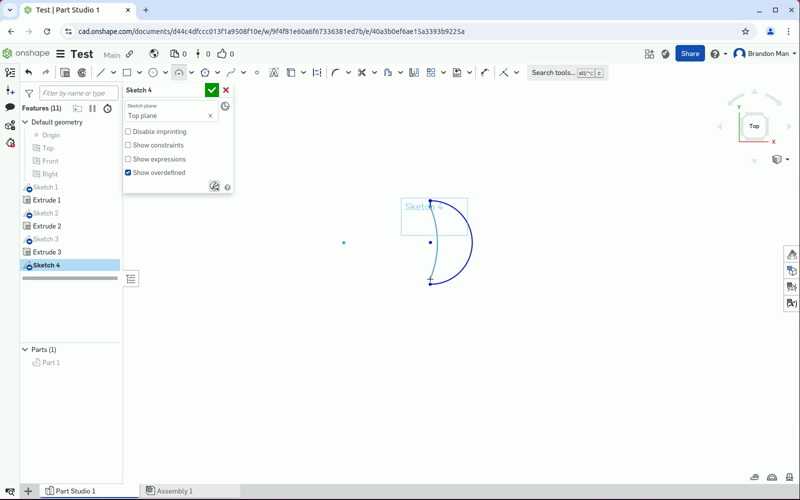
click(430, 278)
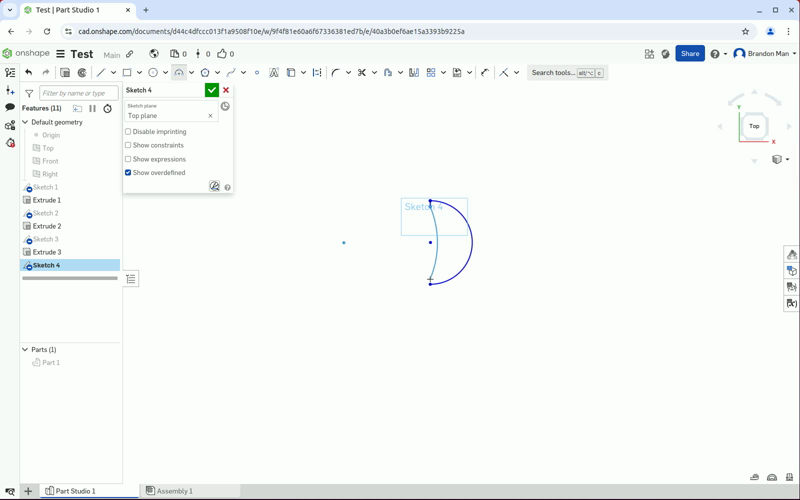
mouse_move(394, 242)
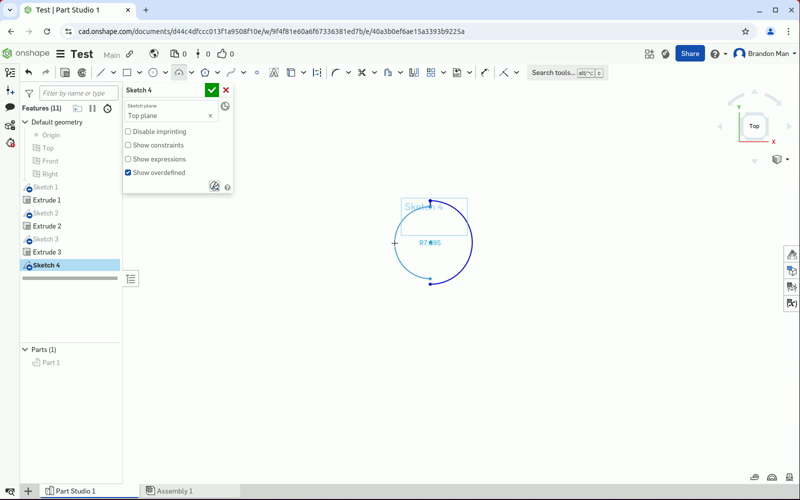
click(394, 242)
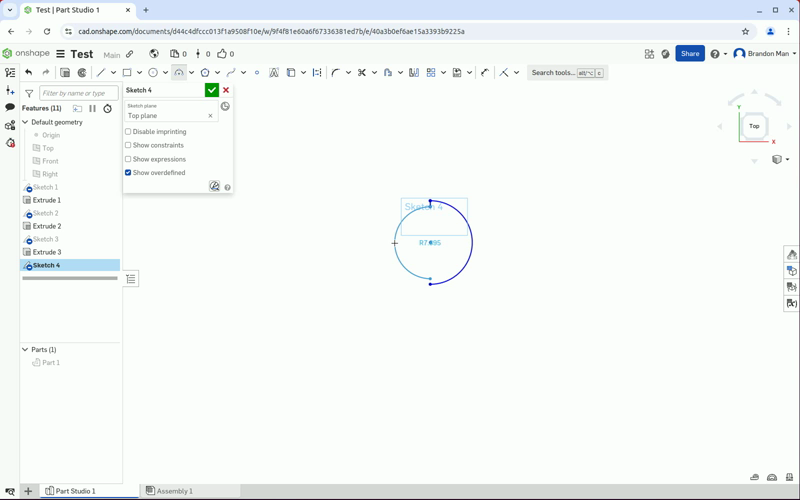
key_up(shift)
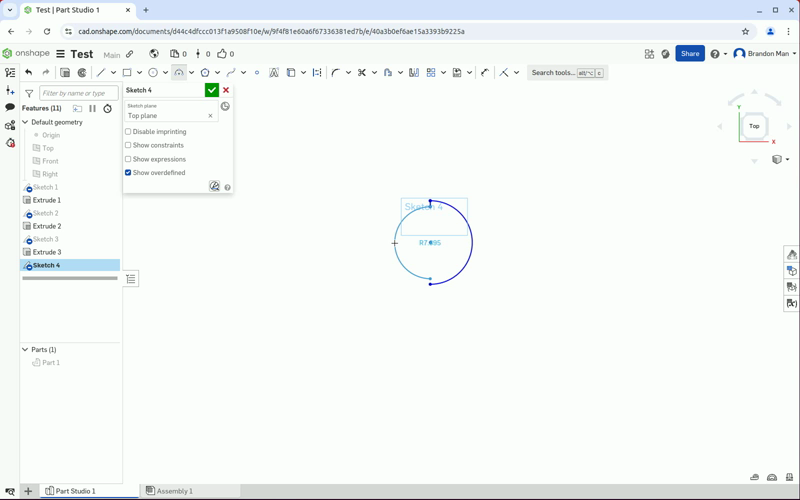
key(esc)
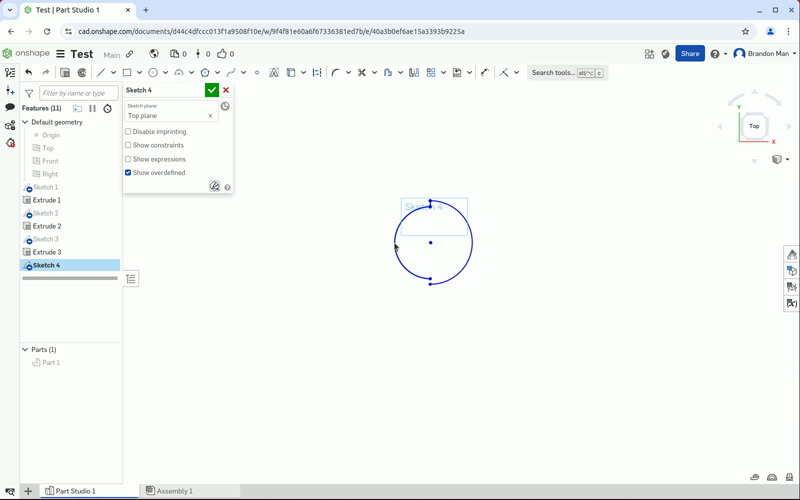
key(l)
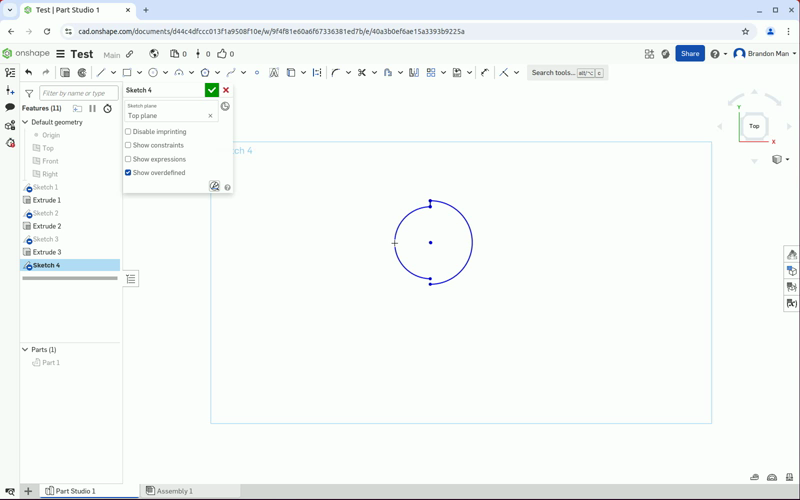
mouse_move(430, 278)
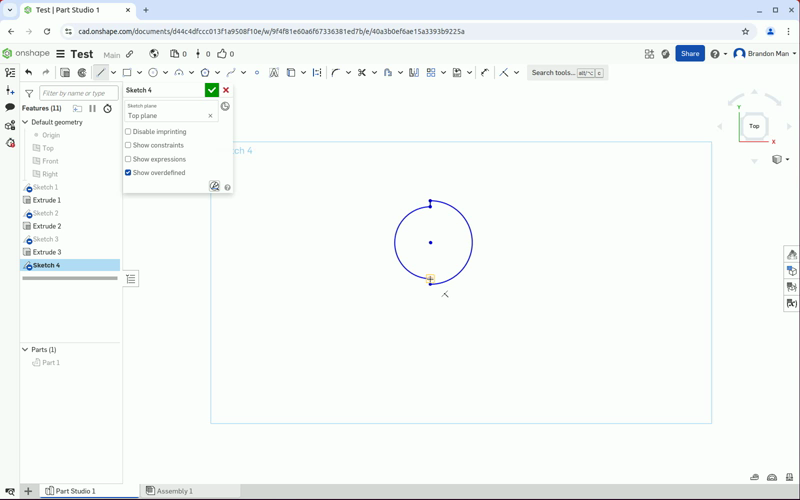
click(430, 278)
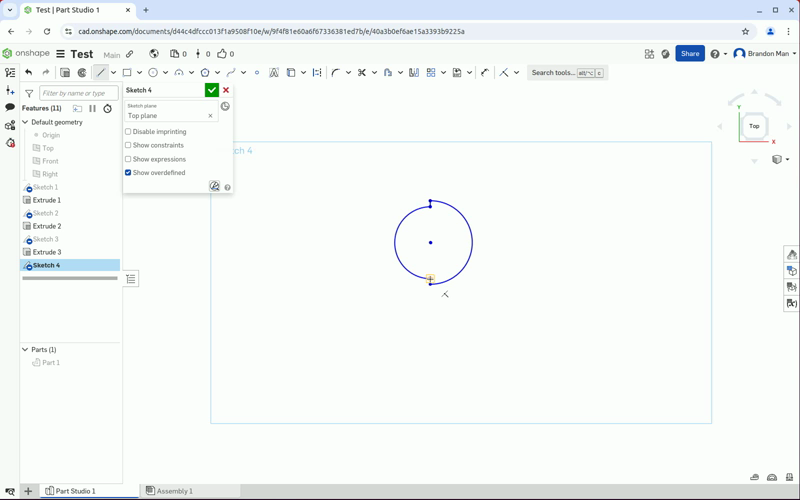
mouse_move(460, 278)
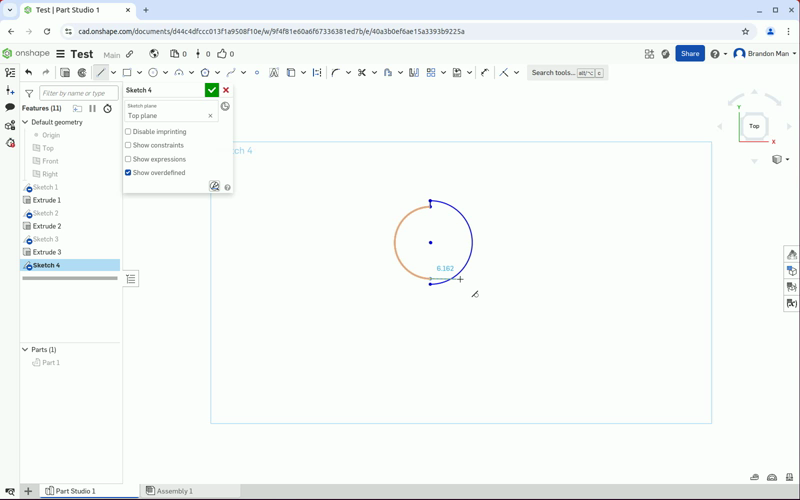
key_down(shift)
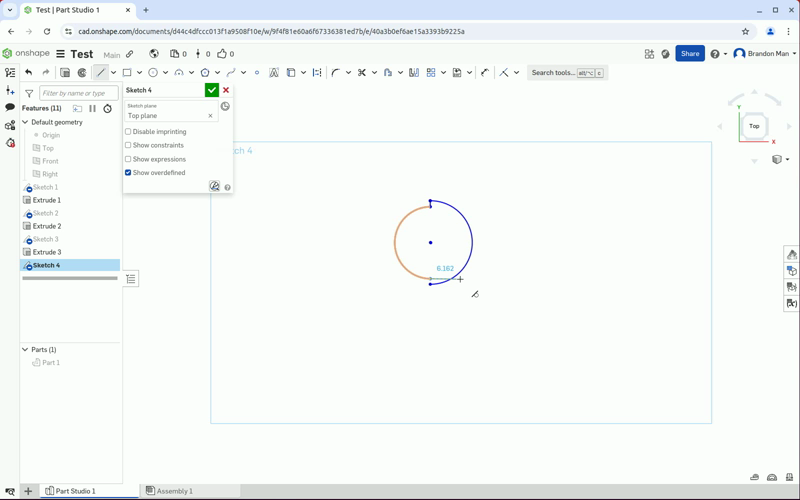
mouse_move(430, 284)
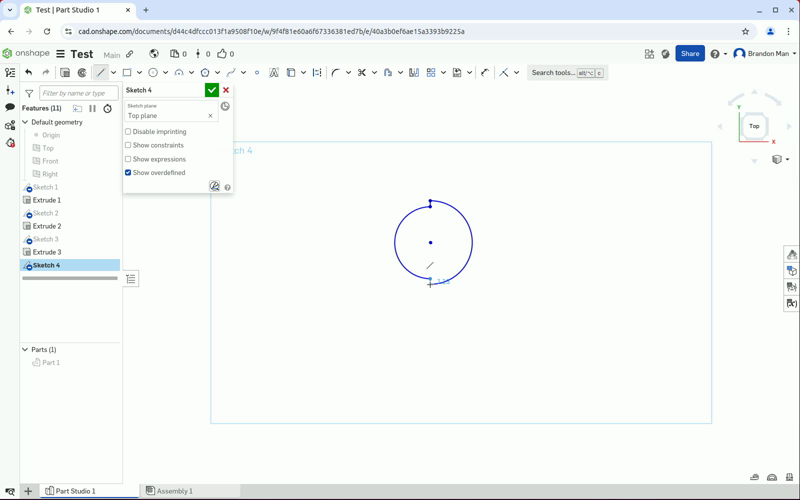
scroll(6)
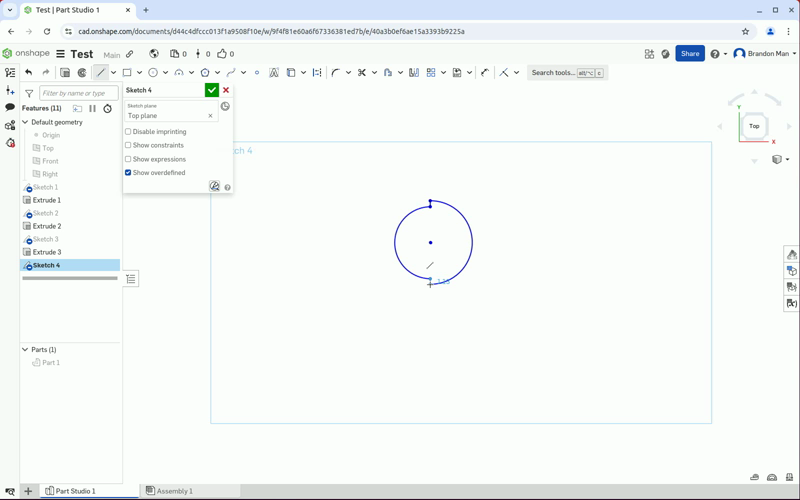
scroll(6)
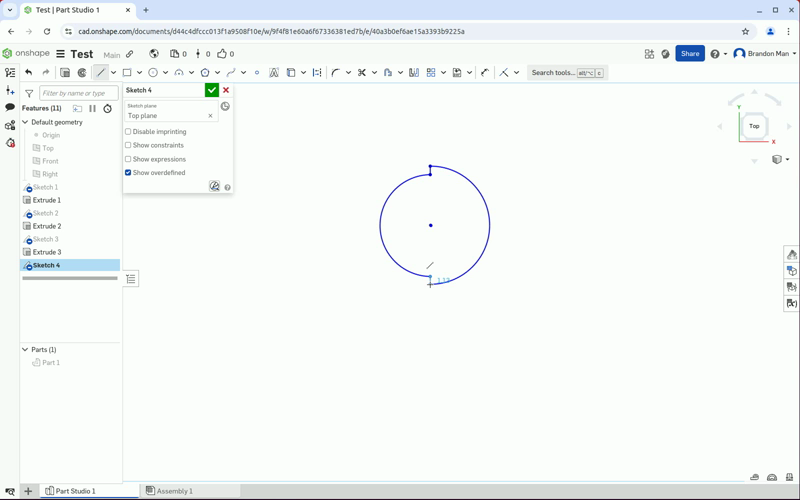
scroll(6)
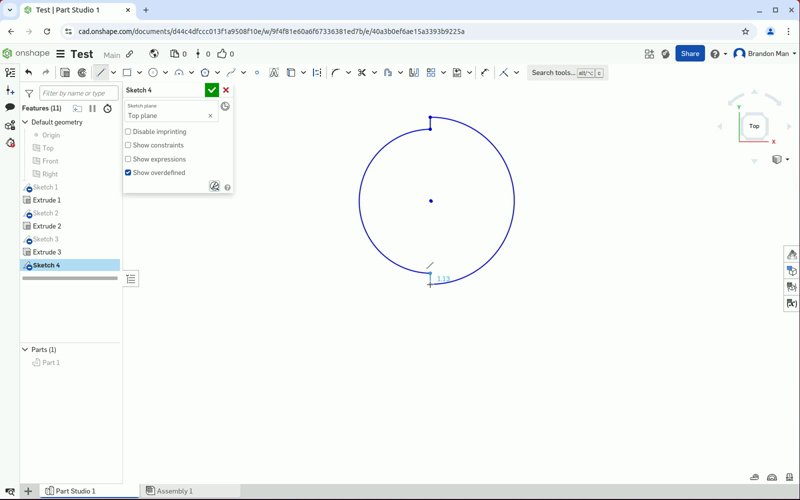
scroll(6)
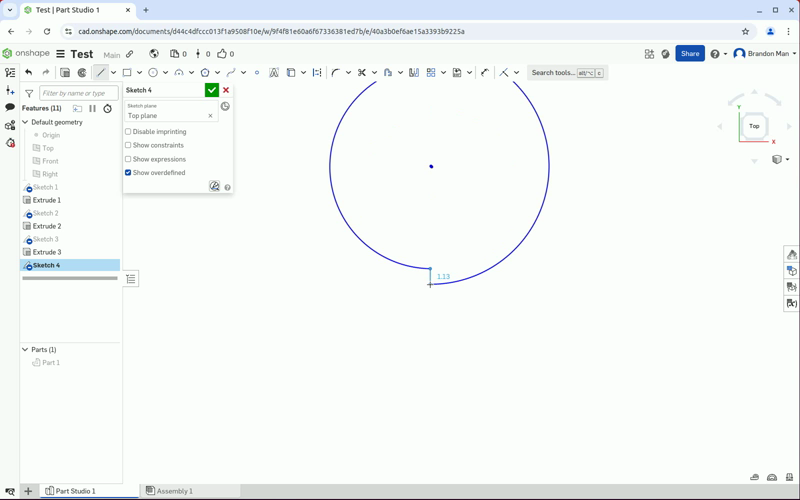
scroll(6)
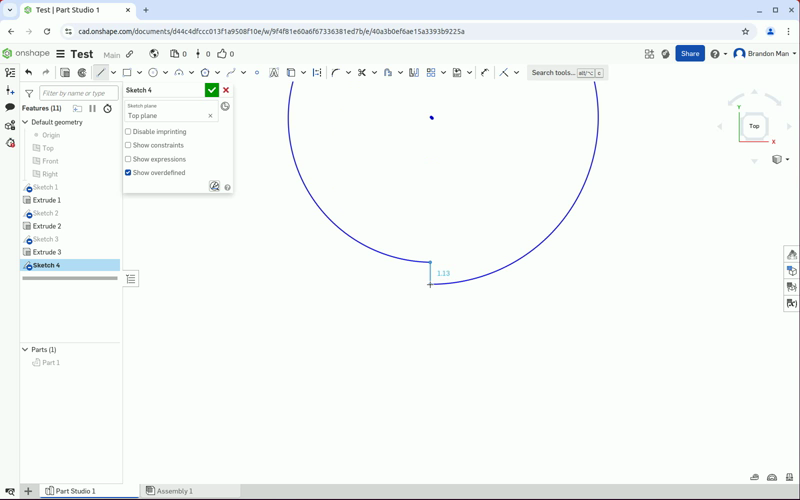
scroll(6)
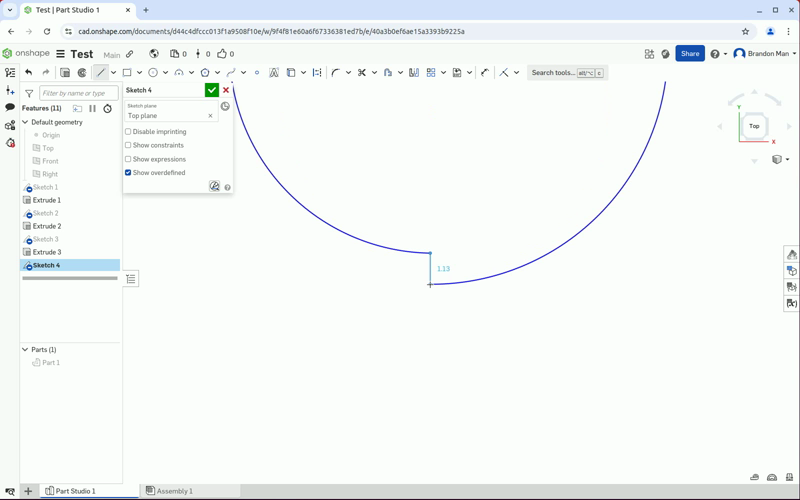
scroll(6)
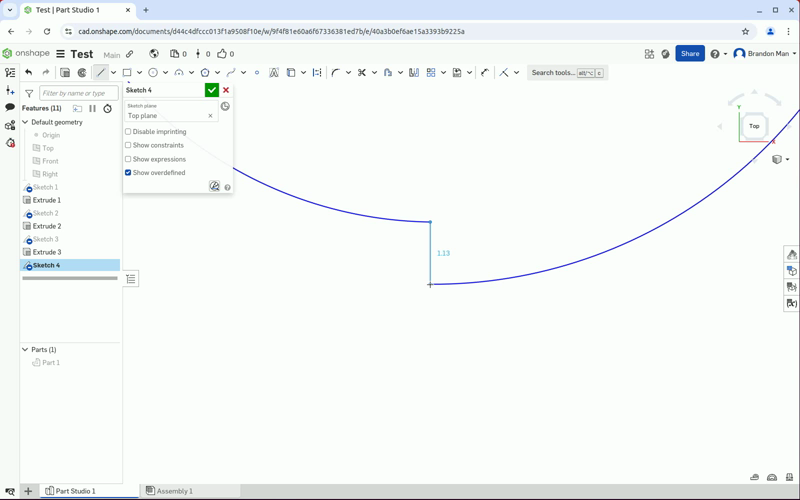
key_up(shift)
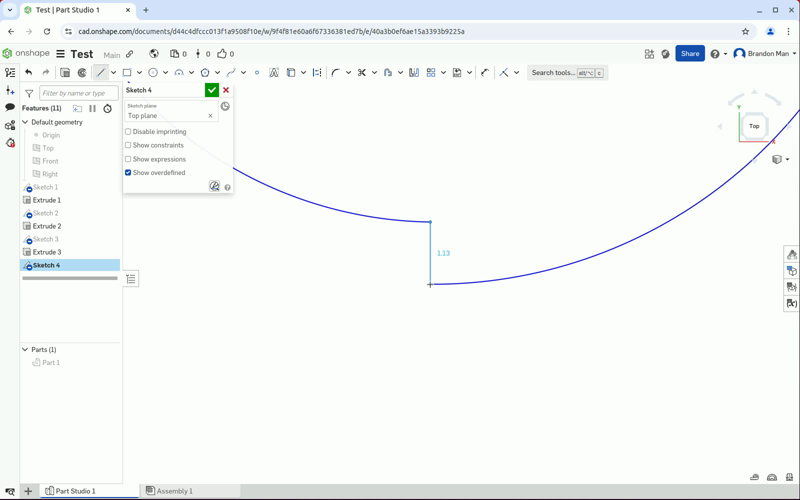
click(430, 284)
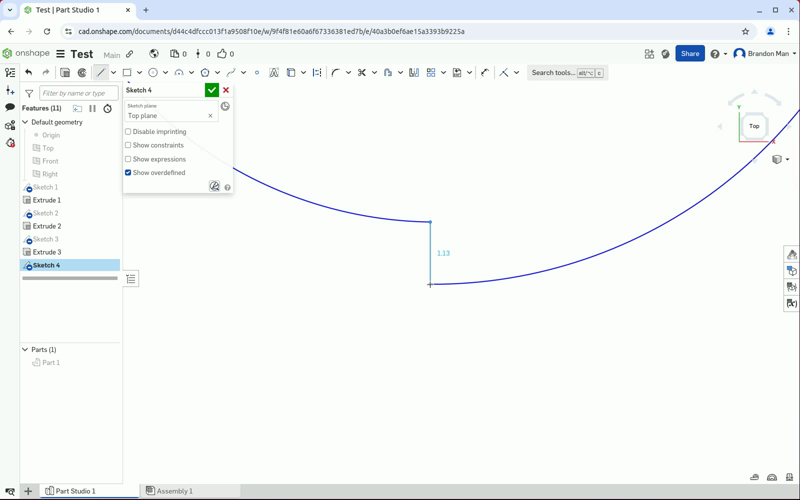
scroll(-6)
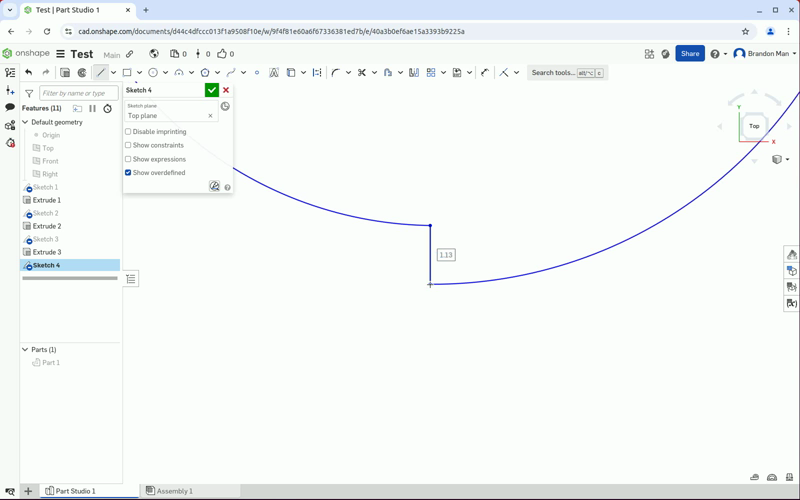
scroll(-6)
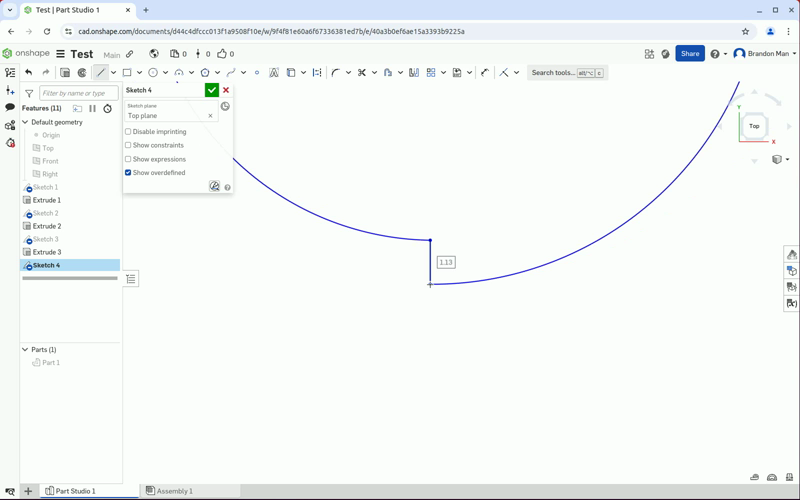
scroll(-6)
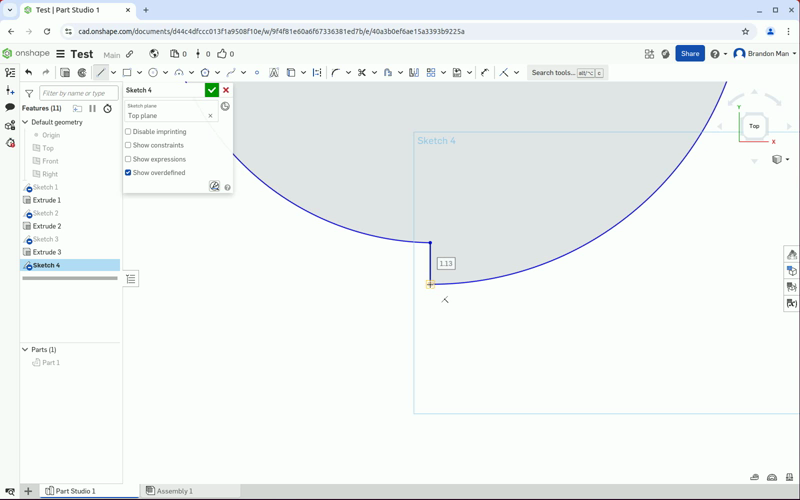
scroll(-6)
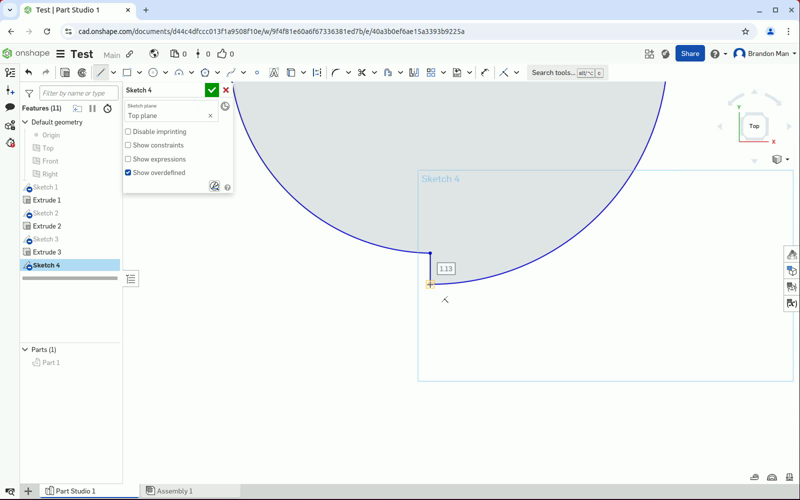
scroll(-6)
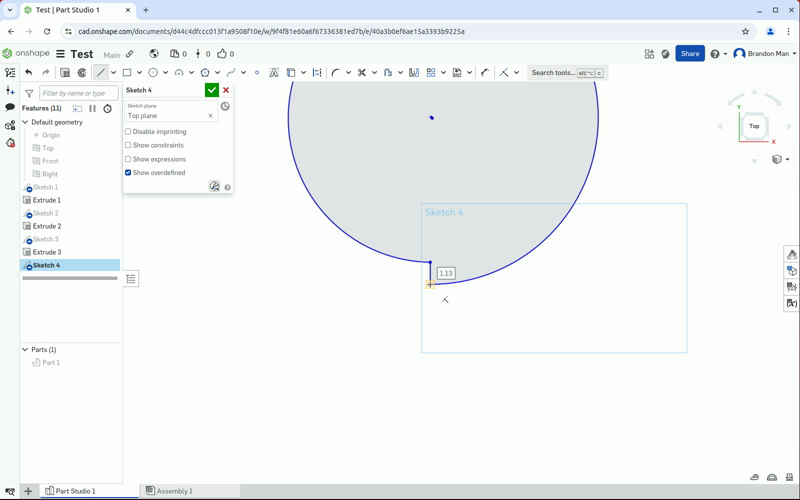
scroll(-6)
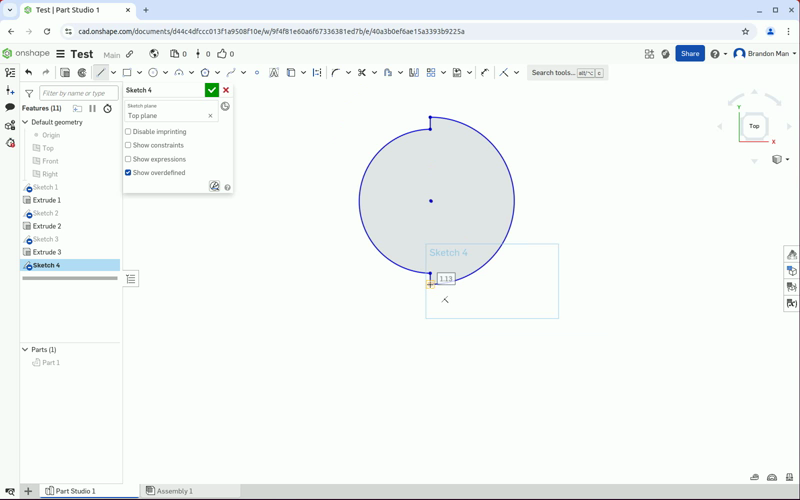
scroll(-6)
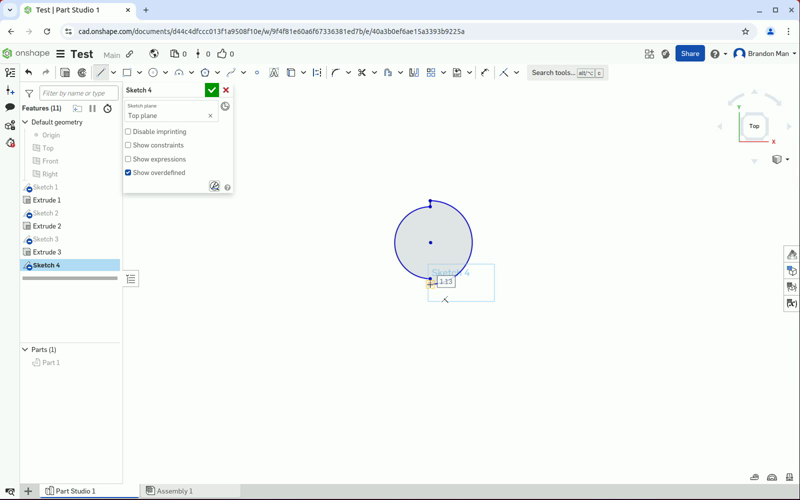
key(esc)
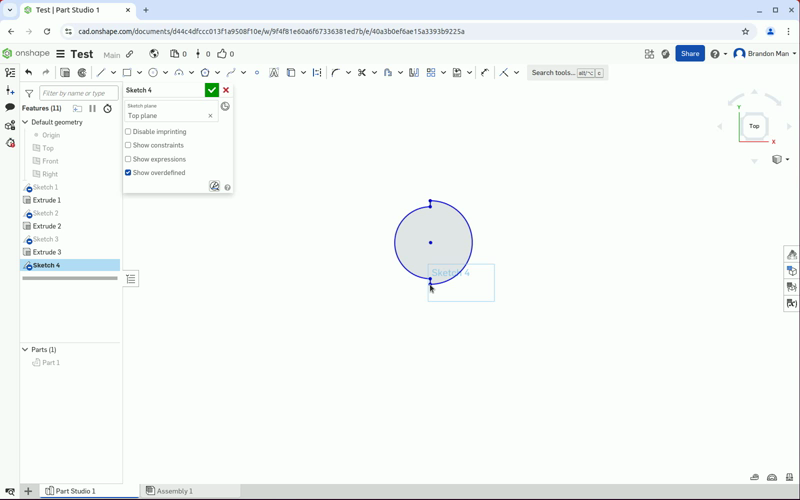
mouse_move(429, 212)
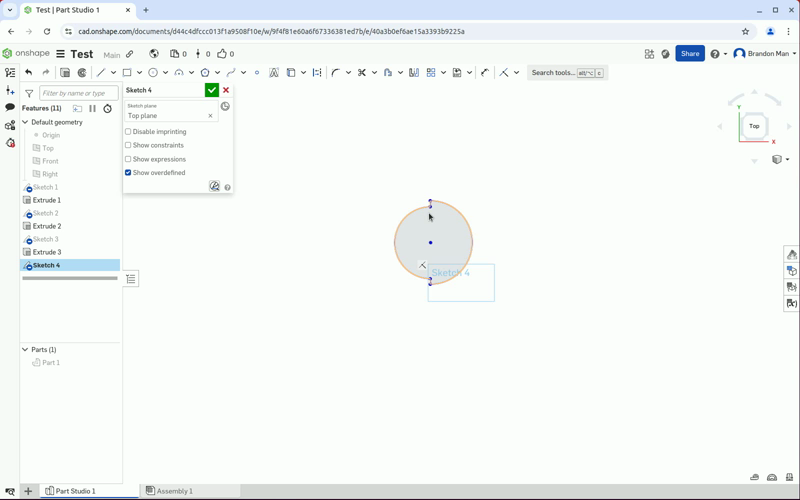
click(429, 212)
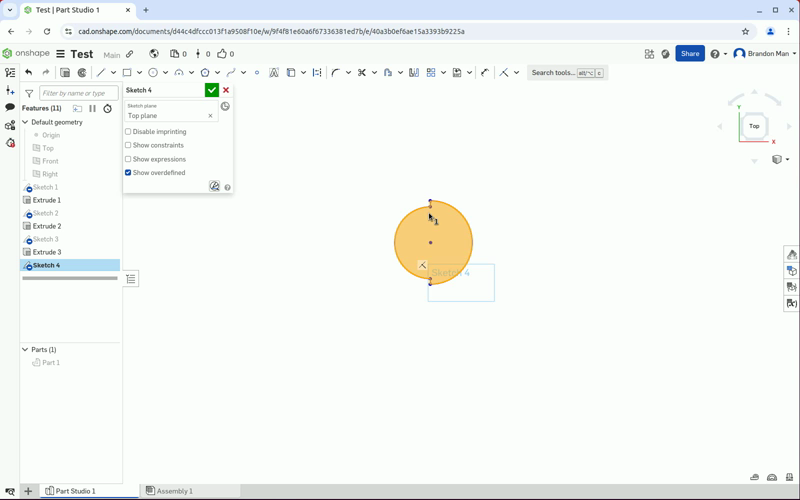
mouse_move(73, 352)
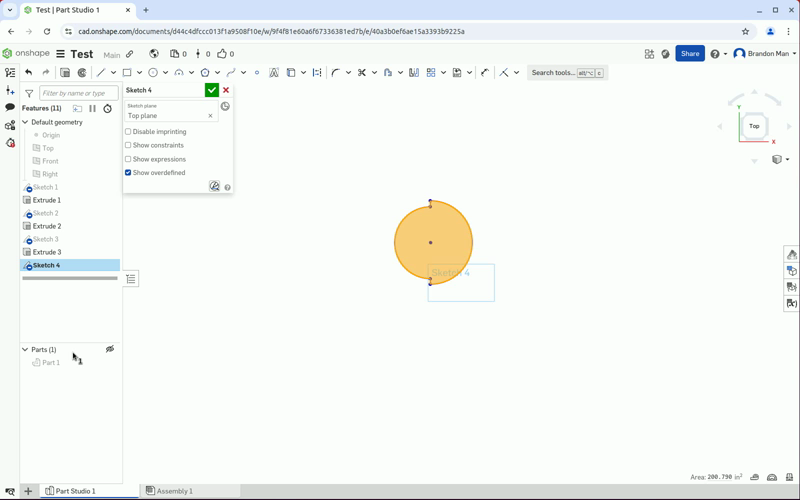
key(shift+y)
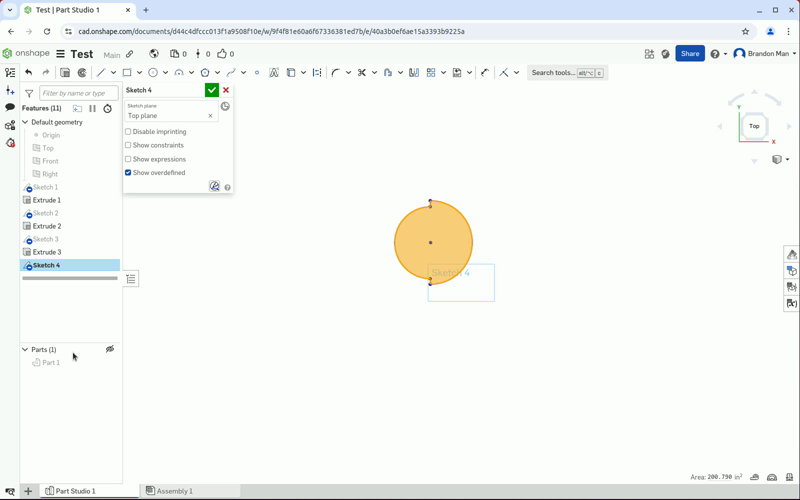
key(shift+e)
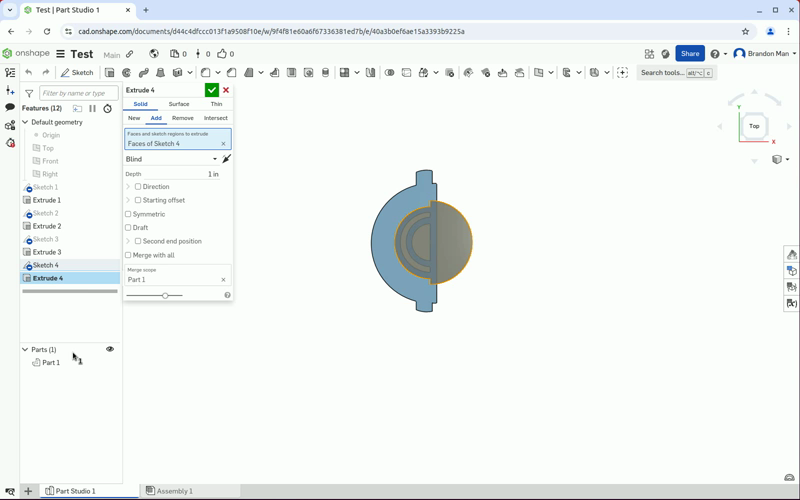
mouse_move(143, 106)
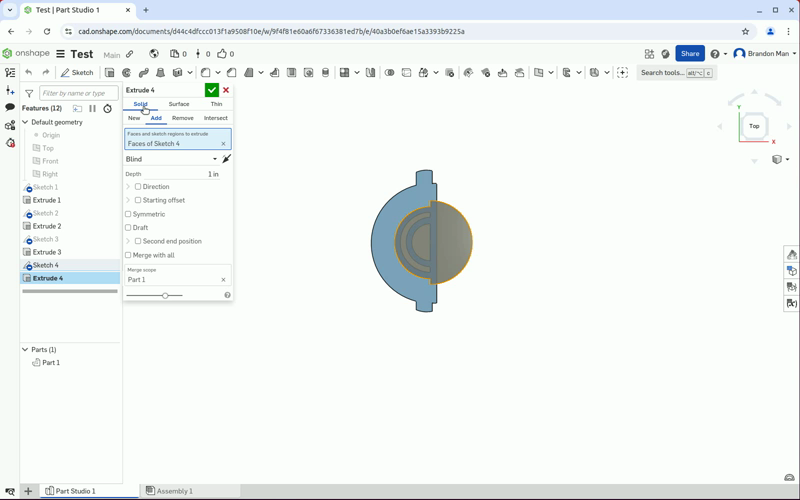
click(143, 106)
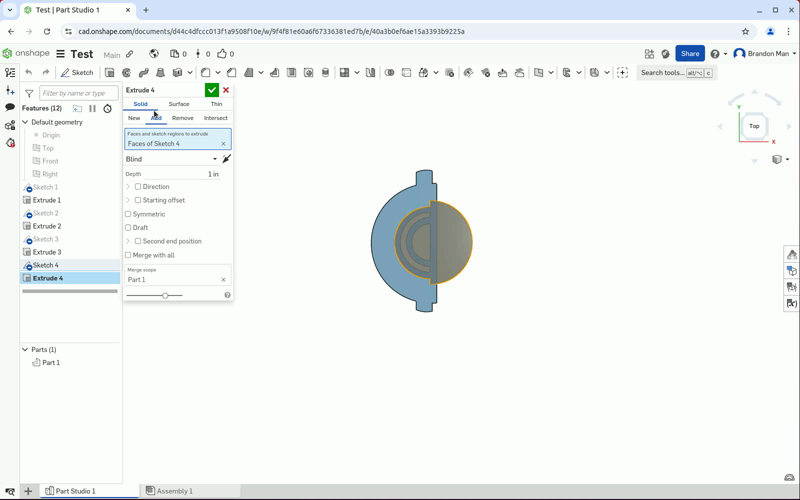
mouse_move(186, 120)
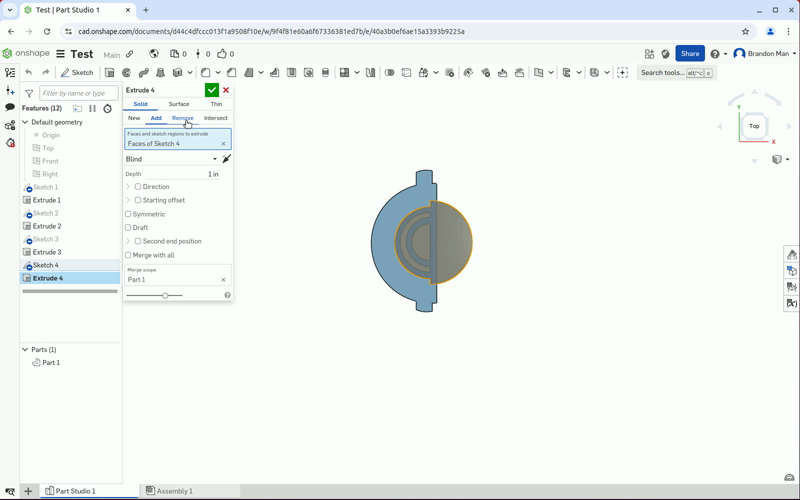
click(186, 120)
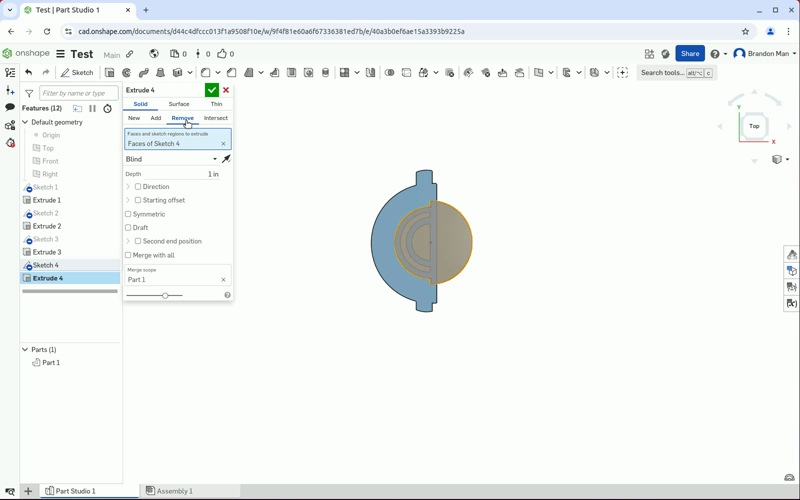
key(tab, 4)
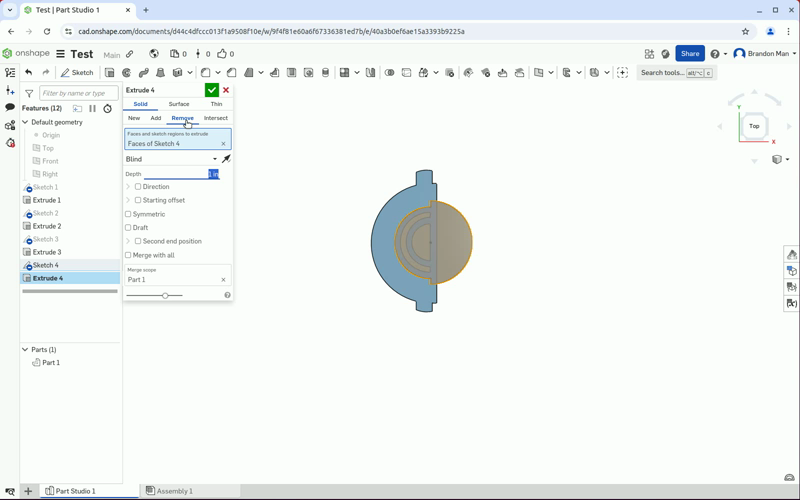
text(1.685)
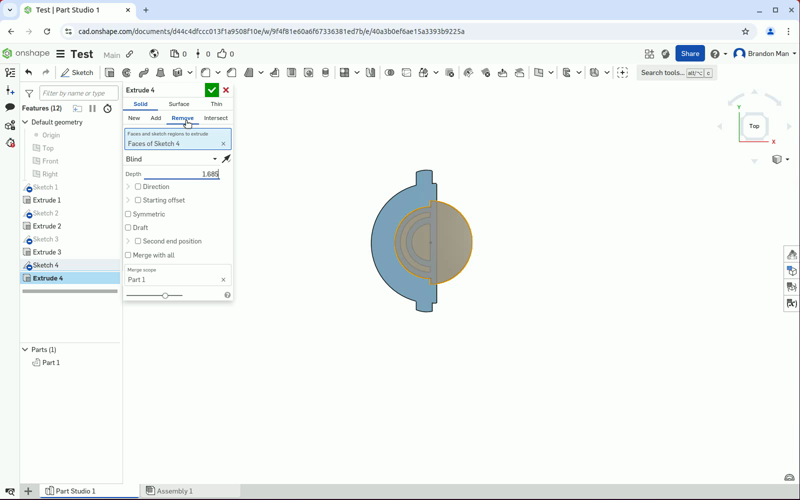
key(tab, 6)
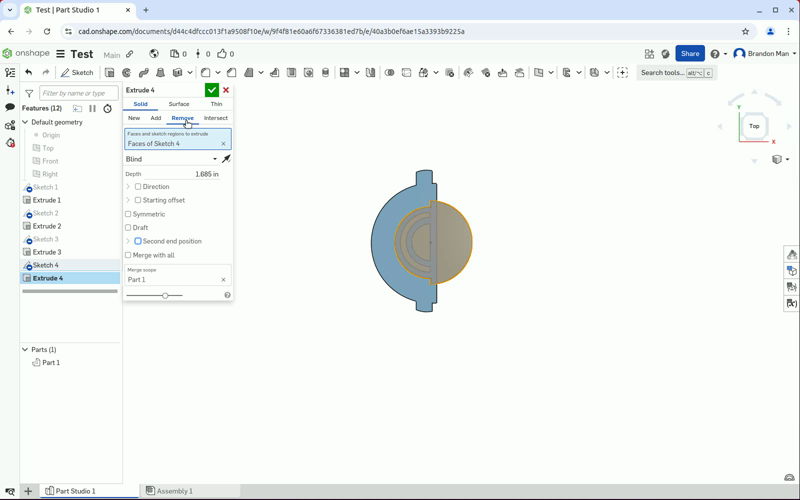
key(space)
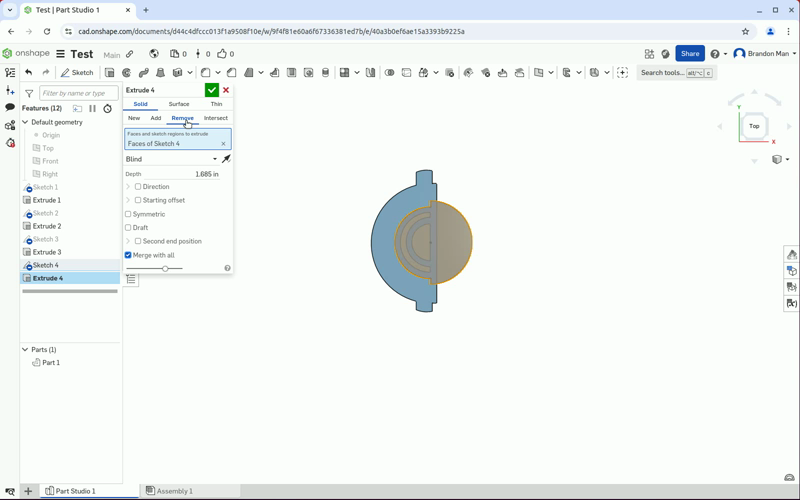
key(enter)
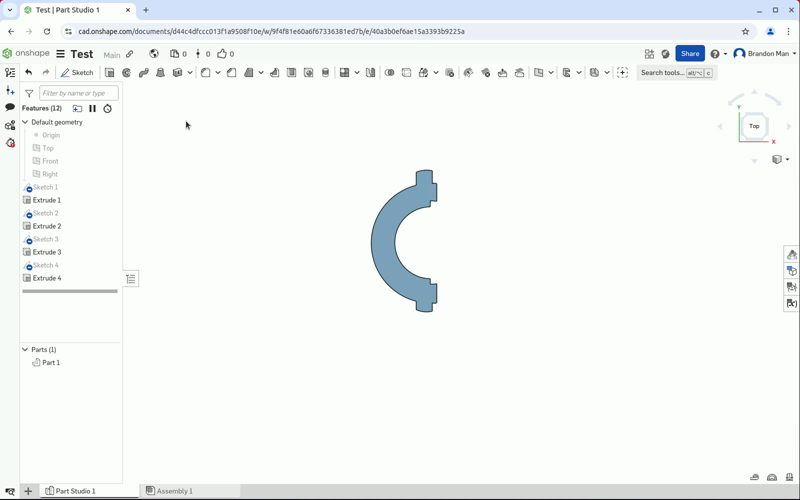
key(shift+h)
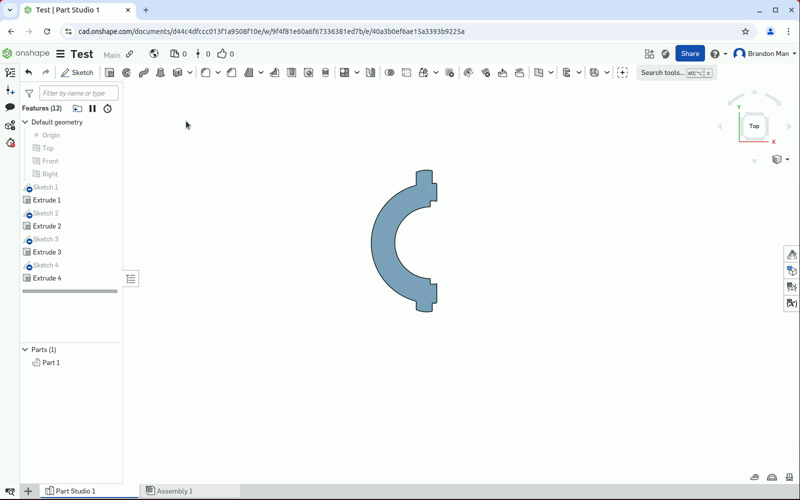
key(shift+h)
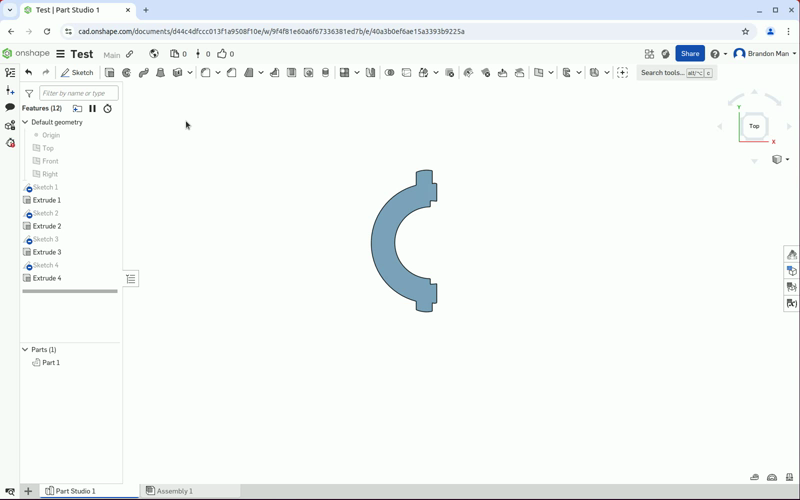
mouse_move(73, 189)
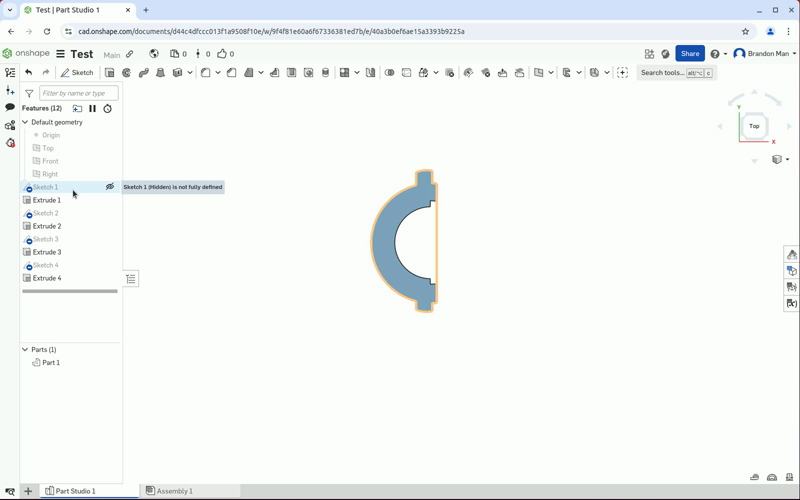
click(73, 189)
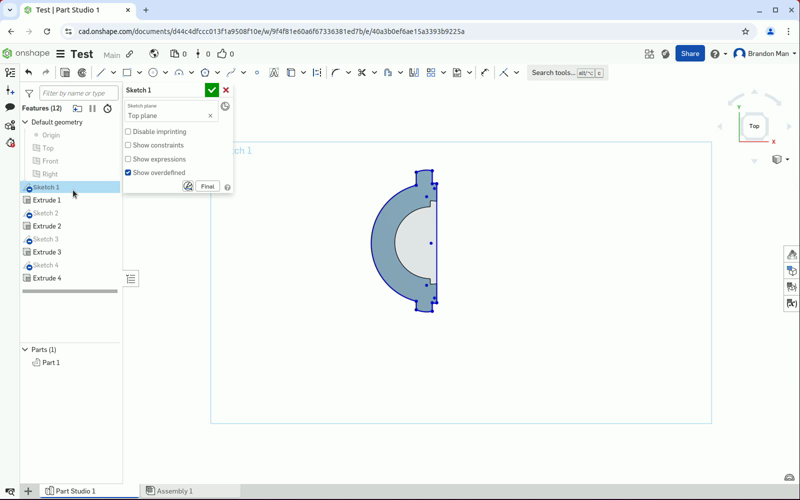
mouse_move(229, 92)
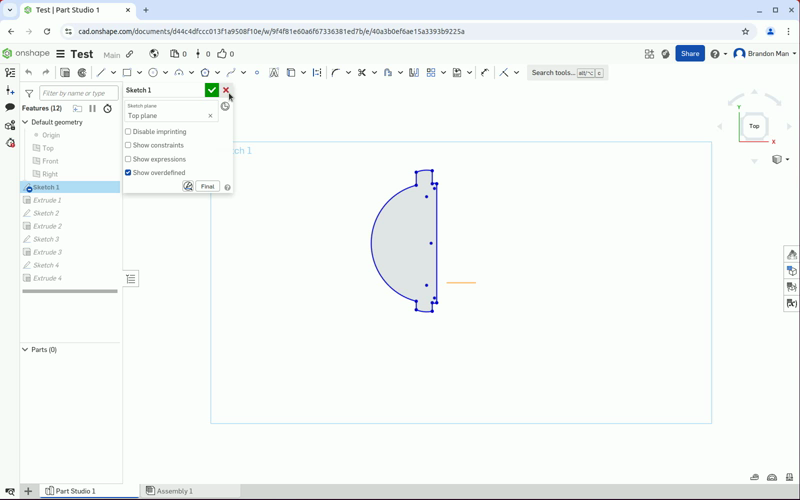
click(229, 92)
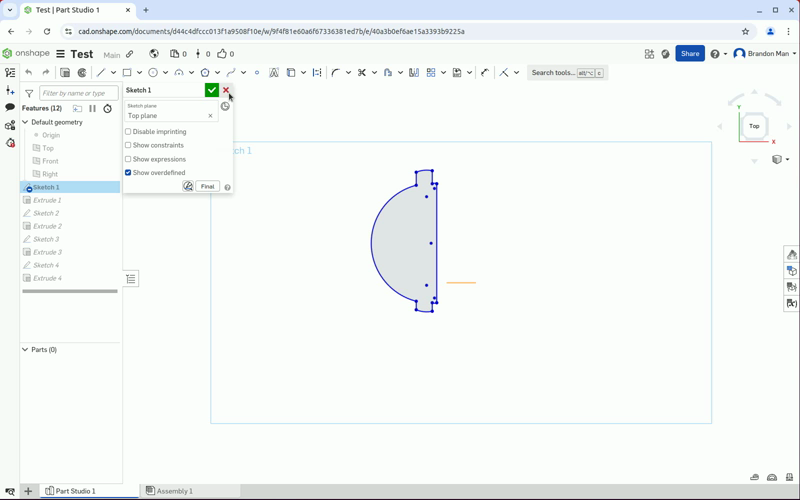
key(shift+s)
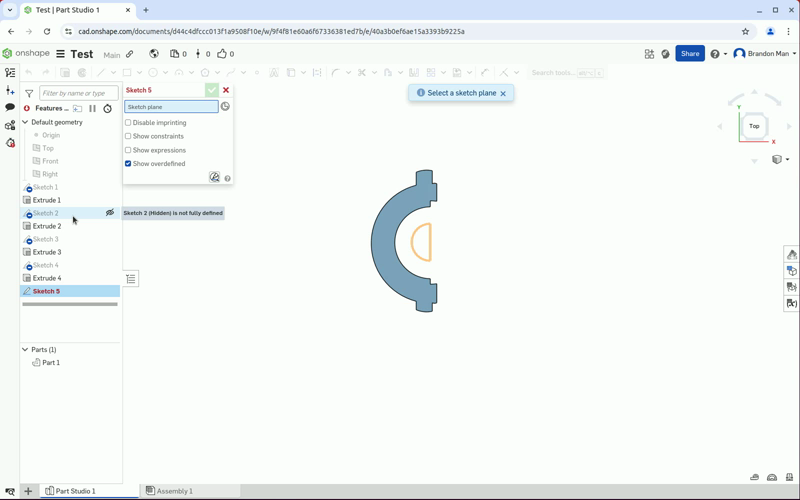
scroll(3)
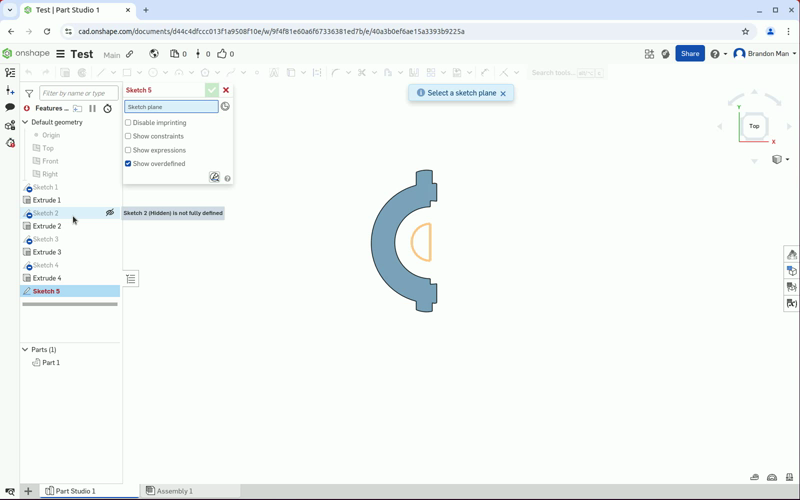
mouse_move(73, 150)
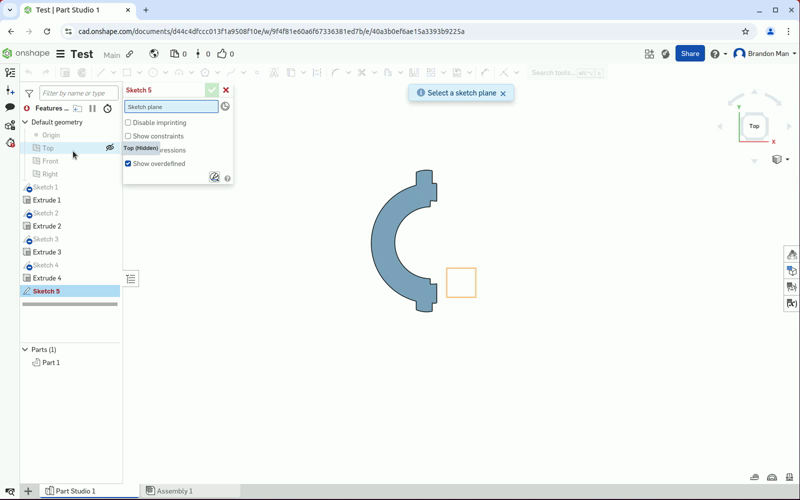
click(73, 150)
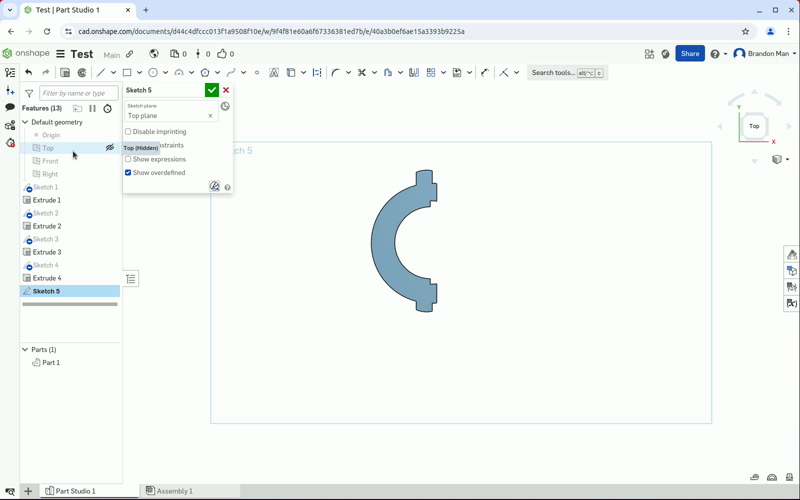
mouse_move(73, 352)
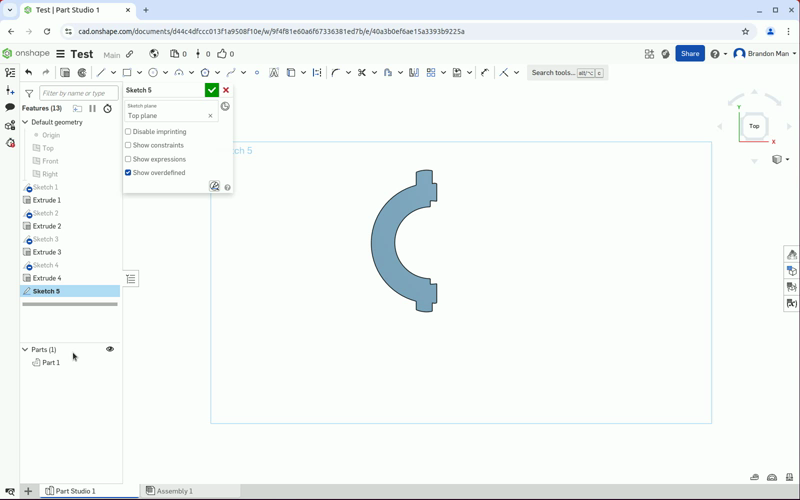
key(y)
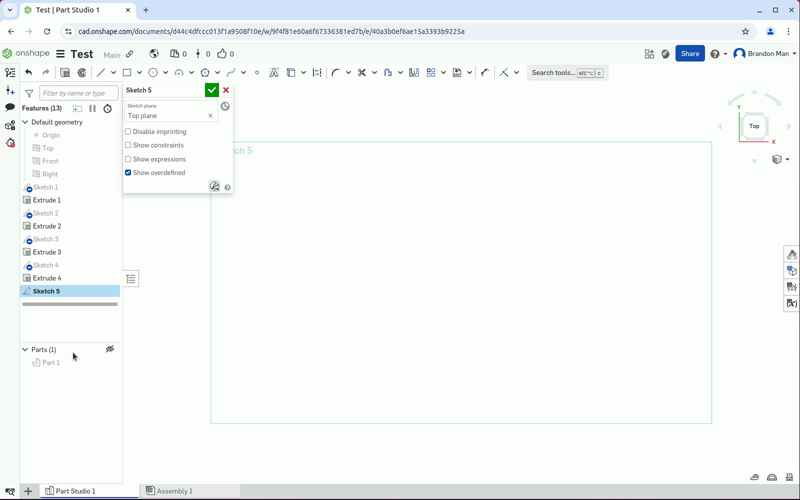
key(l)
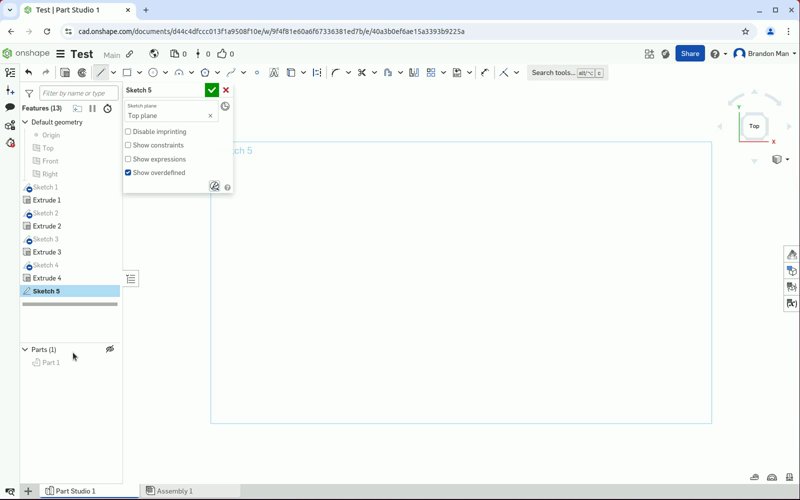
key_down(shift)
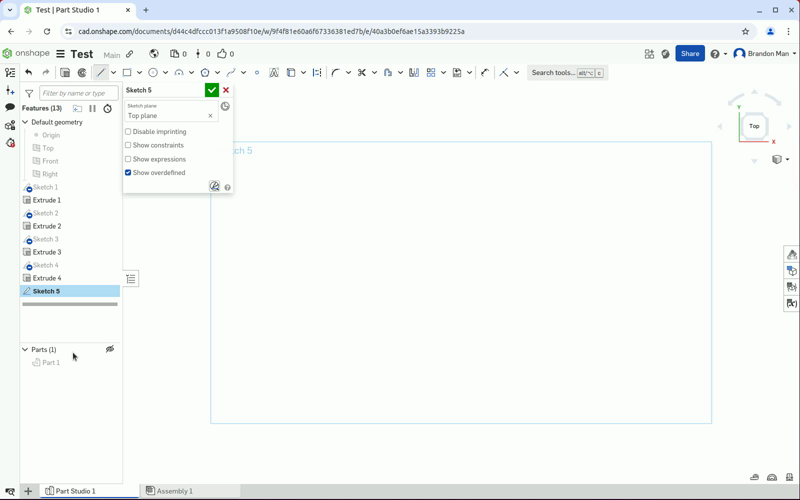
mouse_move(430, 295)
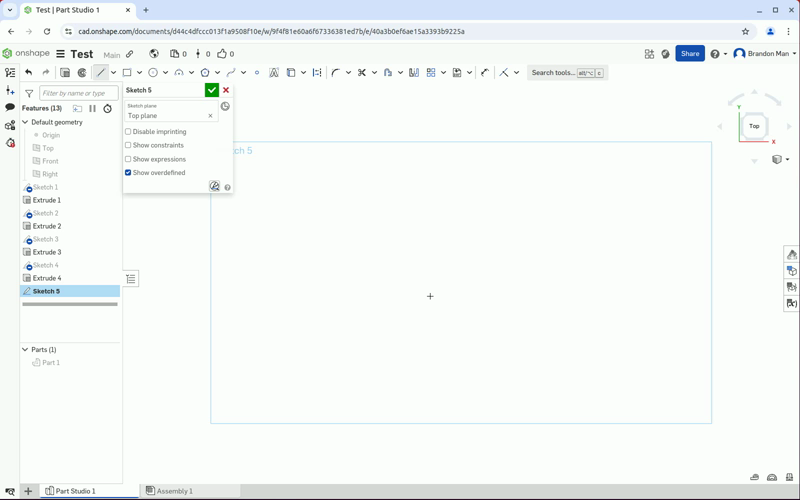
click(430, 295)
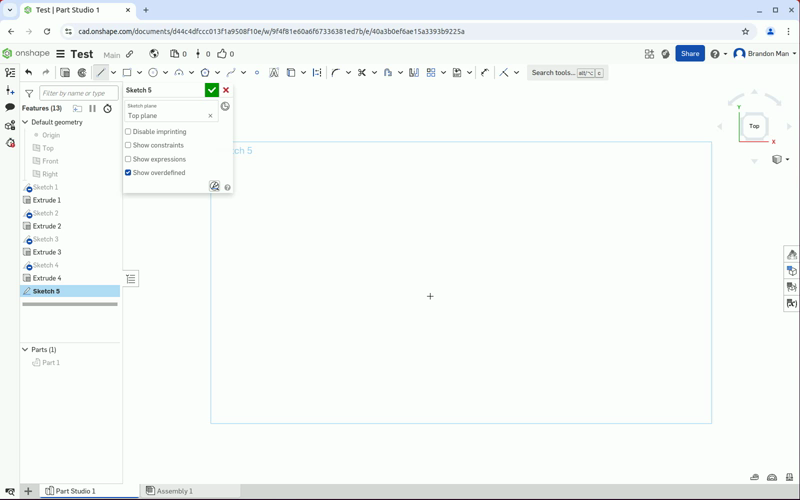
key_up(shift)
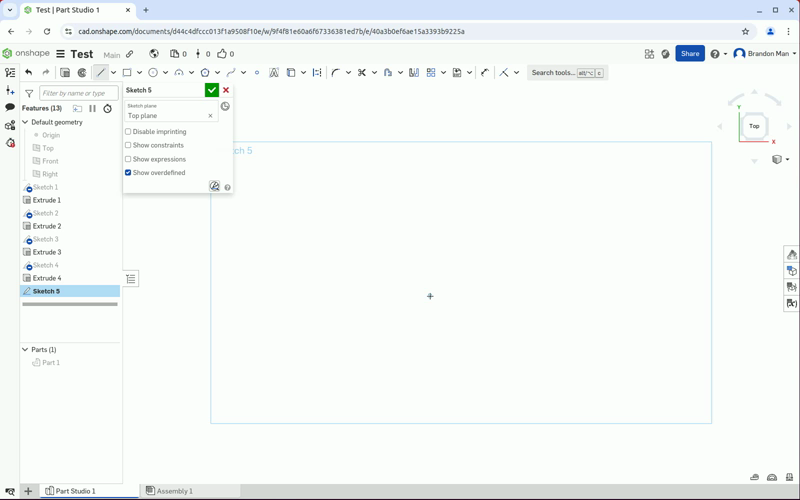
key_down(shift)
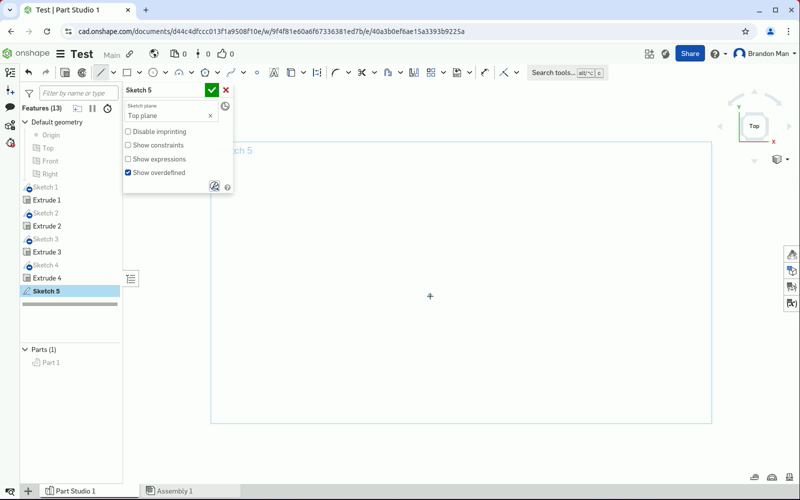
mouse_move(460, 295)
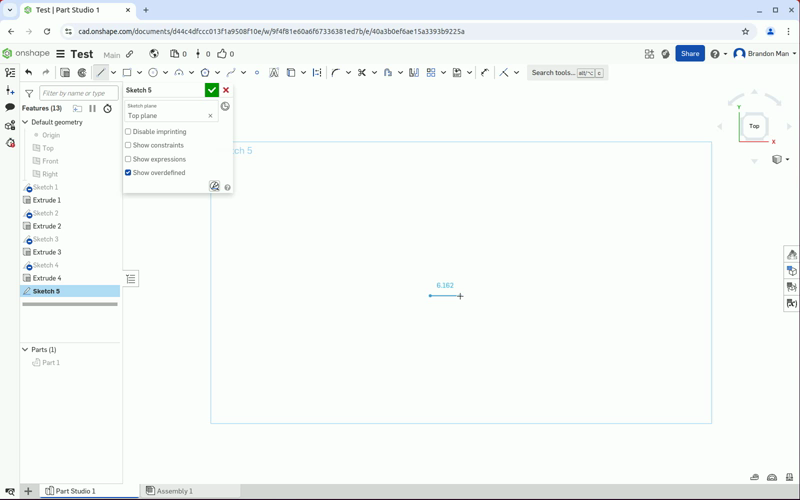
mouse_move(430, 290)
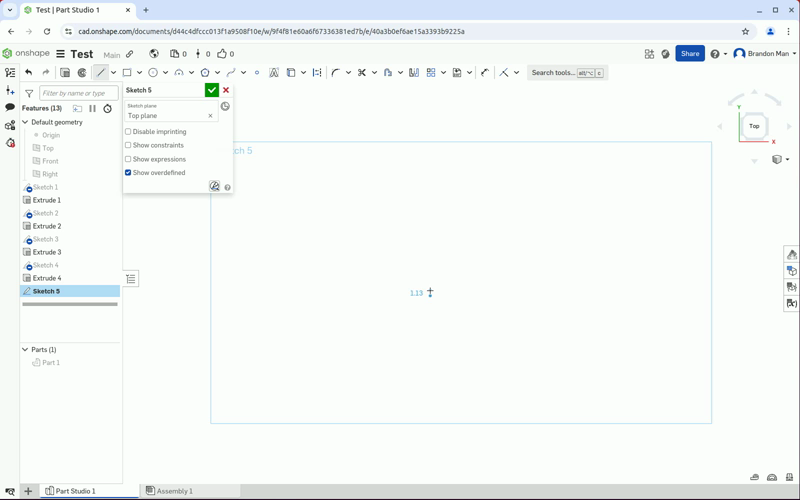
scroll(6)
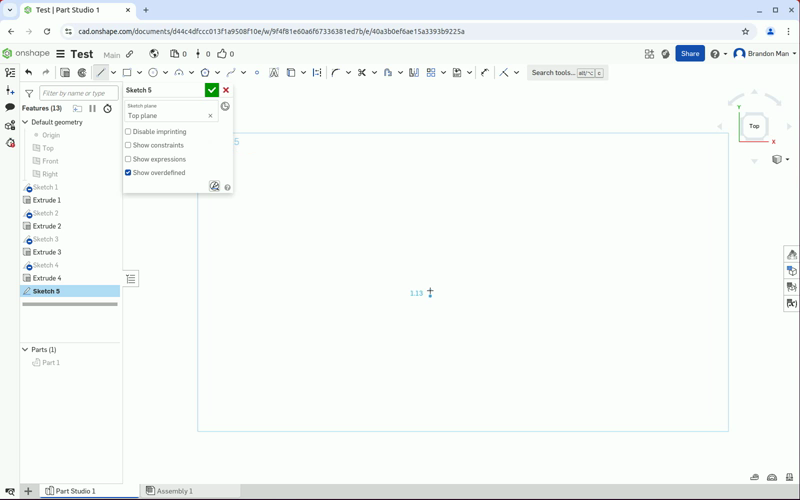
scroll(6)
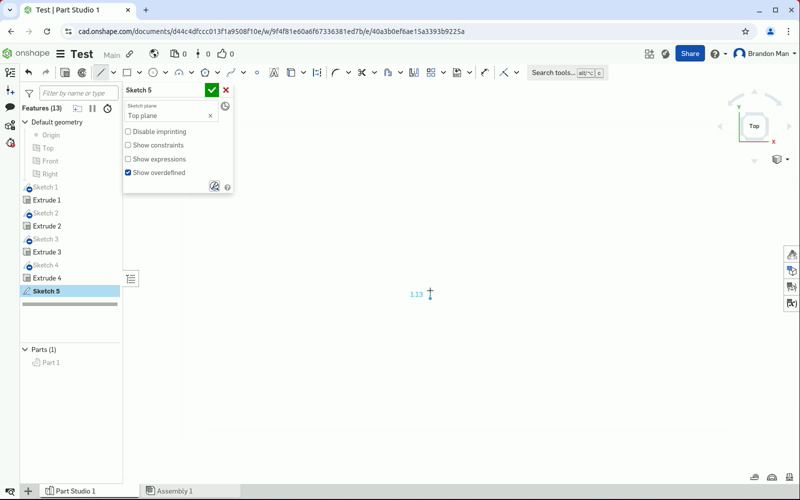
scroll(6)
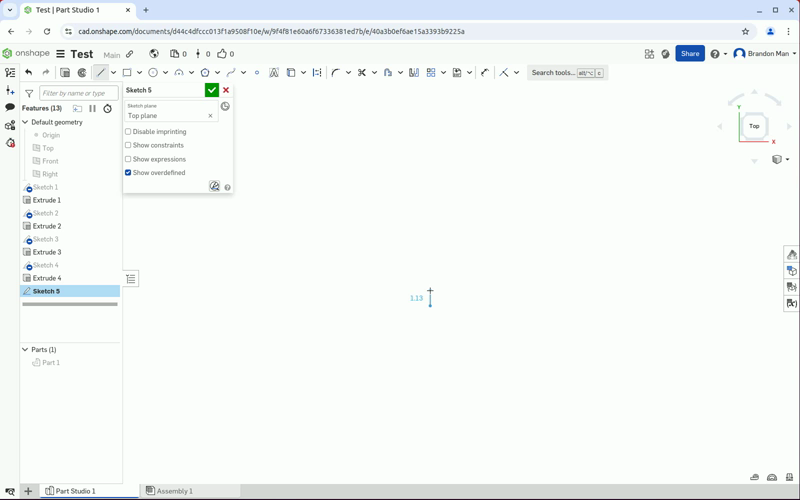
scroll(6)
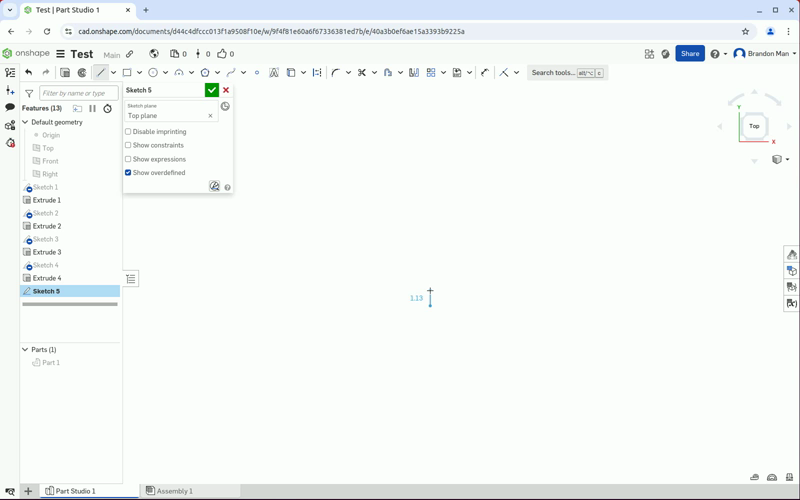
scroll(6)
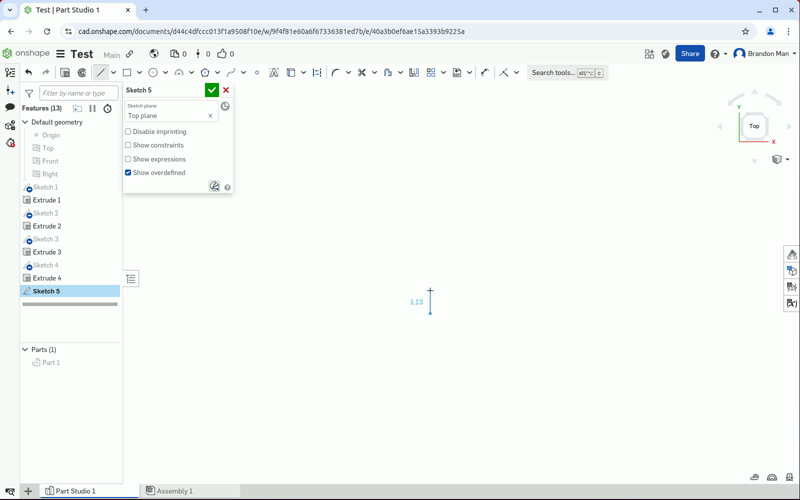
scroll(6)
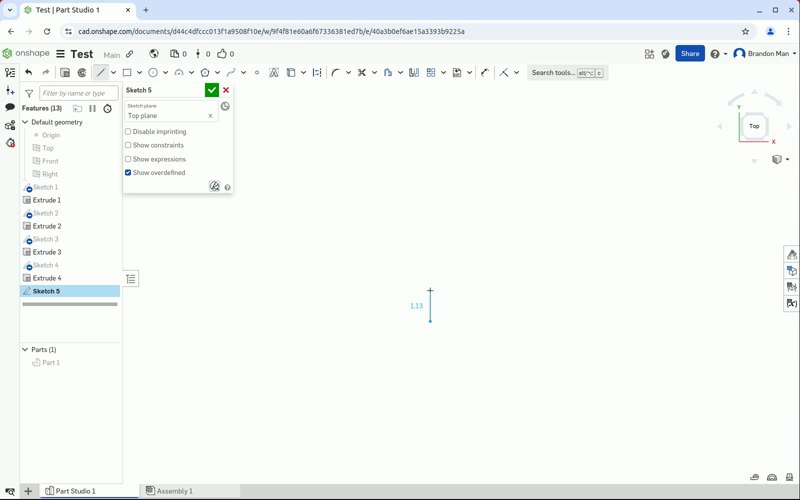
scroll(6)
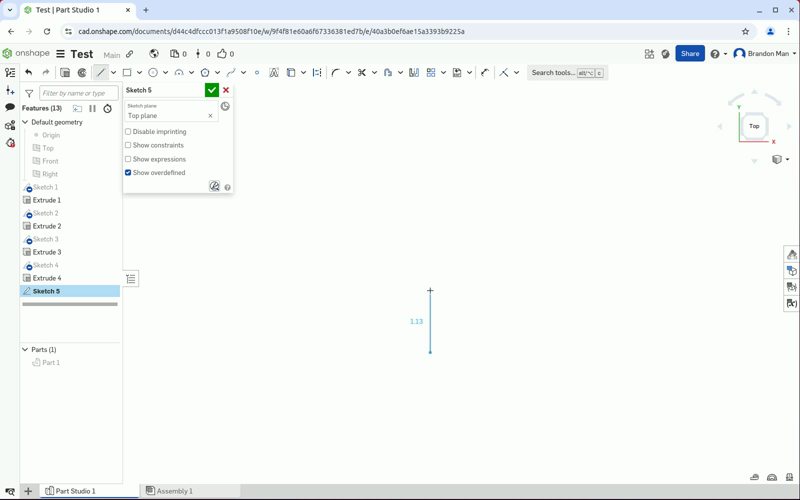
click(430, 290)
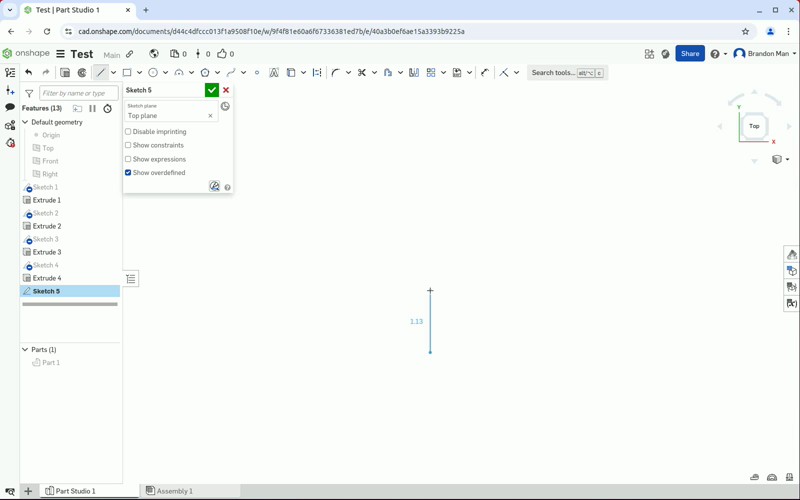
scroll(-6)
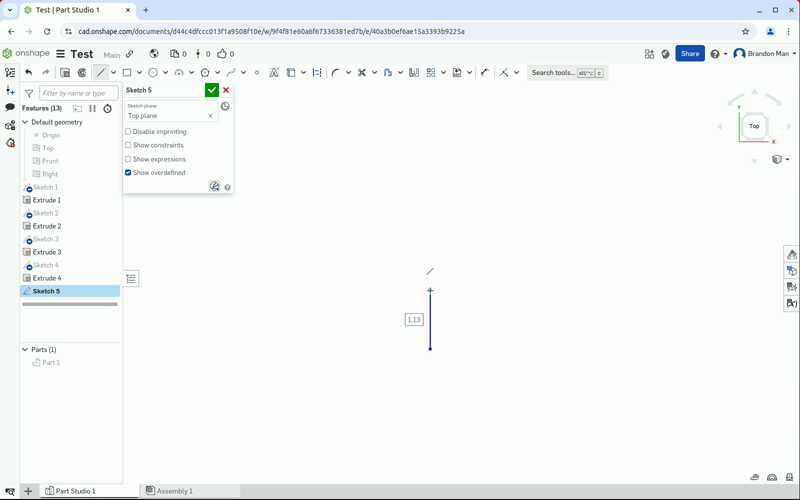
scroll(-6)
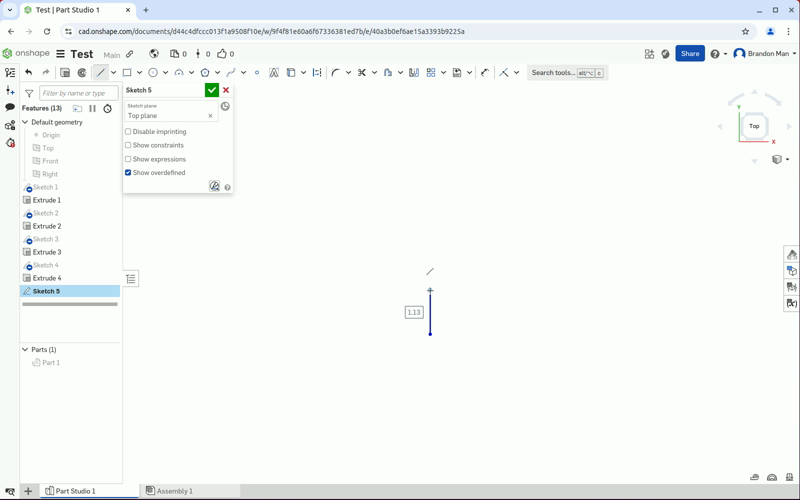
scroll(-6)
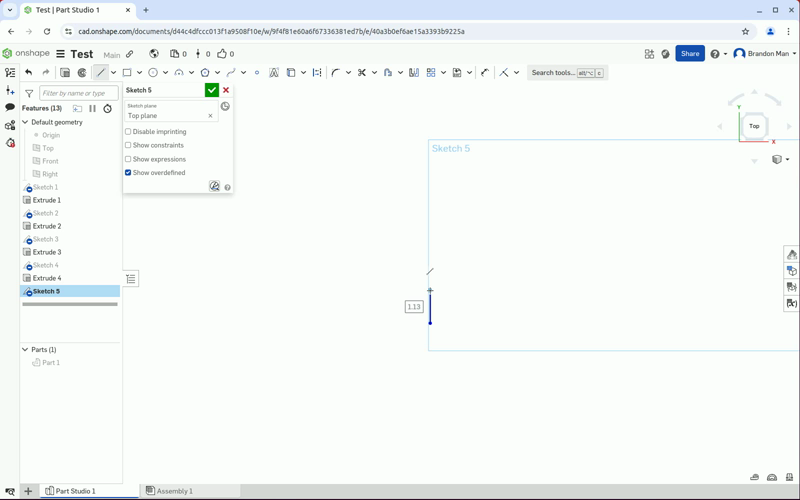
scroll(-6)
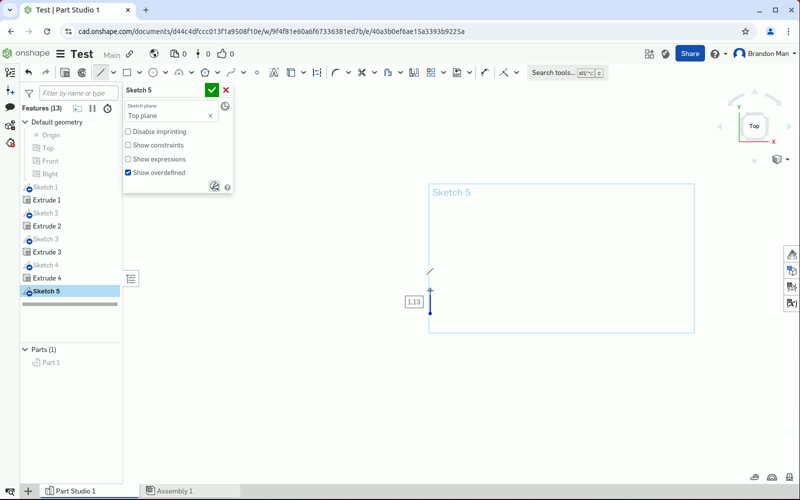
scroll(-6)
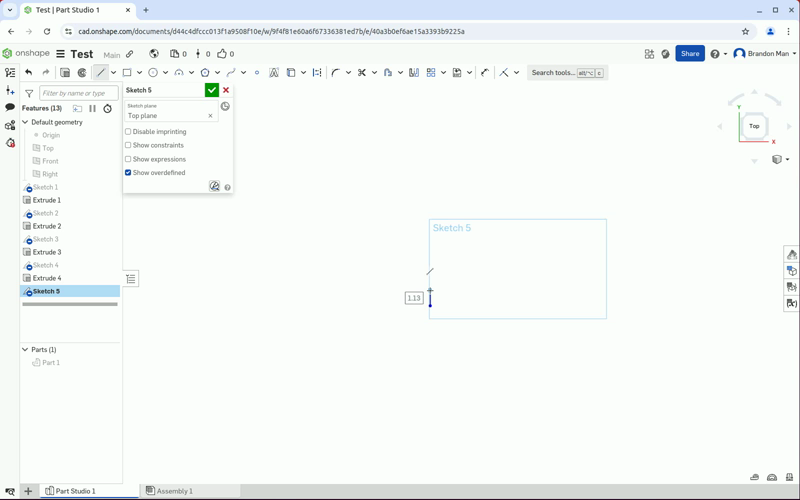
scroll(-6)
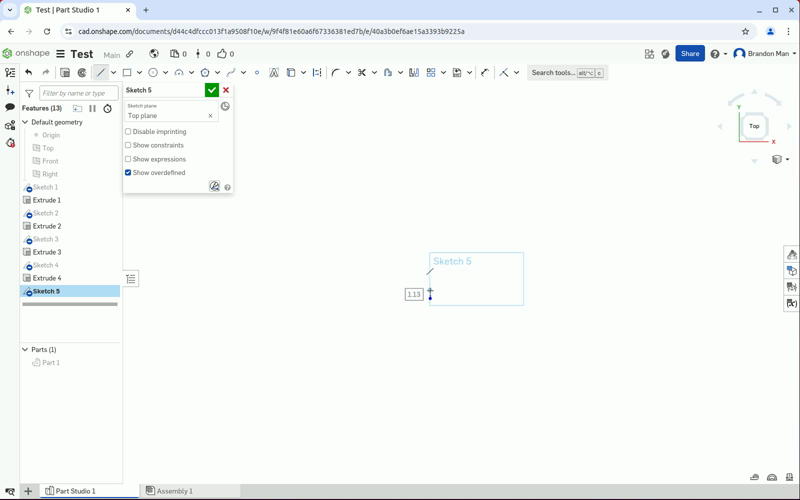
scroll(-6)
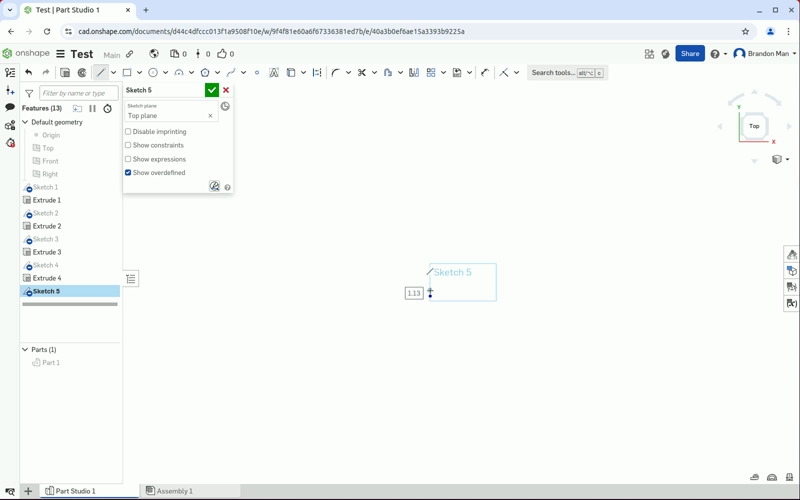
key_up(shift)
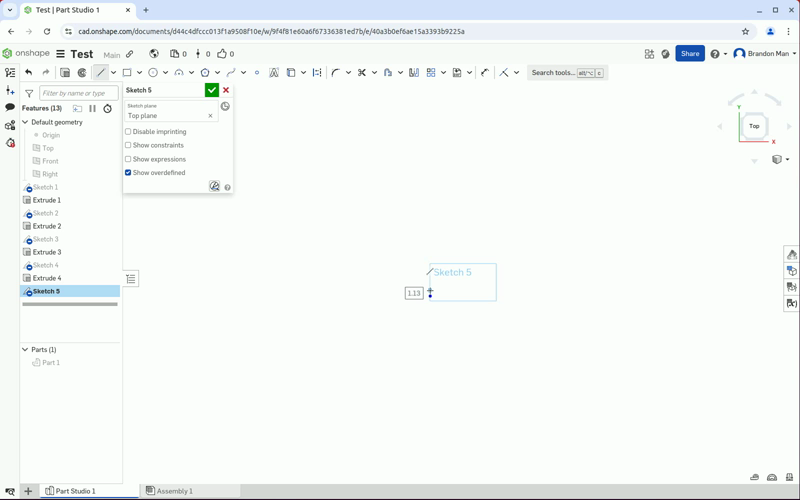
key(esc)
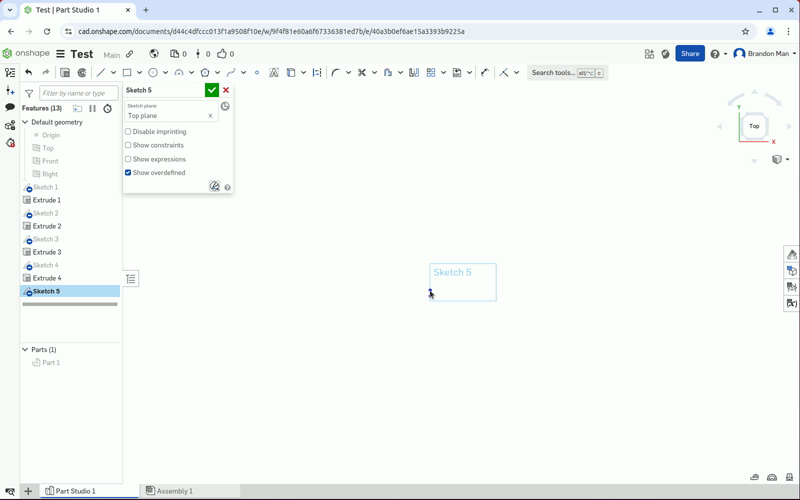
key(a)
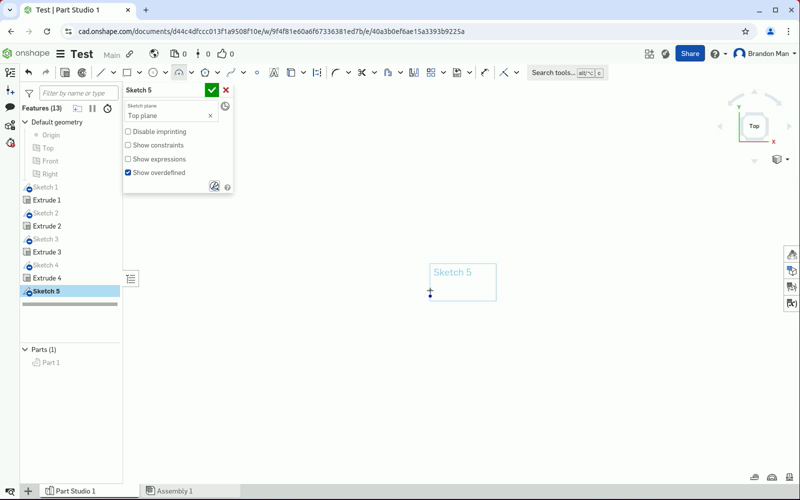
mouse_move(430, 290)
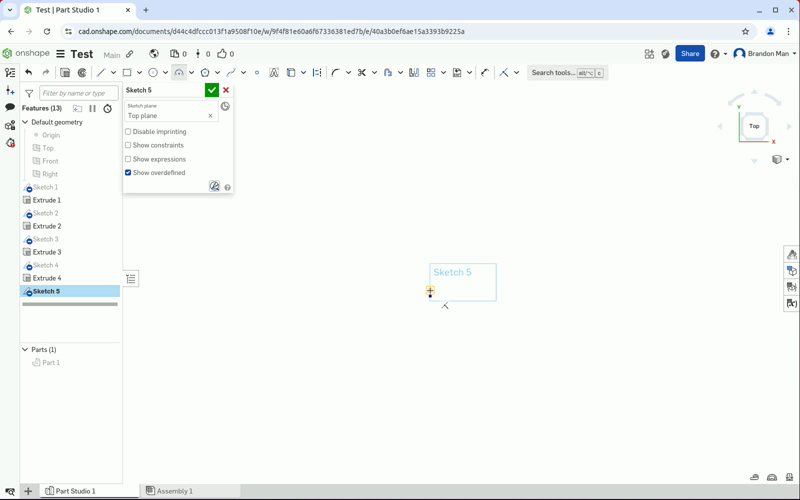
click(430, 290)
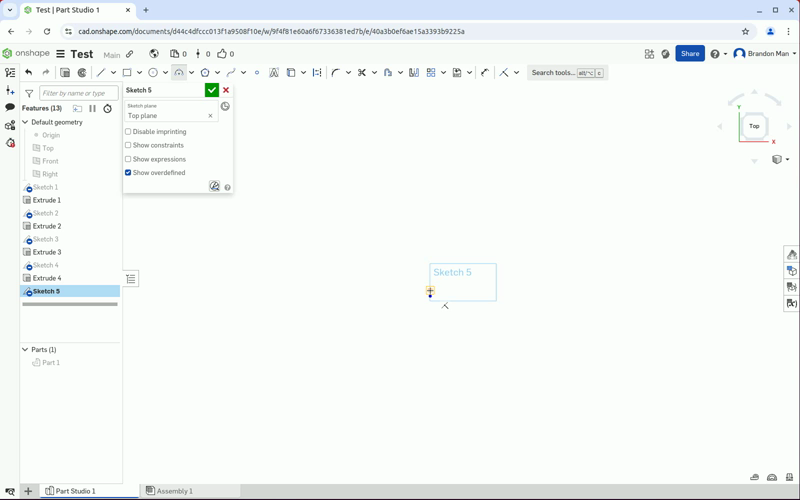
key_down(shift)
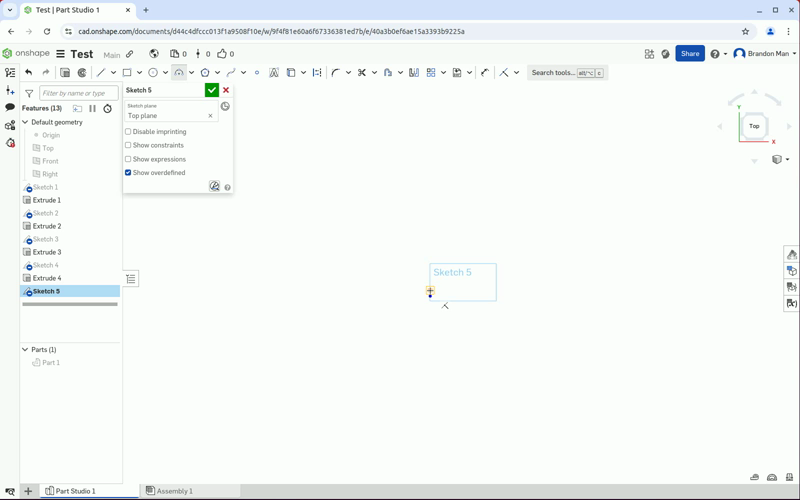
mouse_move(430, 194)
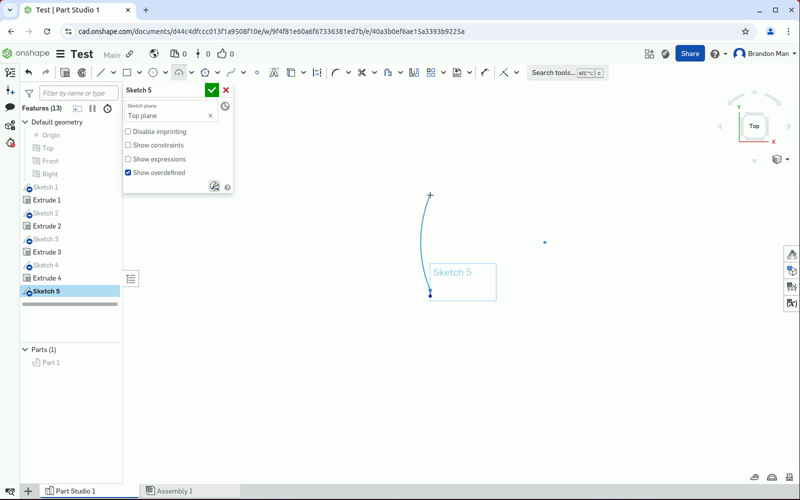
click(430, 194)
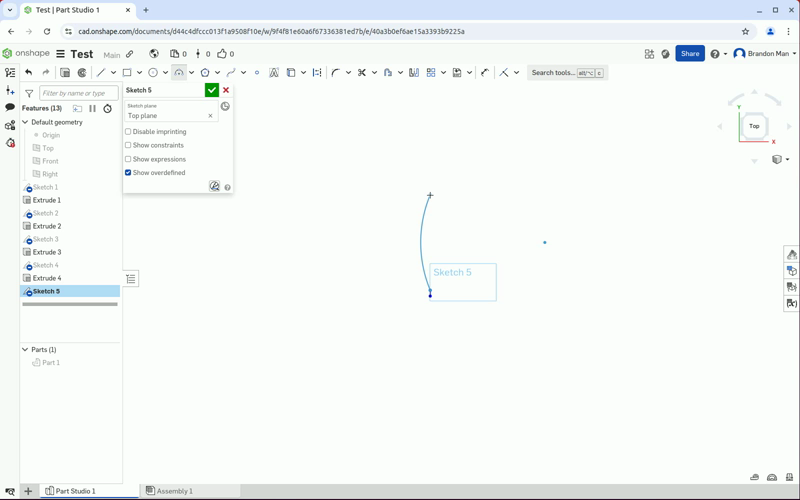
mouse_move(382, 242)
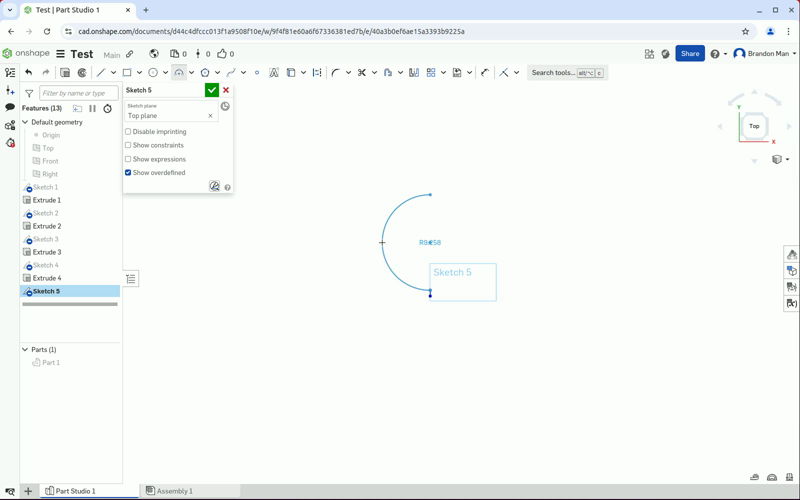
click(382, 242)
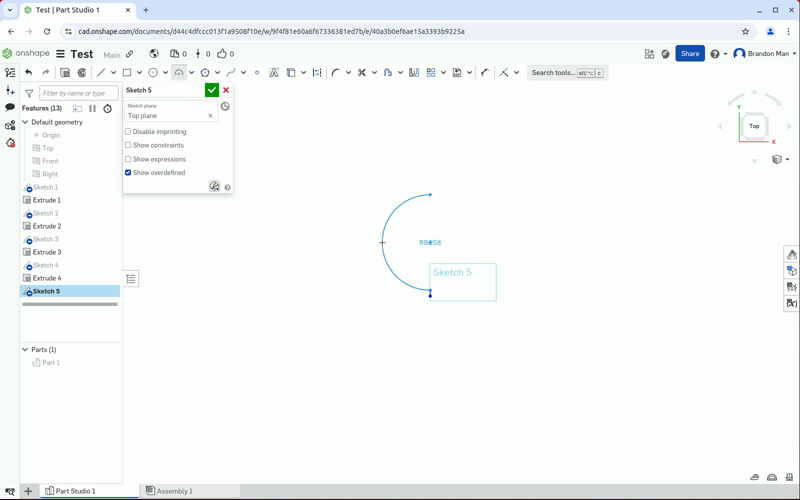
key_up(shift)
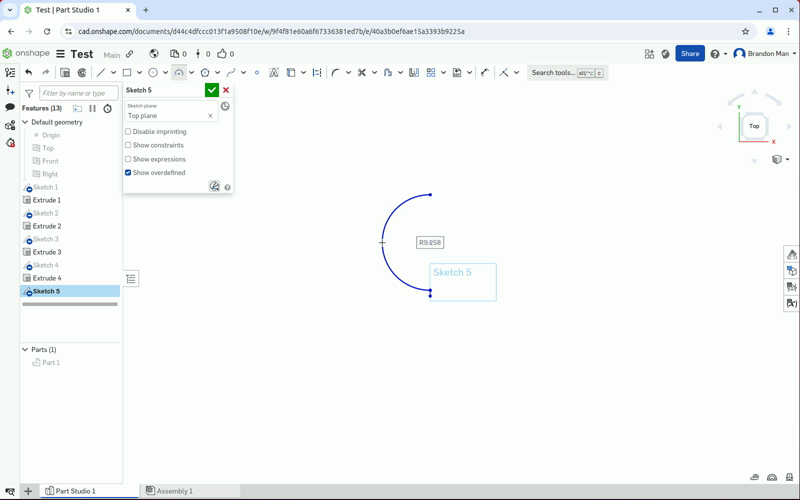
key(esc)
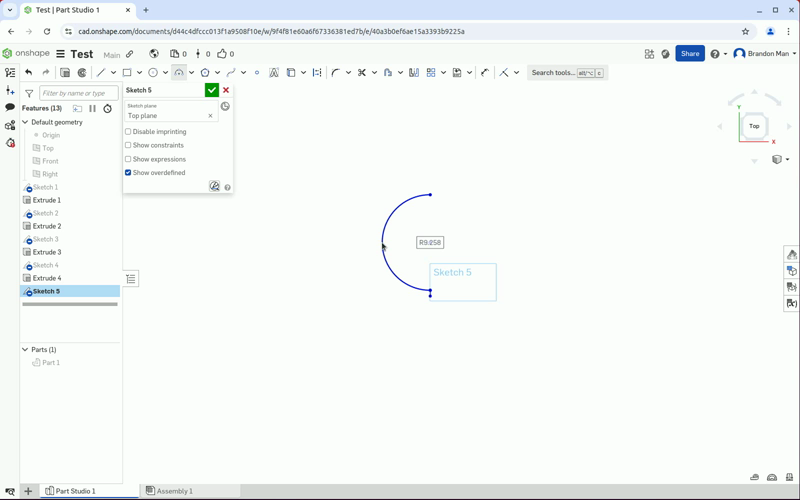
key(l)
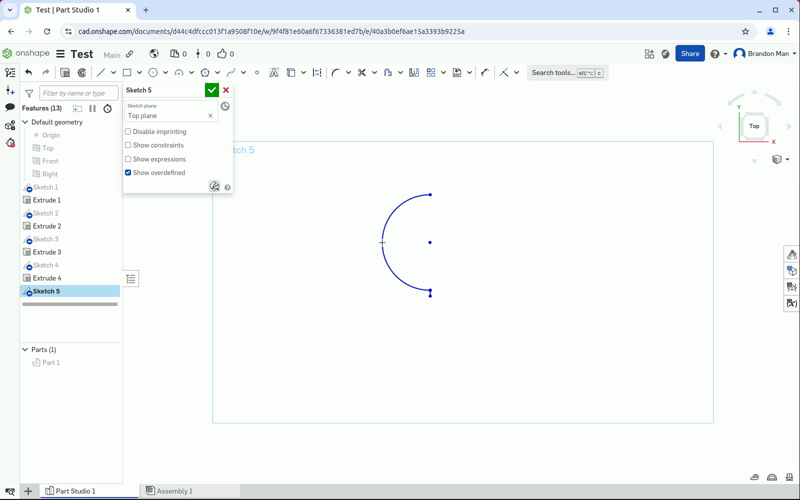
mouse_move(430, 194)
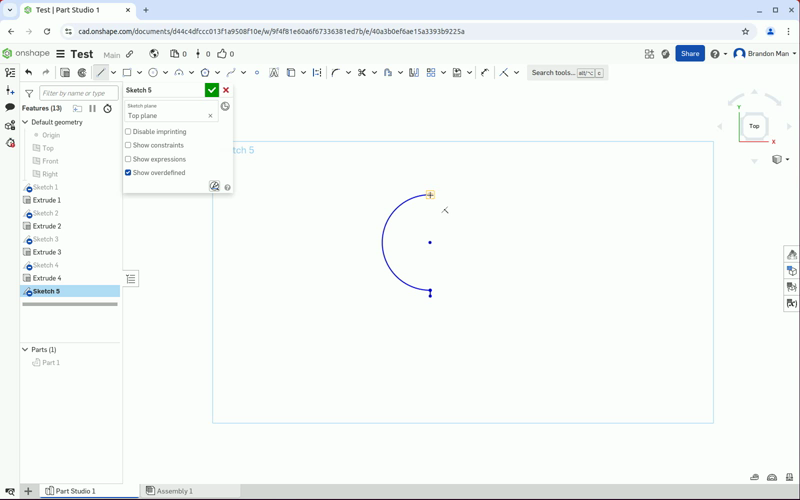
click(430, 194)
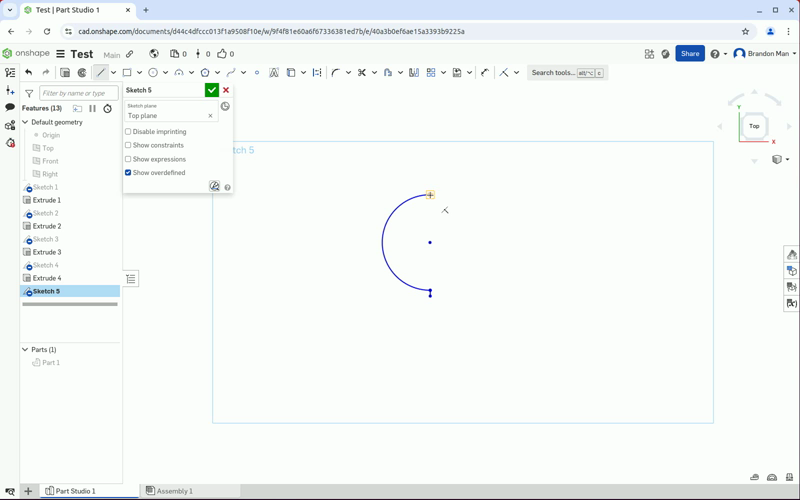
key_down(shift)
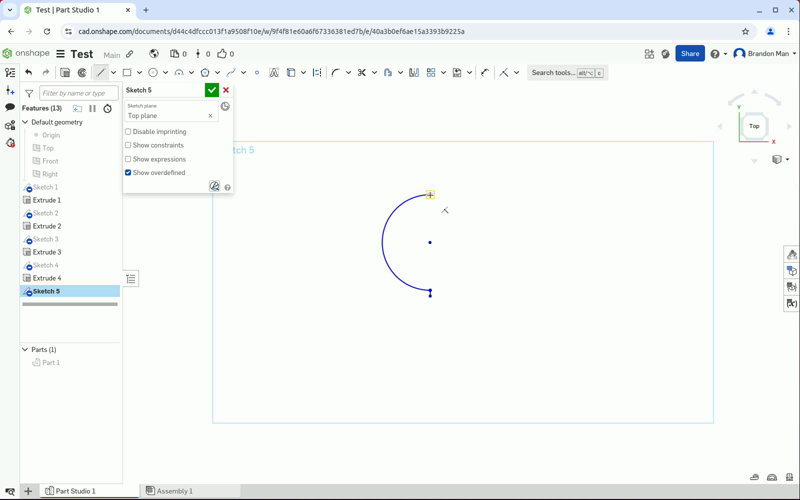
mouse_move(460, 194)
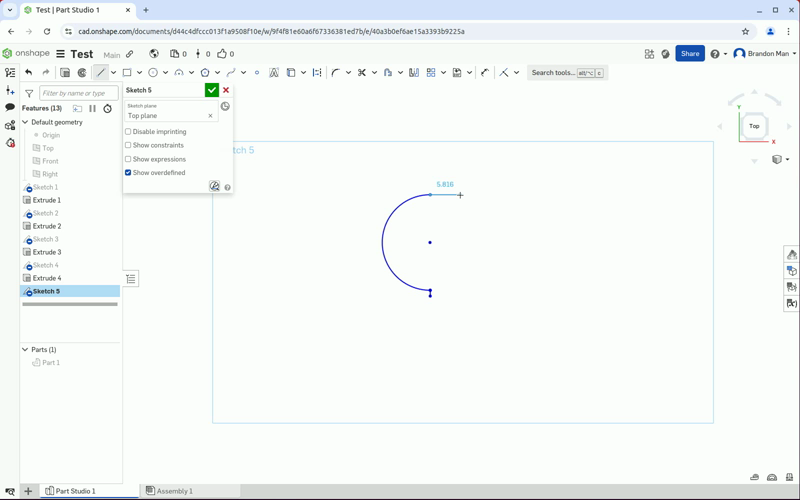
mouse_move(430, 189)
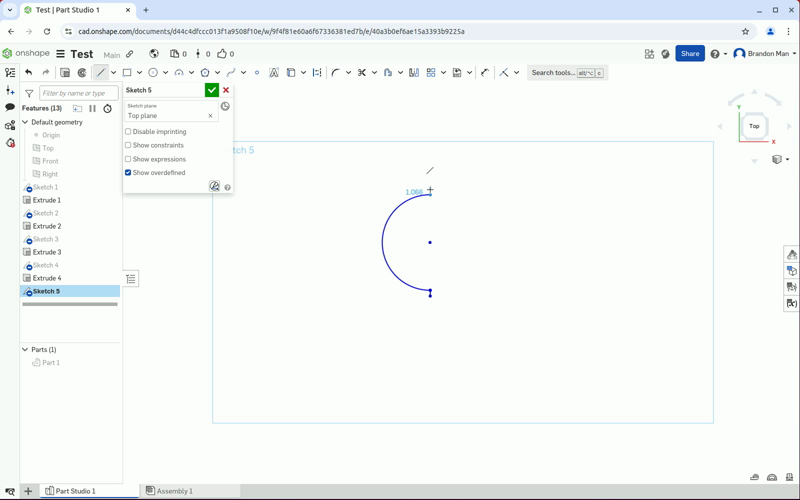
scroll(6)
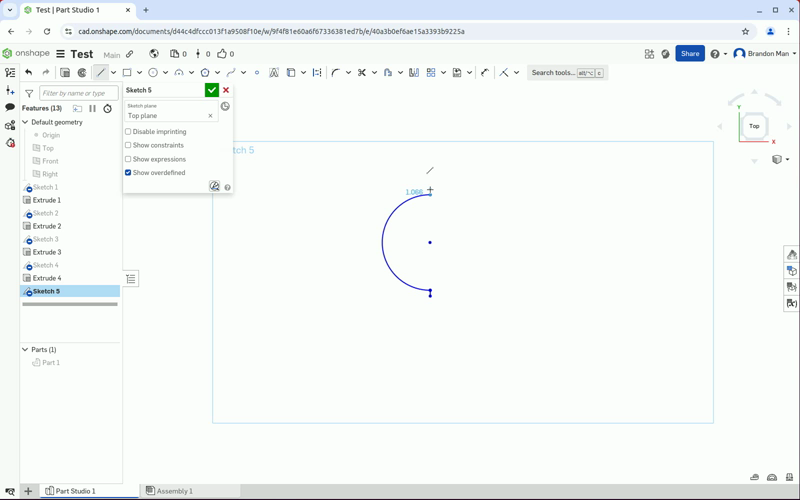
scroll(6)
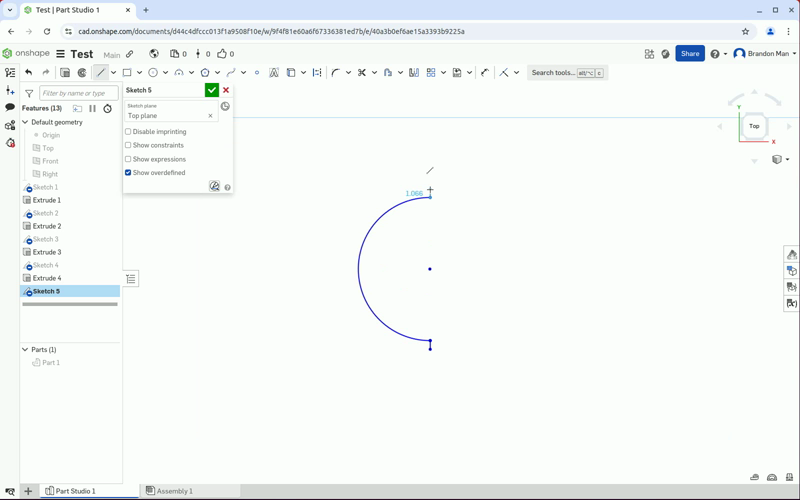
scroll(6)
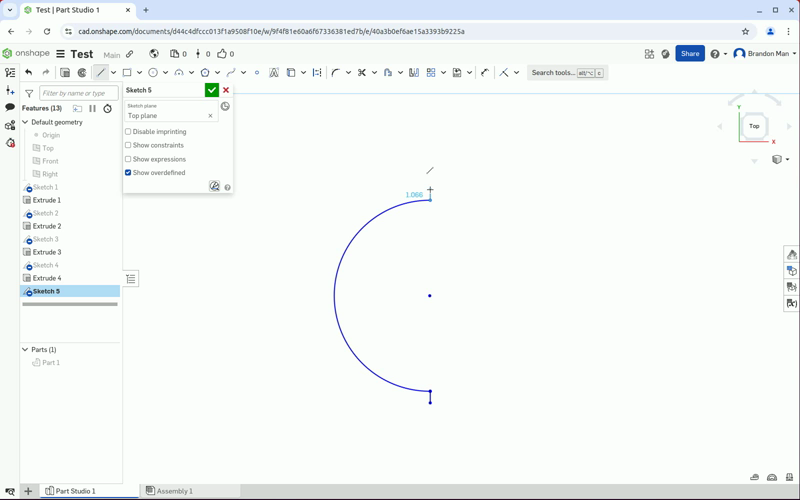
scroll(6)
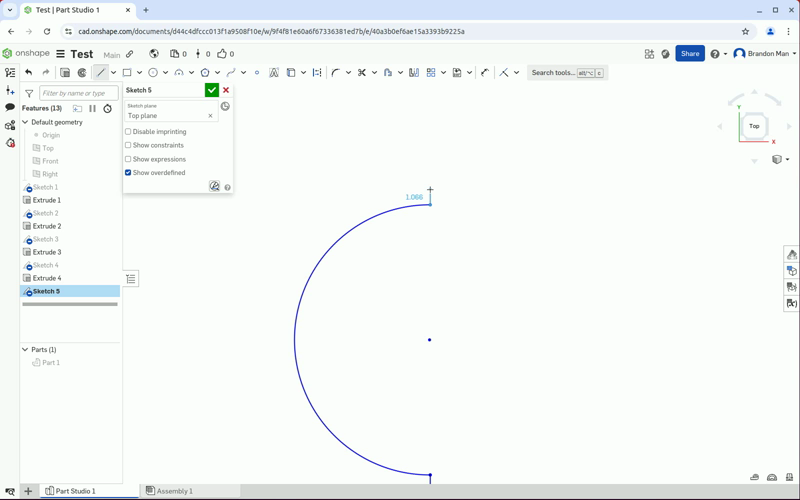
scroll(6)
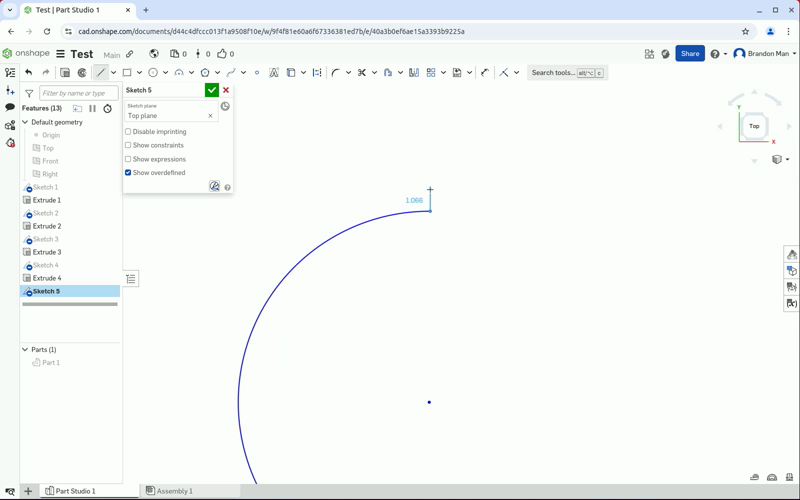
scroll(6)
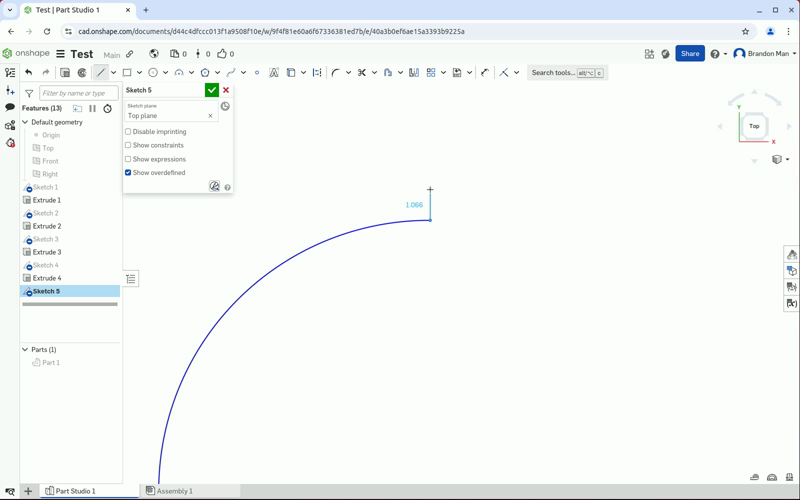
scroll(6)
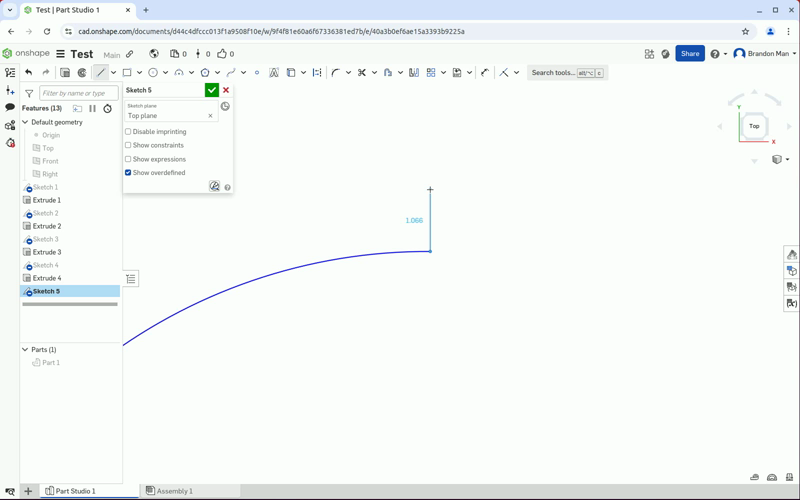
click(430, 189)
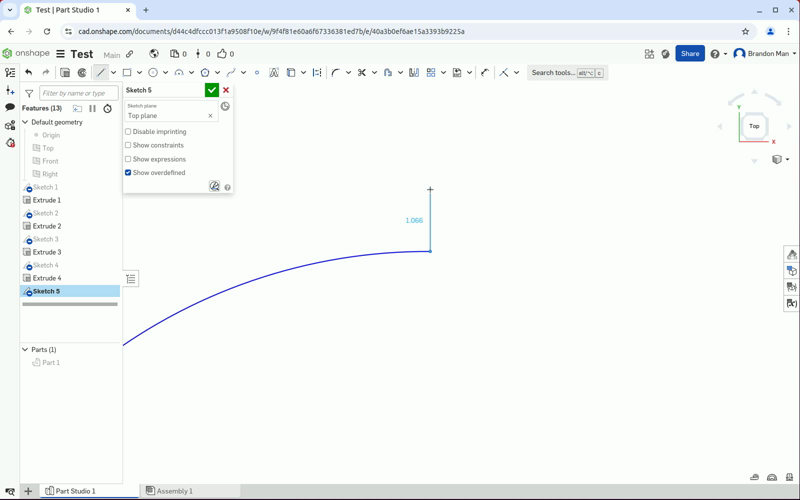
scroll(-6)
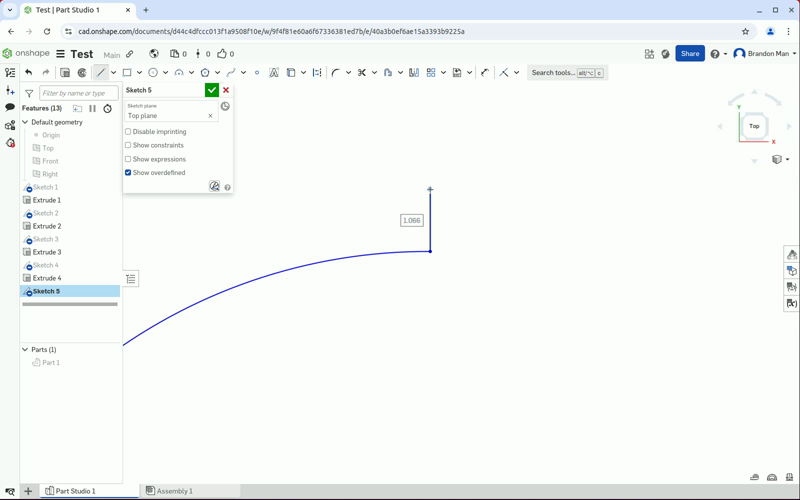
scroll(-6)
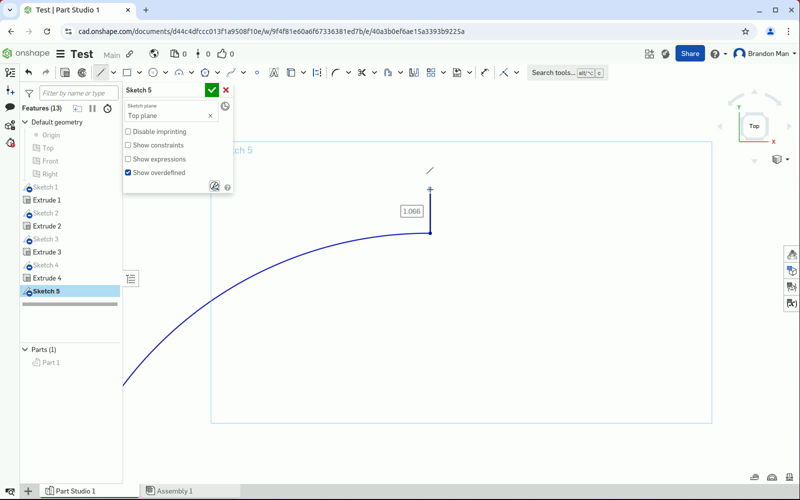
scroll(-6)
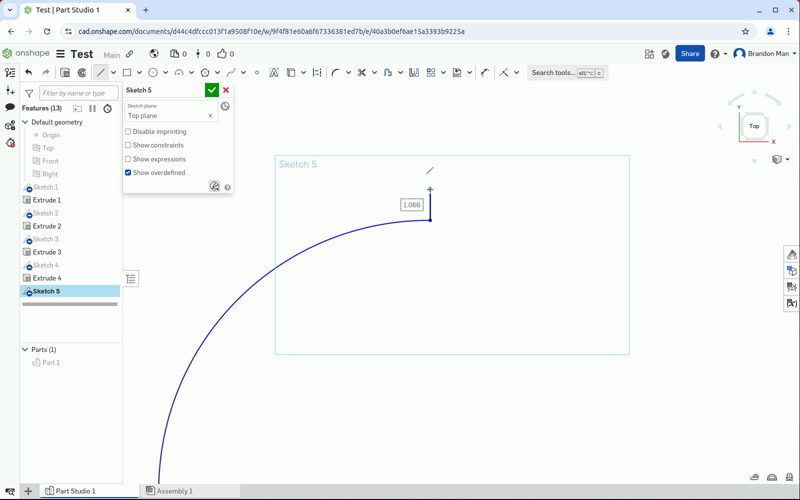
scroll(-6)
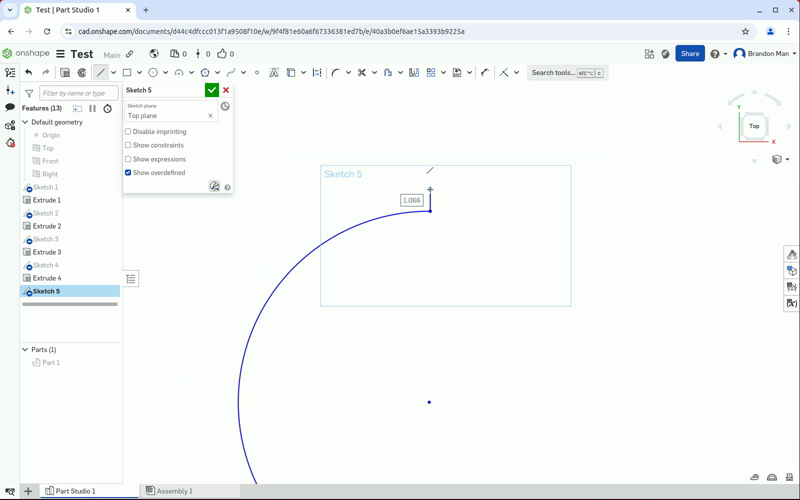
scroll(-6)
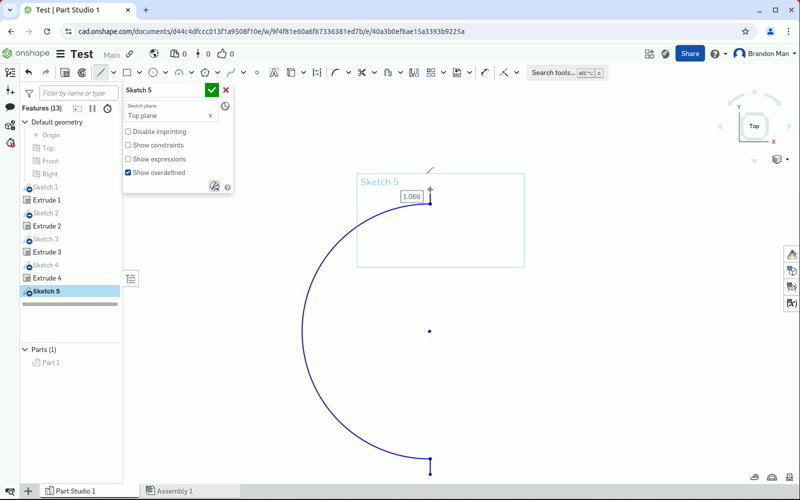
scroll(-6)
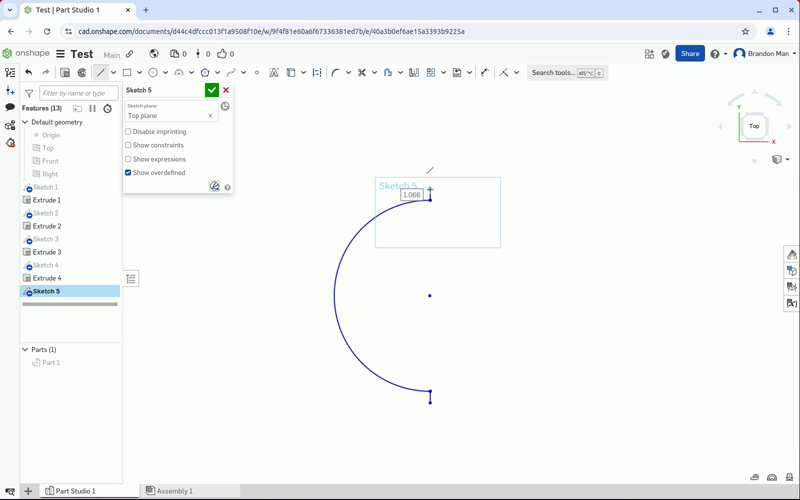
scroll(-6)
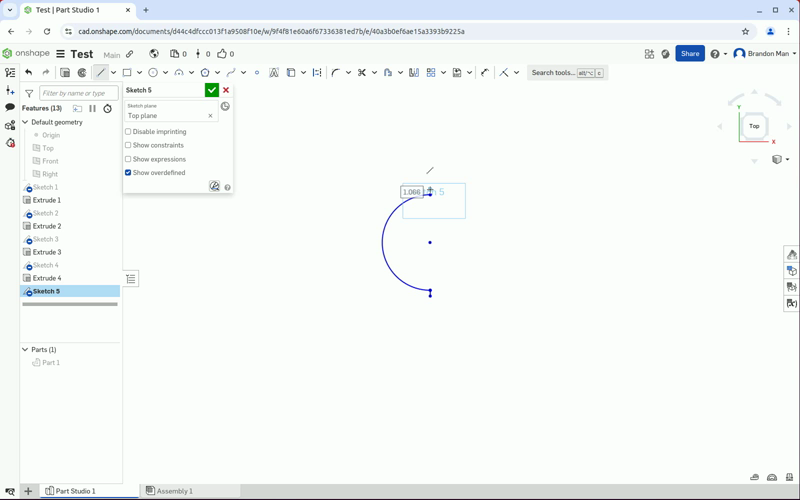
key_up(shift)
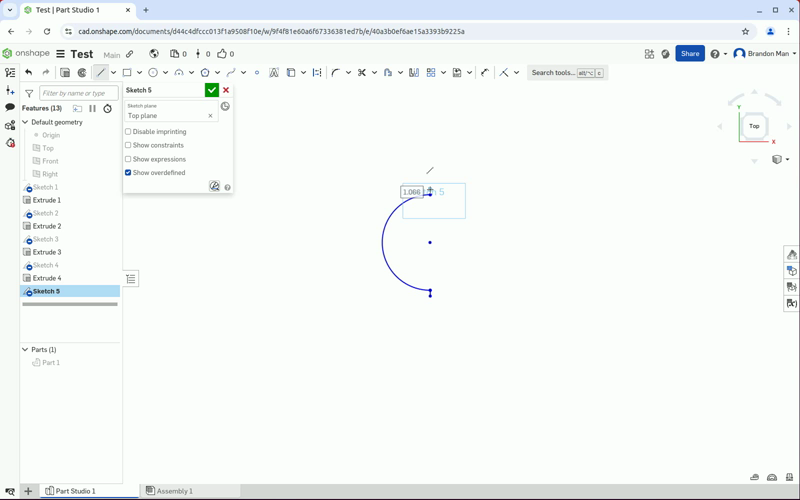
key(esc)
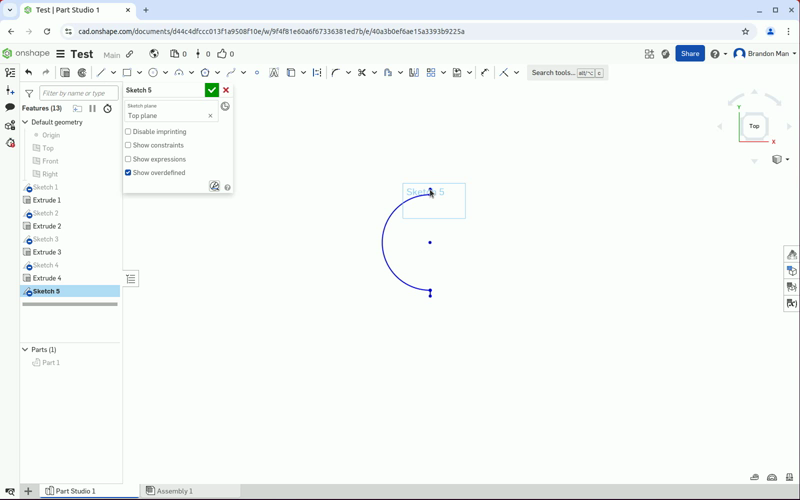
key(a)
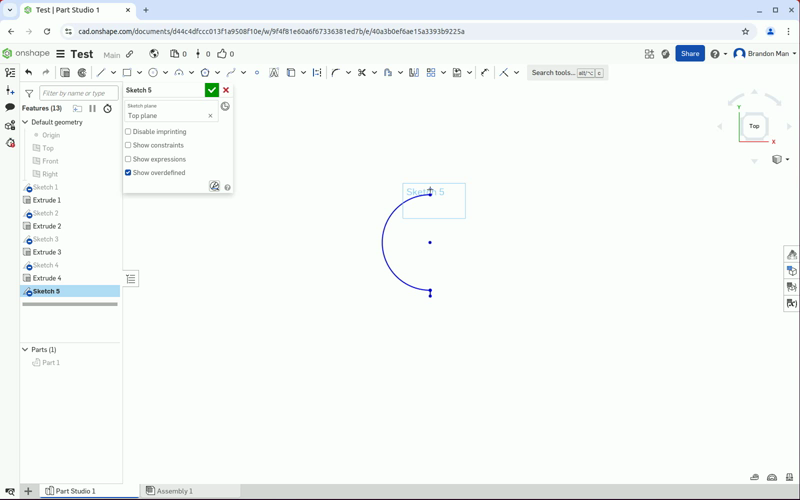
mouse_move(430, 189)
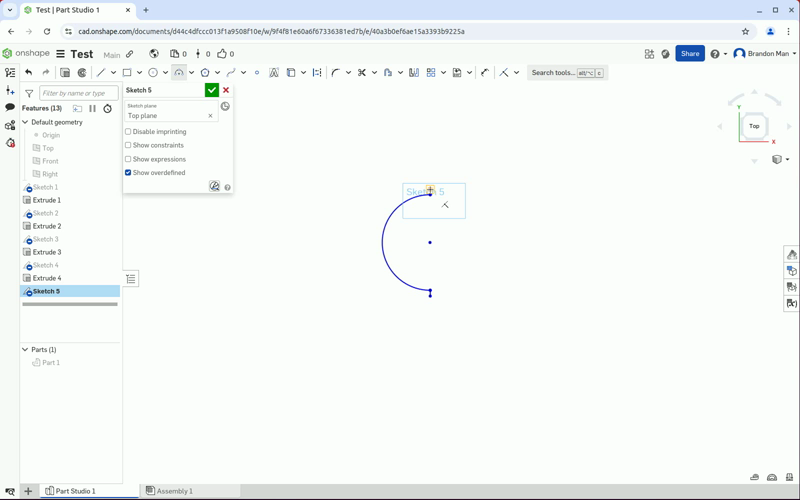
click(430, 189)
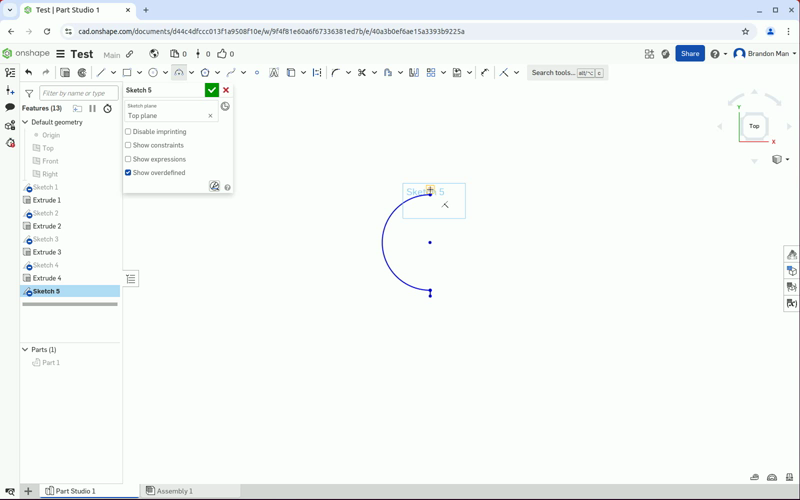
mouse_move(430, 295)
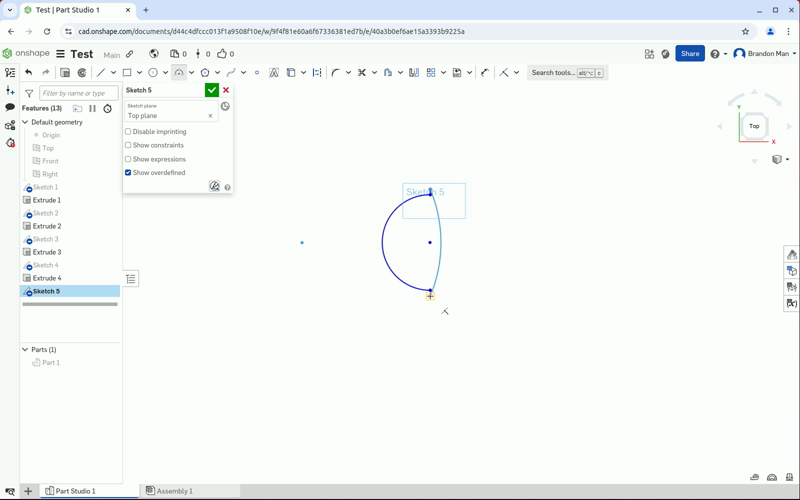
click(430, 295)
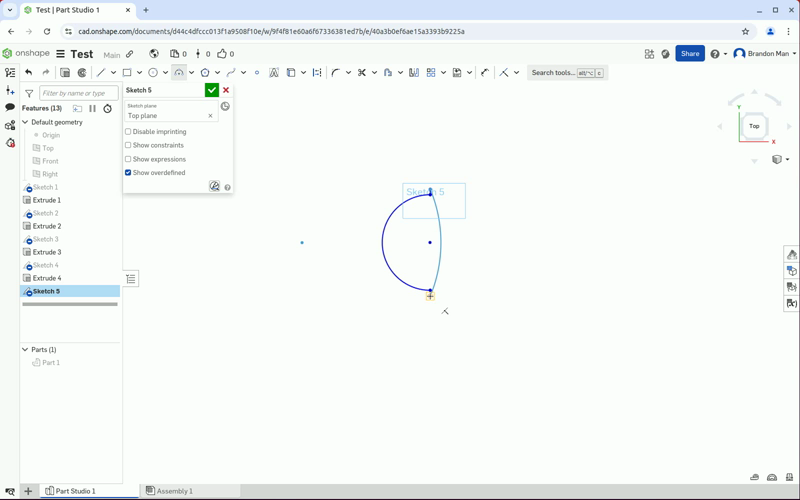
key_down(shift)
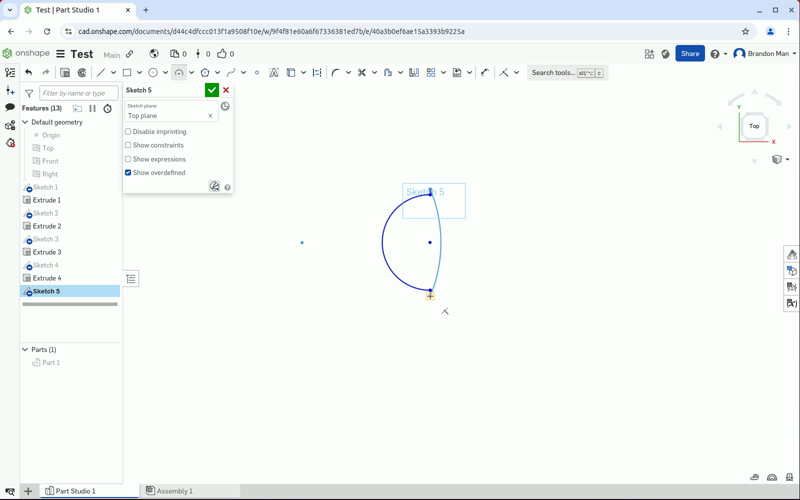
mouse_move(378, 242)
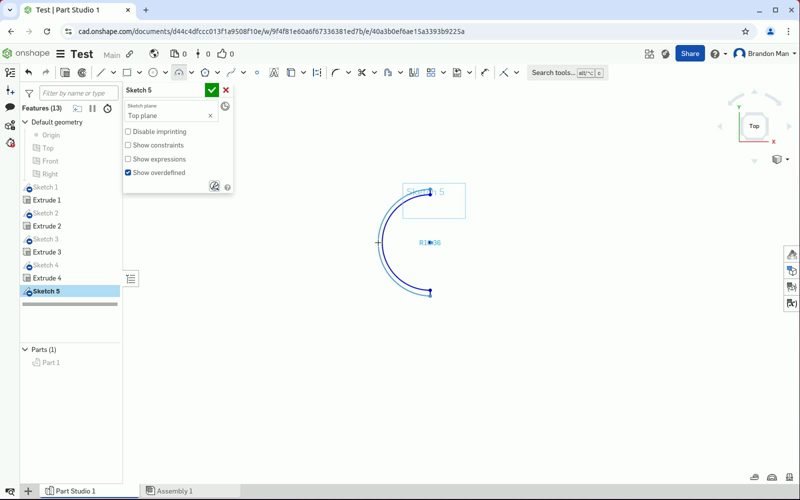
scroll(6)
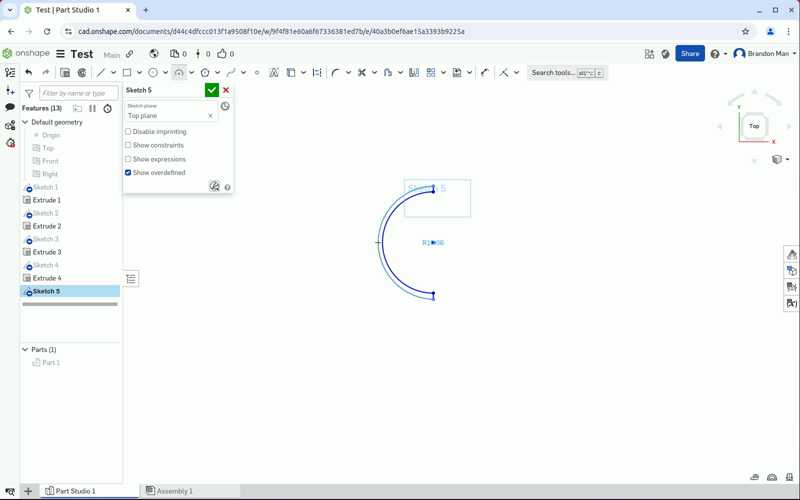
scroll(6)
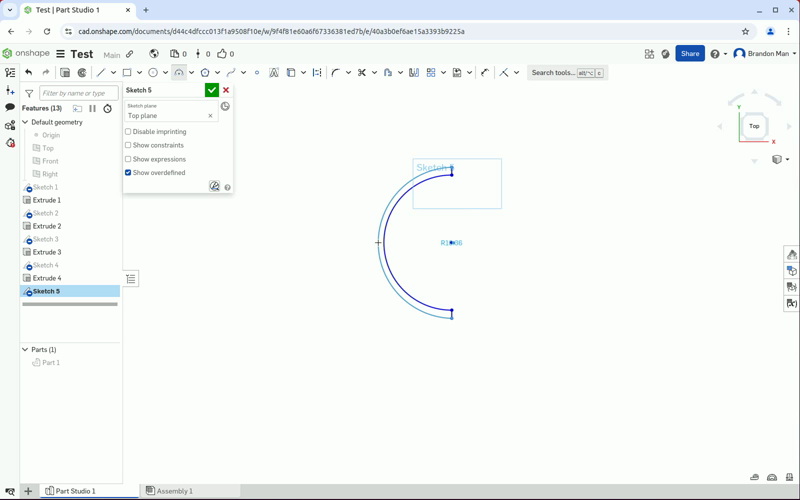
scroll(6)
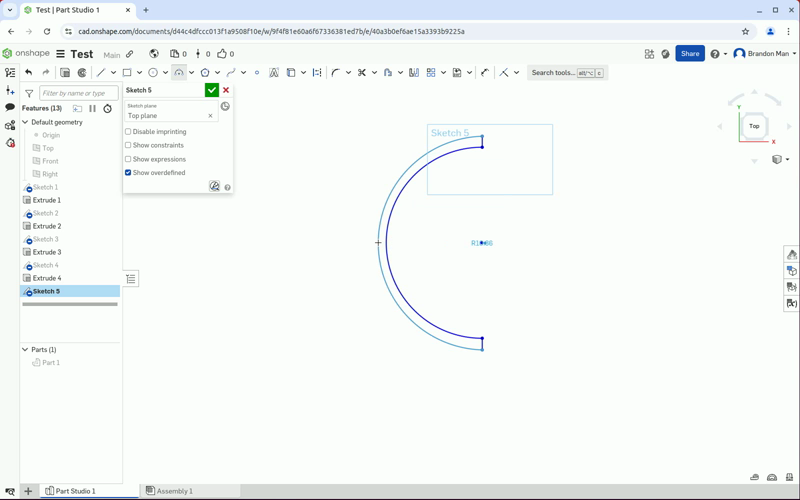
scroll(6)
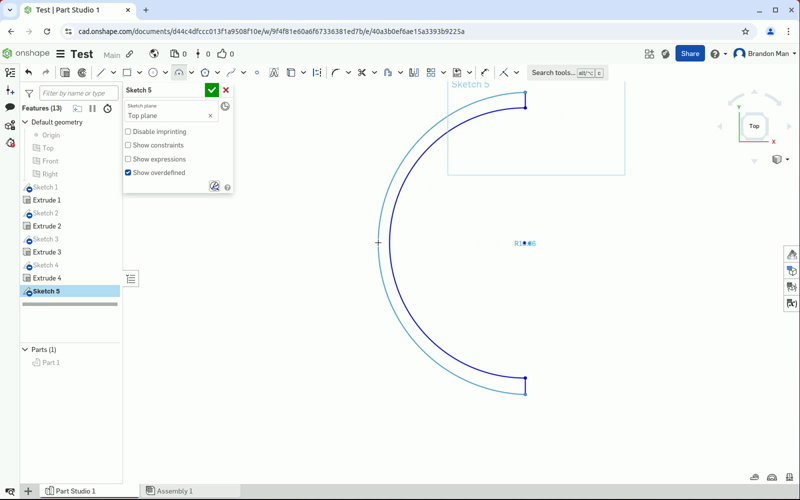
scroll(6)
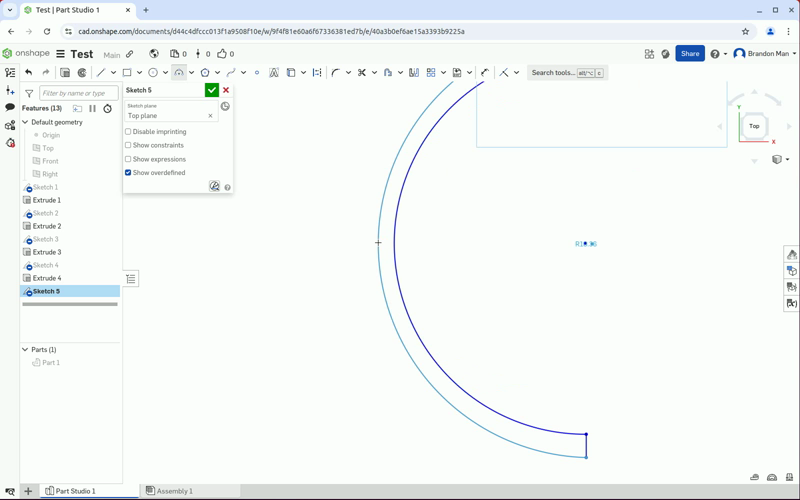
scroll(6)
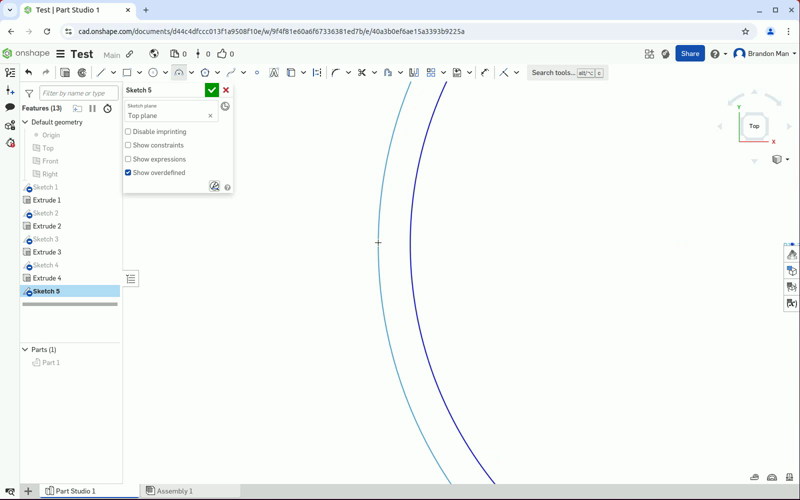
scroll(6)
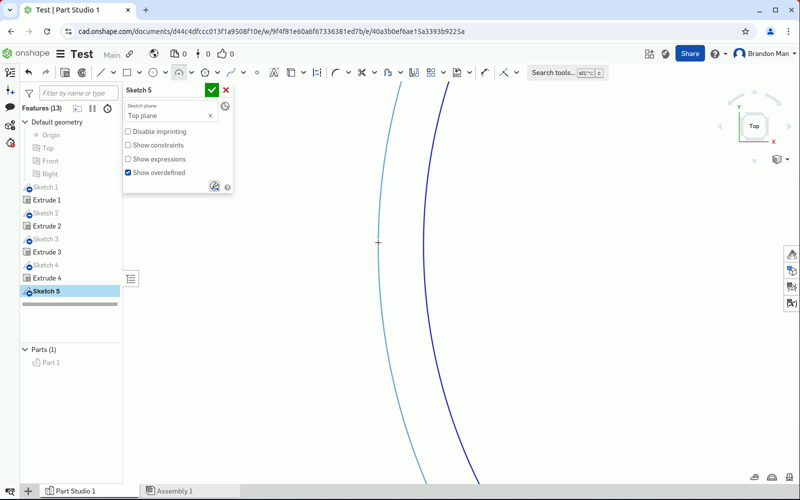
click(378, 242)
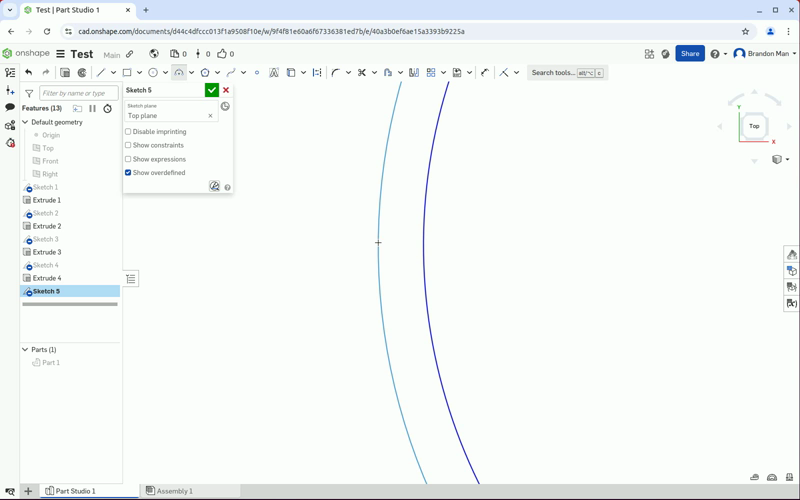
scroll(-6)
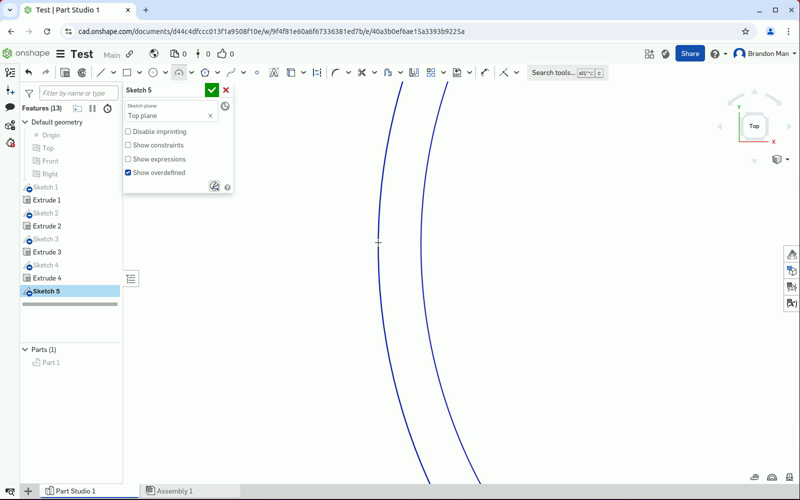
scroll(-6)
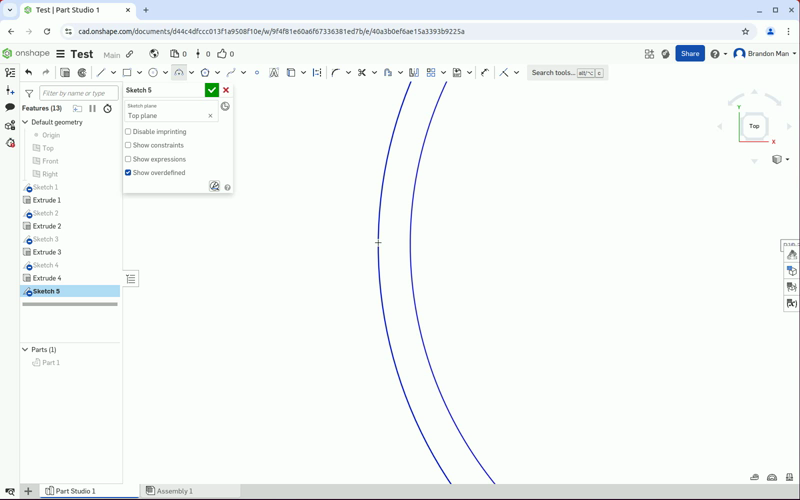
scroll(-6)
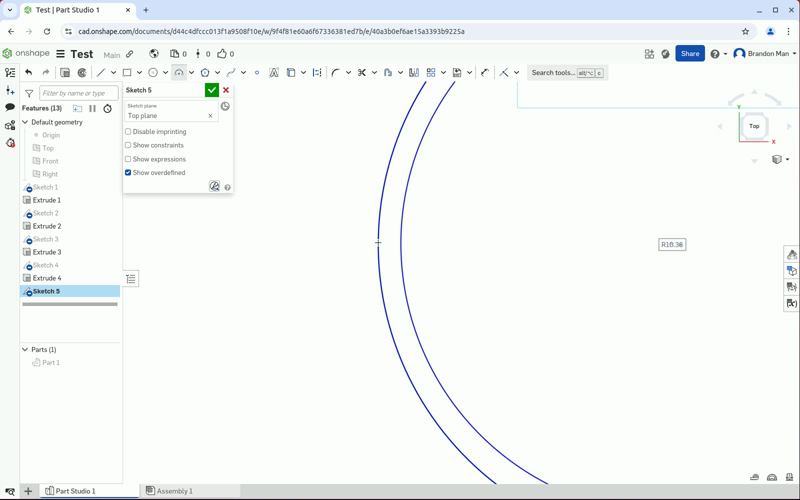
scroll(-6)
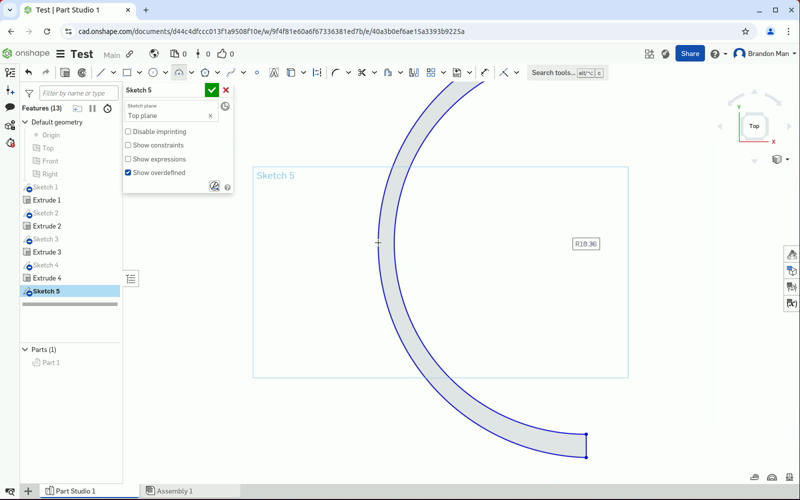
scroll(-6)
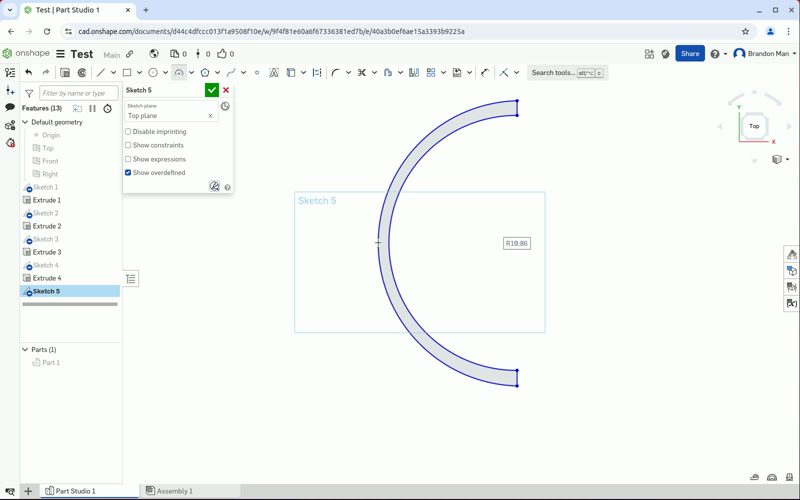
scroll(-6)
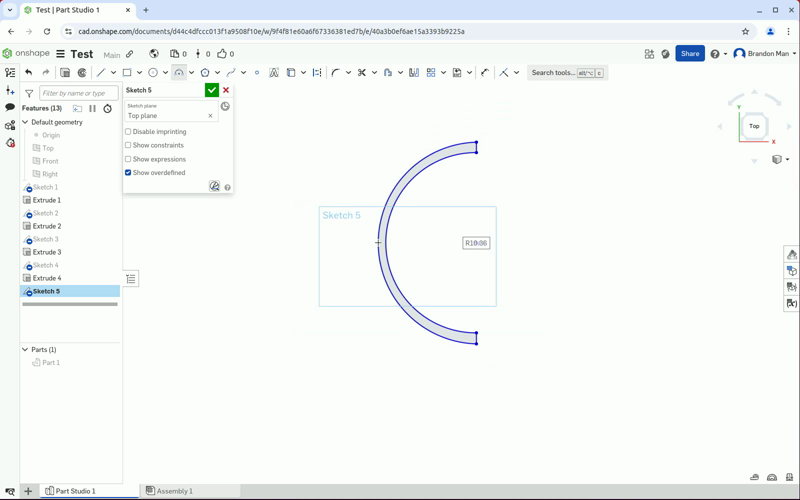
scroll(-6)
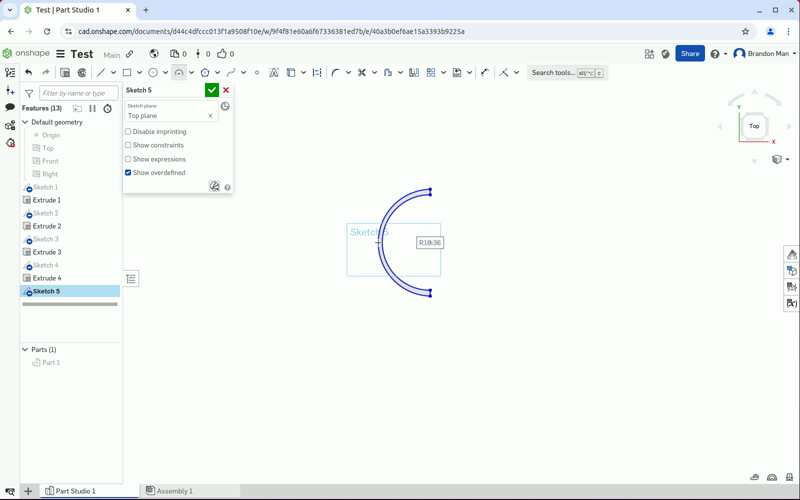
key_up(shift)
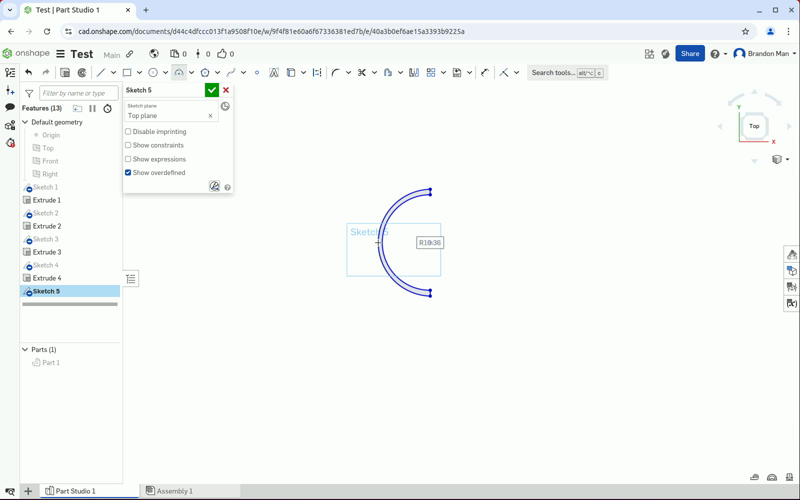
key(esc)
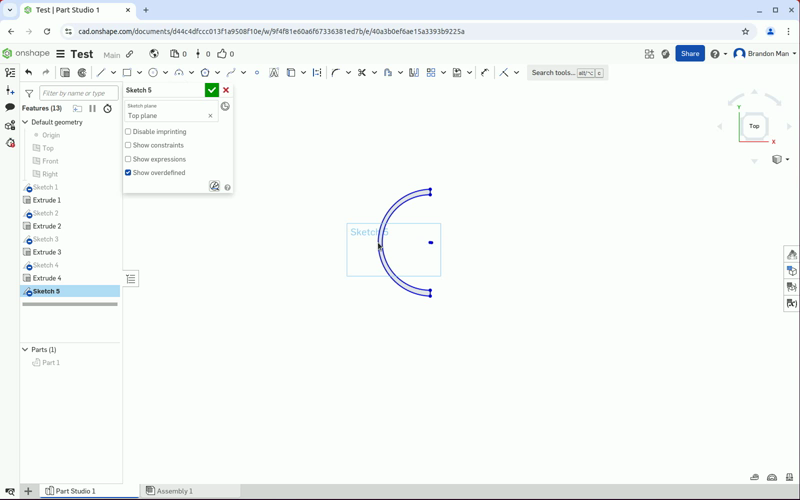
mouse_move(413, 275)
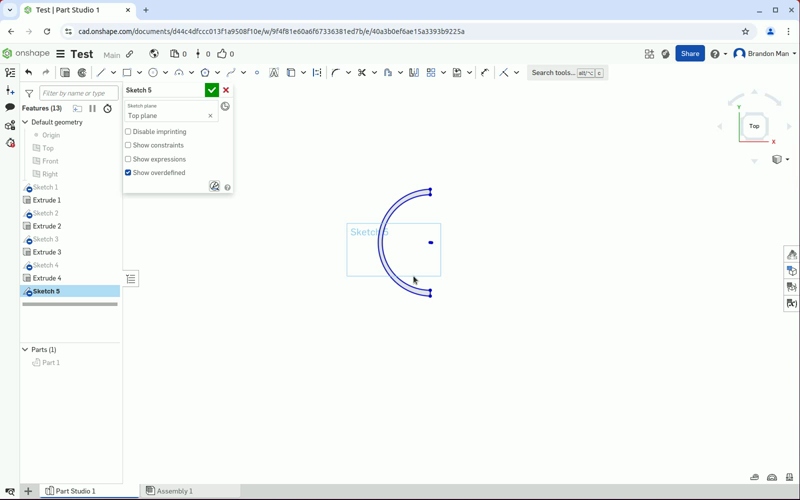
scroll(6)
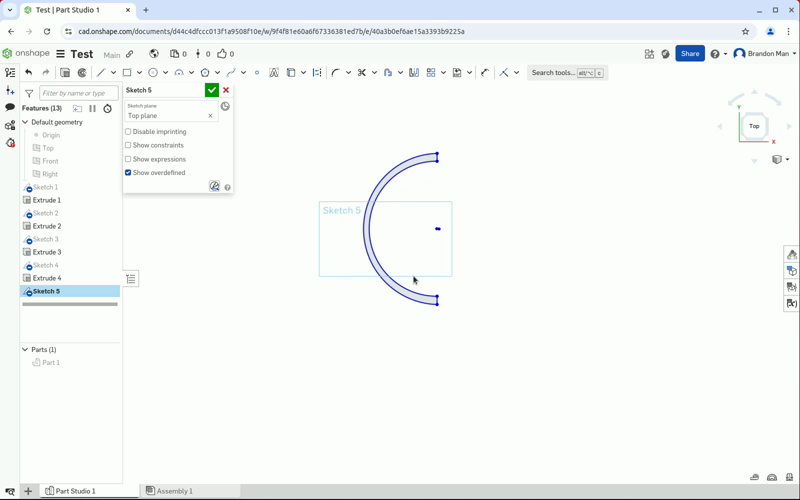
scroll(6)
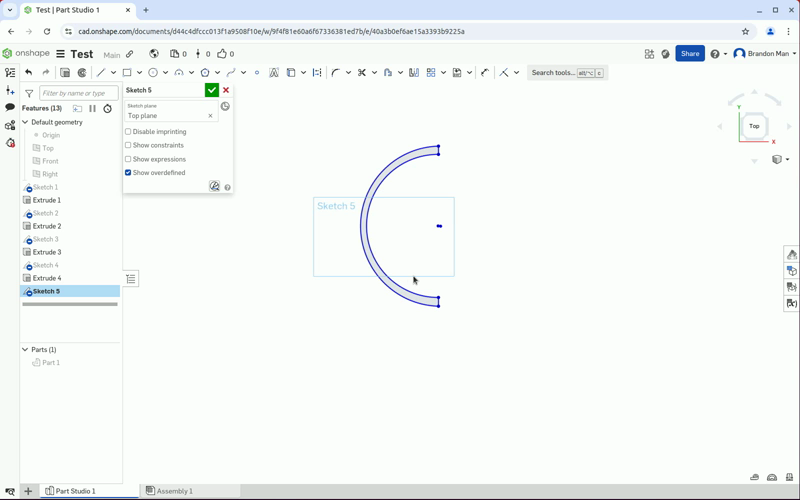
scroll(6)
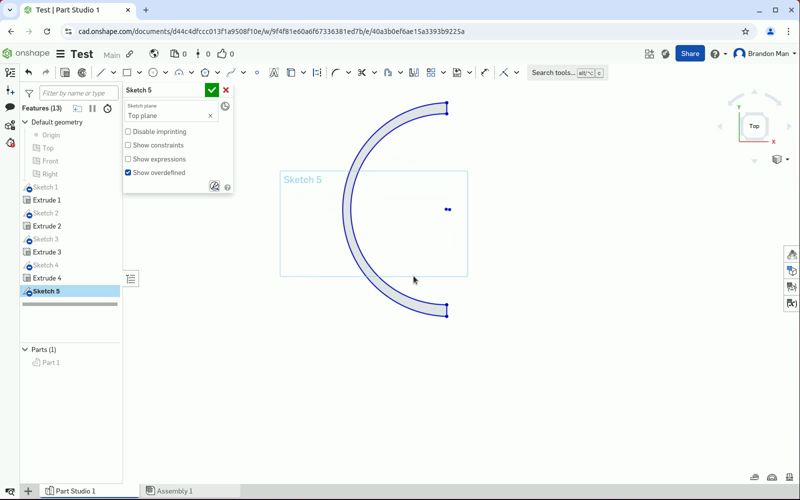
scroll(6)
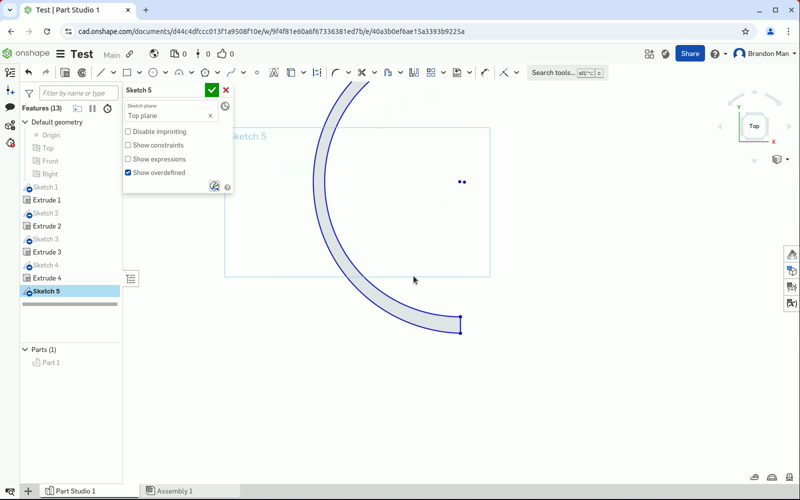
scroll(6)
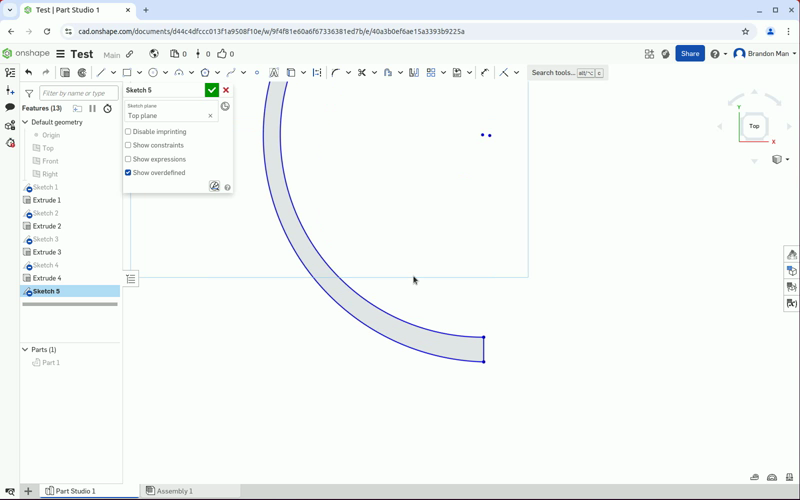
scroll(6)
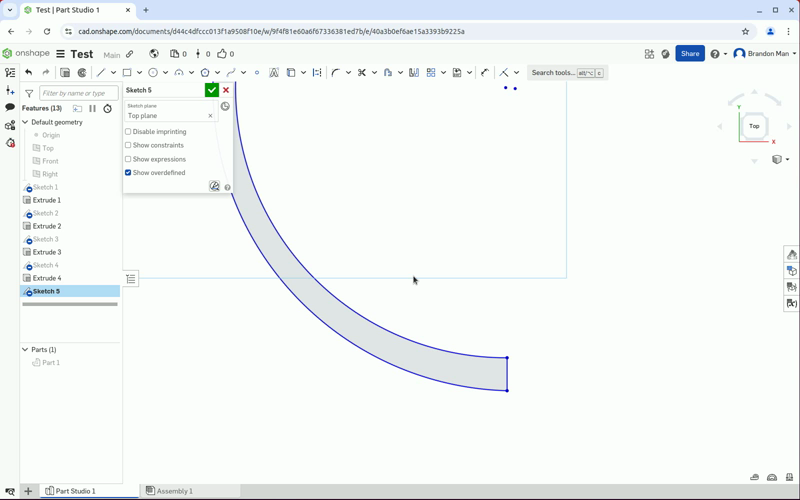
scroll(6)
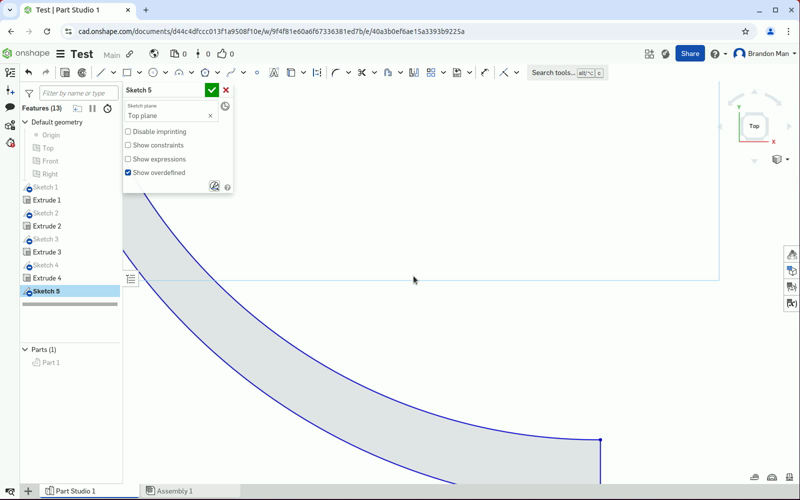
click(413, 275)
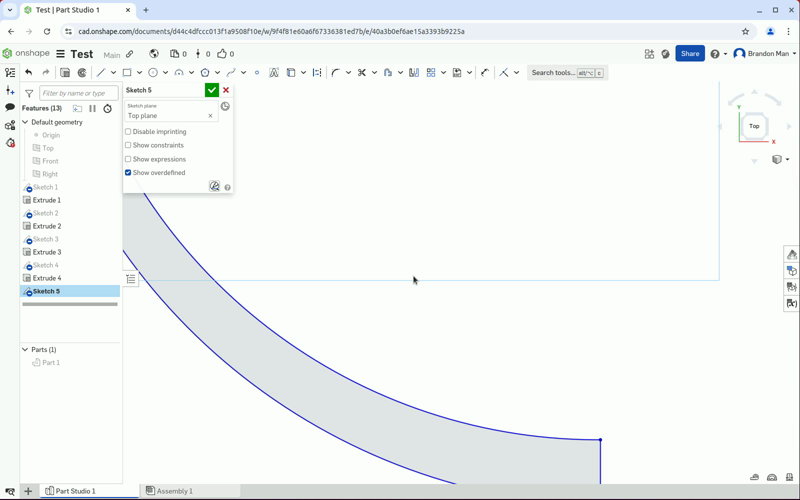
scroll(-6)
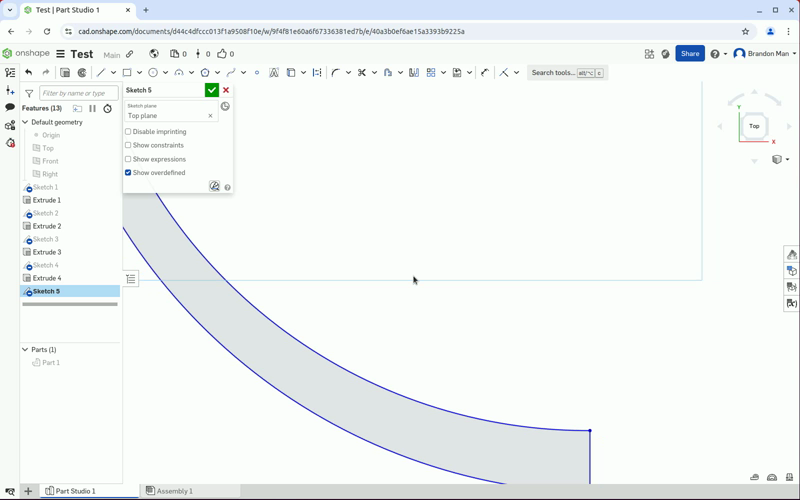
scroll(-6)
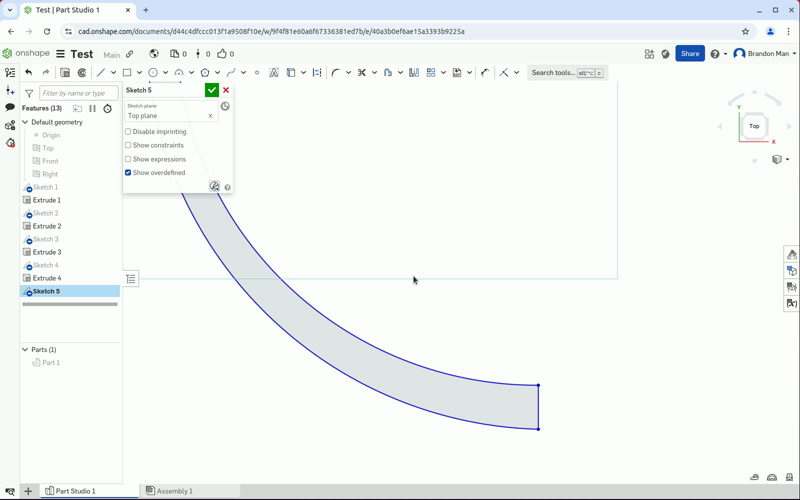
scroll(-6)
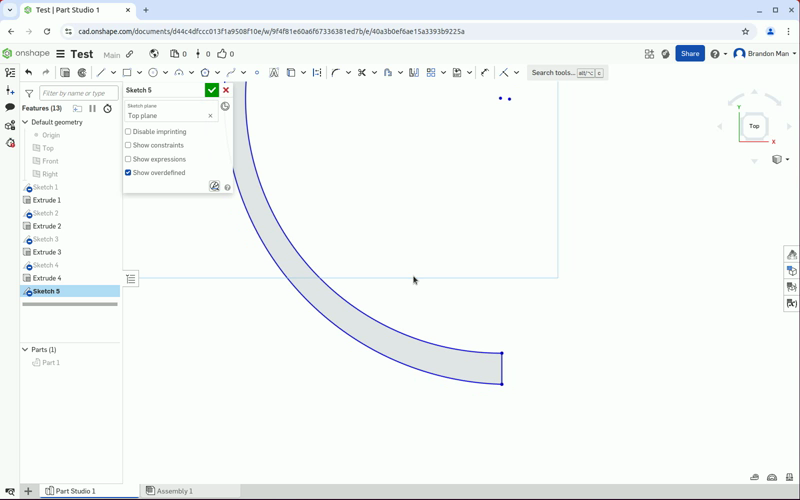
scroll(-6)
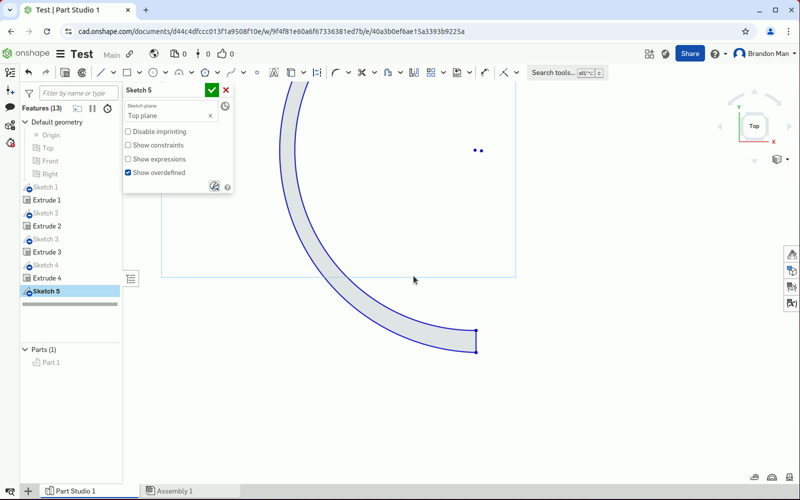
scroll(-6)
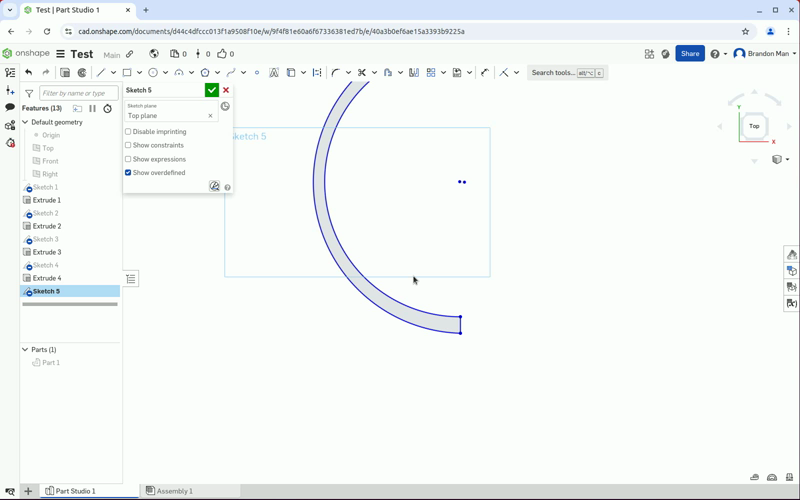
scroll(-6)
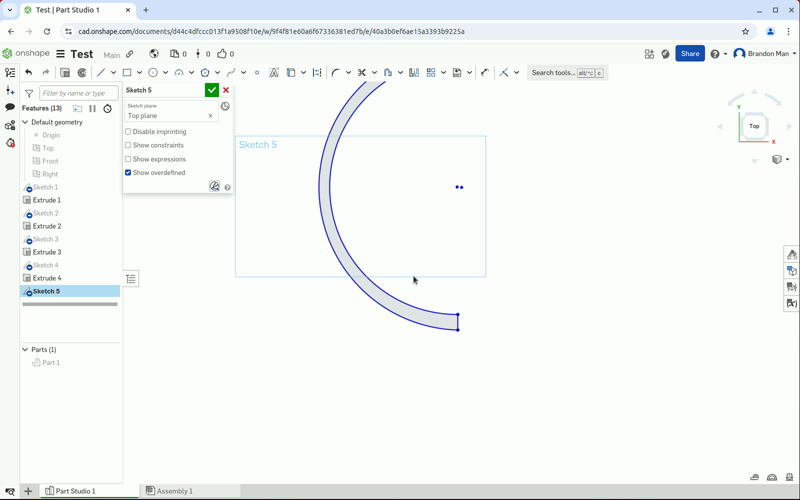
scroll(-6)
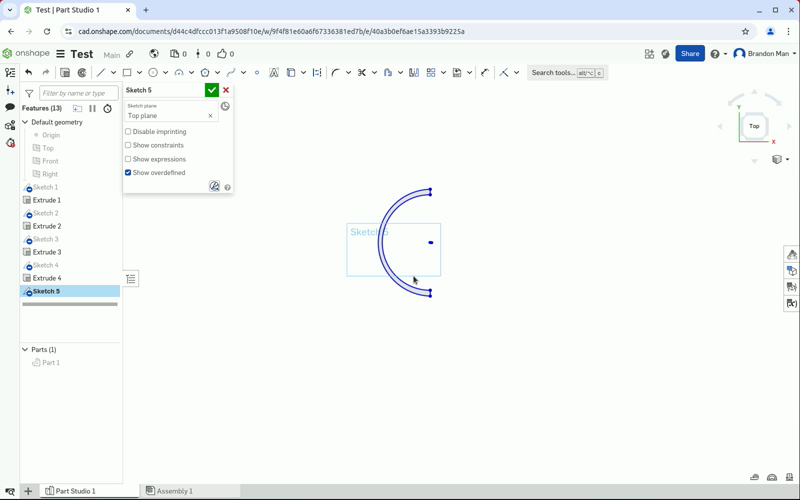
mouse_move(73, 352)
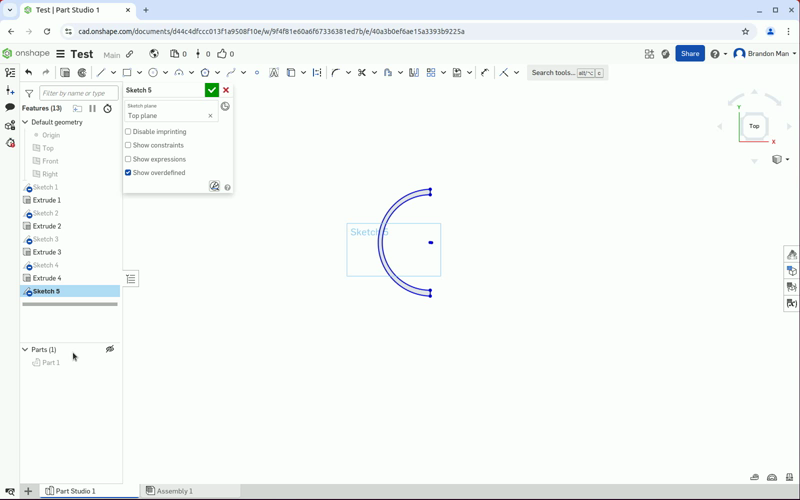
key(shift+y)
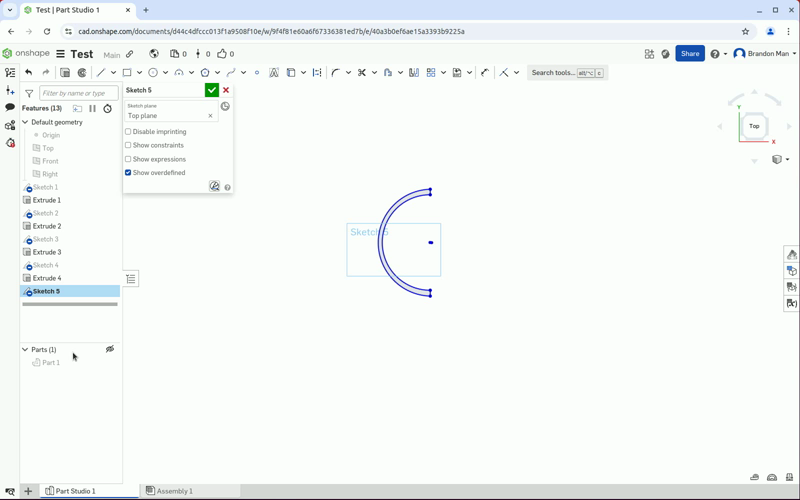
key(shift+e)
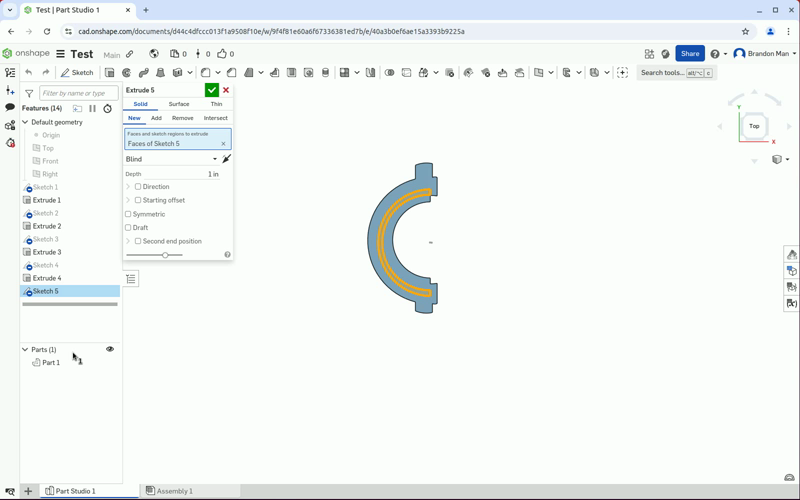
mouse_move(143, 106)
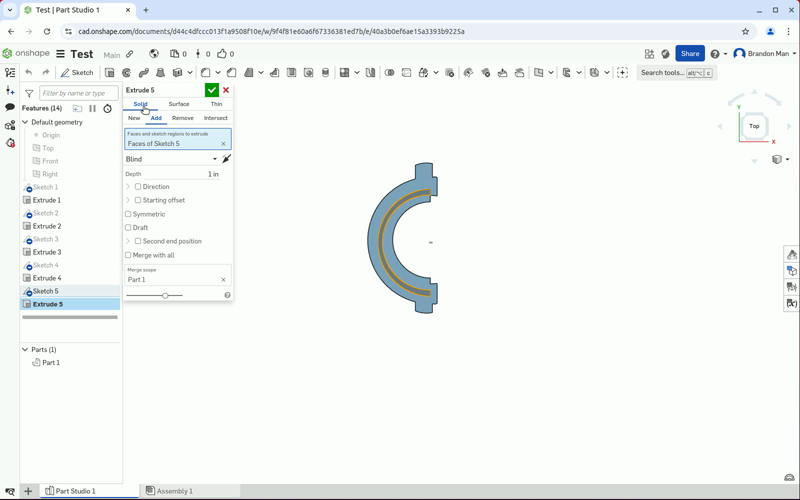
click(143, 106)
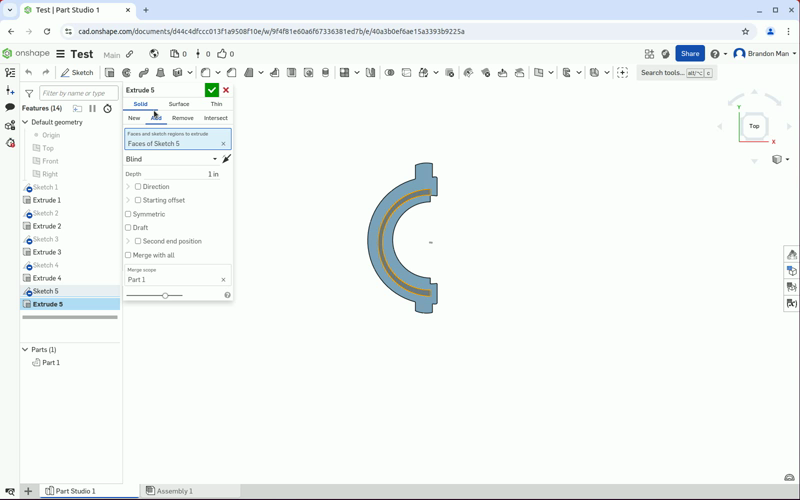
mouse_move(186, 120)
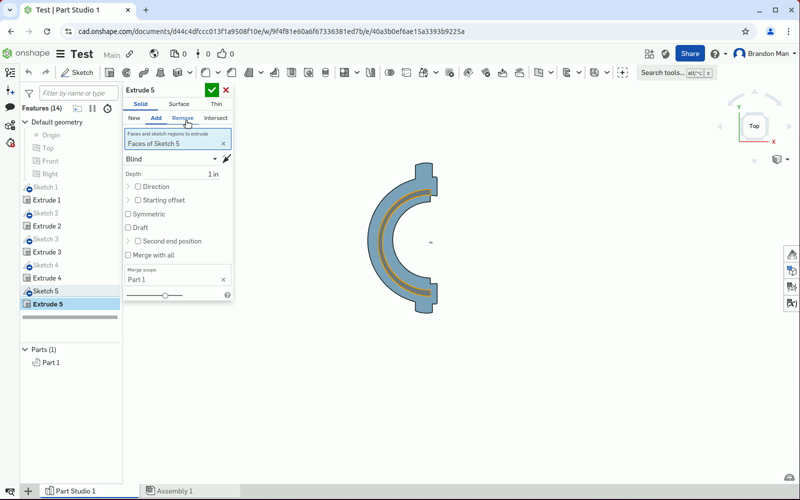
click(186, 120)
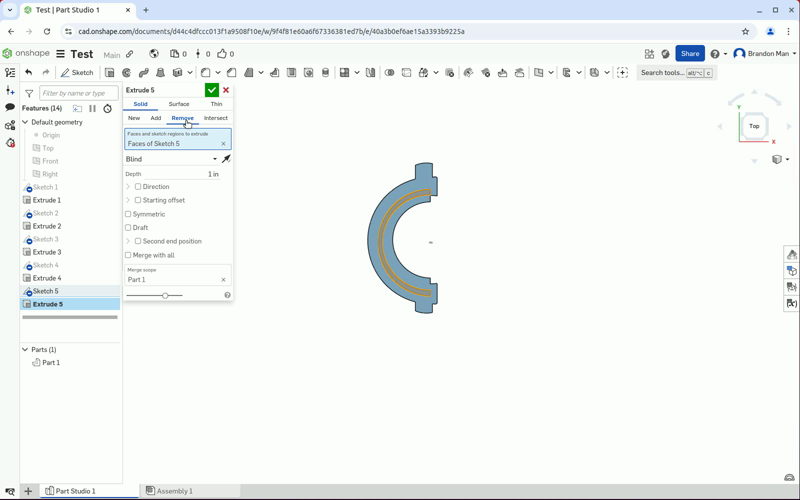
key(tab, 4)
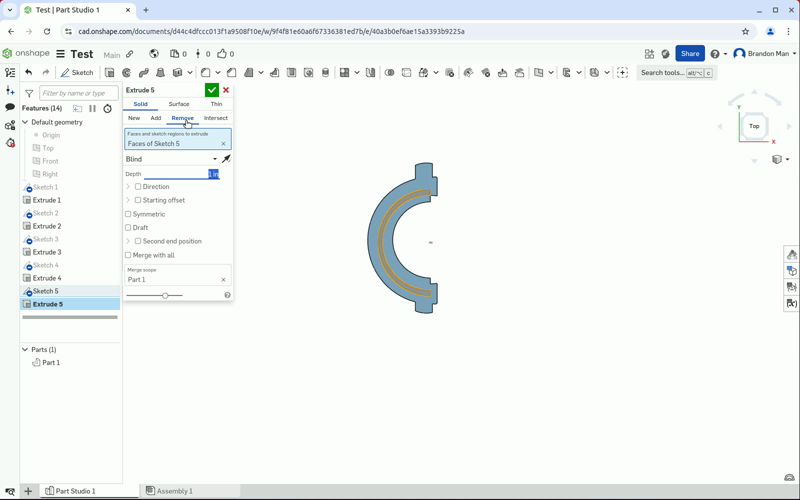
text(1.685)
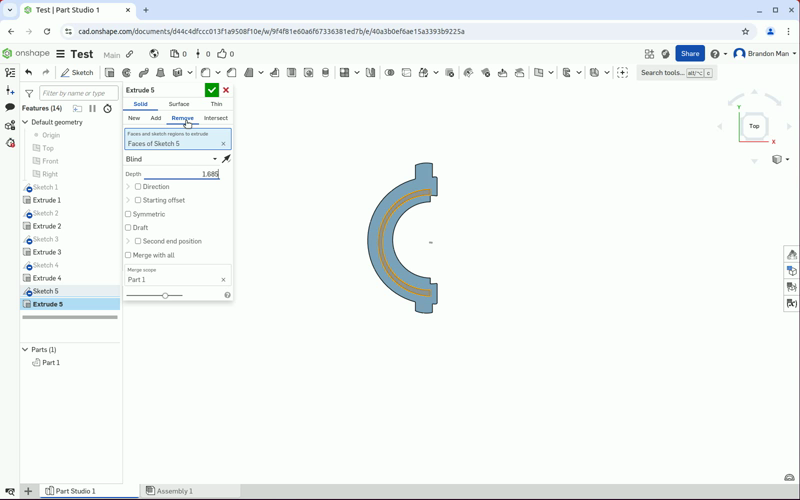
key(tab, 6)
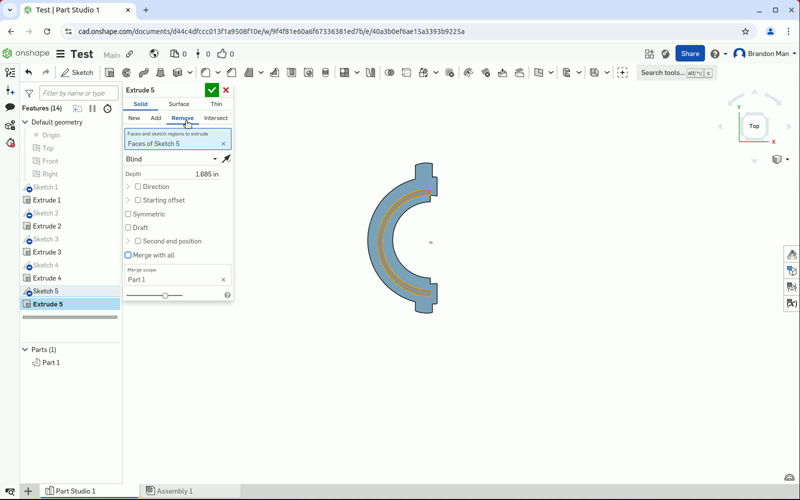
key(space)
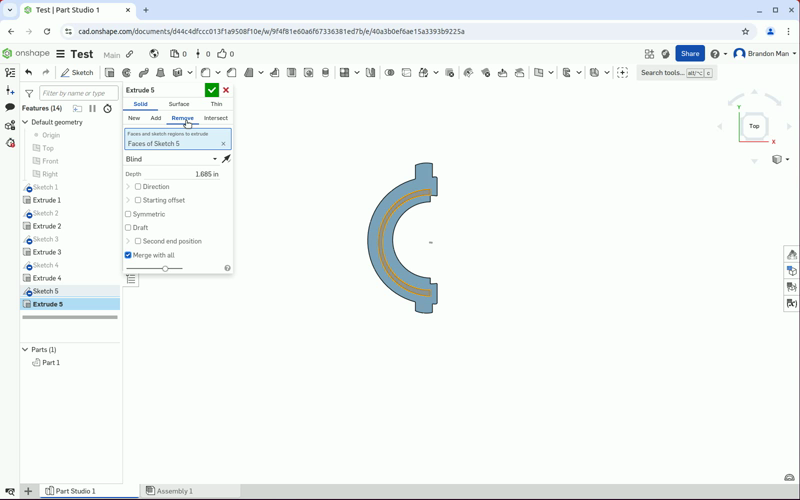
key(enter)
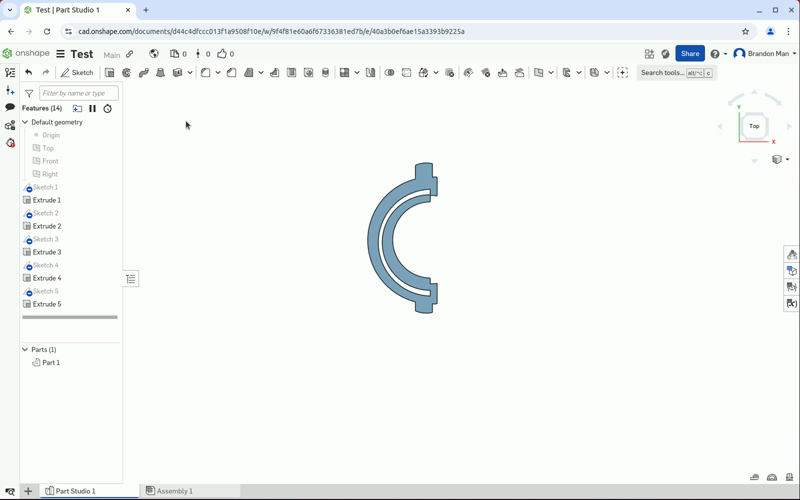
key(shift+h)
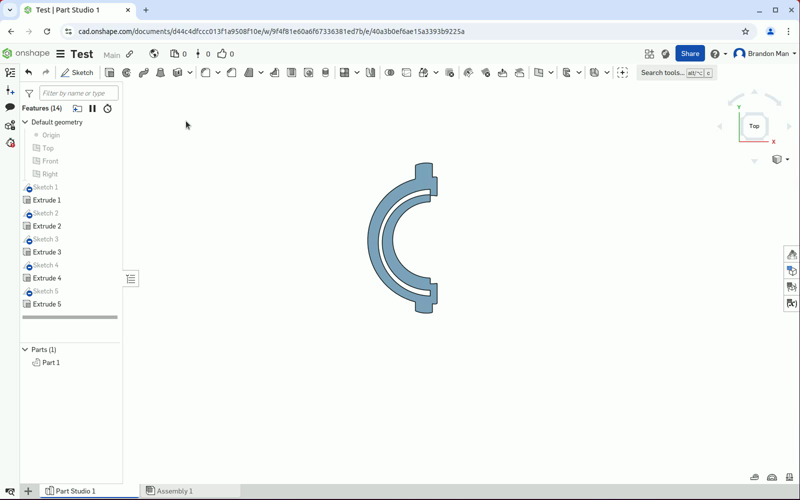
key(shift+h)
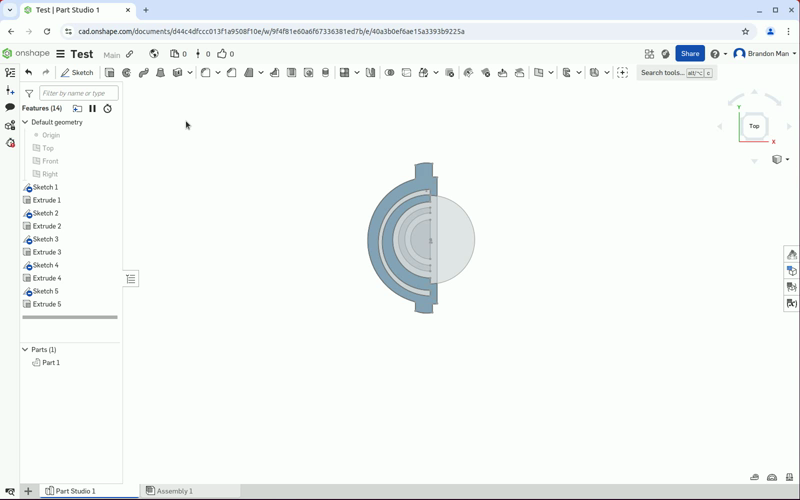
key(shift+7)
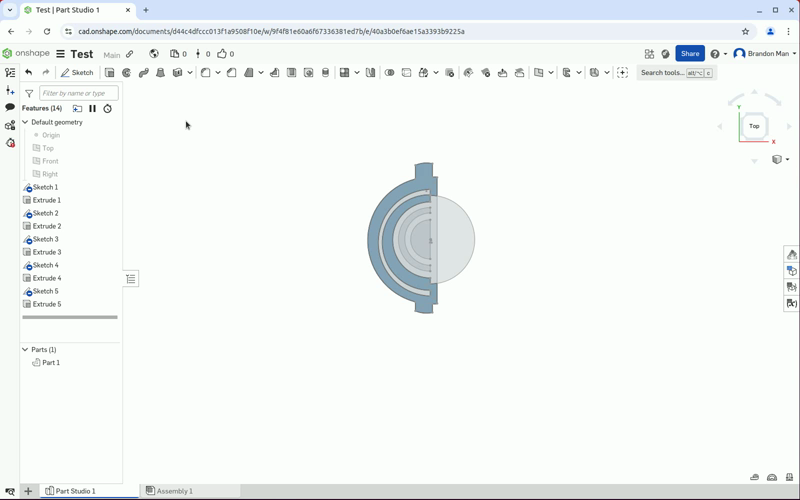
key(up, 3)
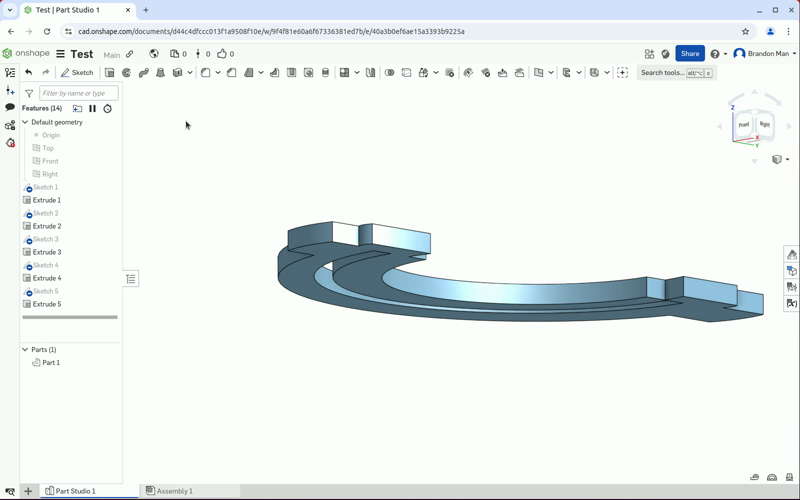
key(left, 3)
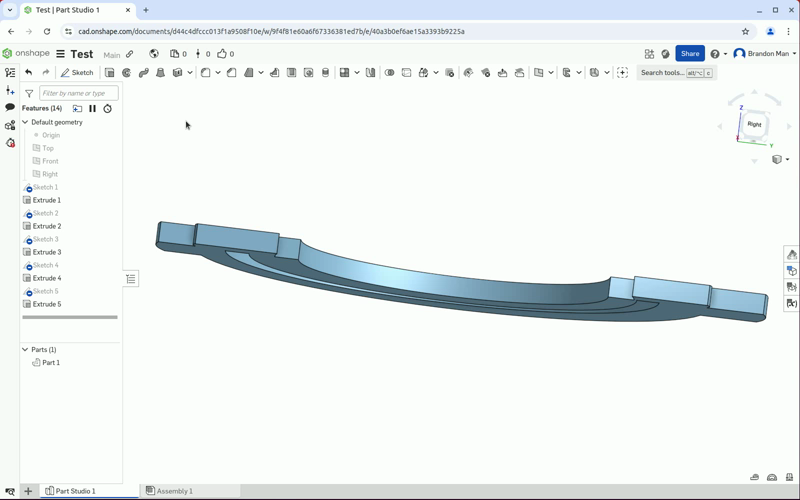
key(right, 3)
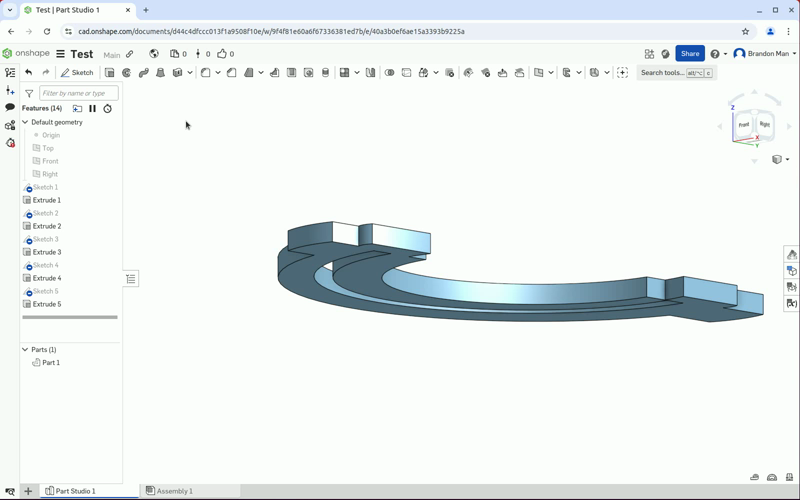
key(down, 3)
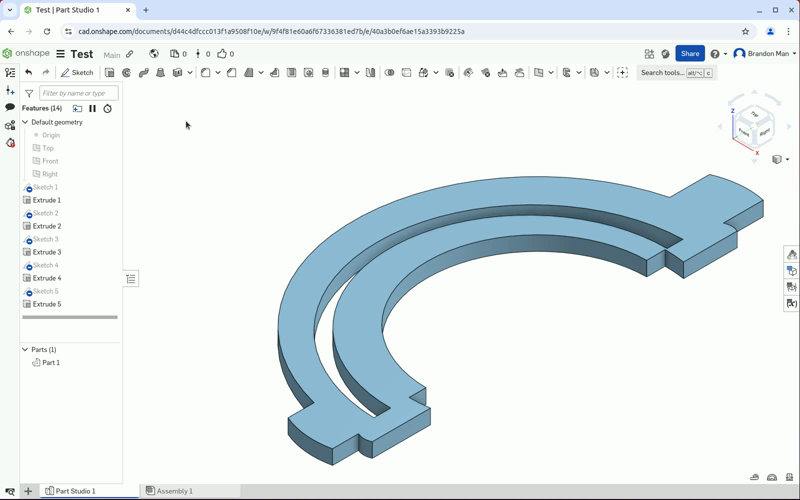
mouse_move(73, 189)
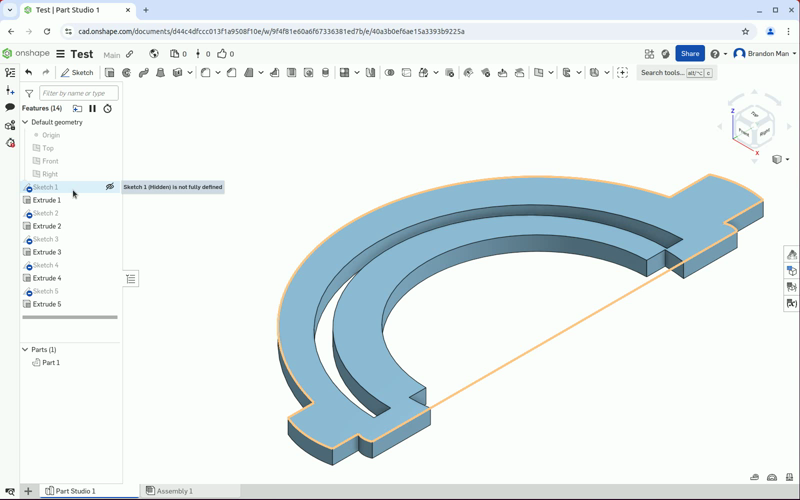
click(73, 189)